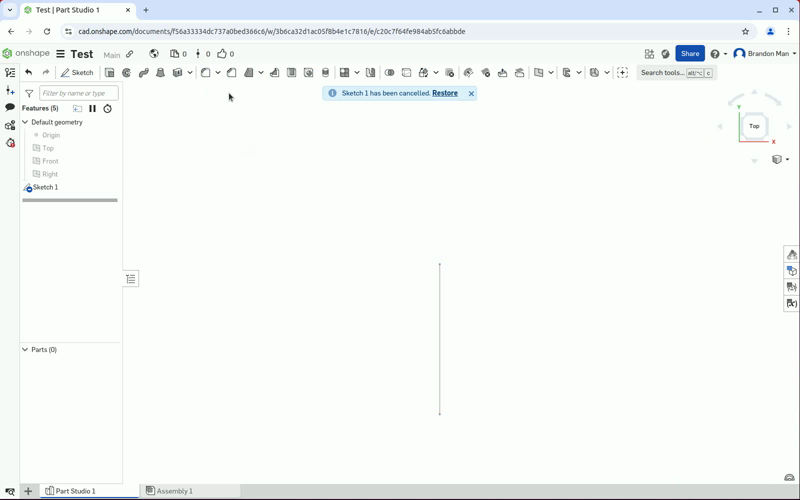
key(shift+h)
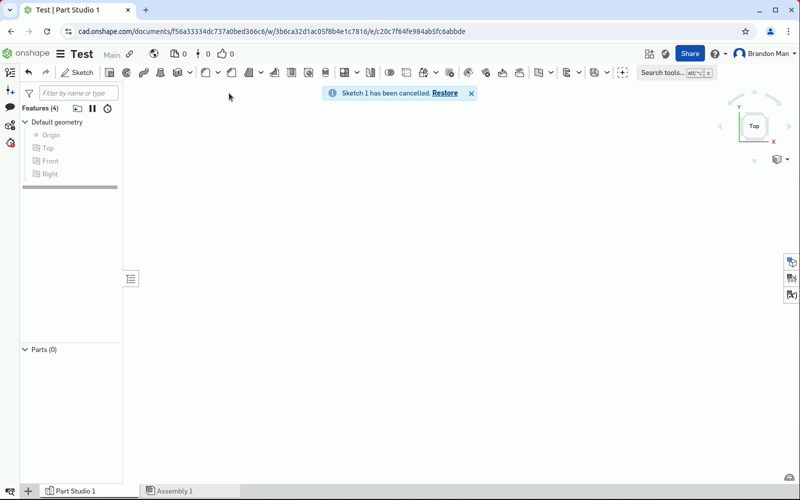
mouse_move(73, 352)
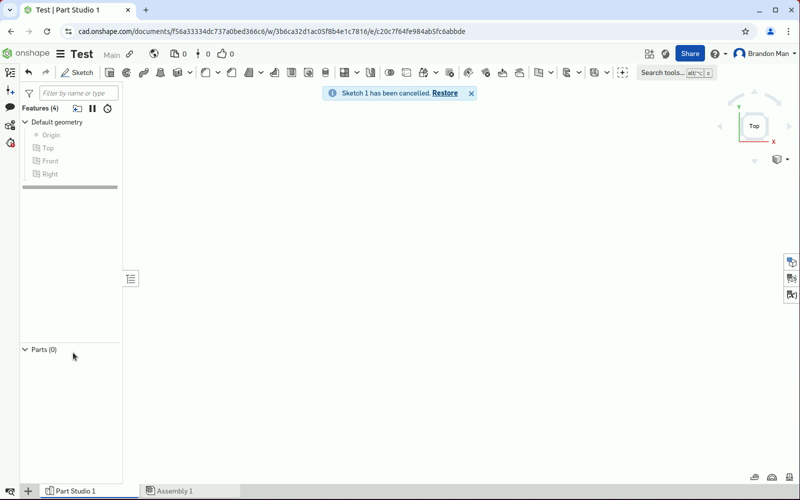
key(y)
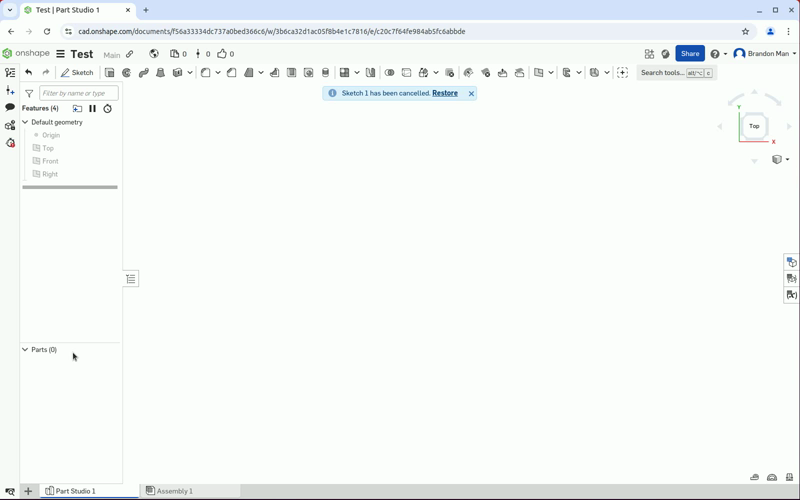
key(shift+p)
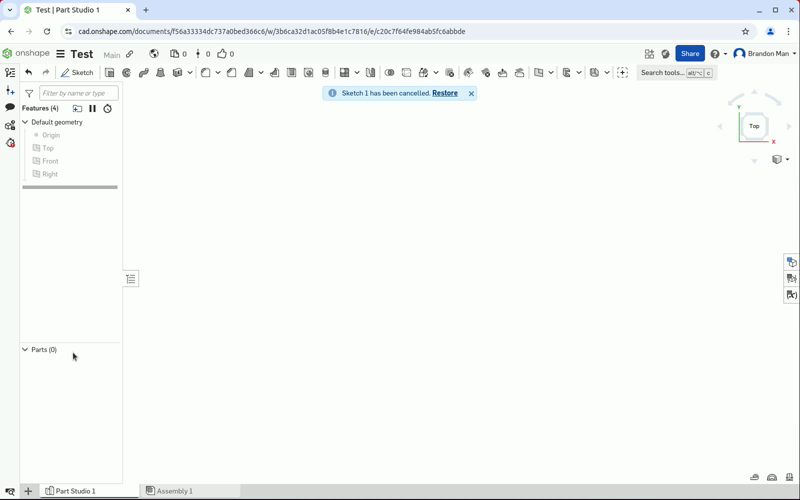
key(space)
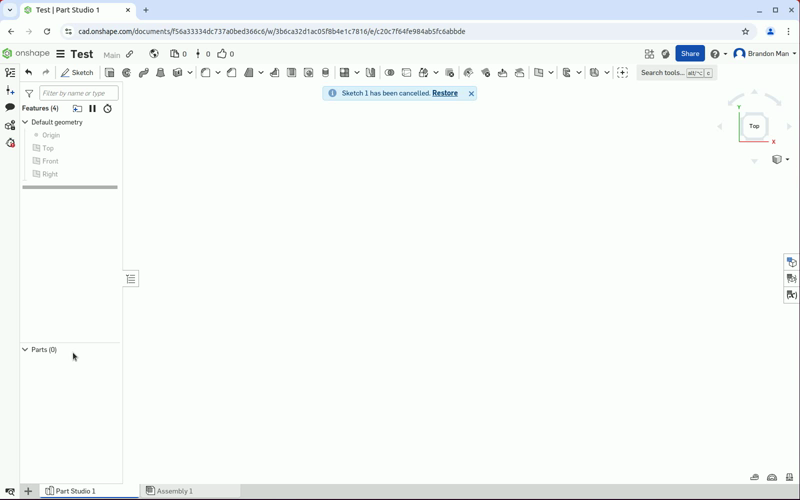
key_down(shift)
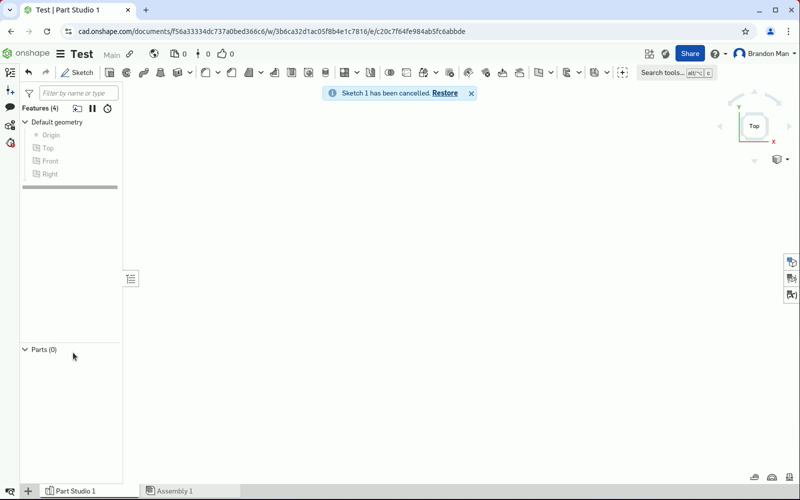
key(up)
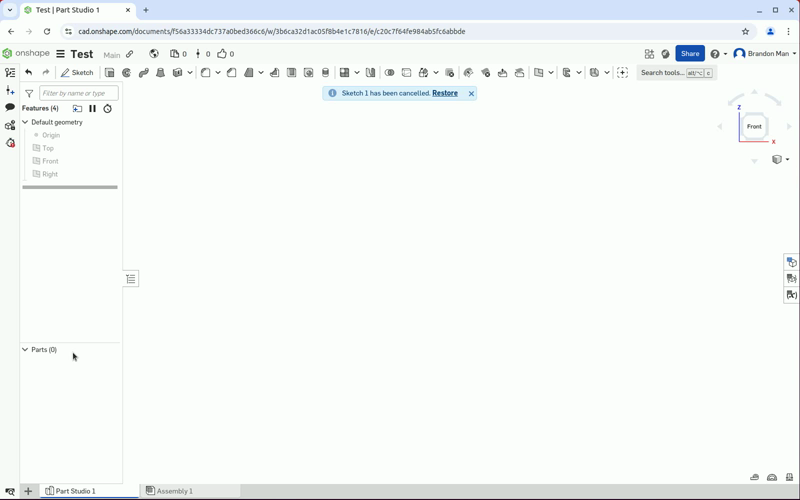
key_up(shift)
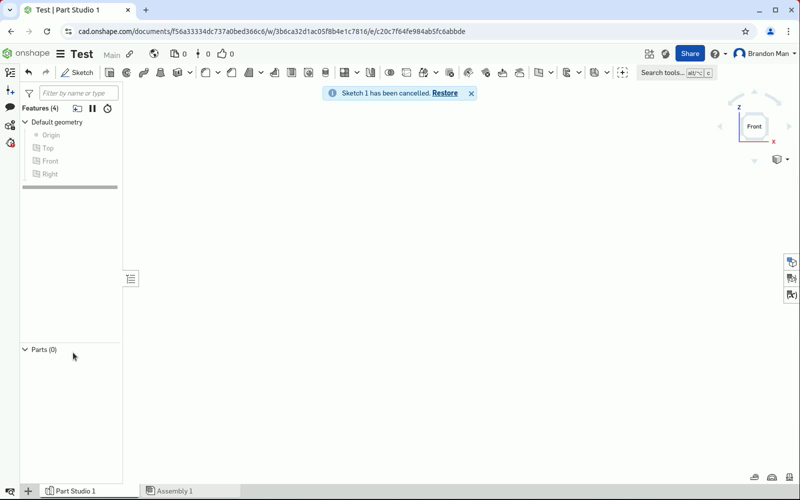
mouse_move(73, 352)
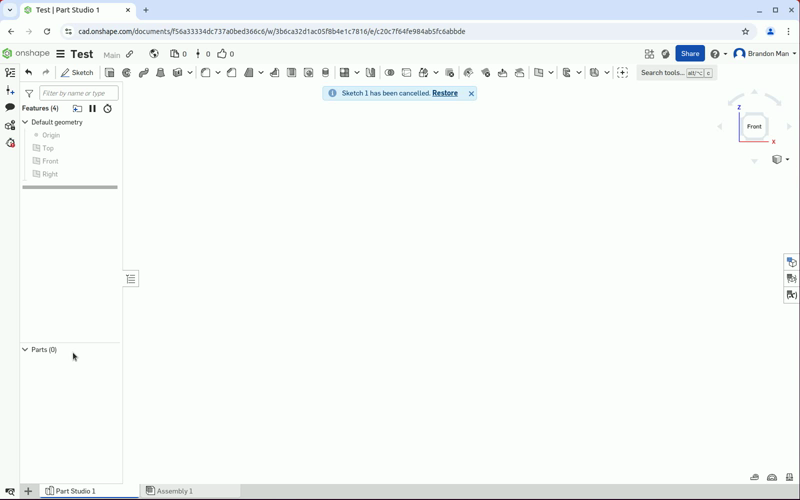
key(shift+y)
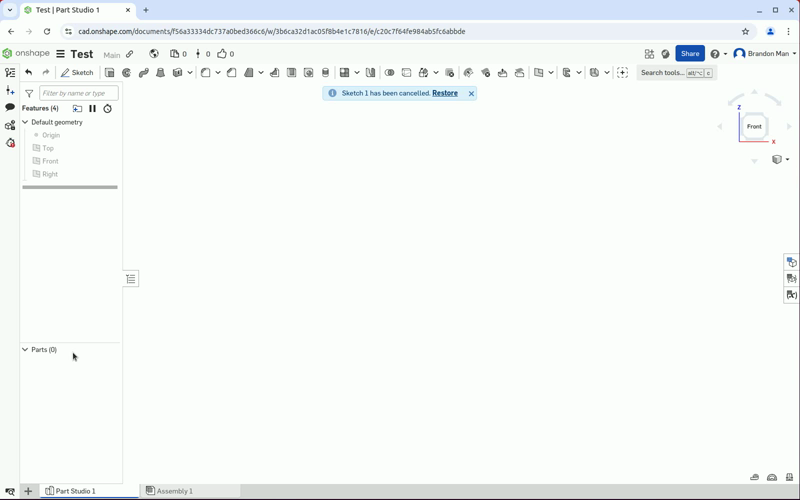
key(shift+s)
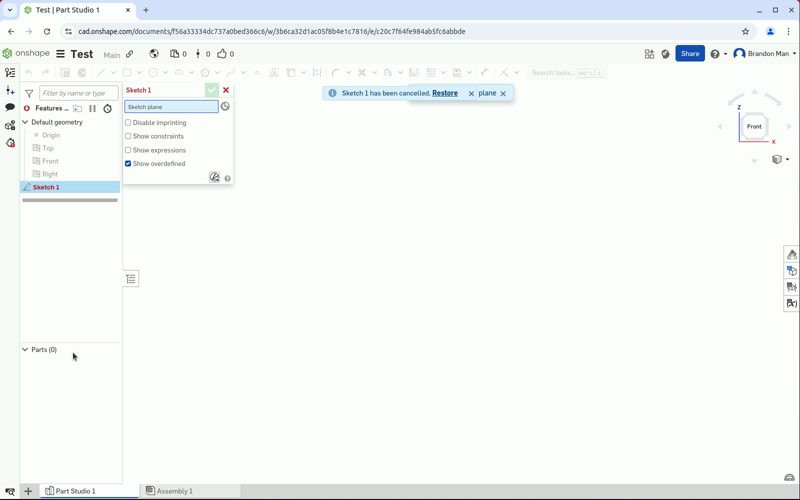
mouse_move(73, 163)
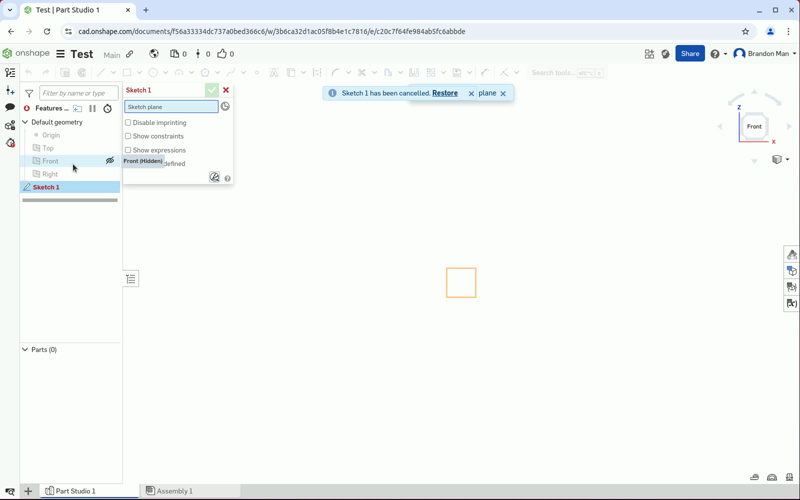
click(73, 163)
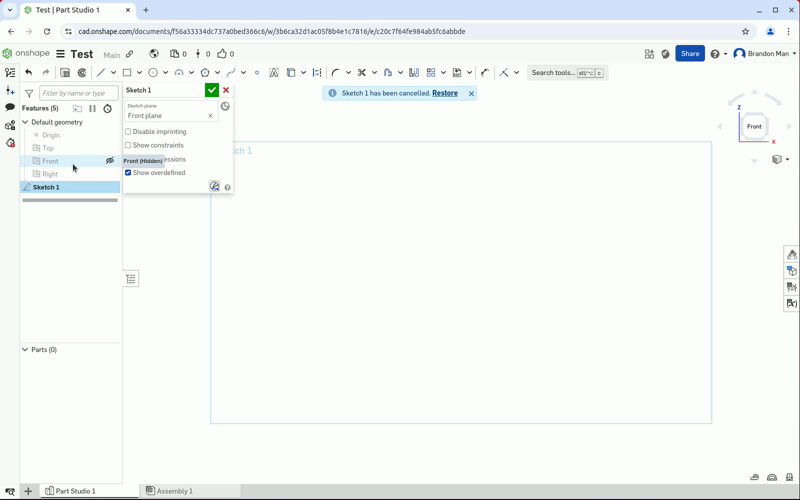
mouse_move(73, 352)
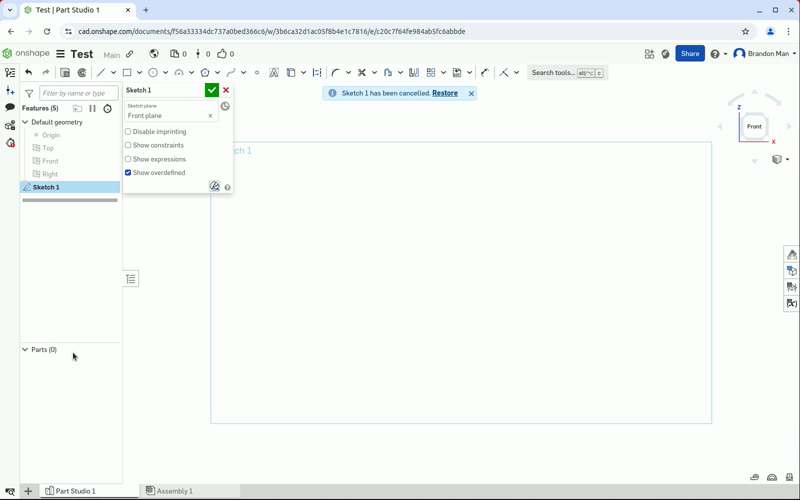
key(y)
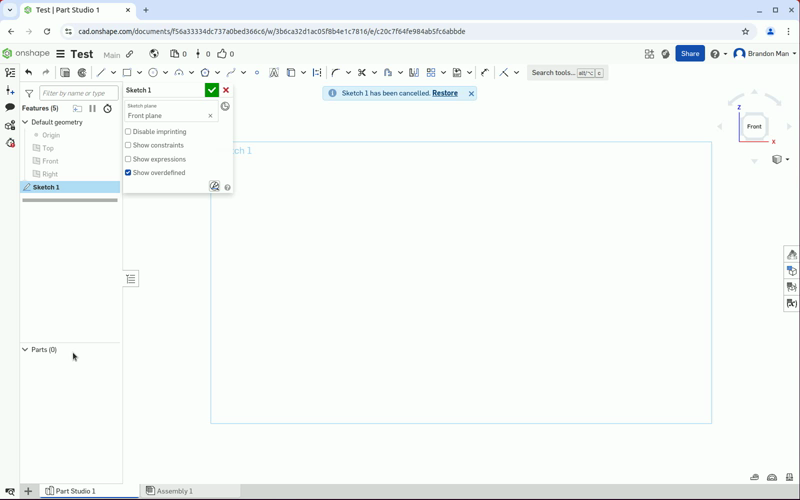
key(l)
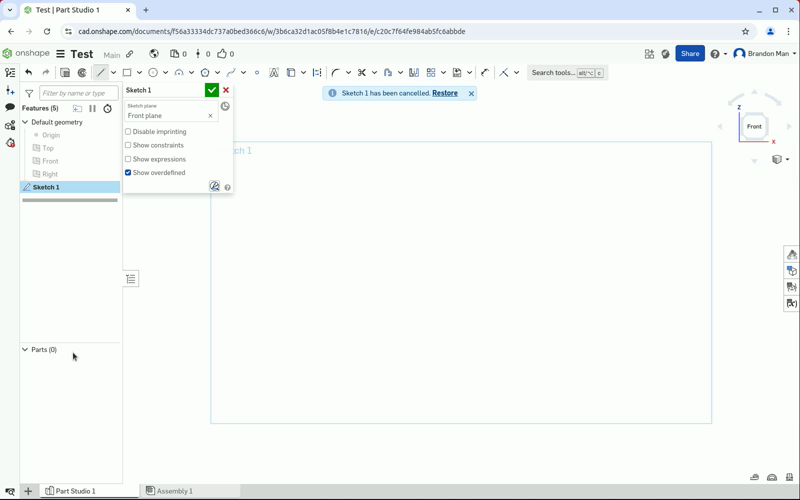
key_down(shift)
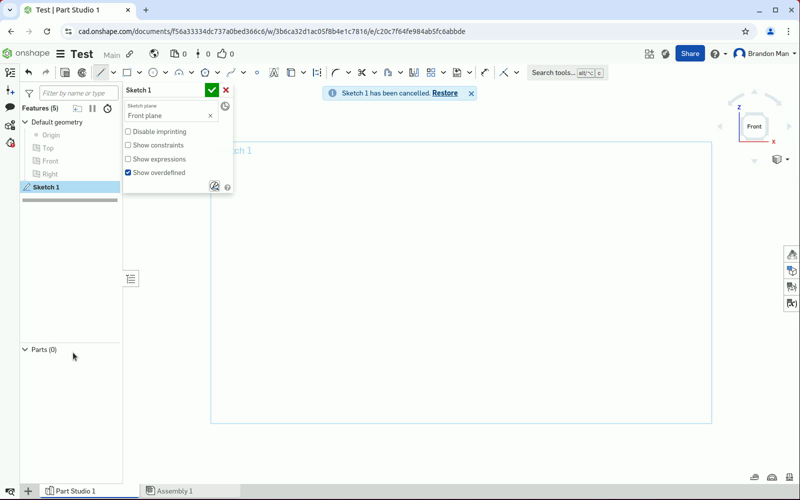
mouse_move(423, 336)
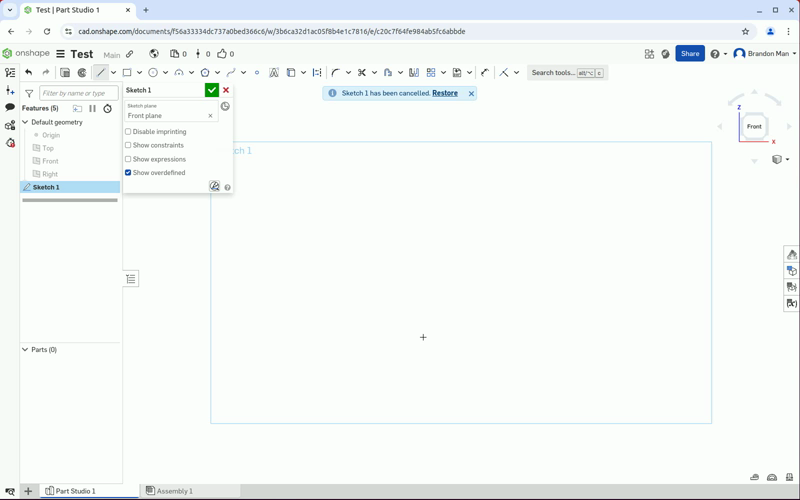
click(423, 336)
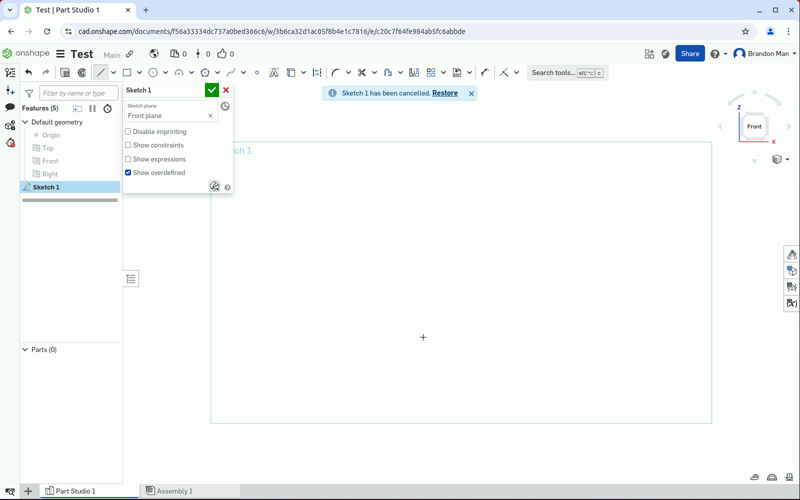
key_up(shift)
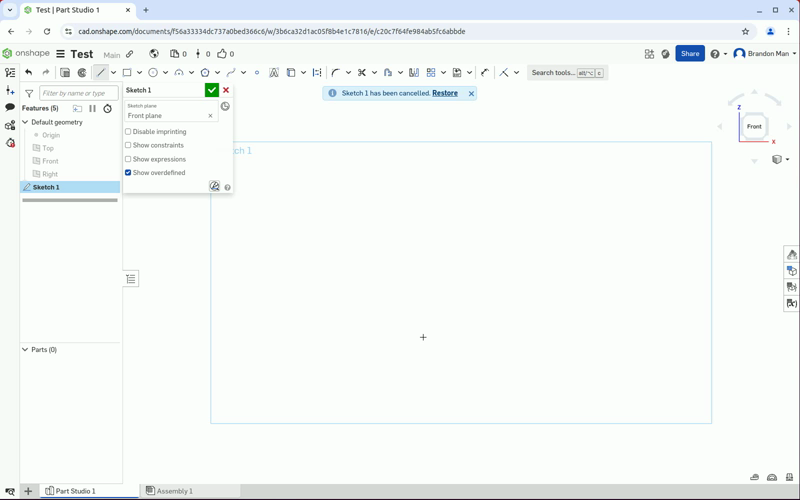
key_down(shift)
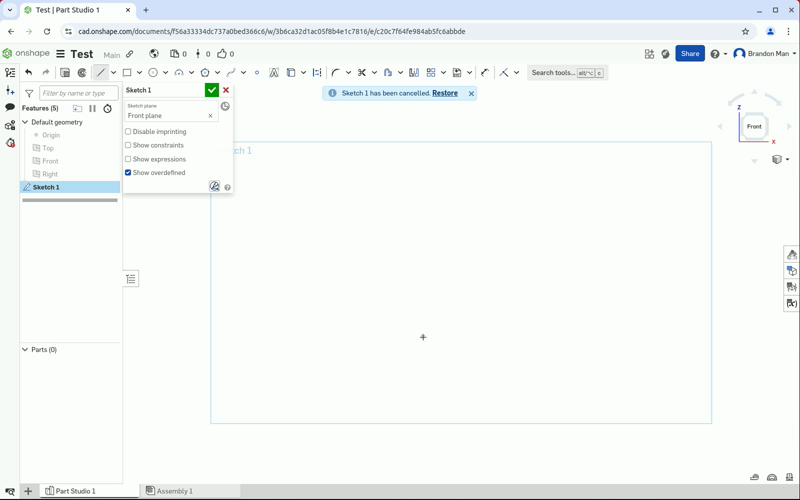
mouse_move(453, 336)
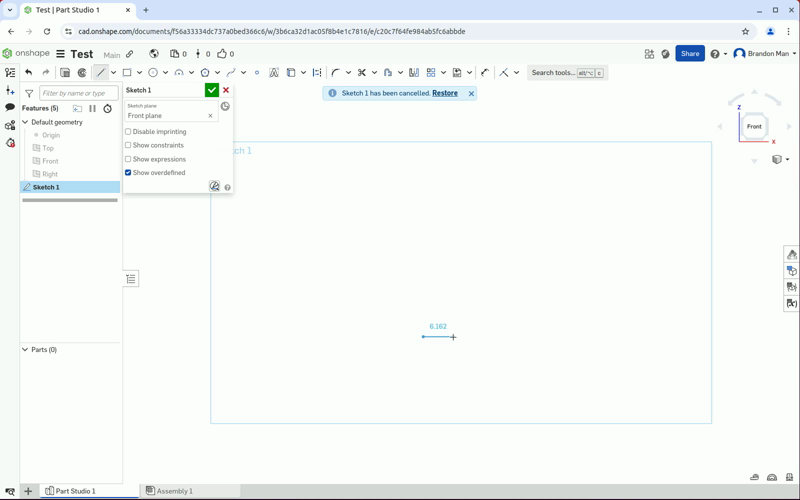
mouse_move(442, 336)
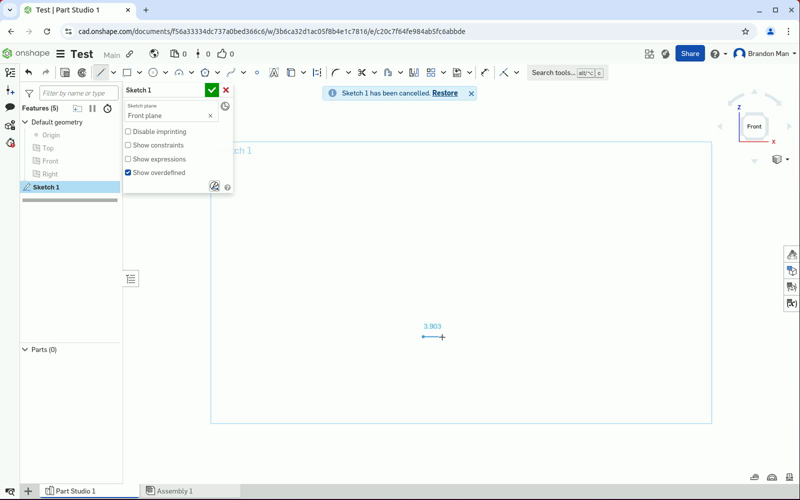
click(442, 336)
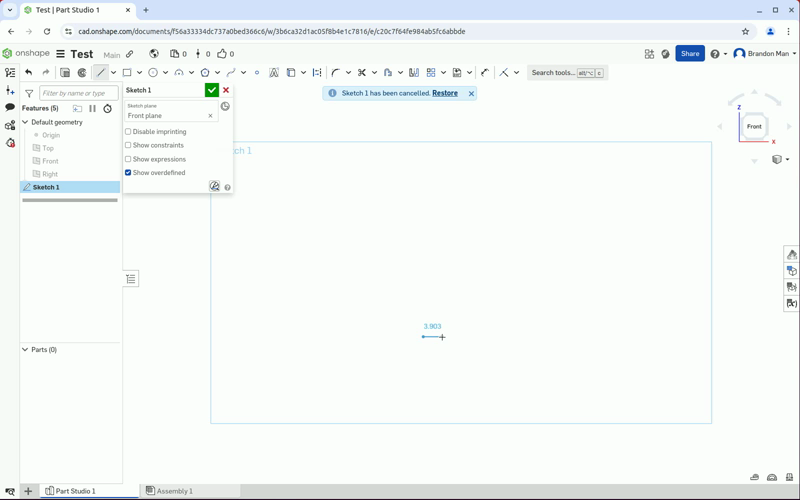
key_up(shift)
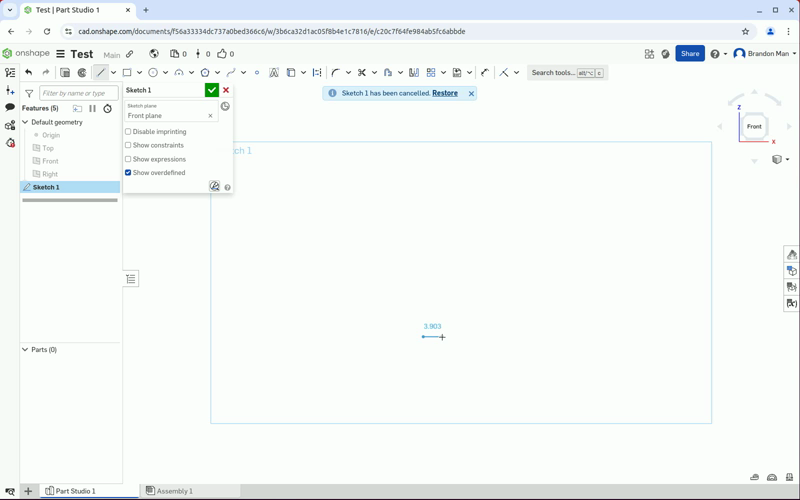
key_down(shift)
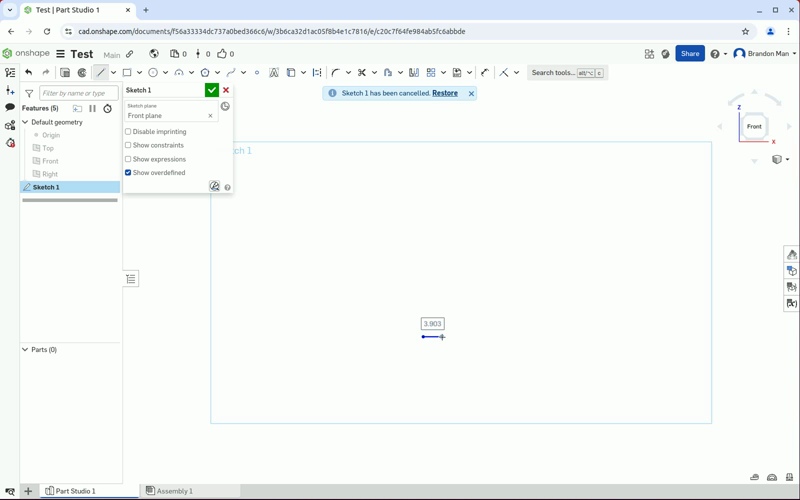
mouse_move(472, 336)
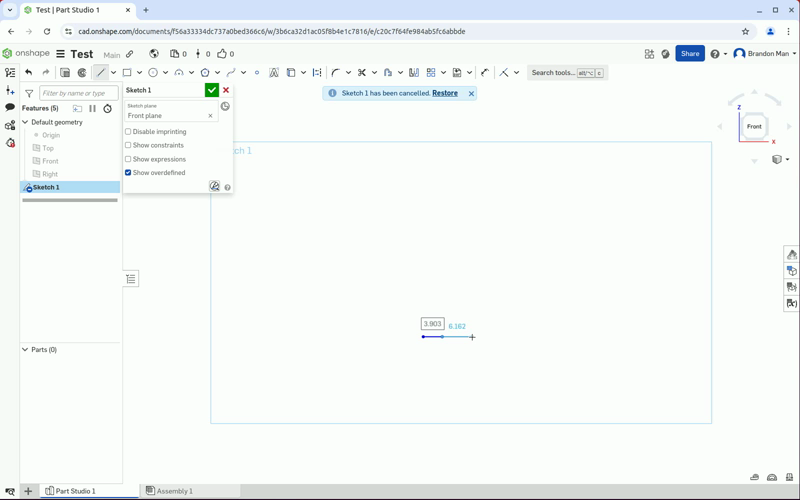
mouse_move(442, 334)
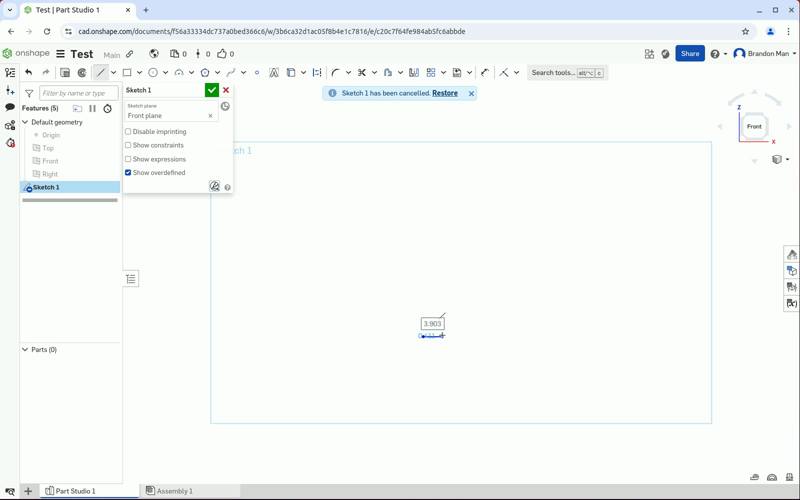
scroll(6)
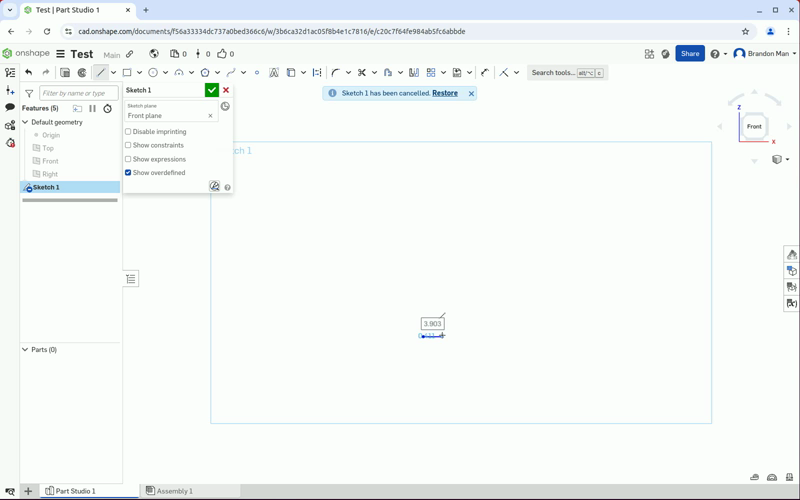
scroll(6)
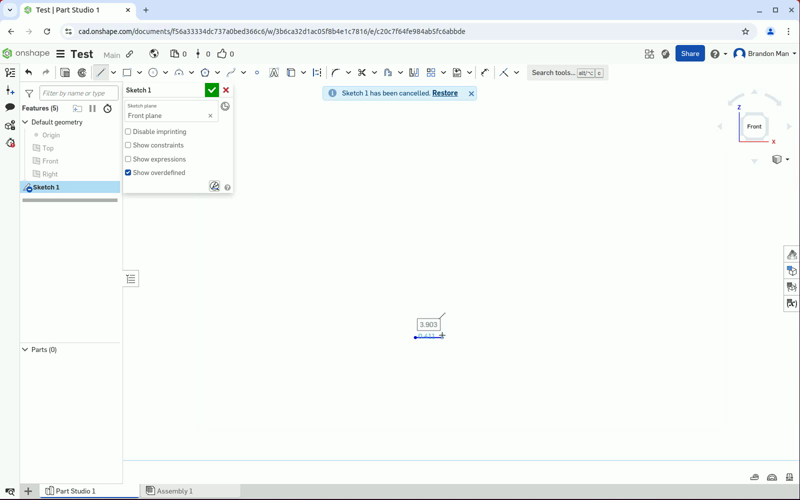
scroll(6)
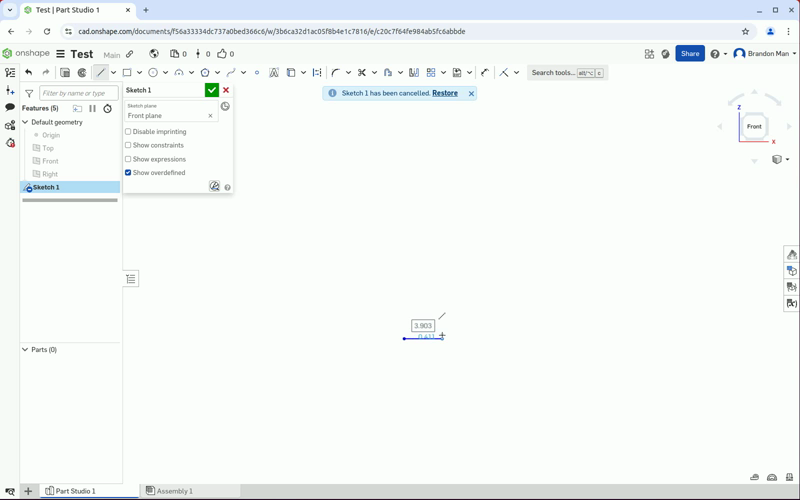
scroll(6)
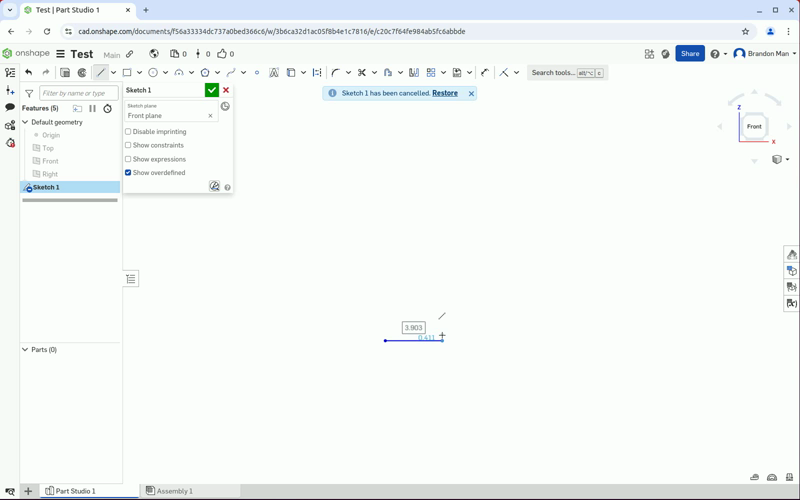
scroll(6)
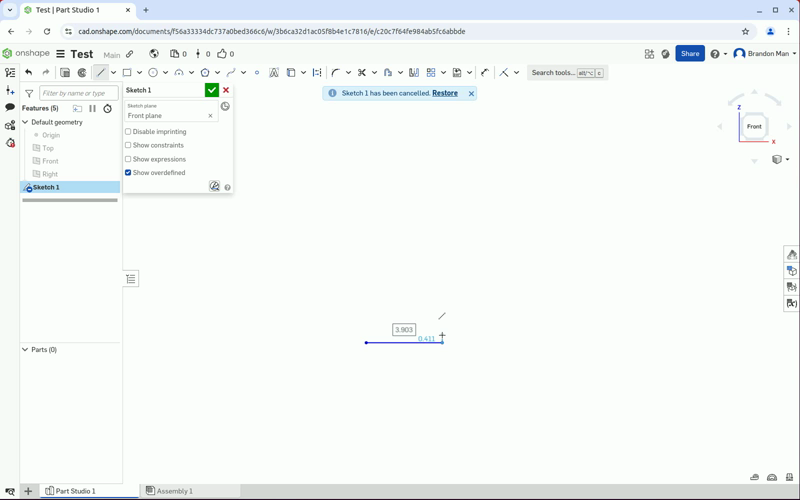
scroll(6)
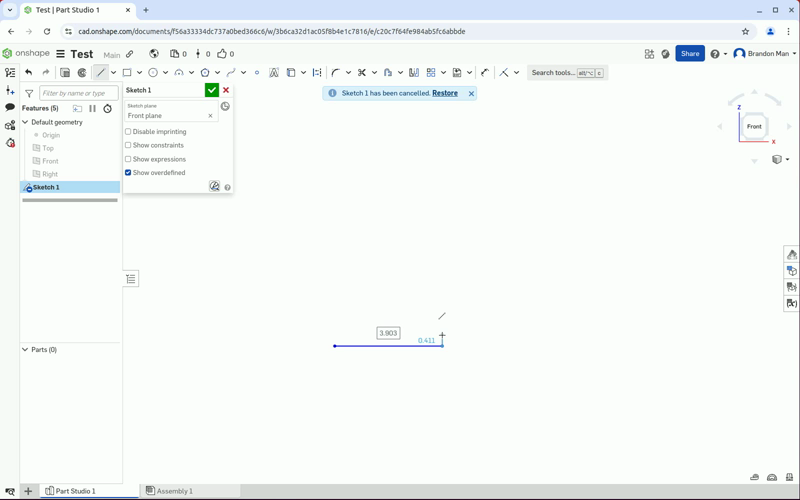
scroll(6)
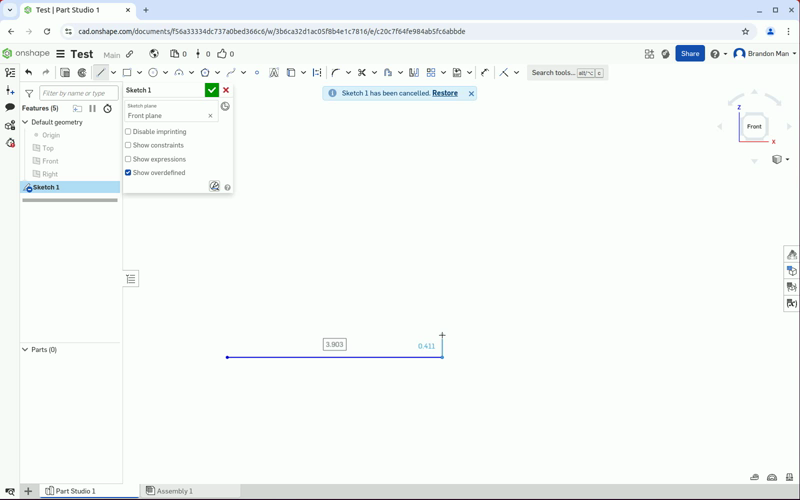
click(442, 334)
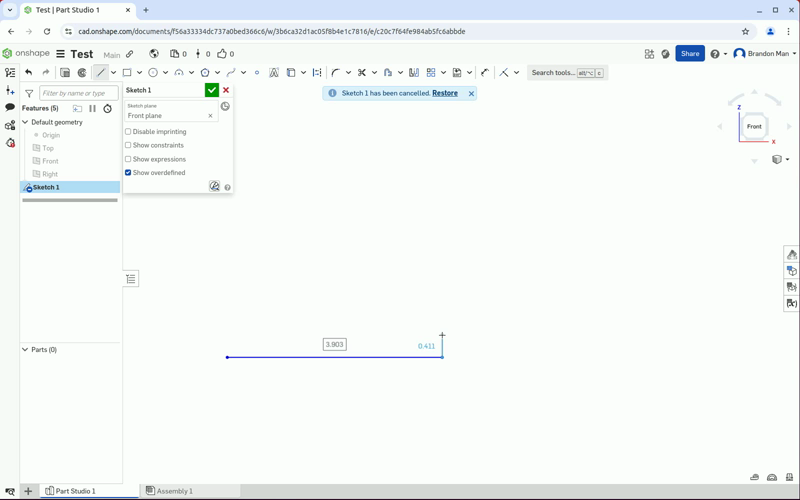
scroll(-6)
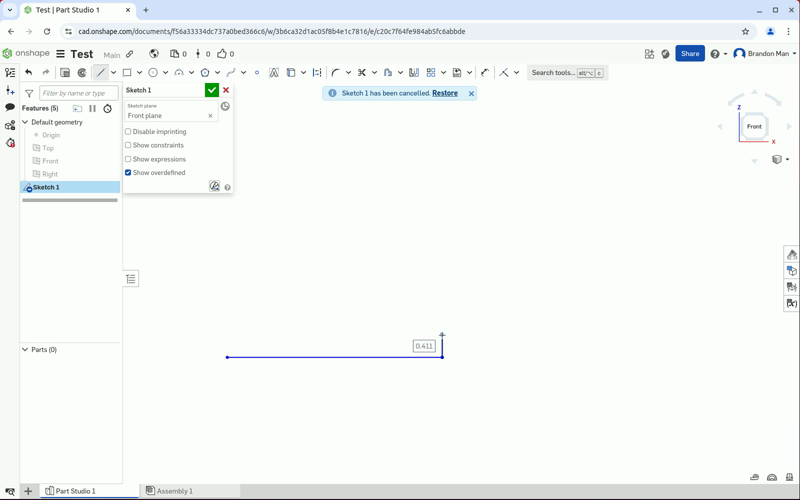
scroll(-6)
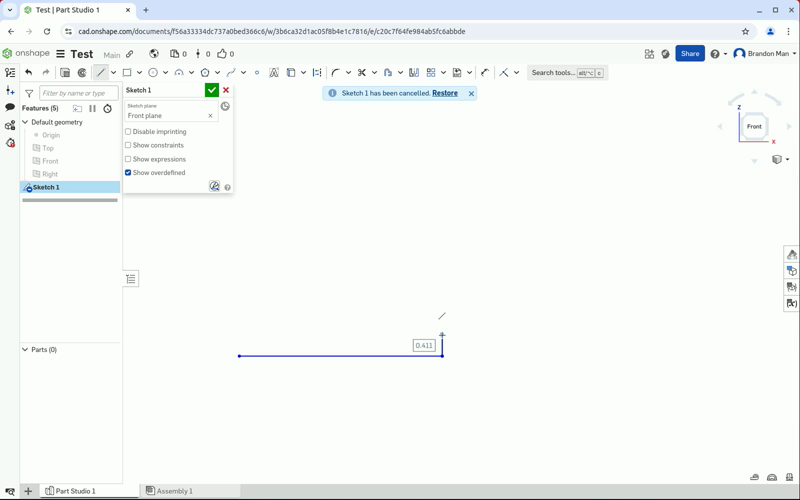
scroll(-6)
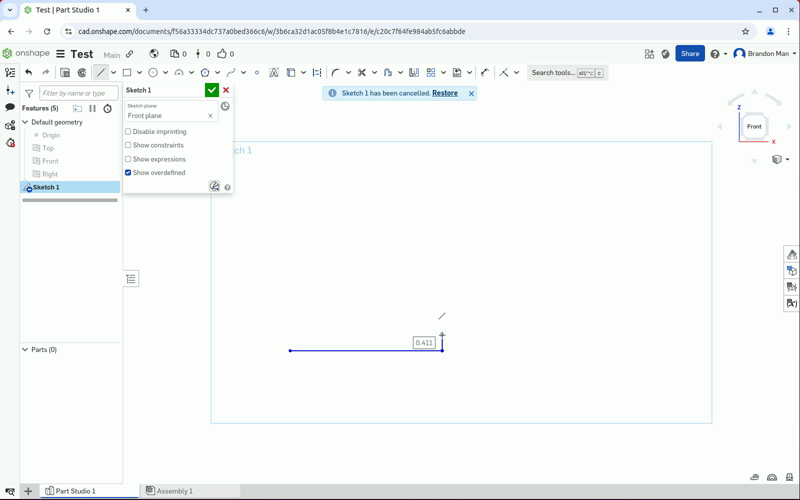
scroll(-6)
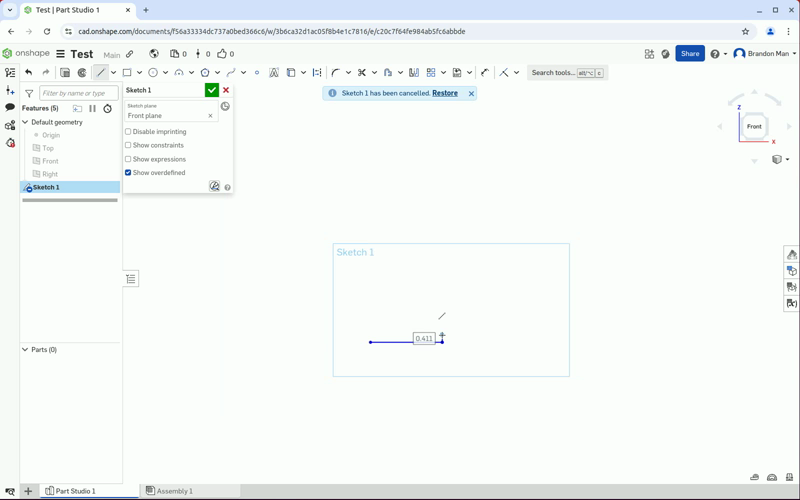
scroll(-6)
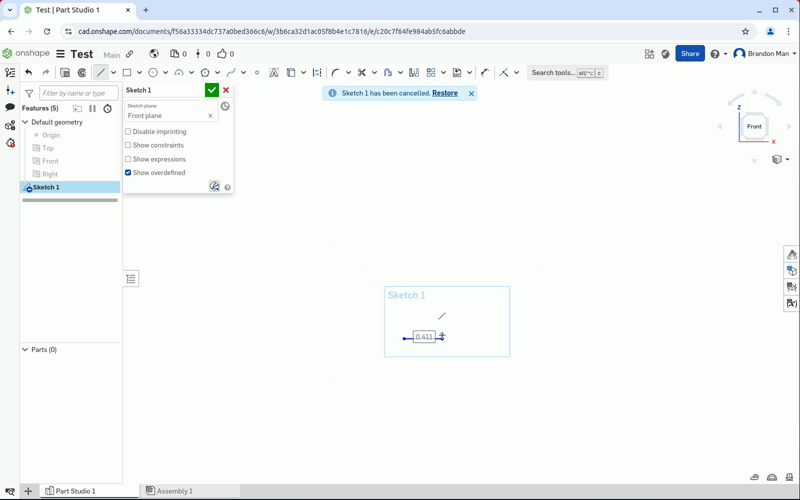
scroll(-6)
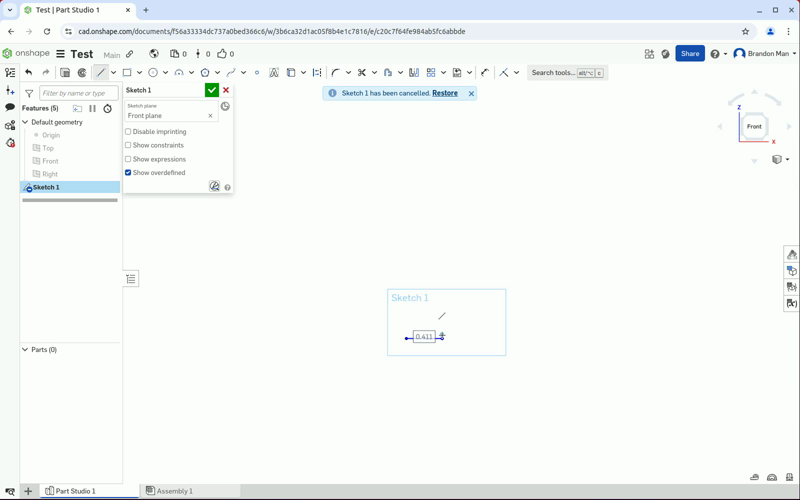
scroll(-6)
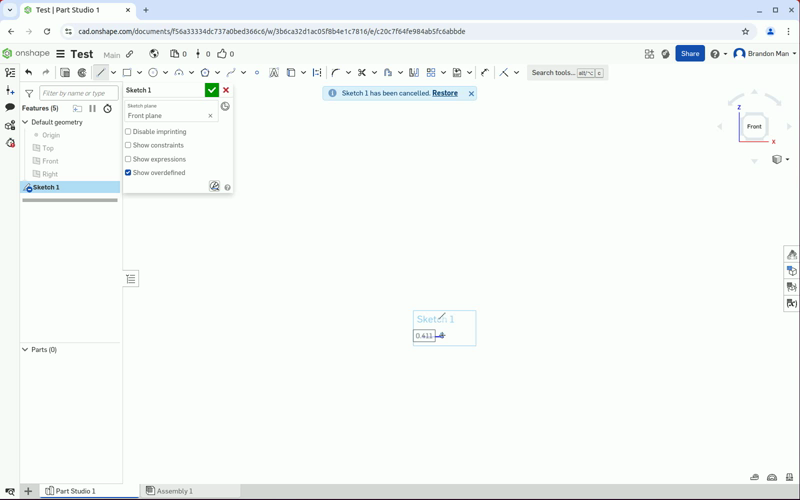
key_up(shift)
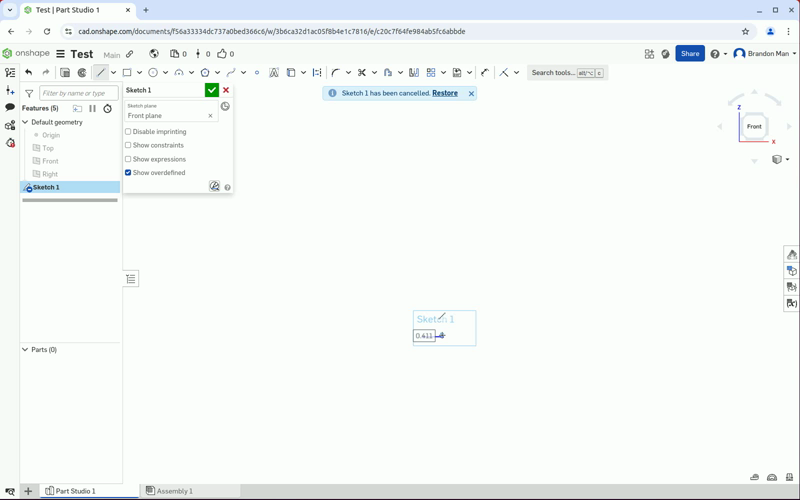
key_down(shift)
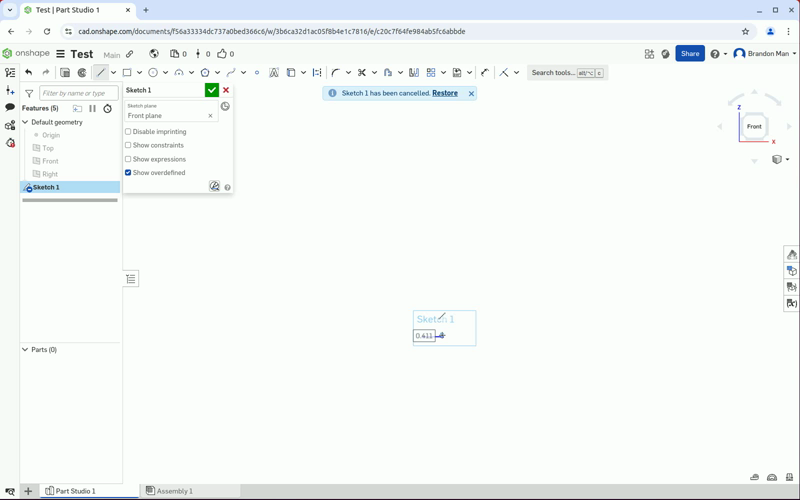
mouse_move(472, 334)
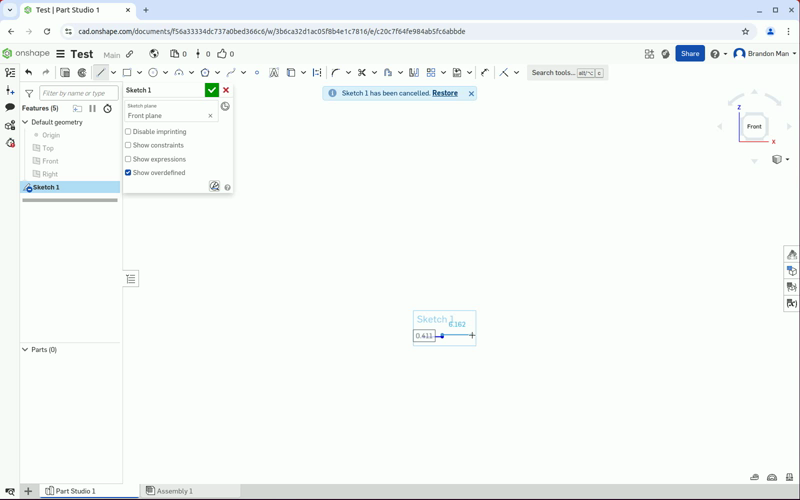
mouse_move(423, 334)
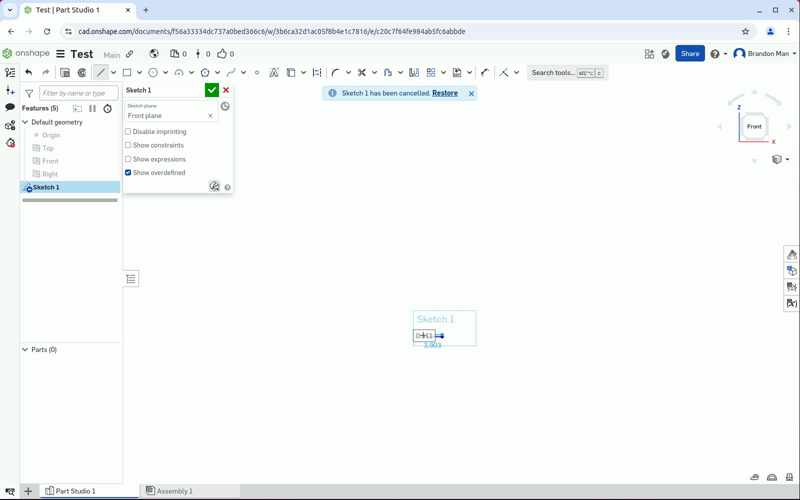
scroll(6)
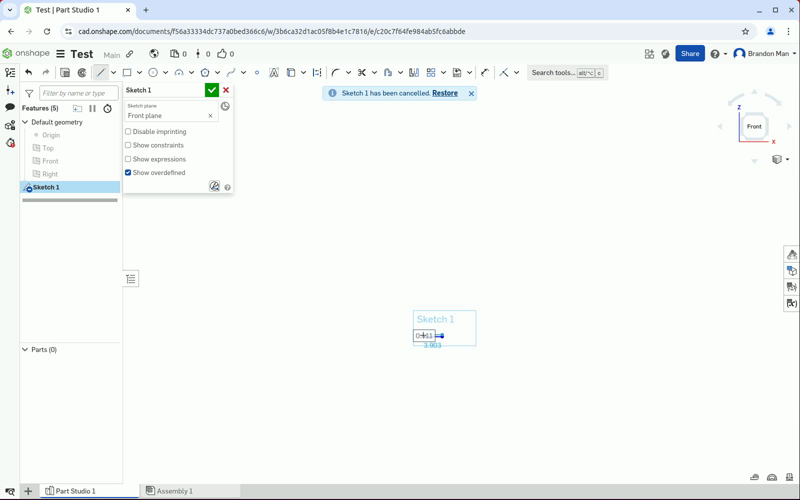
scroll(6)
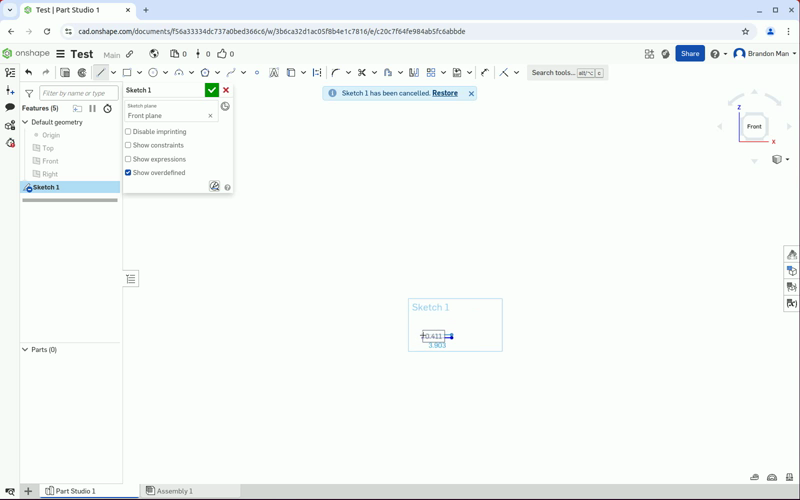
scroll(6)
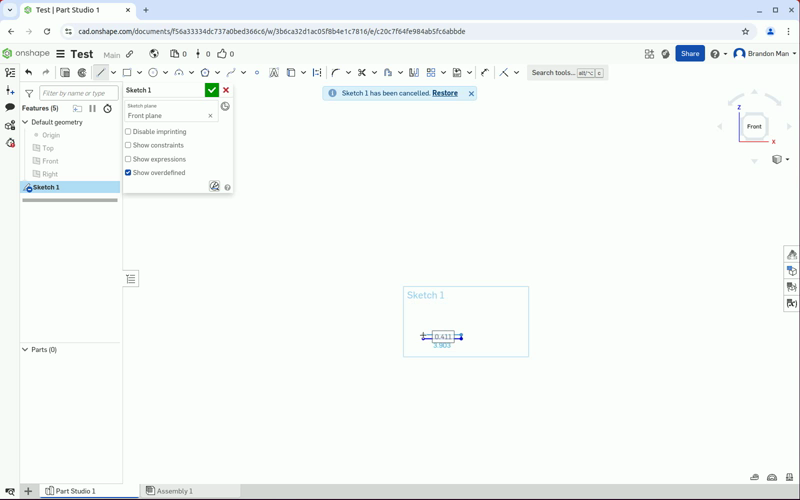
scroll(6)
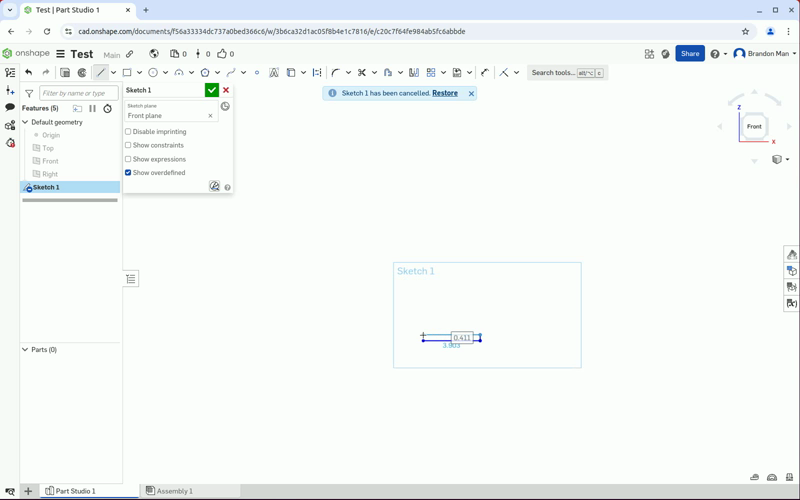
scroll(6)
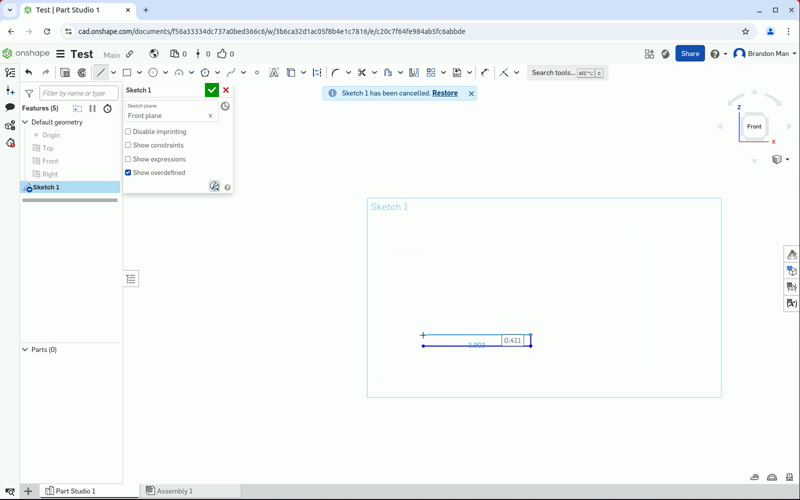
scroll(6)
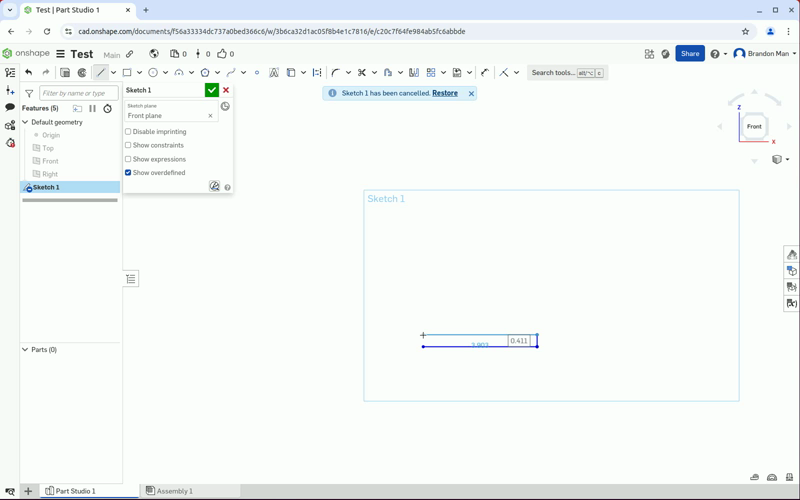
scroll(6)
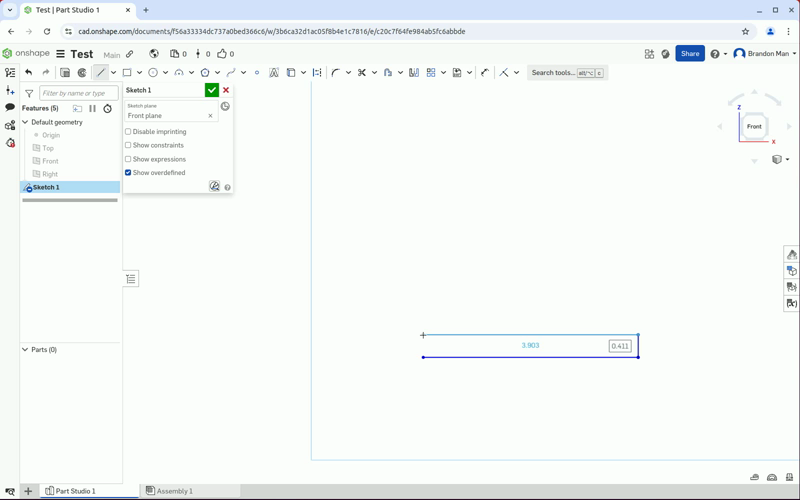
click(423, 334)
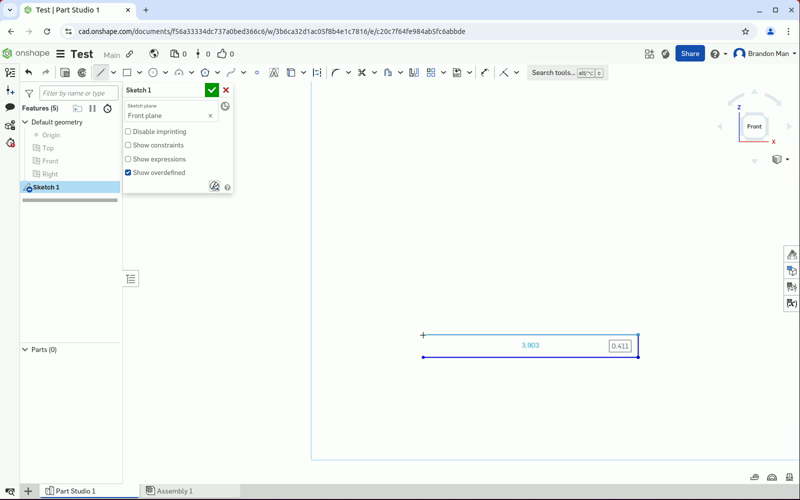
scroll(-6)
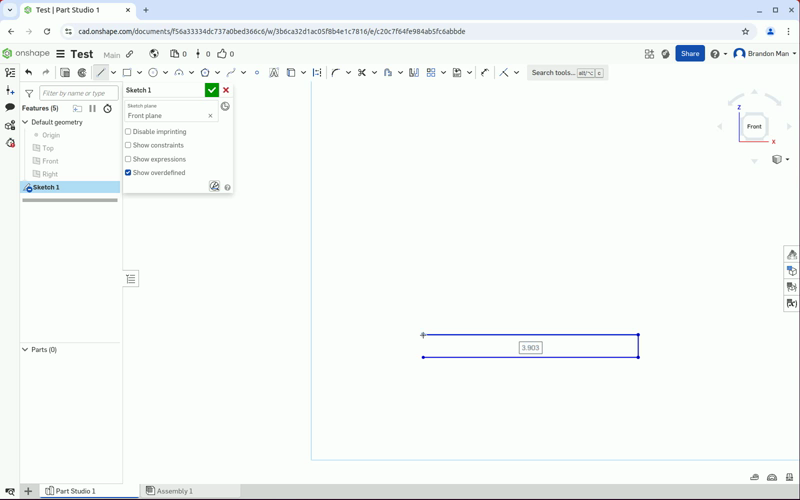
scroll(-6)
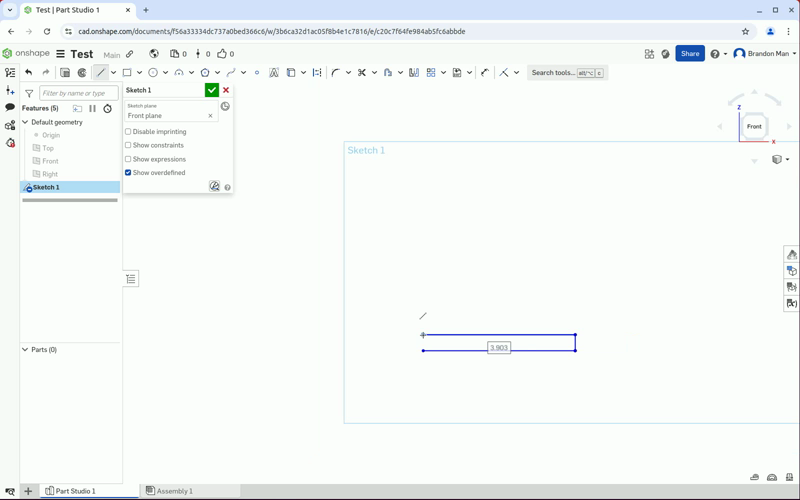
scroll(-6)
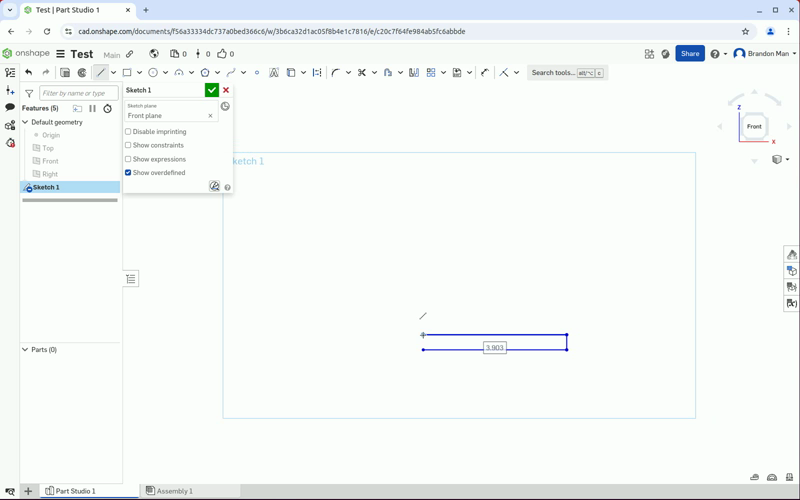
scroll(-6)
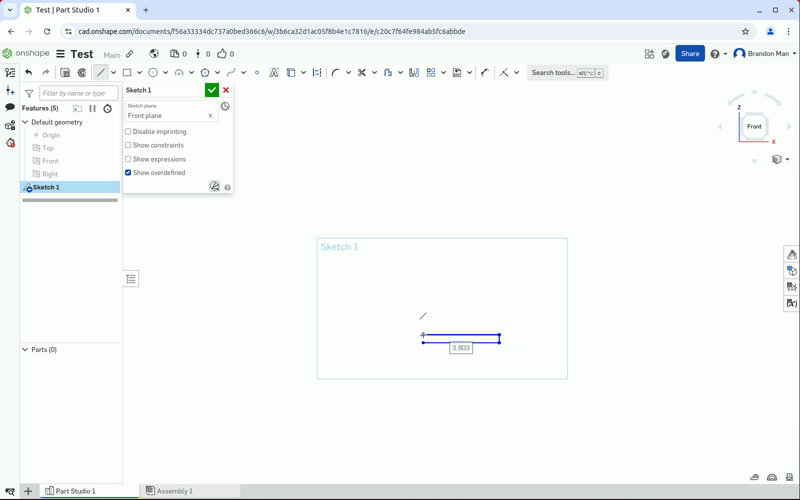
scroll(-6)
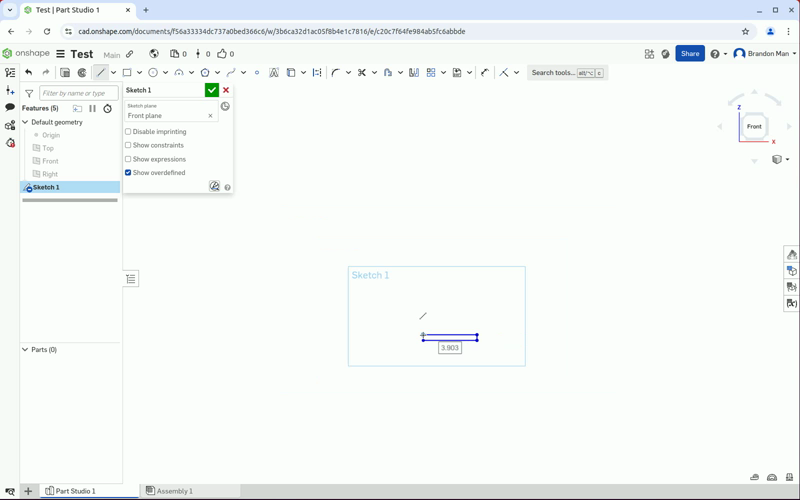
scroll(-6)
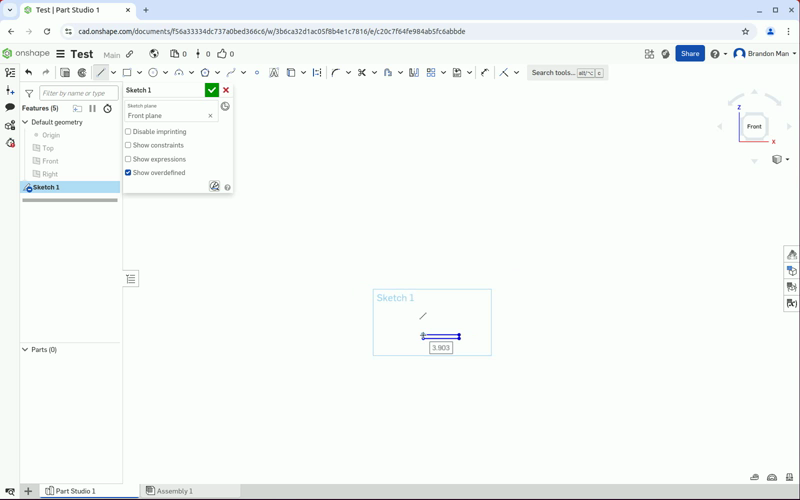
scroll(-6)
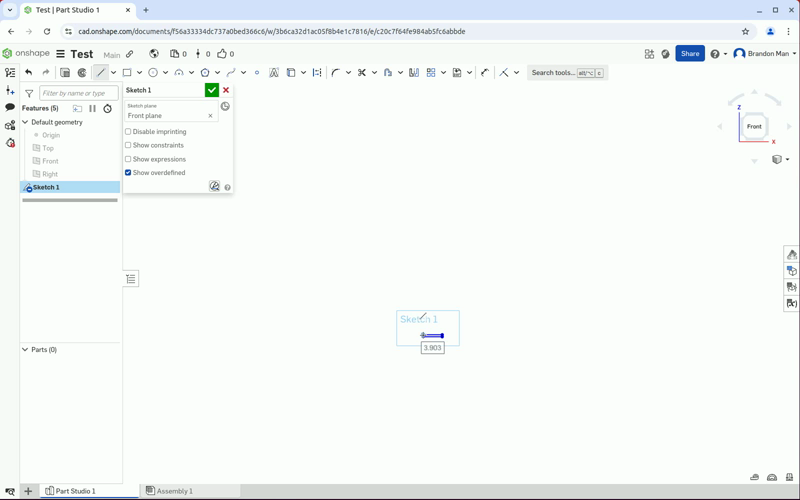
key_up(shift)
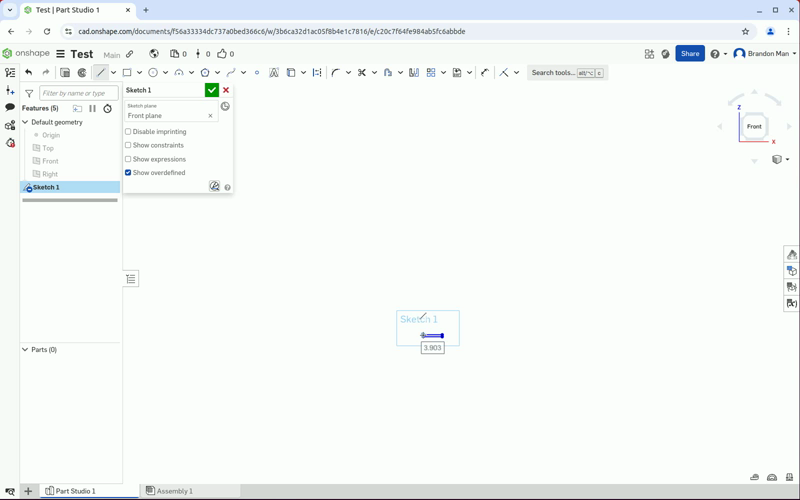
key(esc)
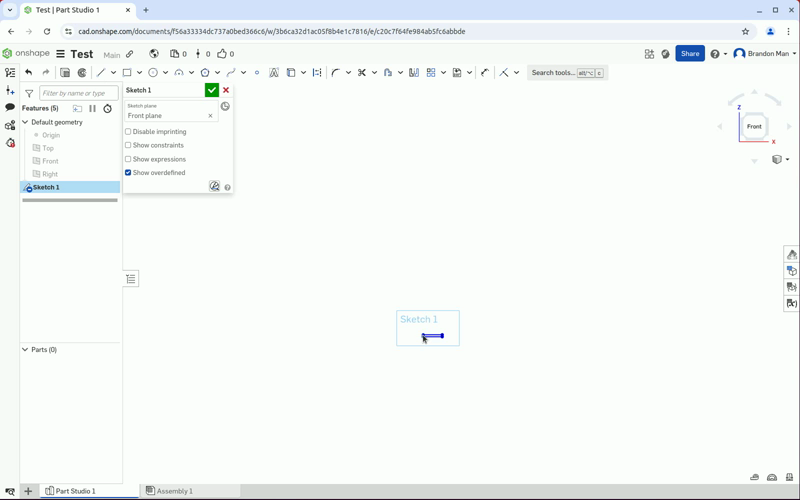
key(a)
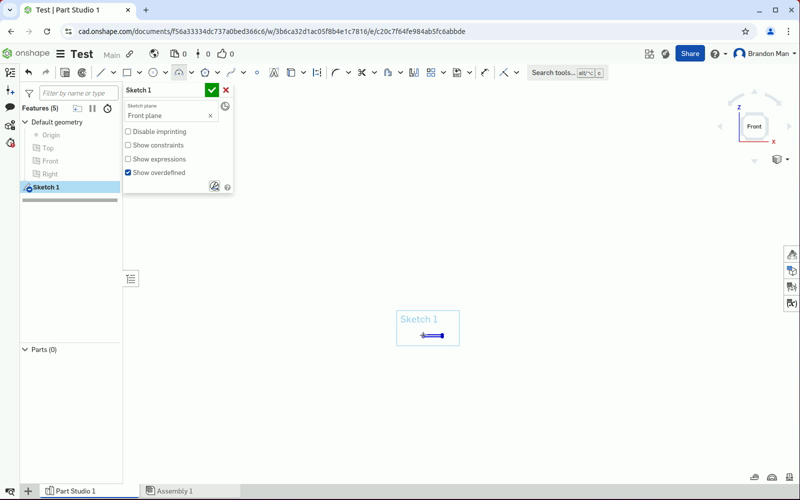
mouse_move(423, 334)
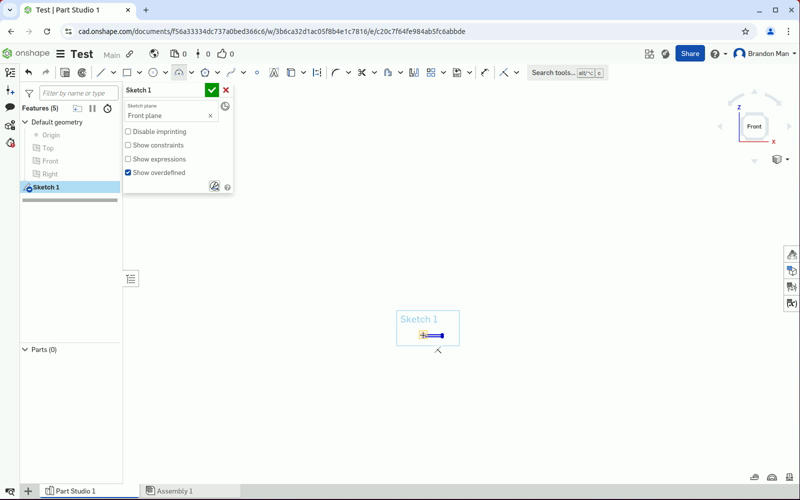
scroll(6)
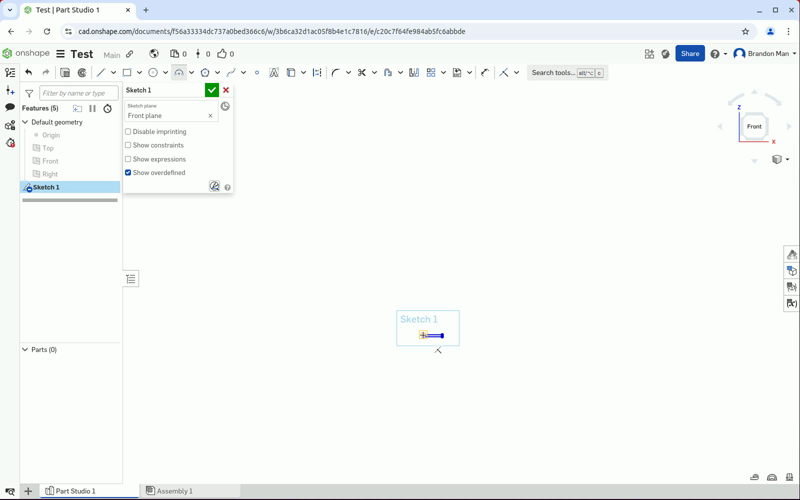
scroll(6)
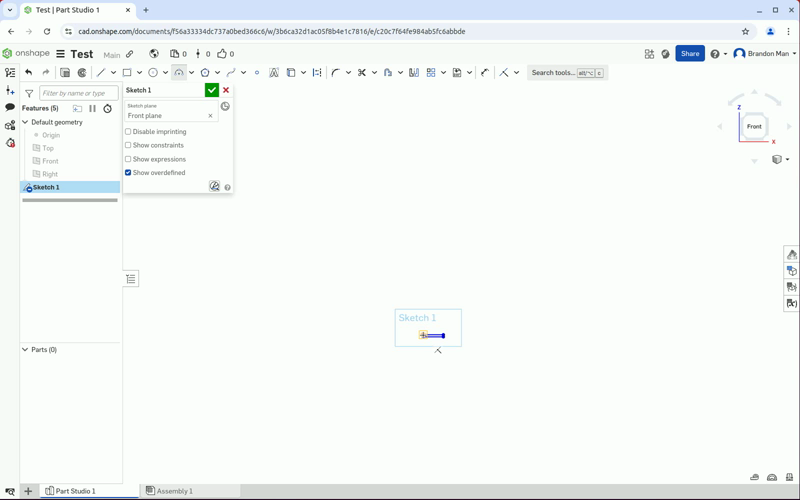
scroll(6)
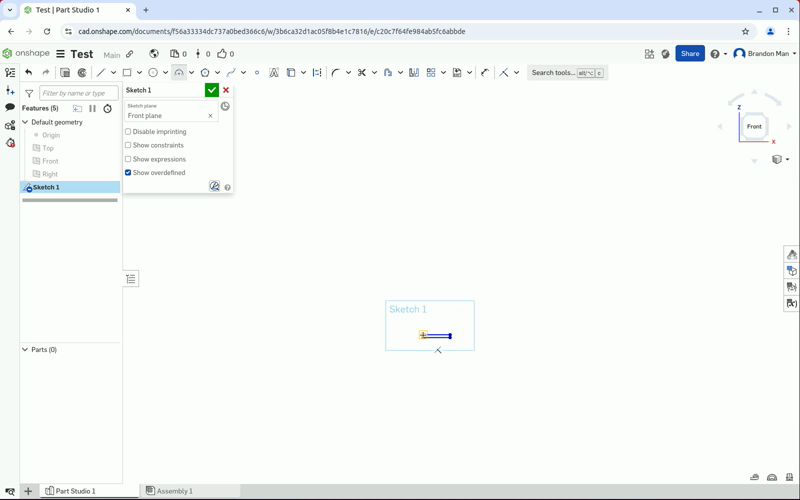
scroll(6)
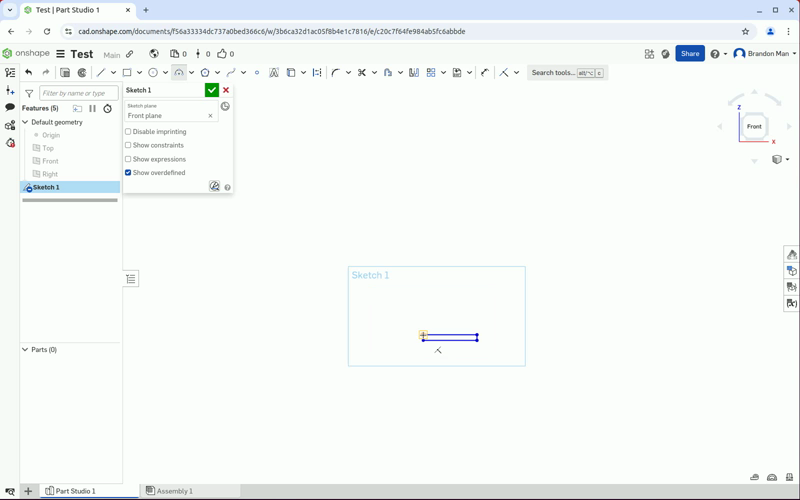
scroll(6)
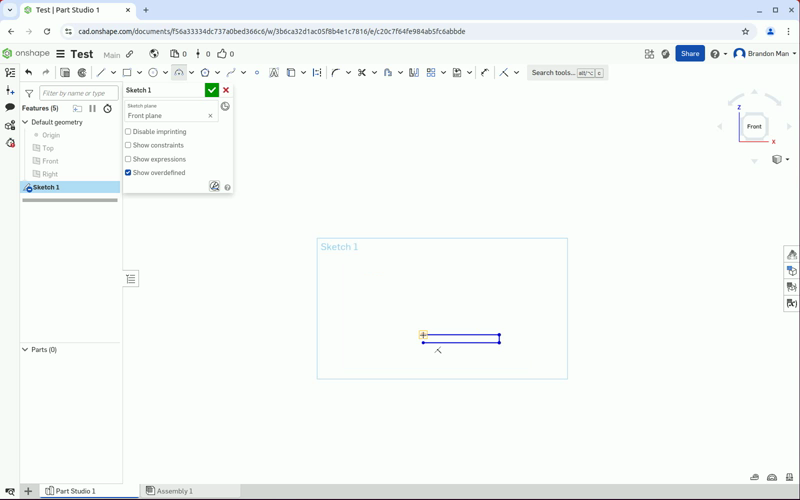
scroll(6)
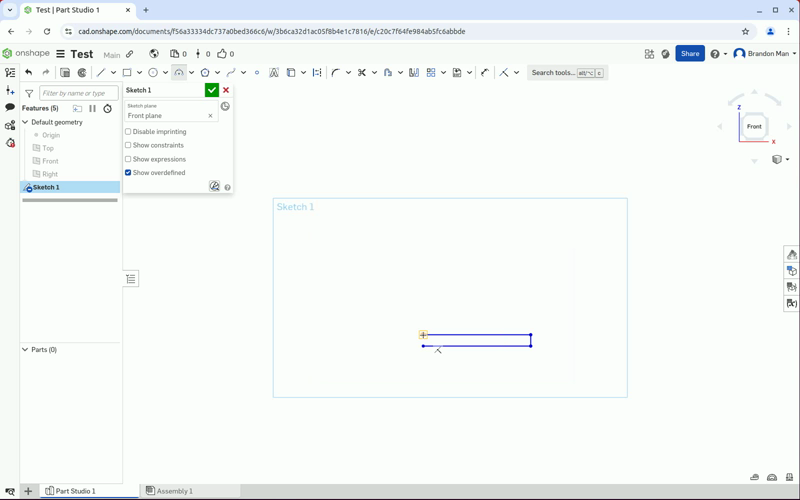
scroll(6)
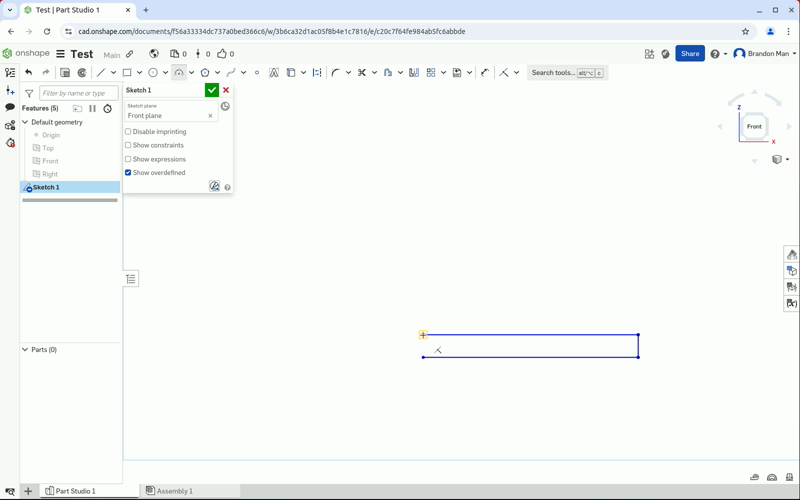
click(423, 334)
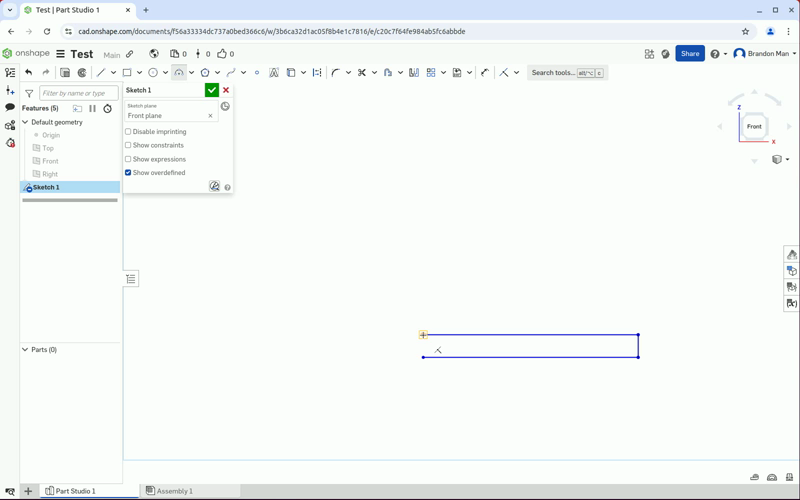
scroll(-6)
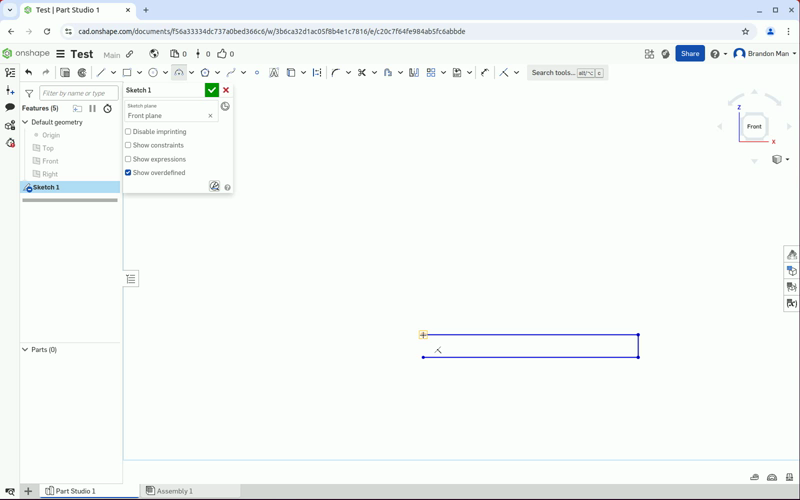
scroll(-6)
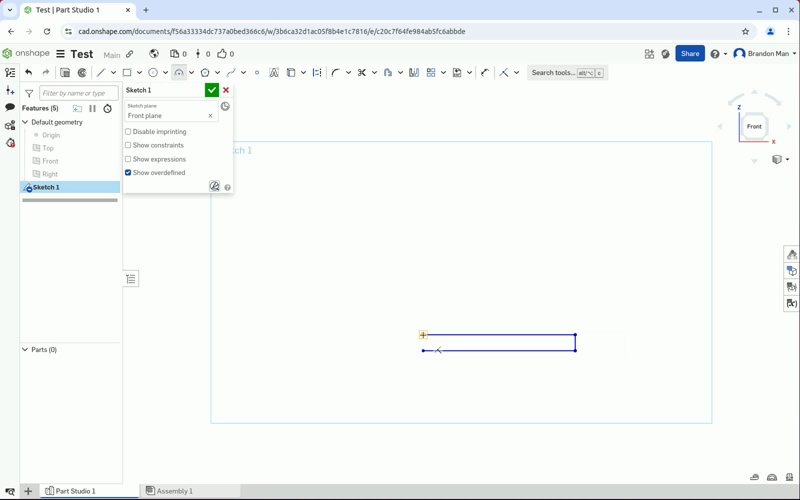
scroll(-6)
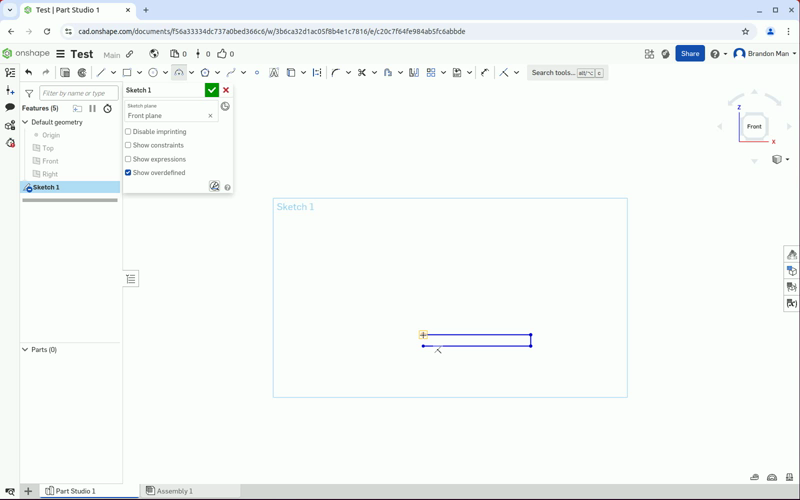
scroll(-6)
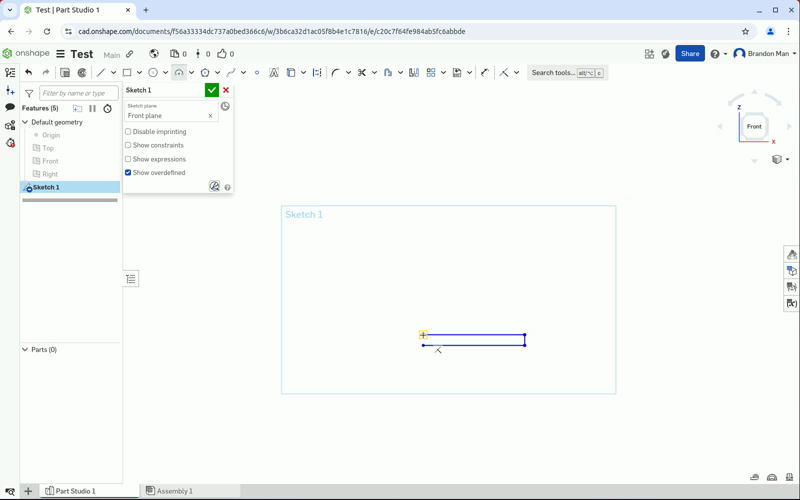
scroll(-6)
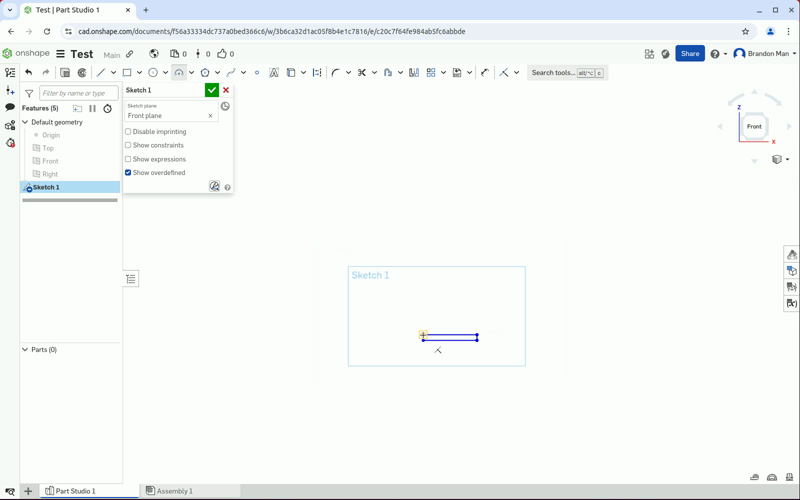
scroll(-6)
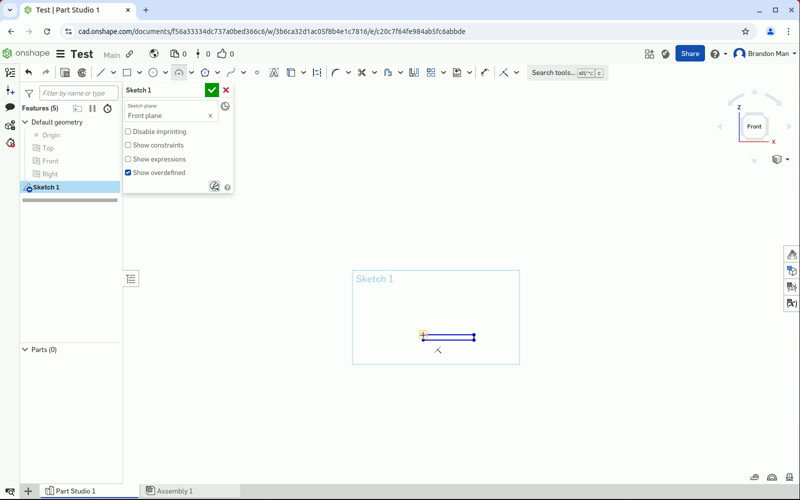
scroll(-6)
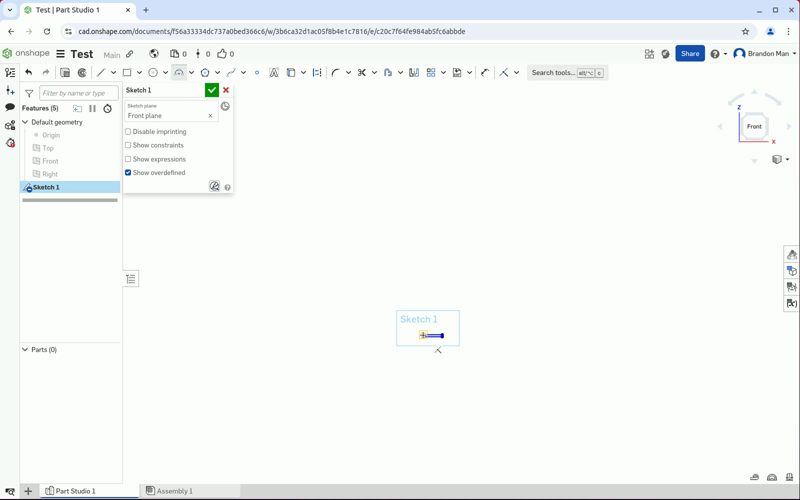
key_down(shift)
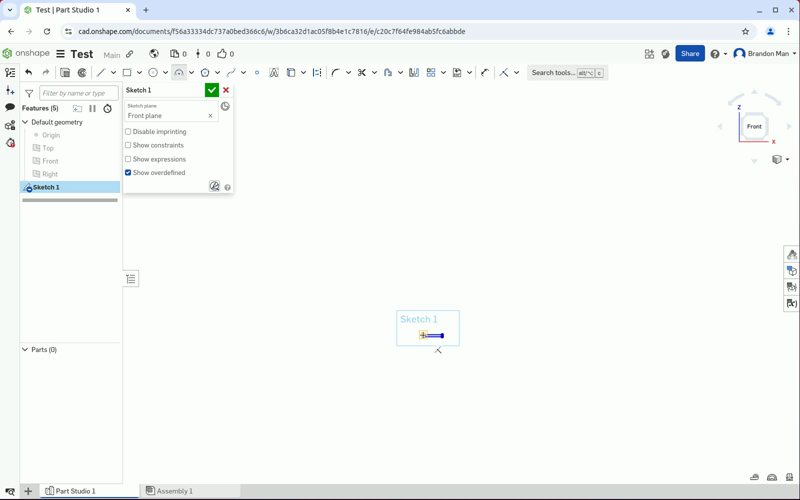
mouse_move(423, 231)
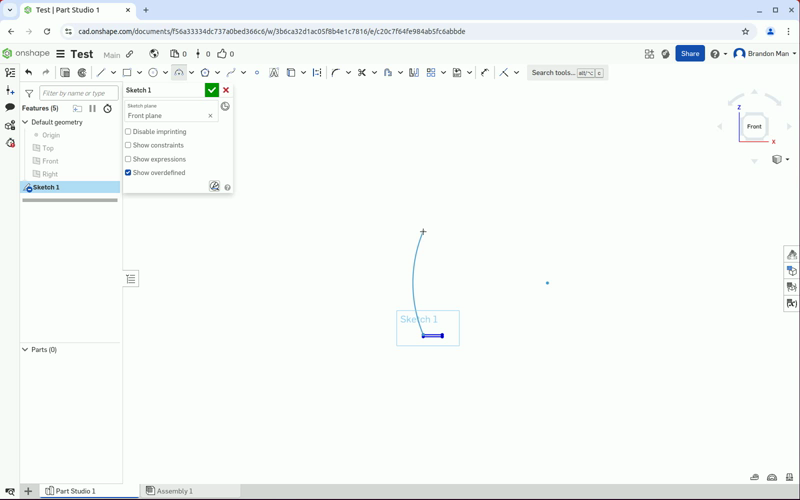
click(423, 231)
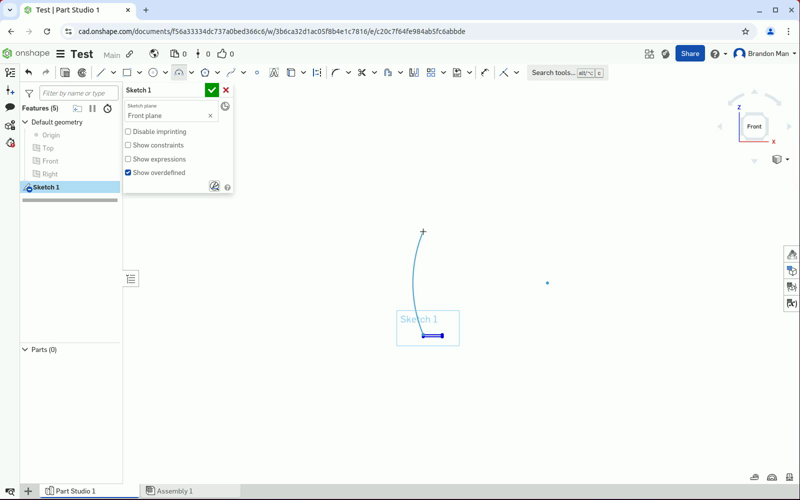
mouse_move(371, 282)
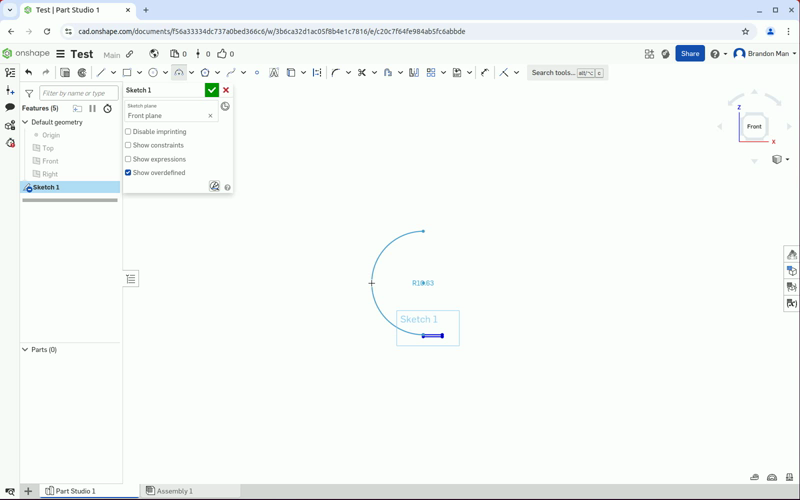
click(371, 282)
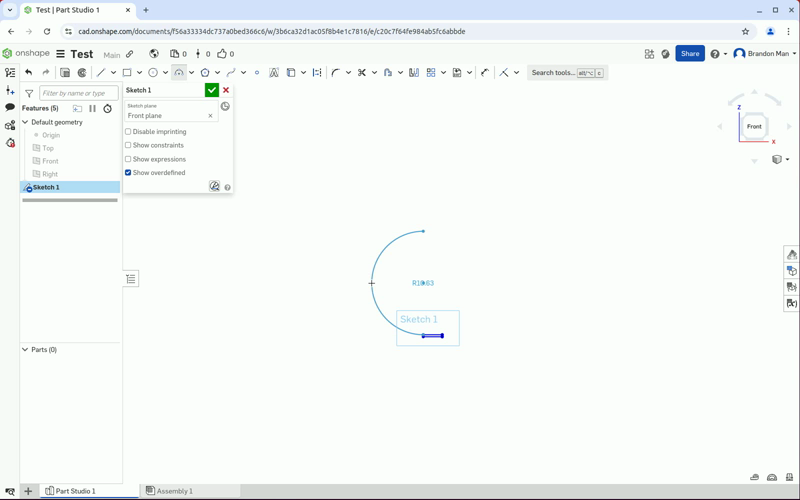
key_up(shift)
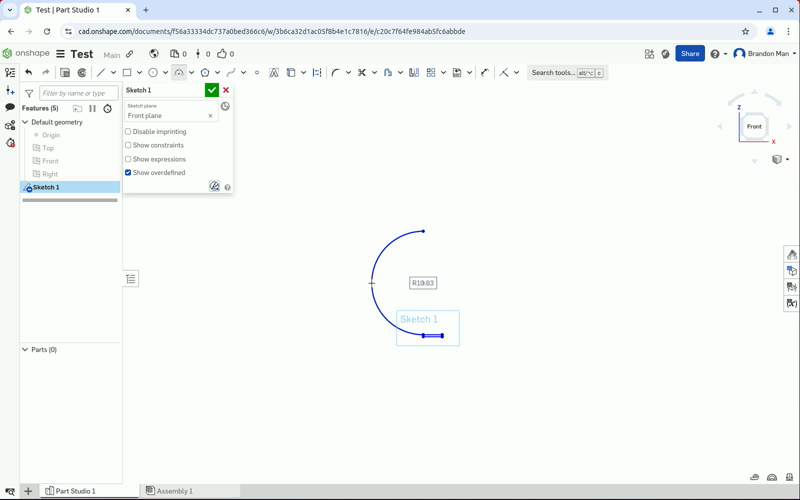
key(esc)
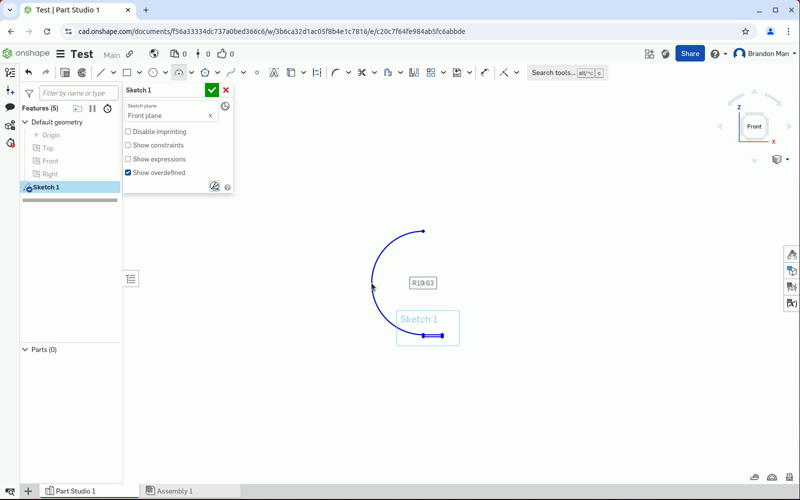
key(l)
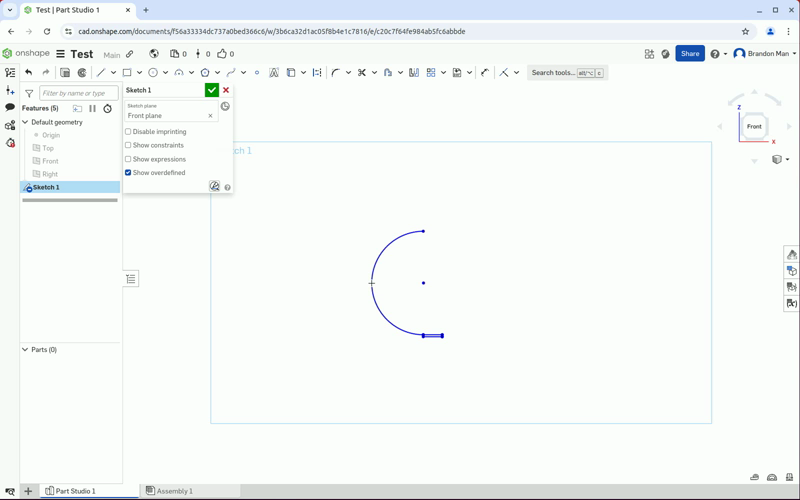
mouse_move(423, 231)
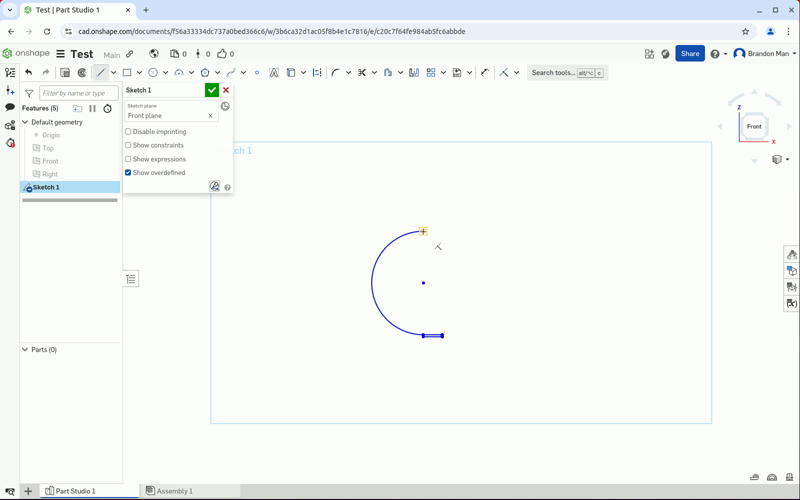
click(423, 231)
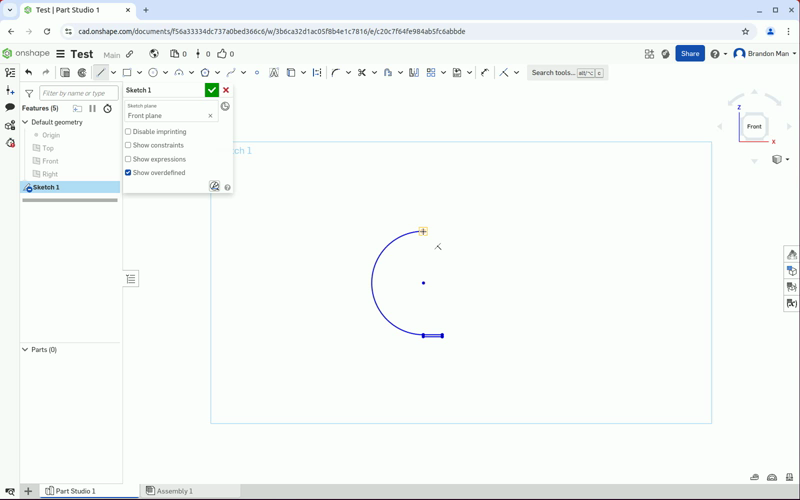
key_down(shift)
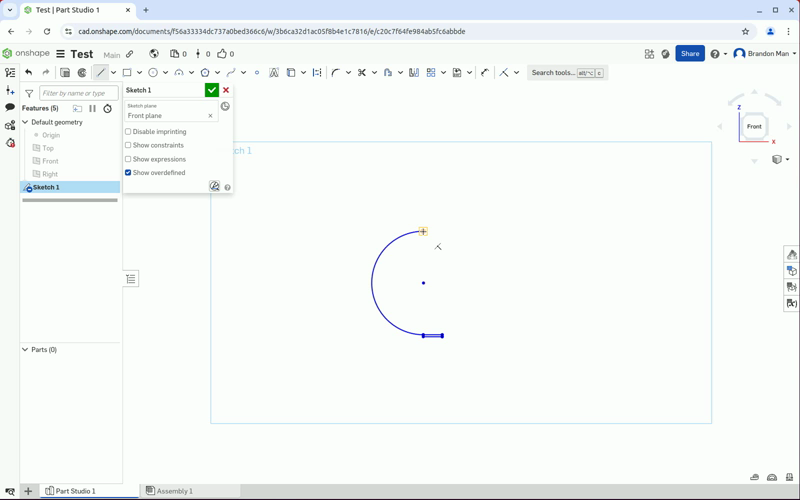
mouse_move(453, 231)
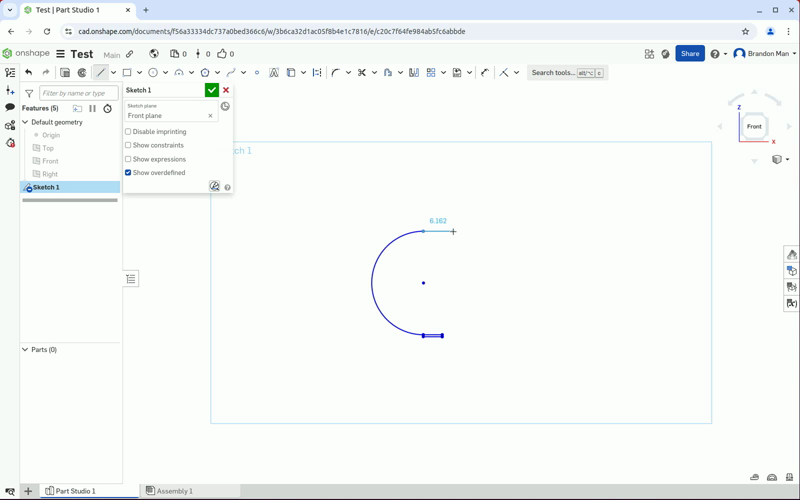
mouse_move(442, 231)
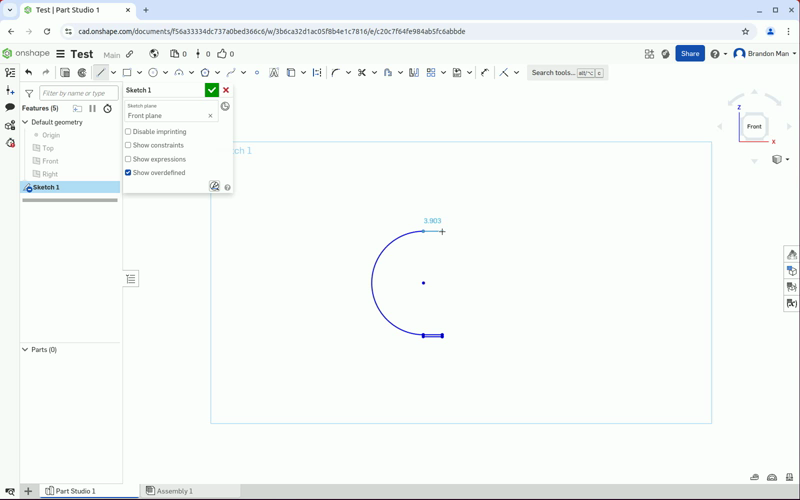
click(442, 231)
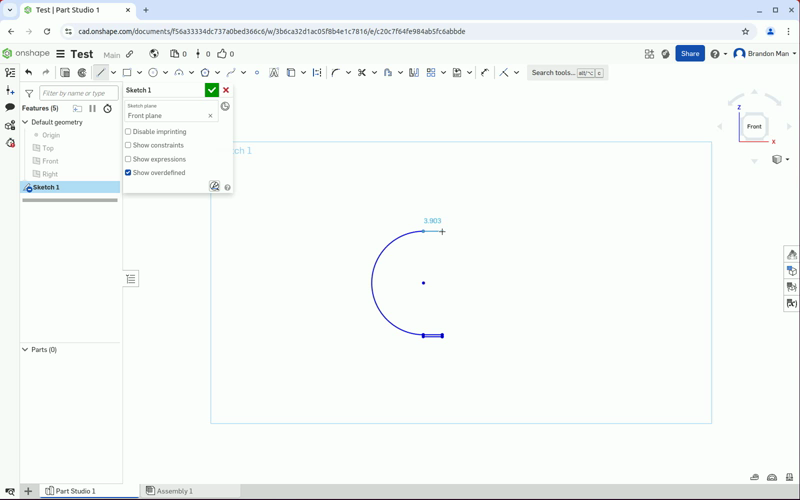
key_up(shift)
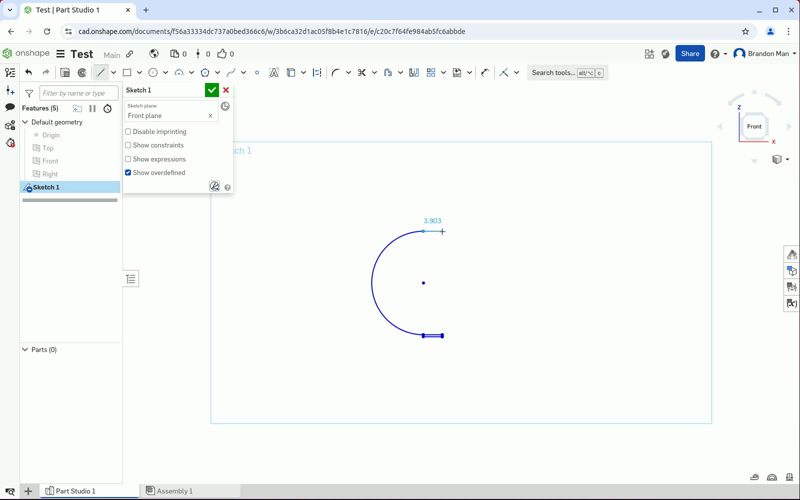
key_down(shift)
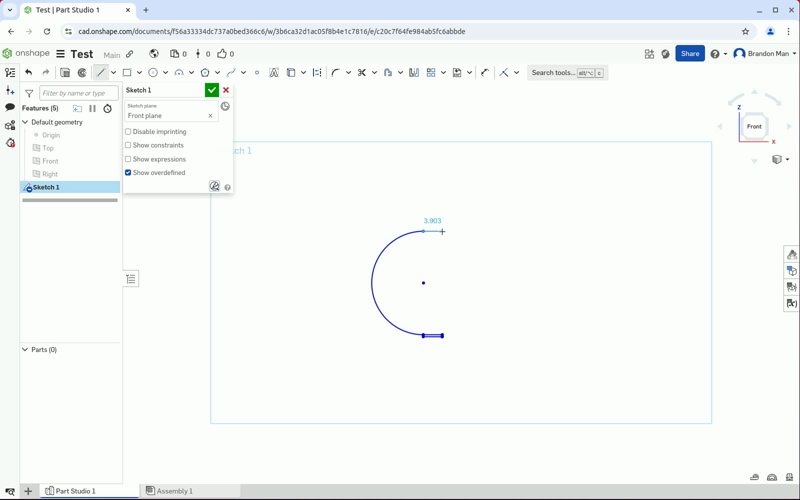
mouse_move(472, 231)
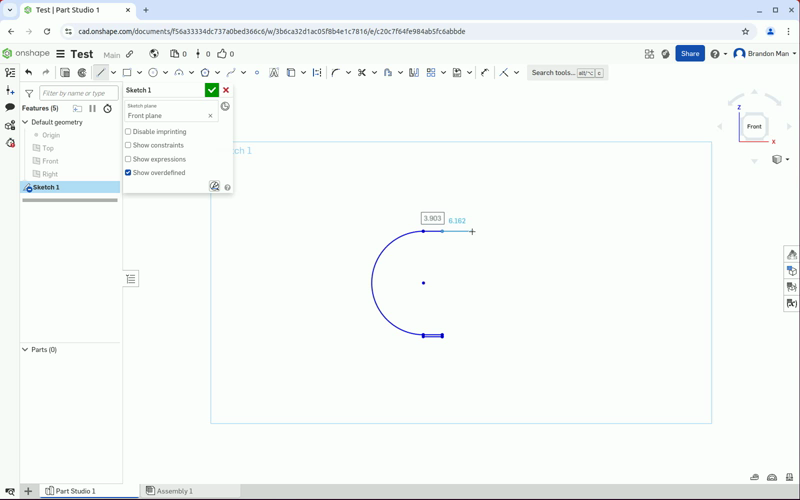
mouse_move(442, 228)
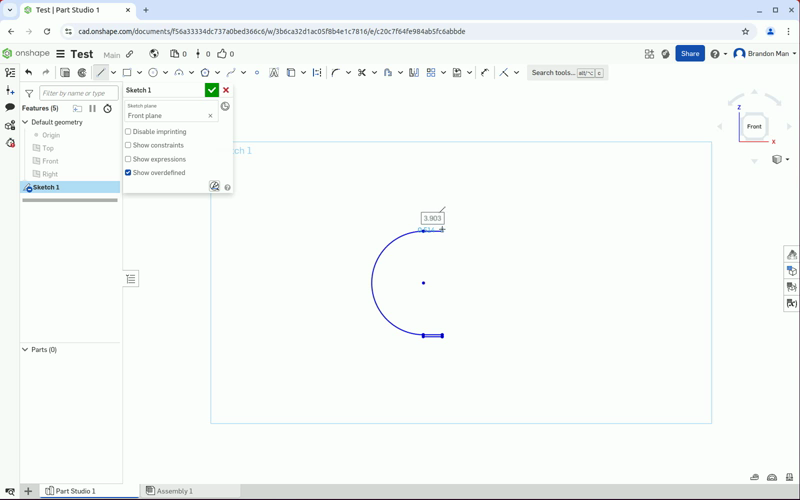
scroll(6)
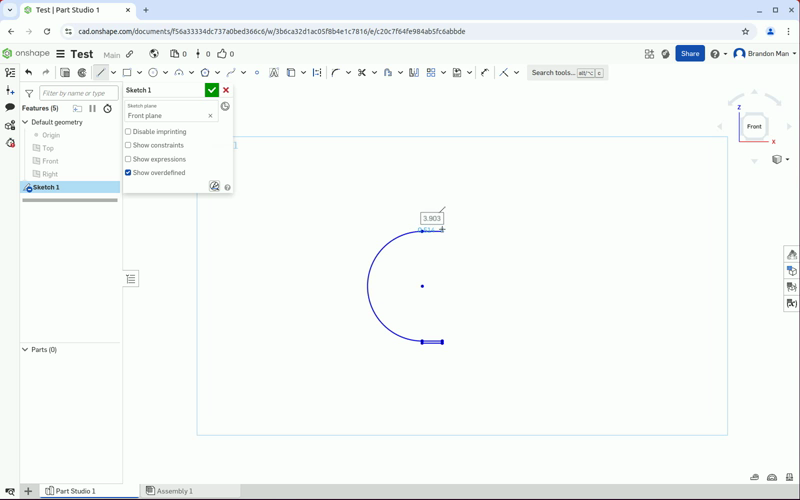
scroll(6)
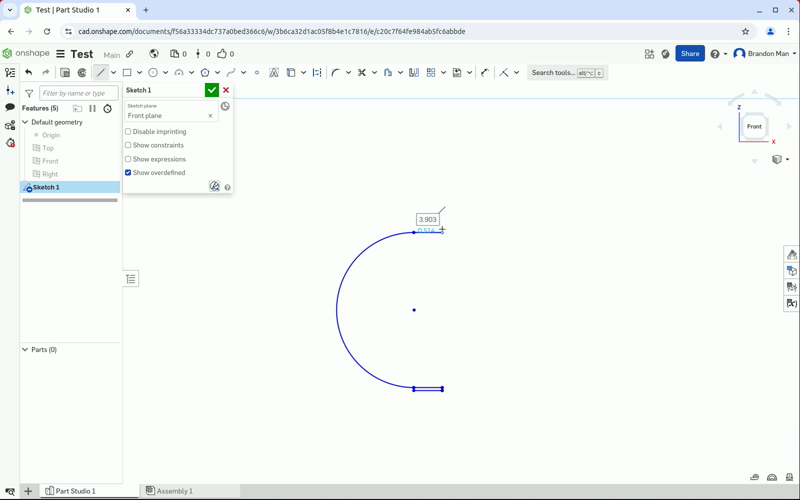
scroll(6)
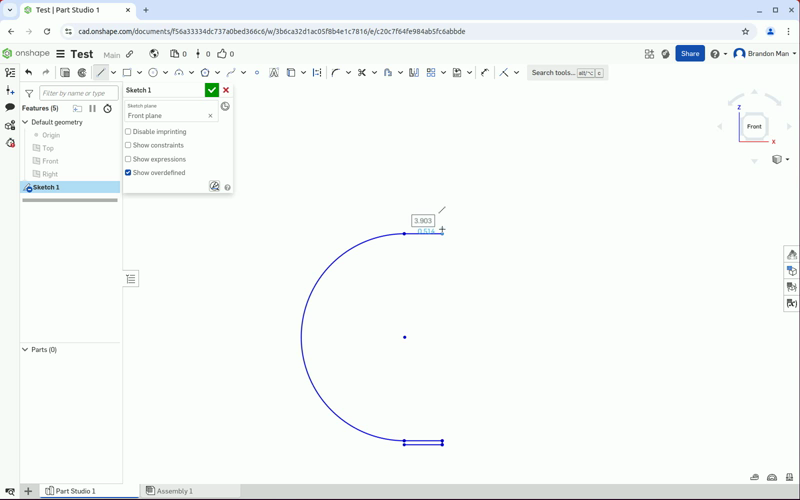
scroll(6)
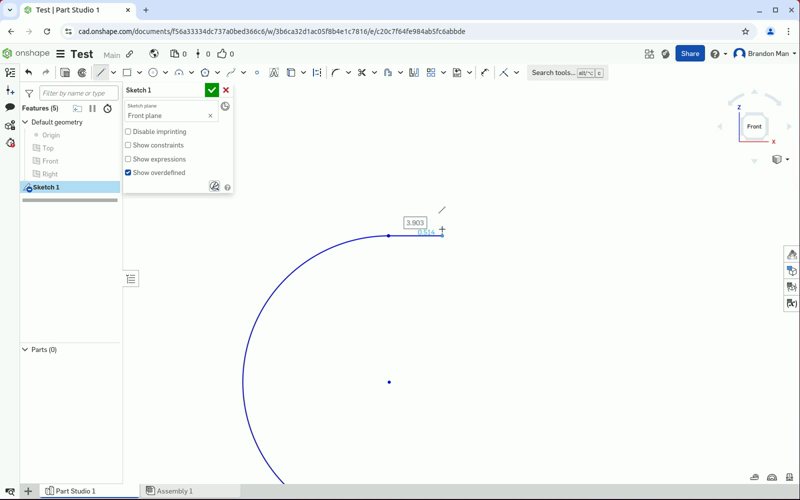
scroll(6)
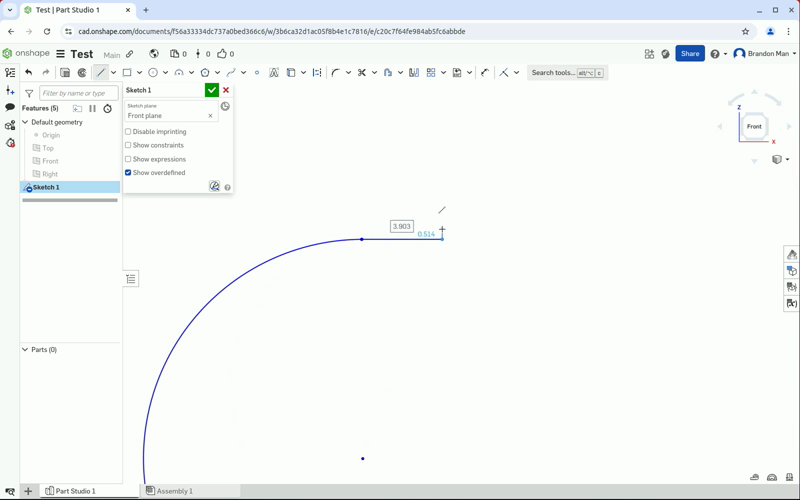
scroll(6)
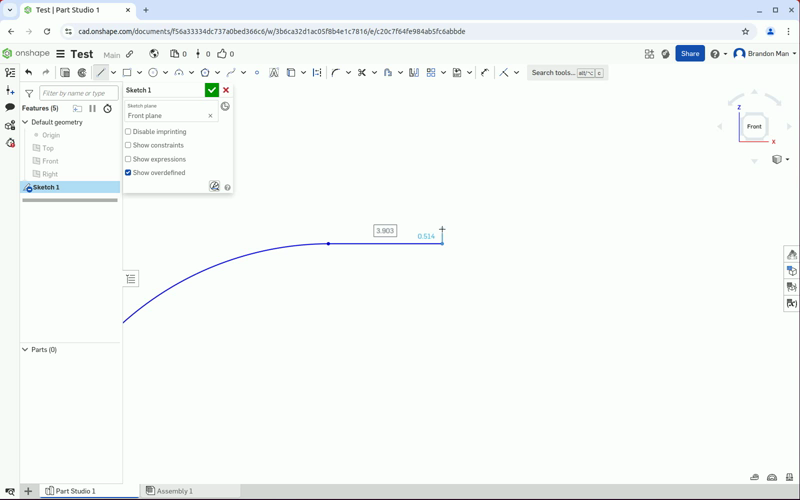
scroll(6)
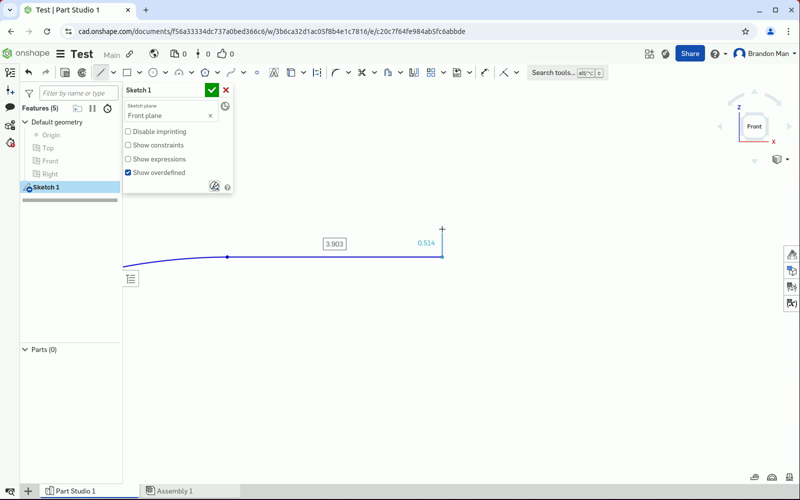
click(442, 228)
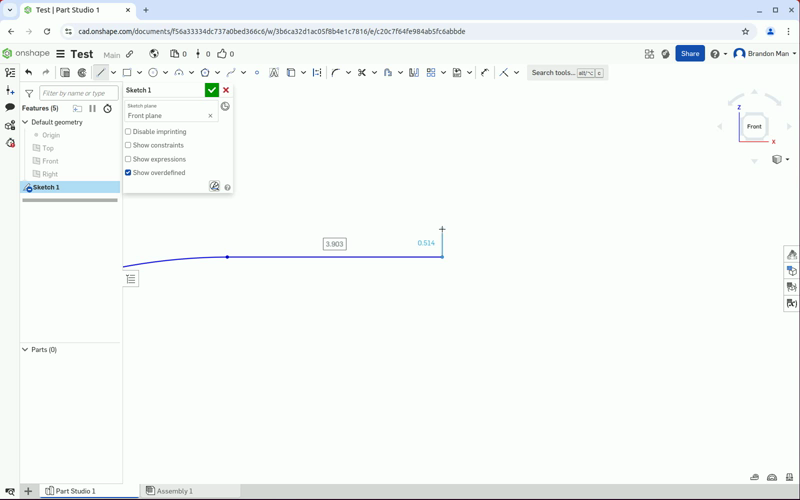
scroll(-6)
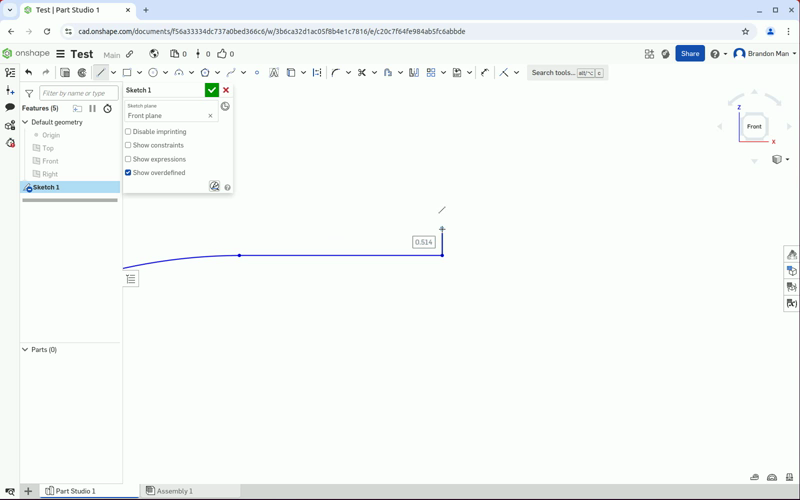
scroll(-6)
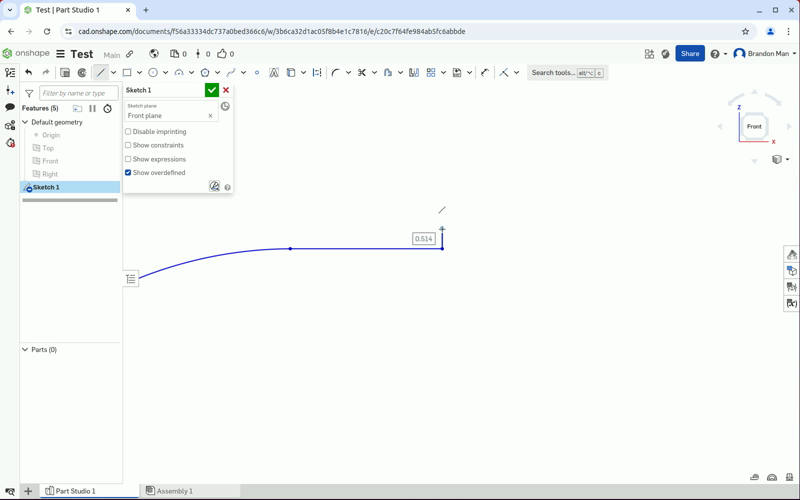
scroll(-6)
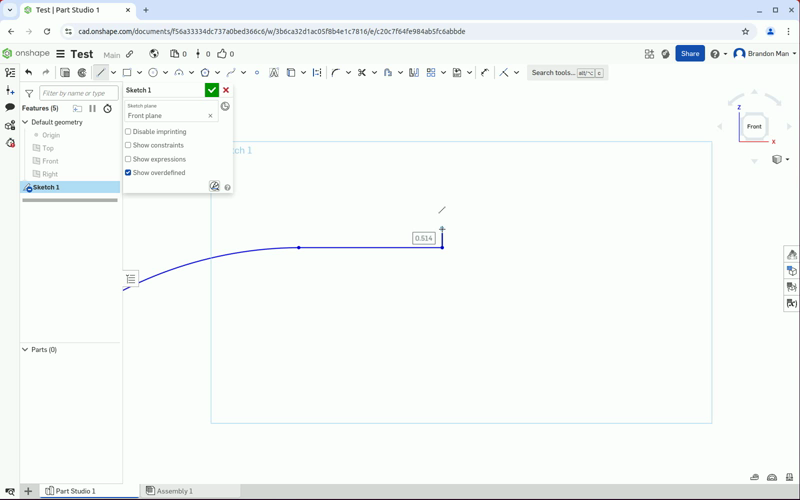
scroll(-6)
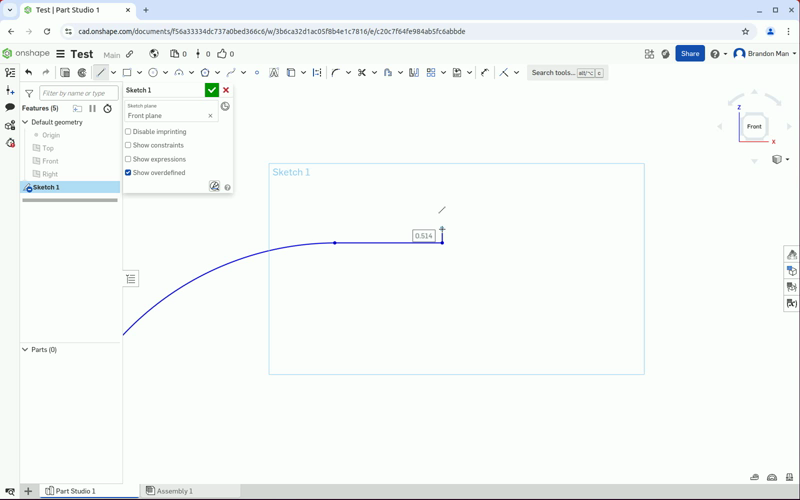
scroll(-6)
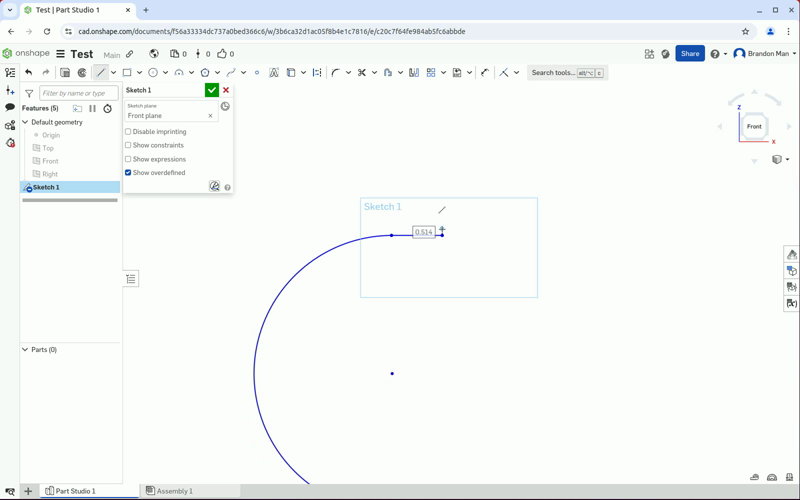
scroll(-6)
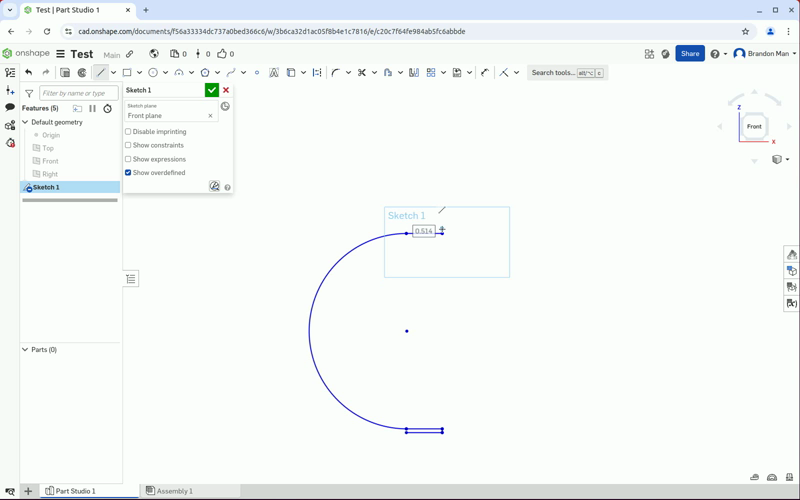
scroll(-6)
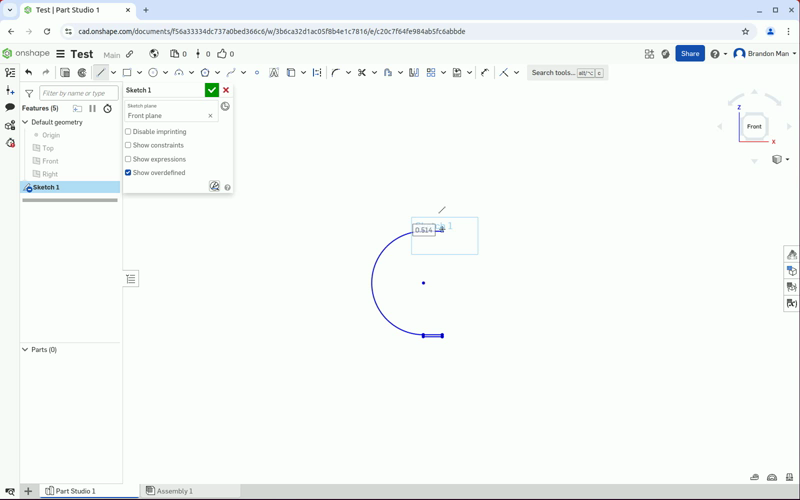
key_up(shift)
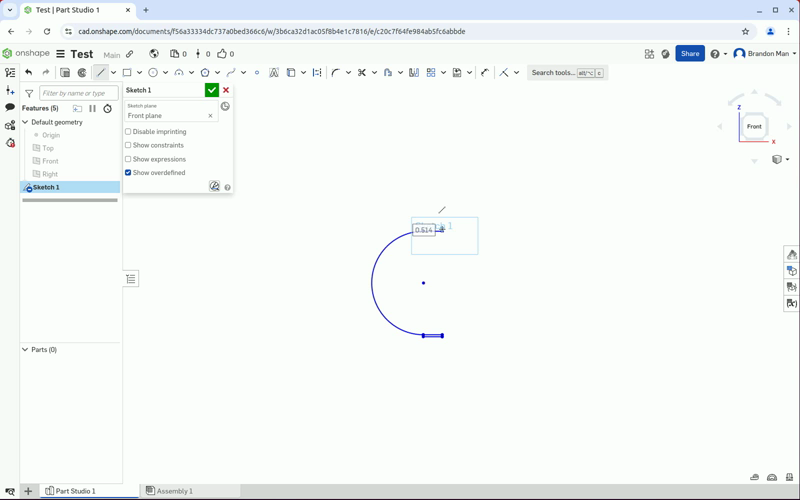
key_down(shift)
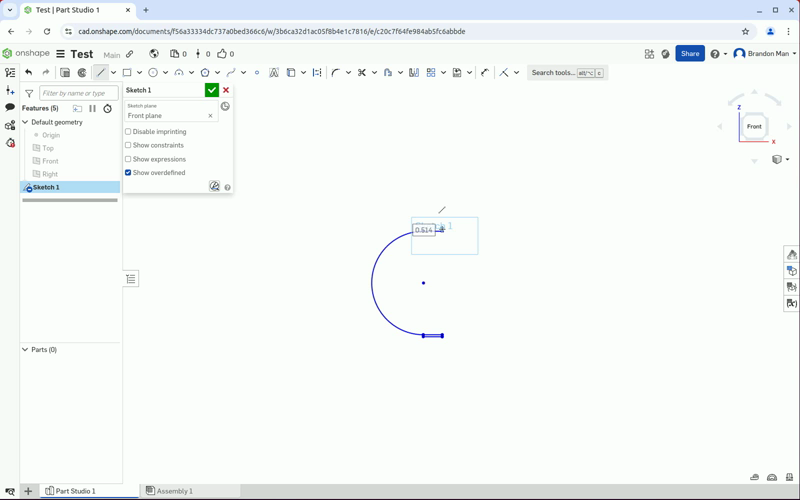
mouse_move(472, 228)
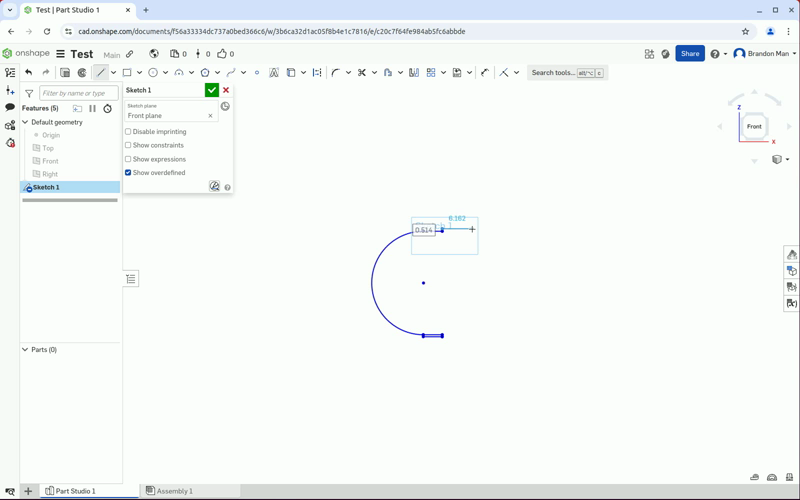
mouse_move(423, 228)
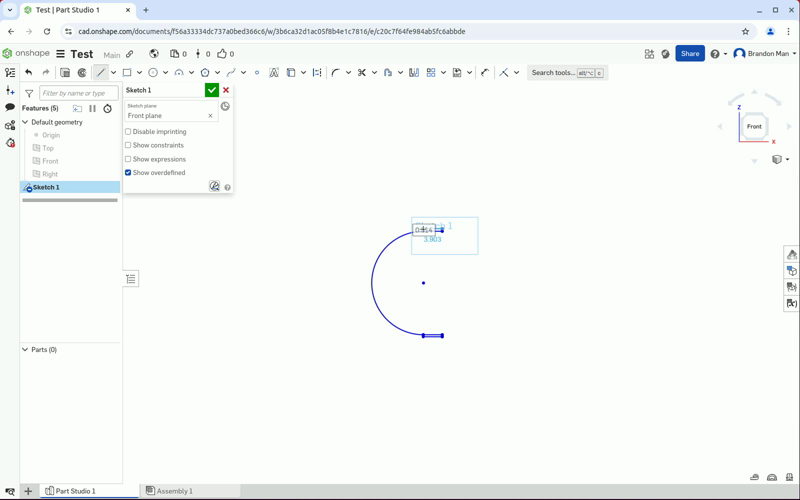
scroll(6)
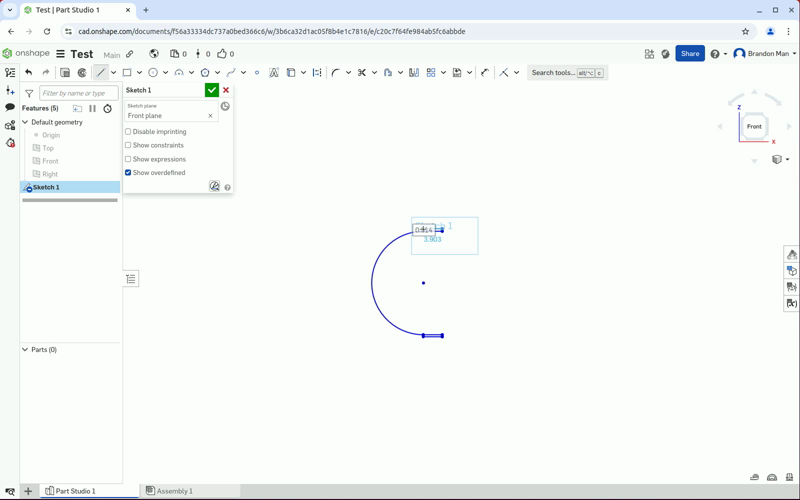
scroll(6)
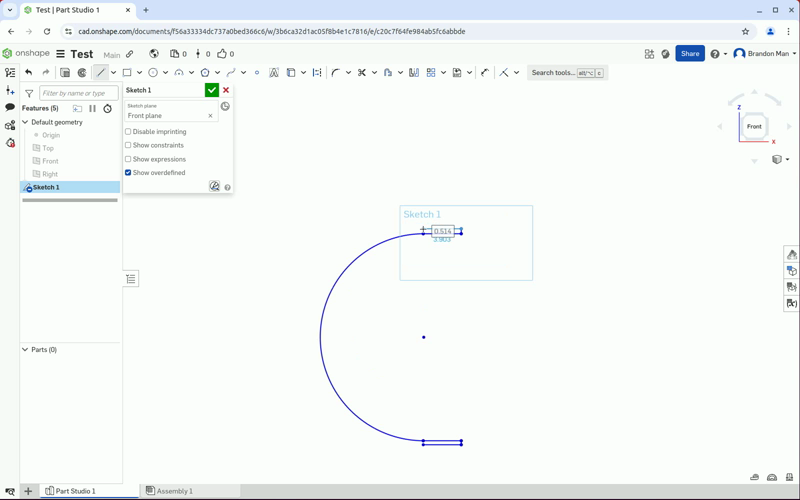
scroll(6)
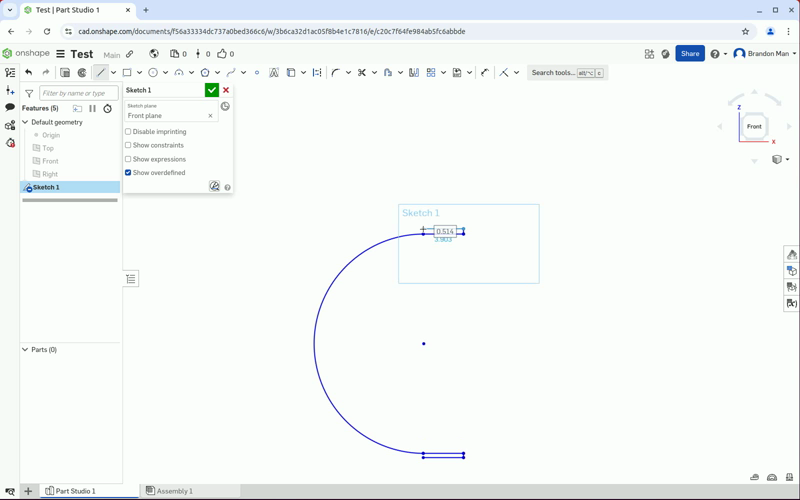
scroll(6)
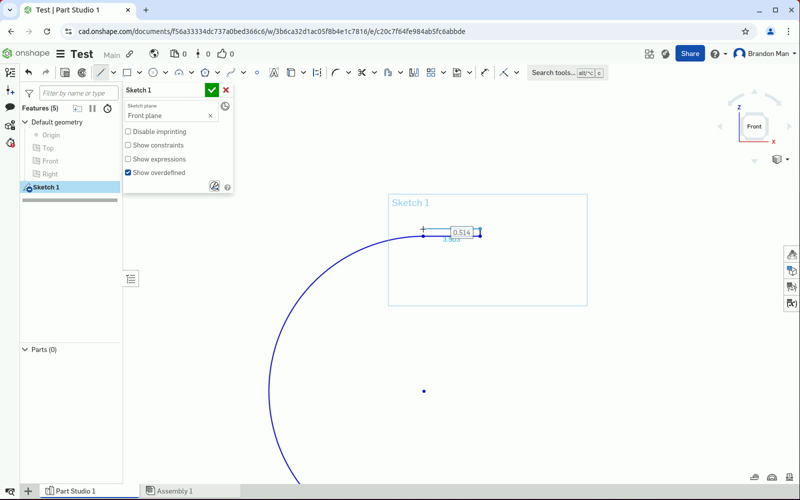
scroll(6)
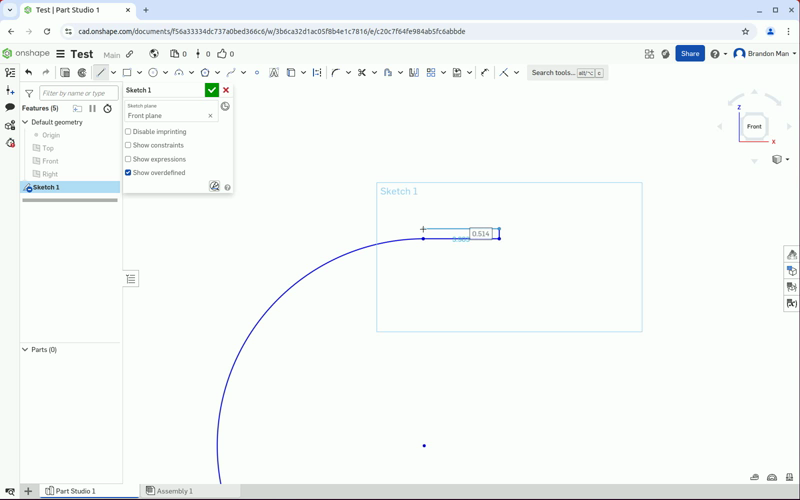
scroll(6)
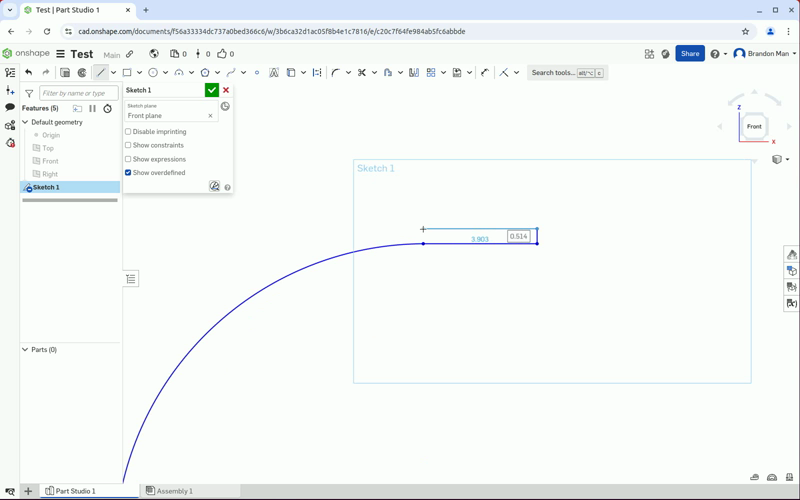
scroll(6)
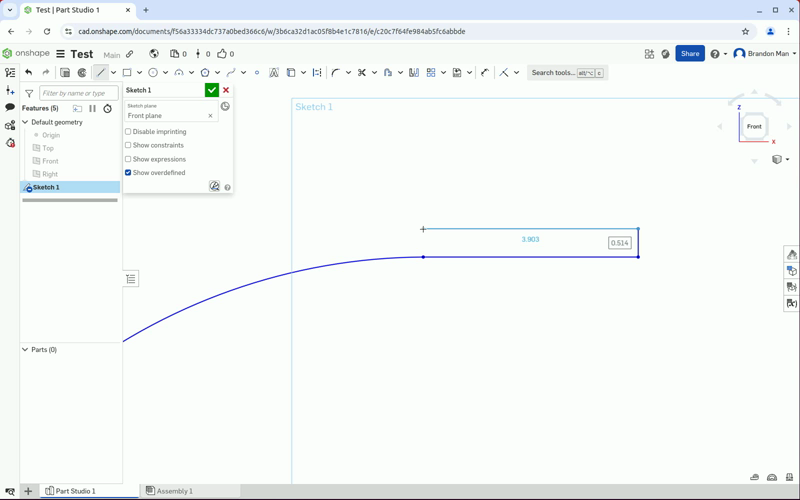
click(423, 228)
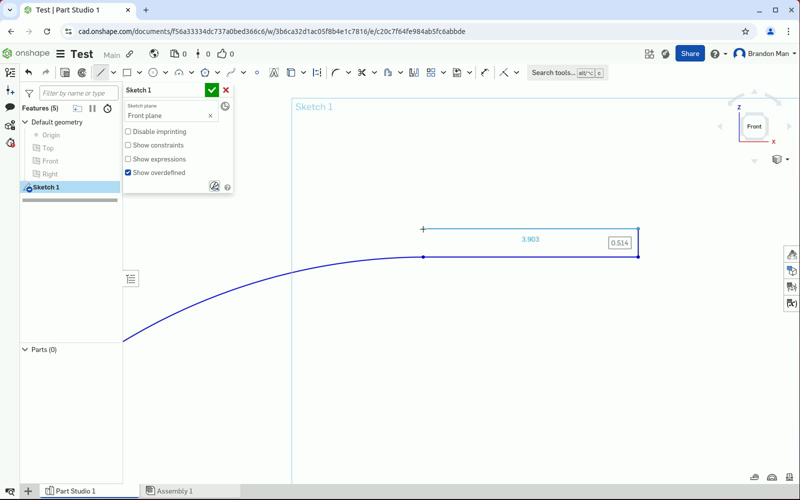
scroll(-6)
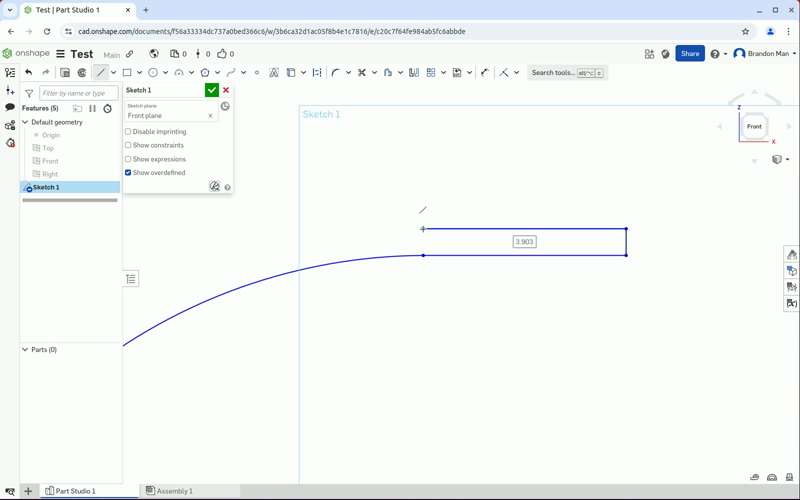
scroll(-6)
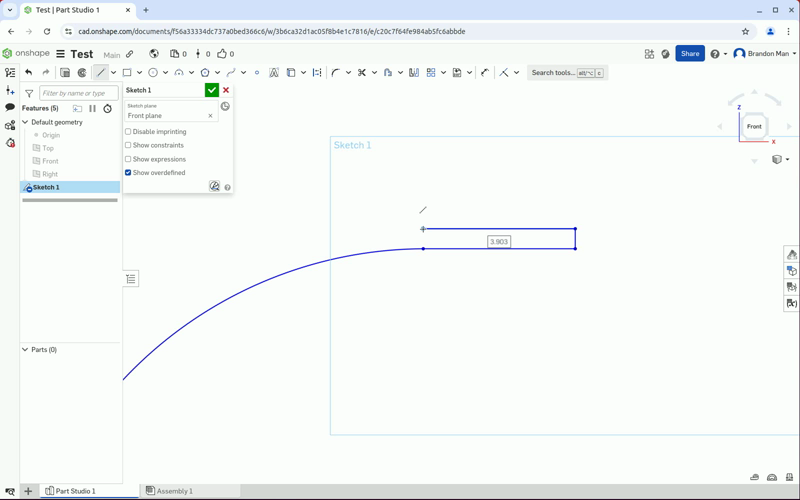
scroll(-6)
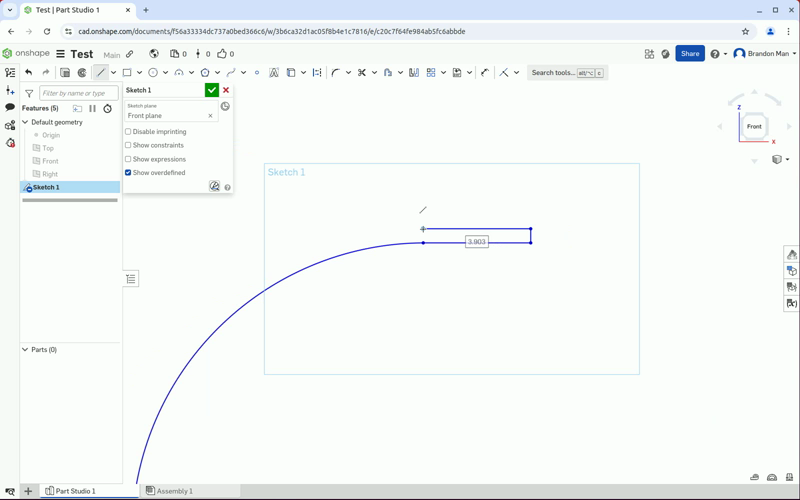
scroll(-6)
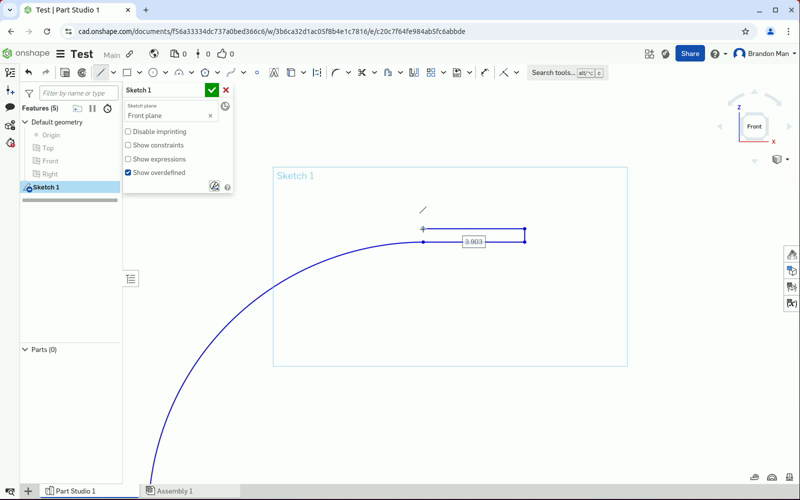
scroll(-6)
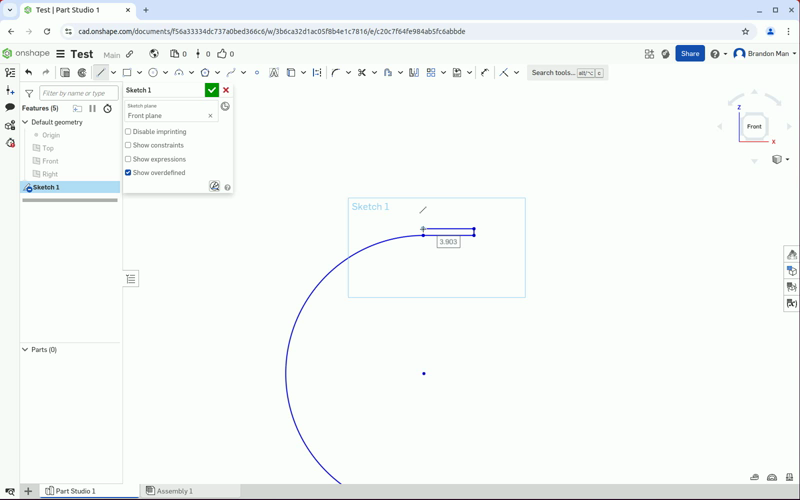
scroll(-6)
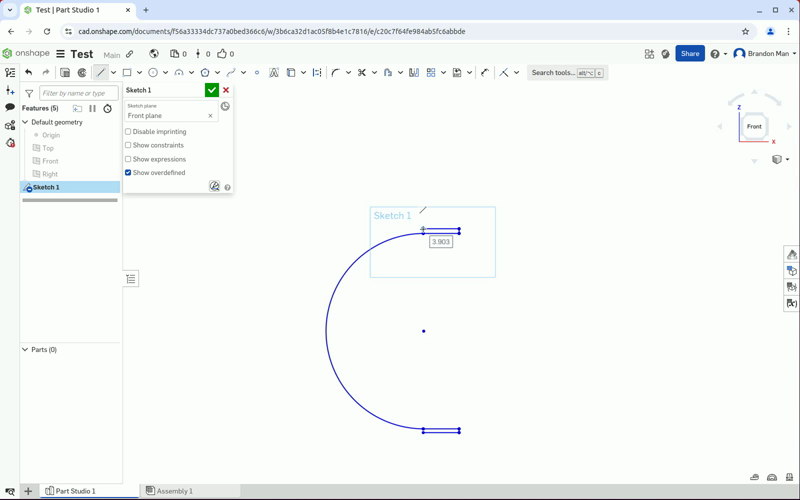
scroll(-6)
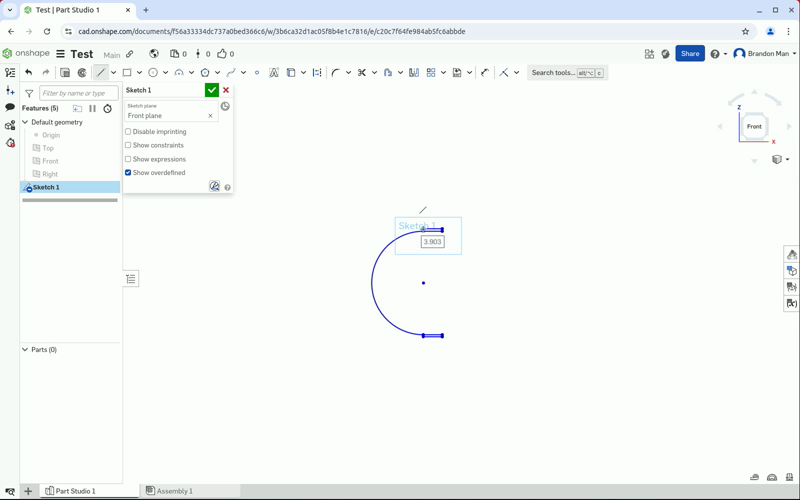
key_up(shift)
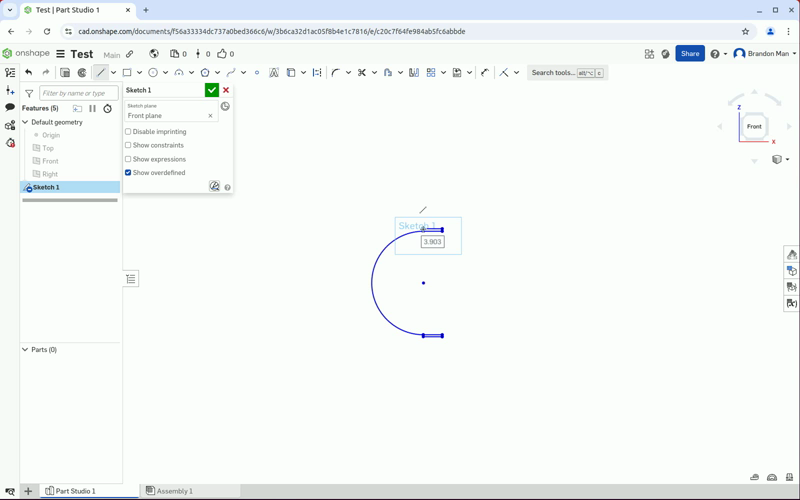
key(esc)
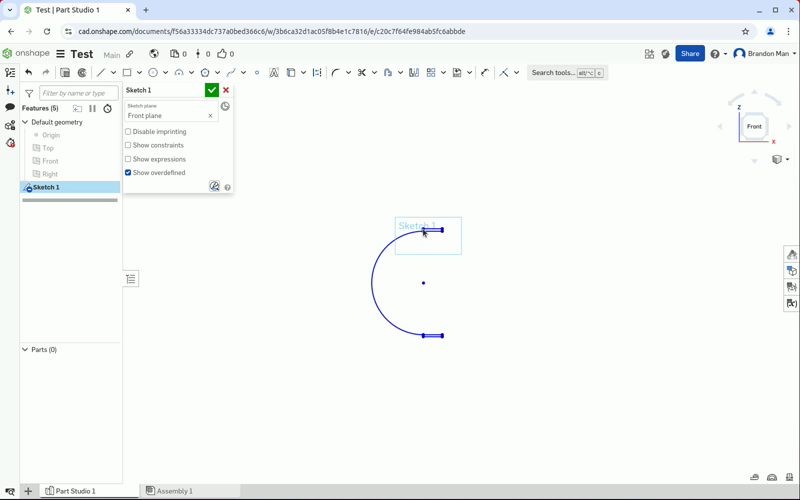
key(a)
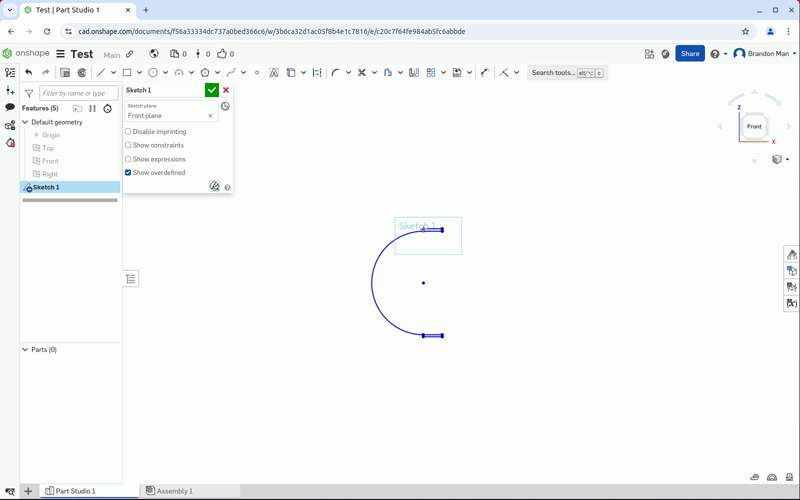
mouse_move(423, 228)
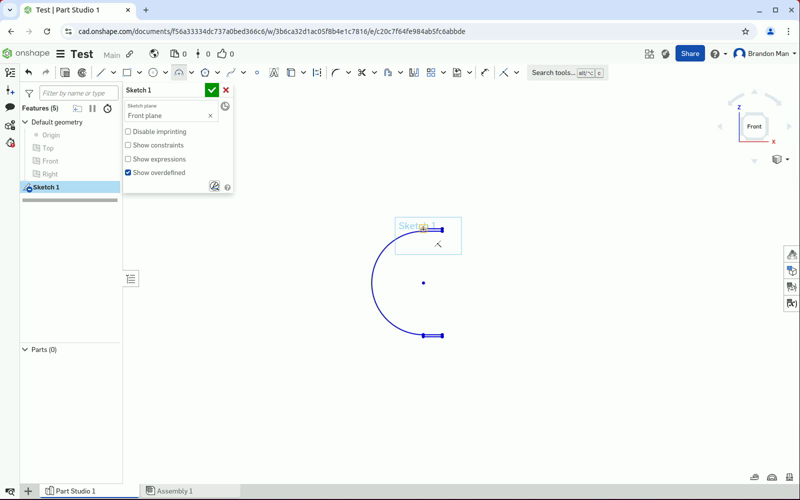
scroll(6)
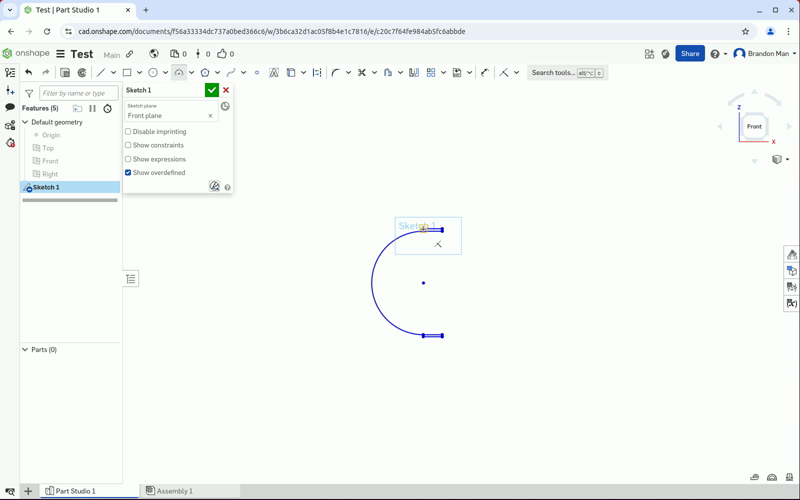
scroll(6)
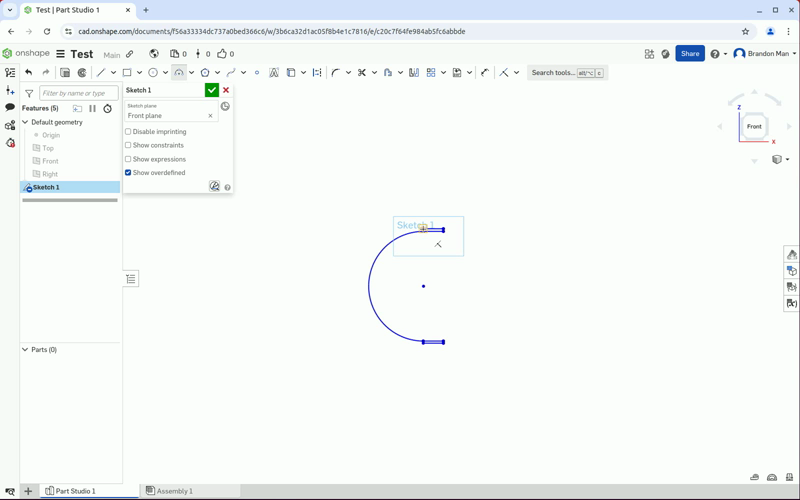
scroll(6)
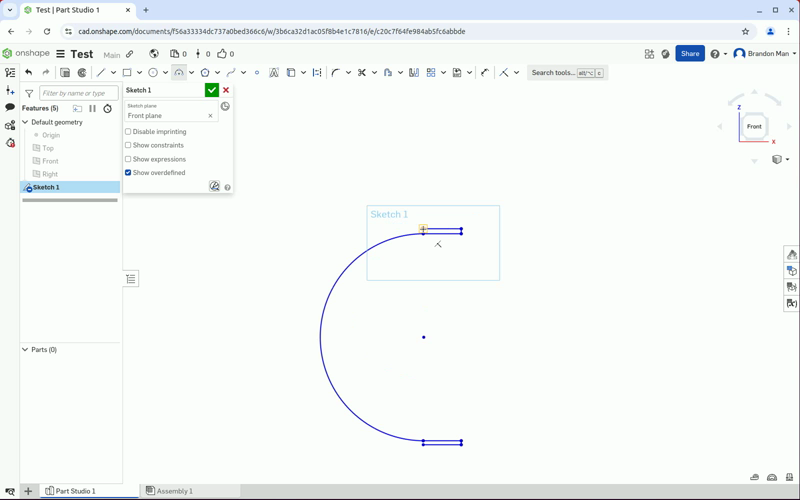
scroll(6)
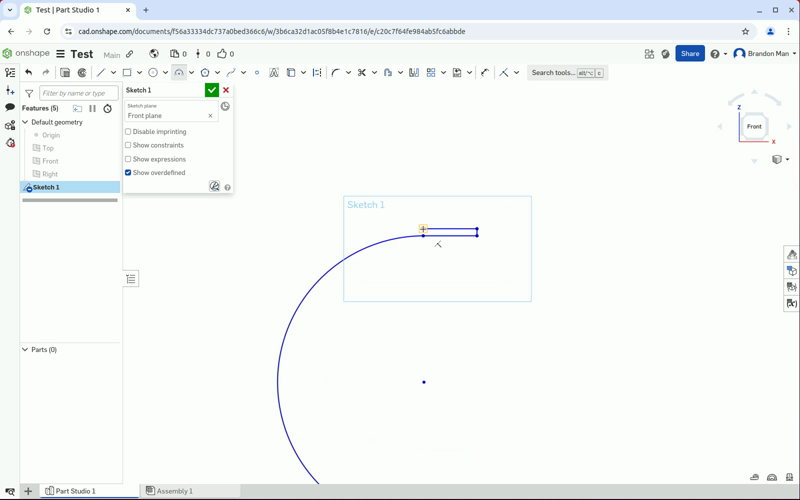
scroll(6)
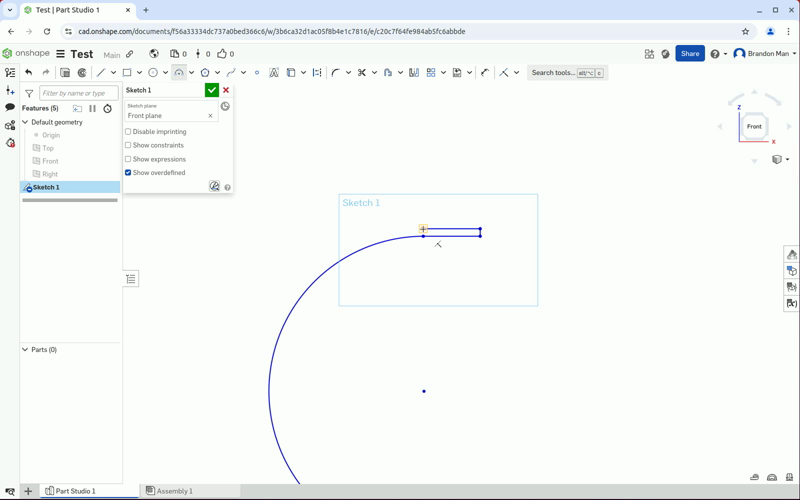
scroll(6)
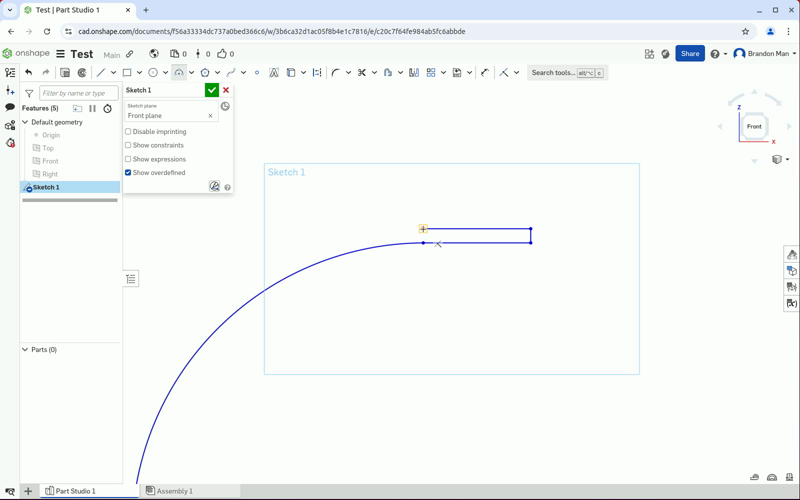
scroll(6)
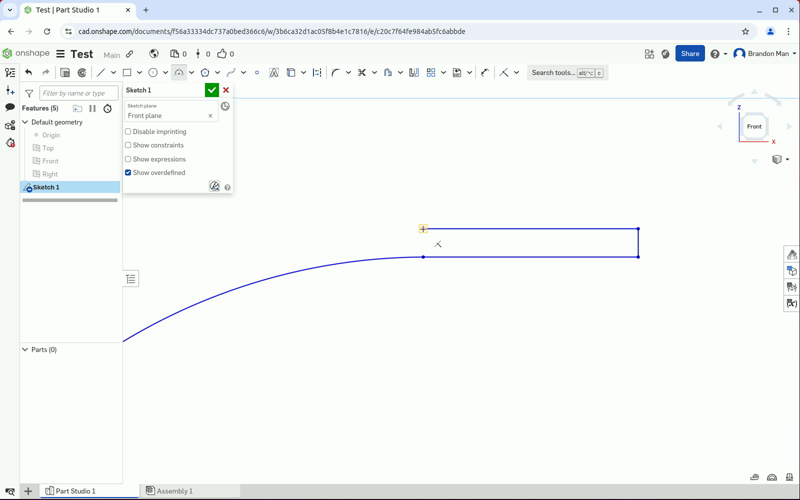
click(423, 228)
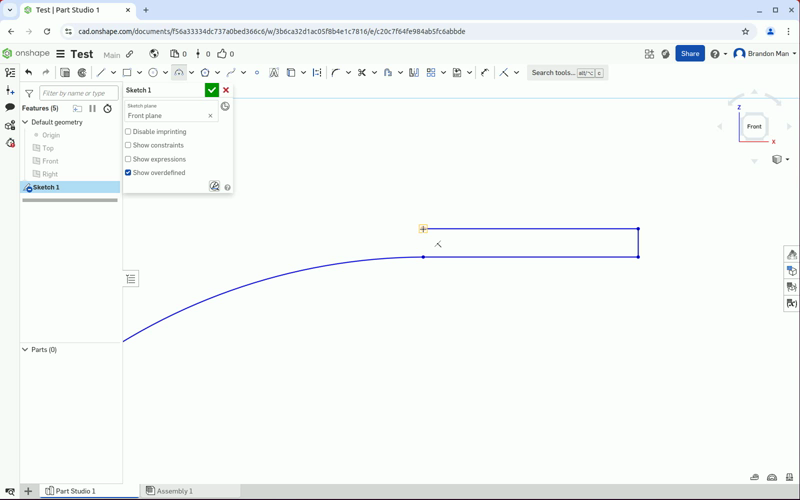
scroll(-6)
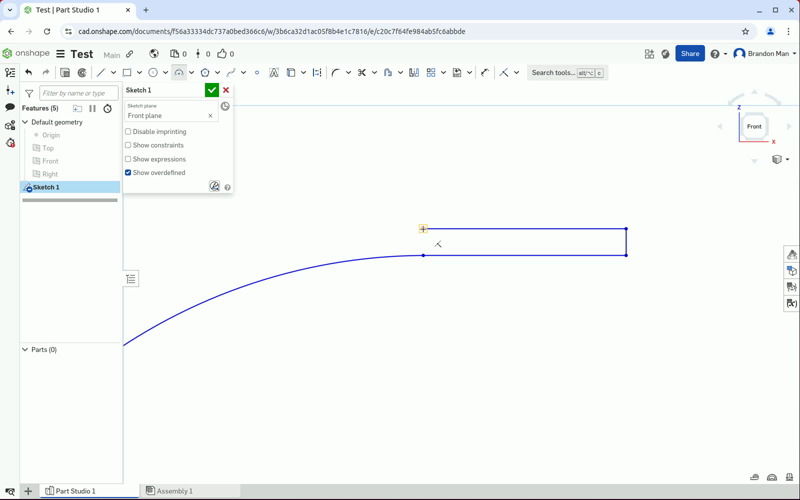
scroll(-6)
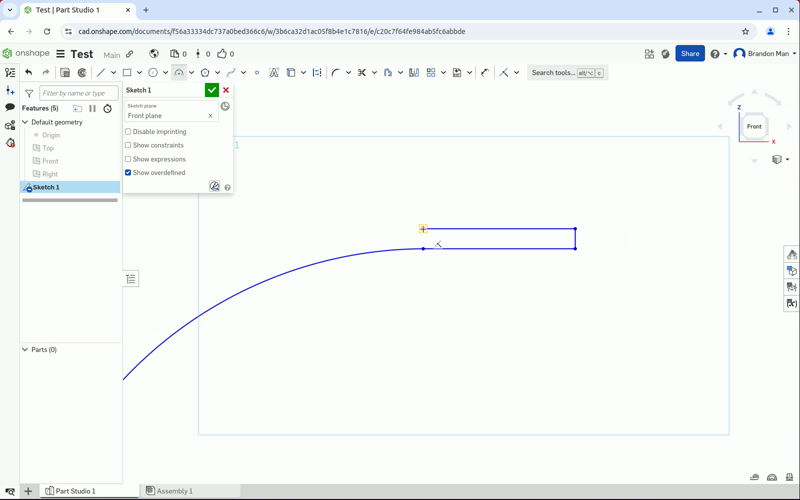
scroll(-6)
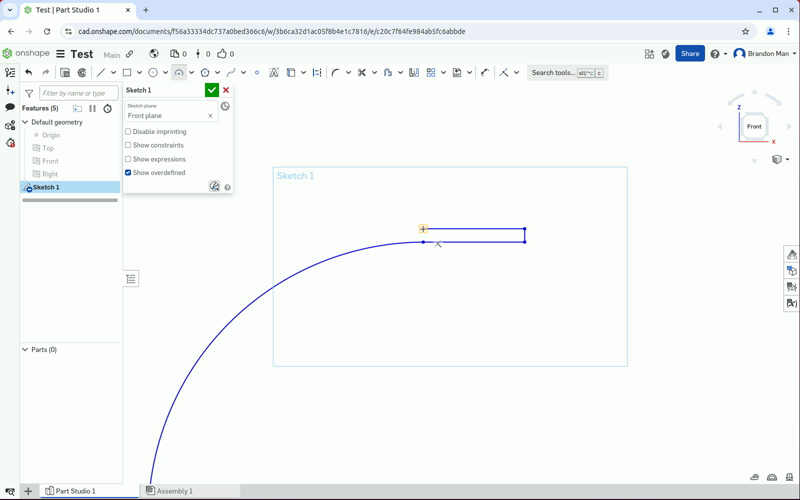
scroll(-6)
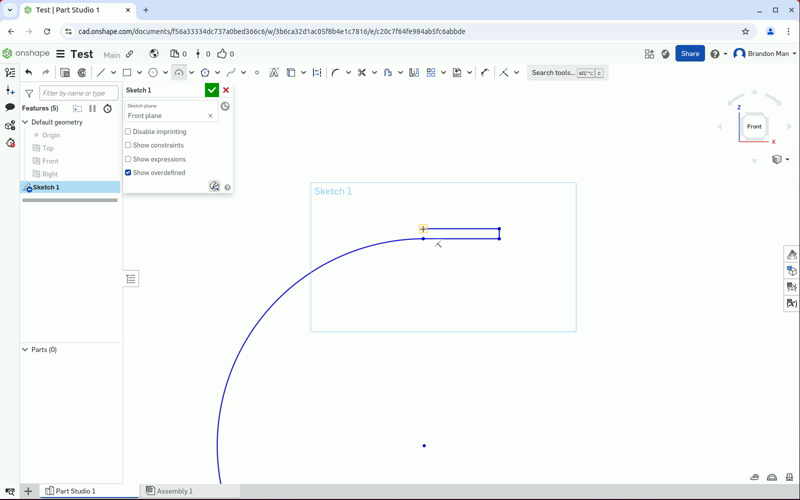
scroll(-6)
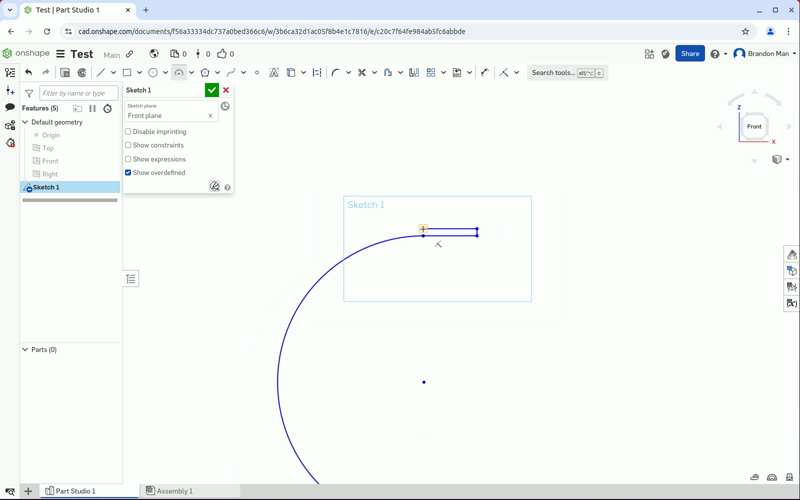
scroll(-6)
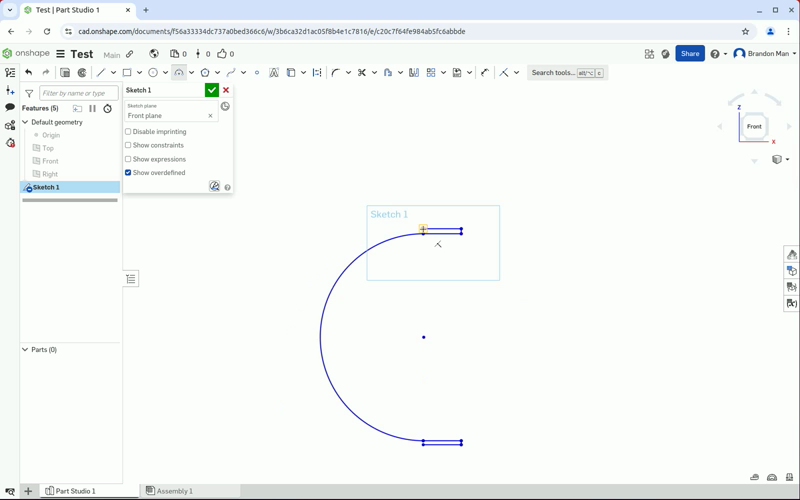
scroll(-6)
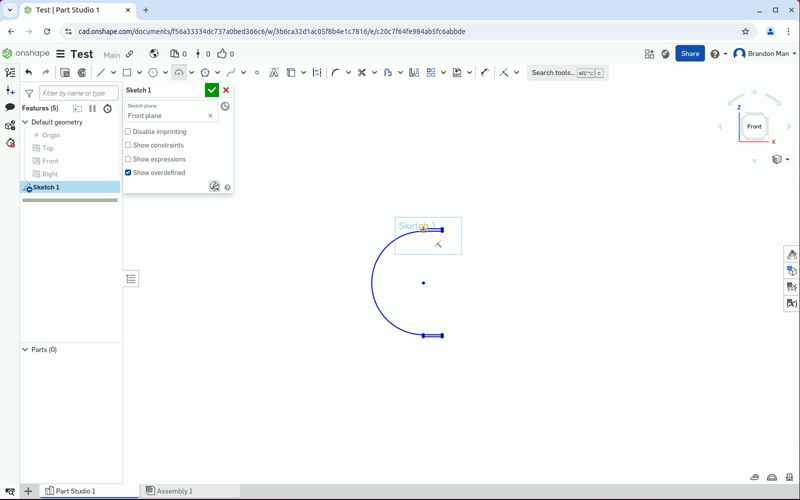
mouse_move(423, 336)
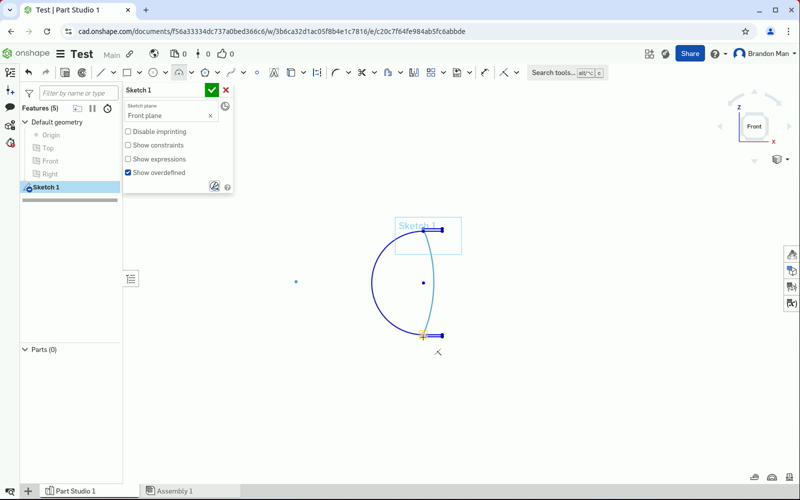
scroll(6)
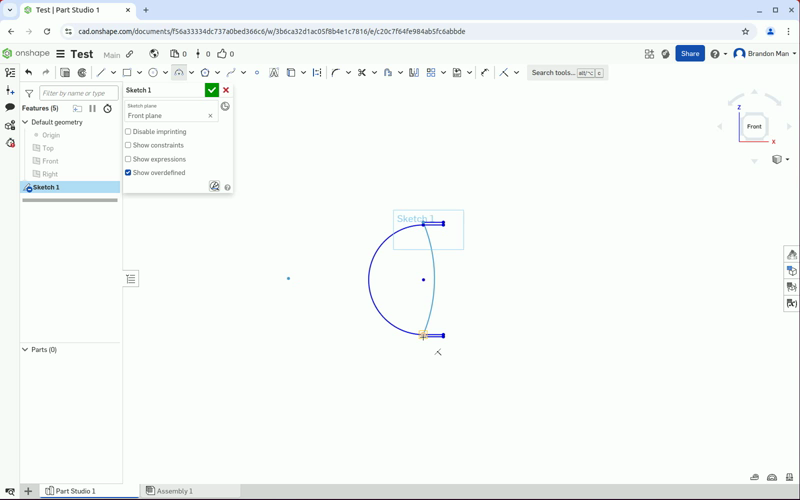
scroll(6)
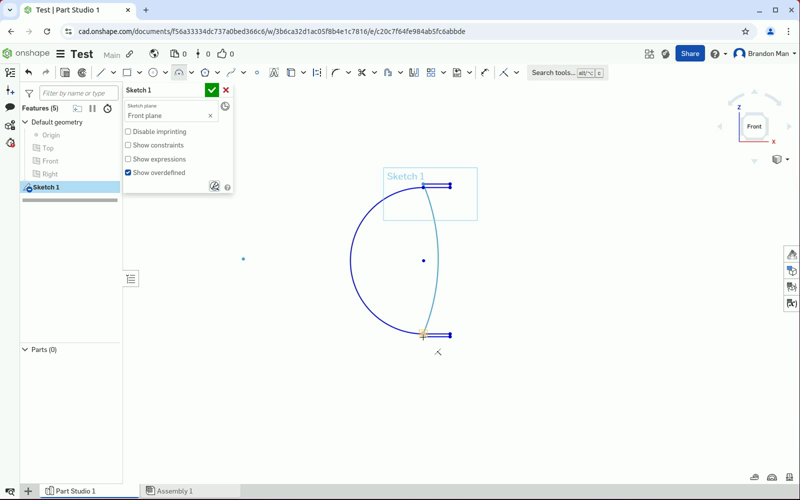
scroll(6)
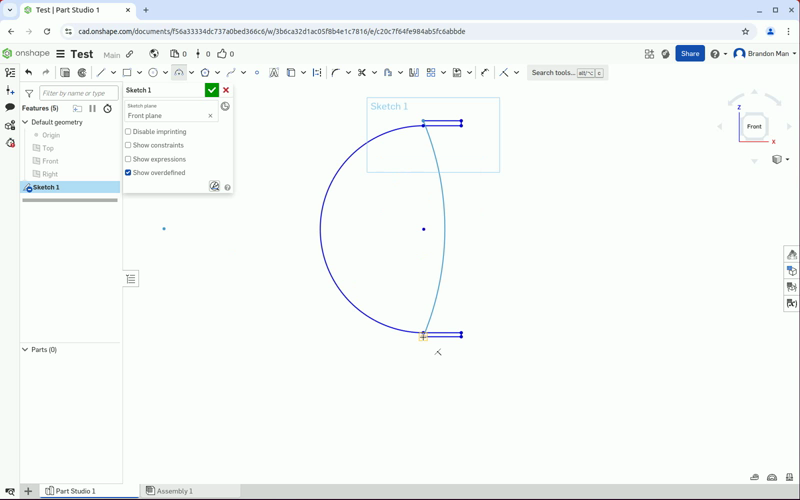
scroll(6)
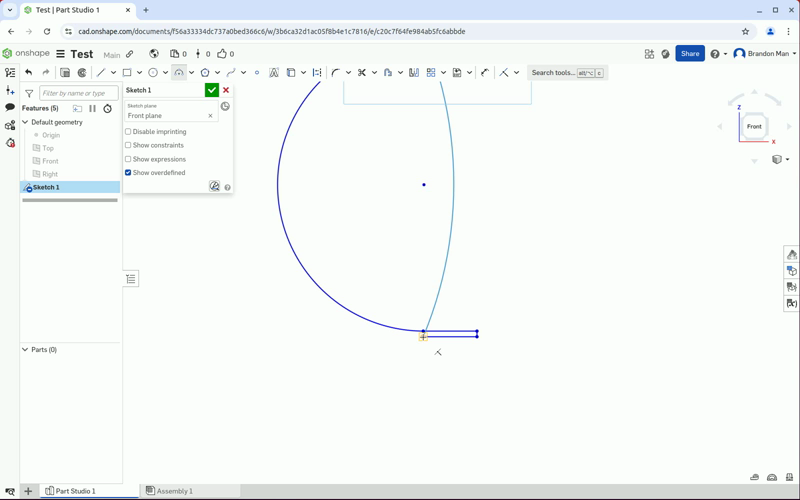
scroll(6)
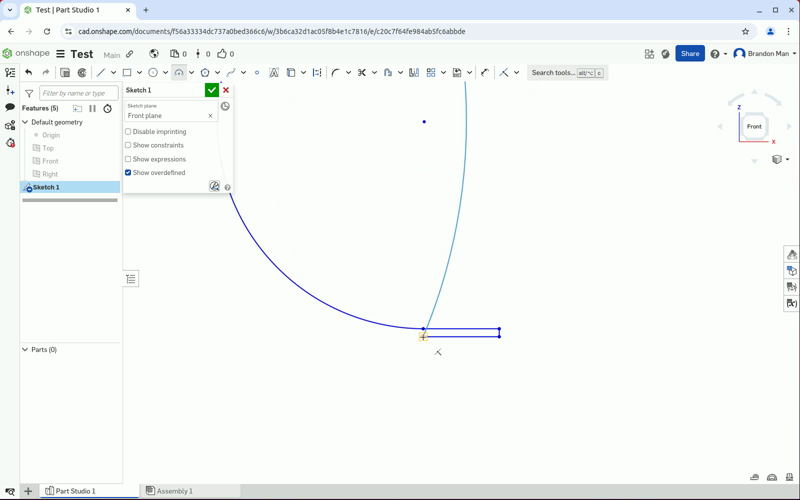
scroll(6)
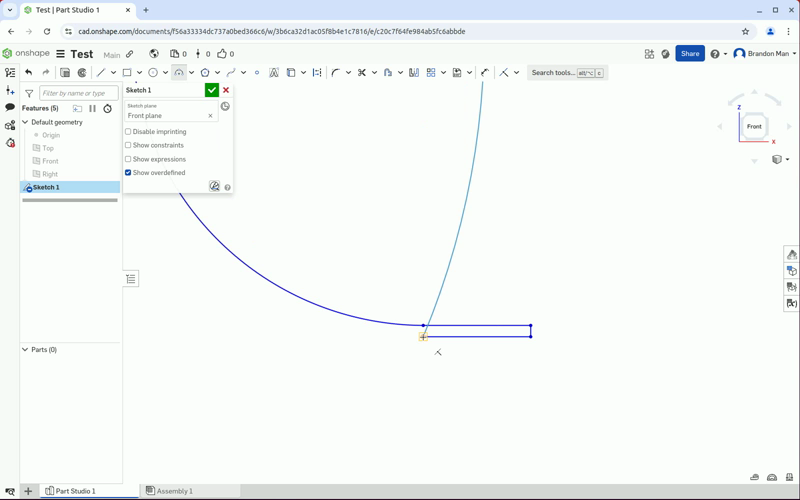
scroll(6)
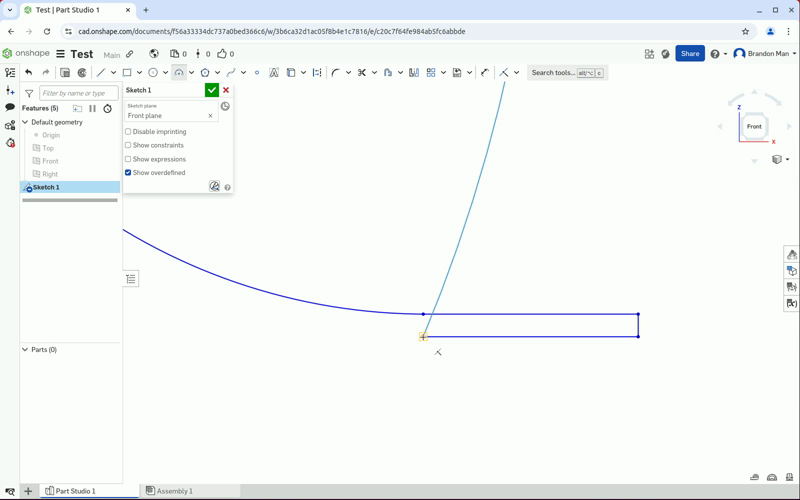
click(423, 336)
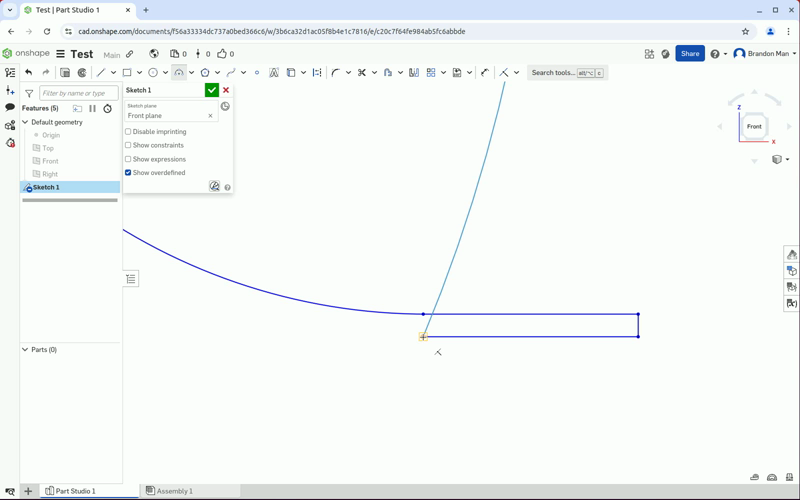
scroll(-6)
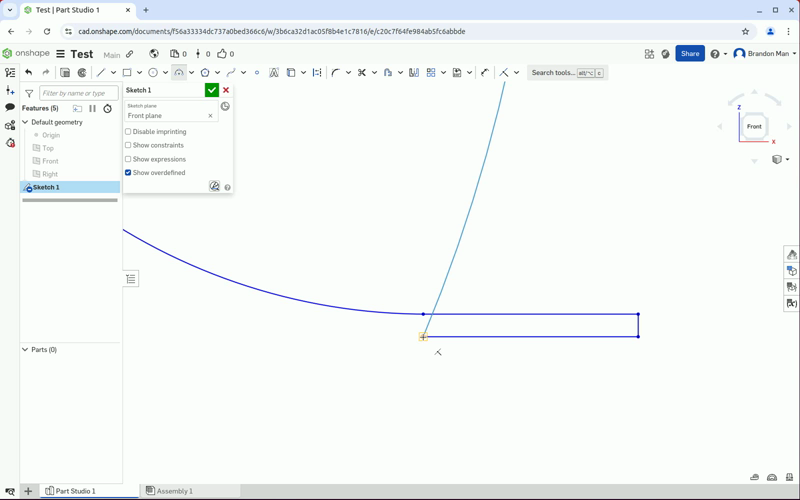
scroll(-6)
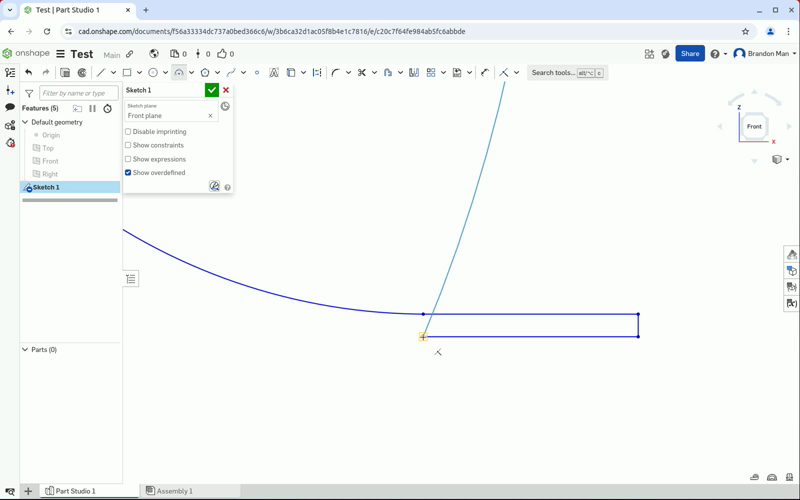
scroll(-6)
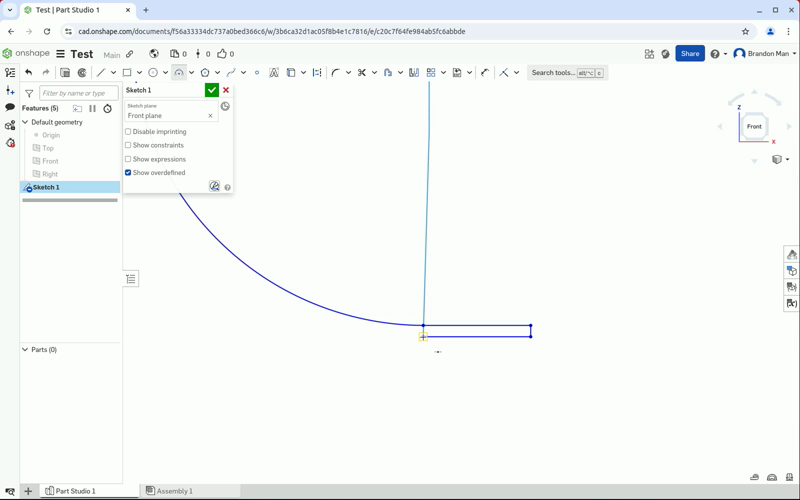
scroll(-6)
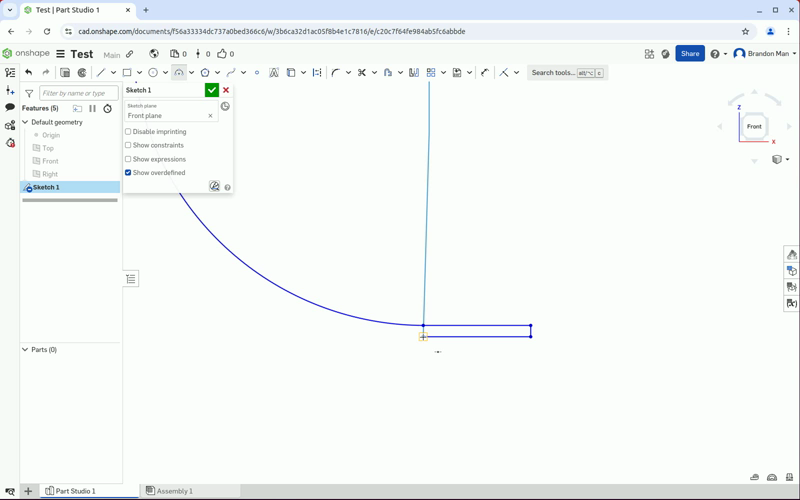
scroll(-6)
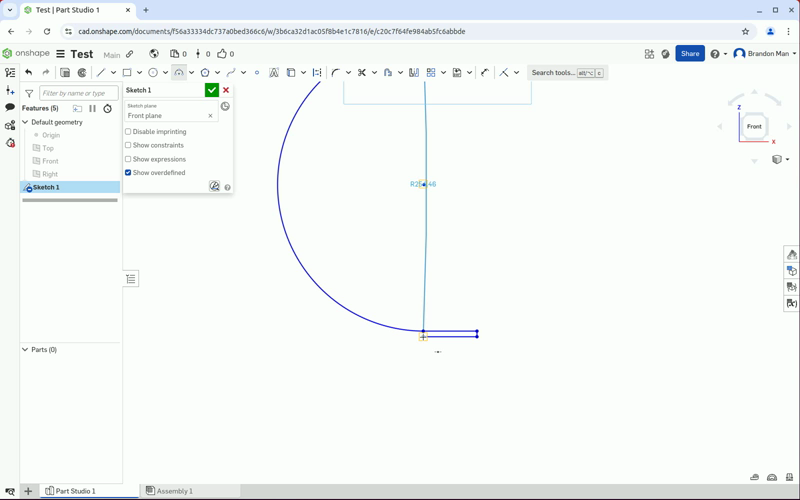
scroll(-6)
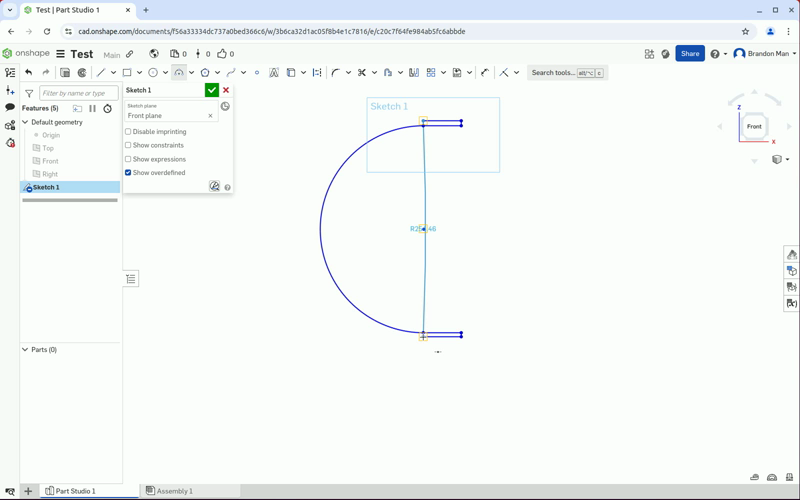
scroll(-6)
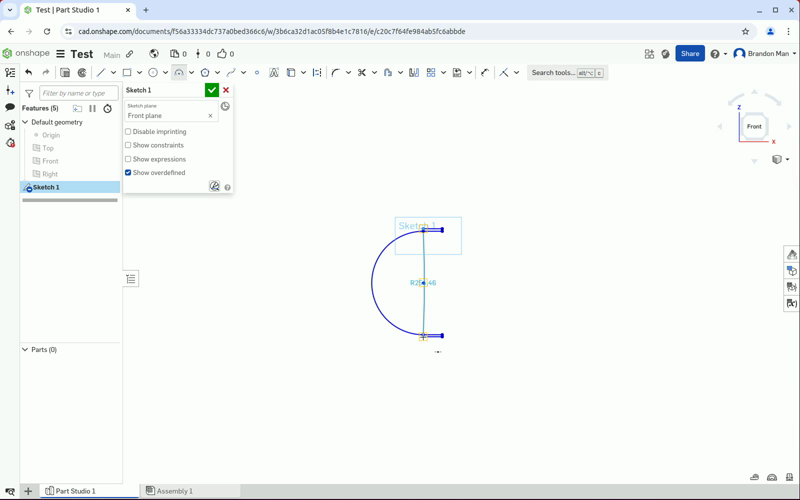
key_down(shift)
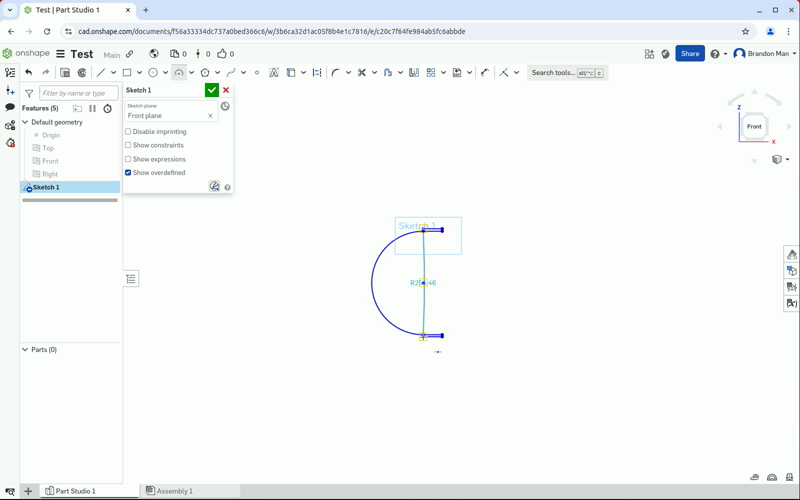
mouse_move(369, 282)
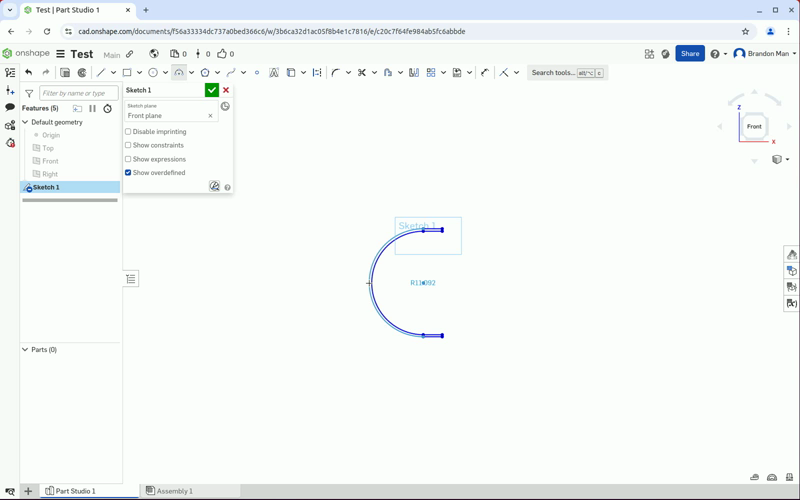
scroll(6)
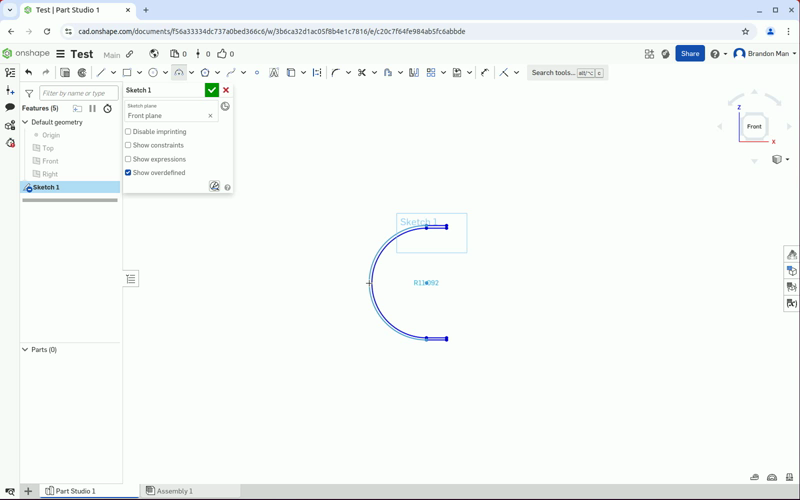
scroll(6)
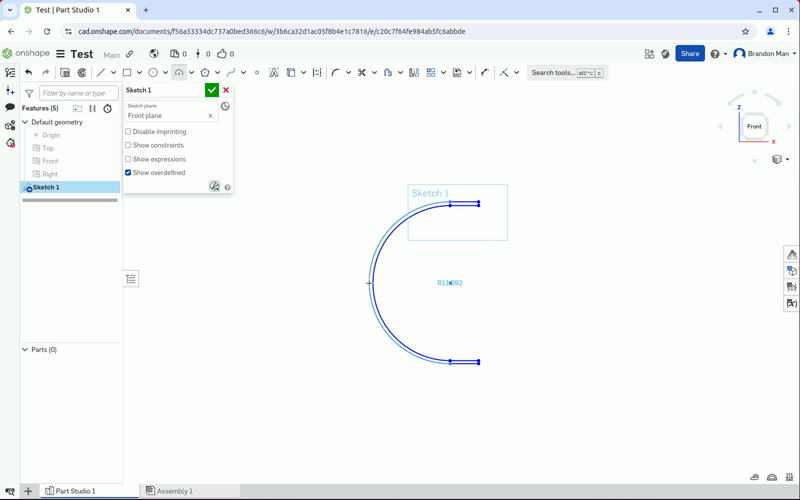
scroll(6)
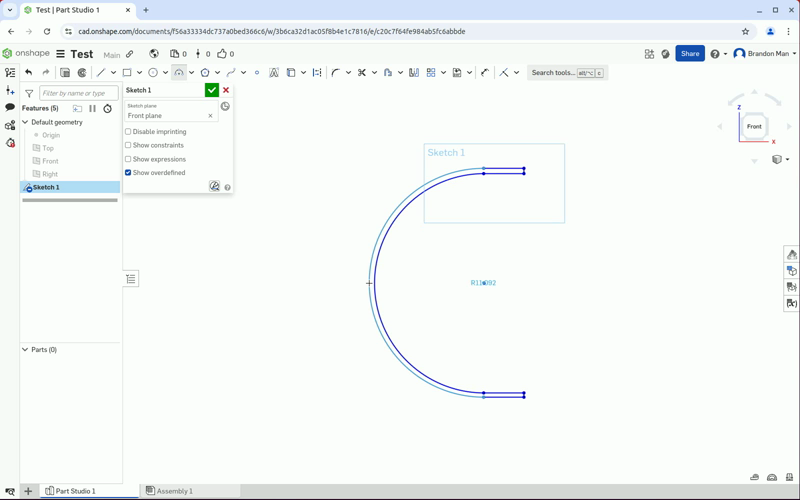
scroll(6)
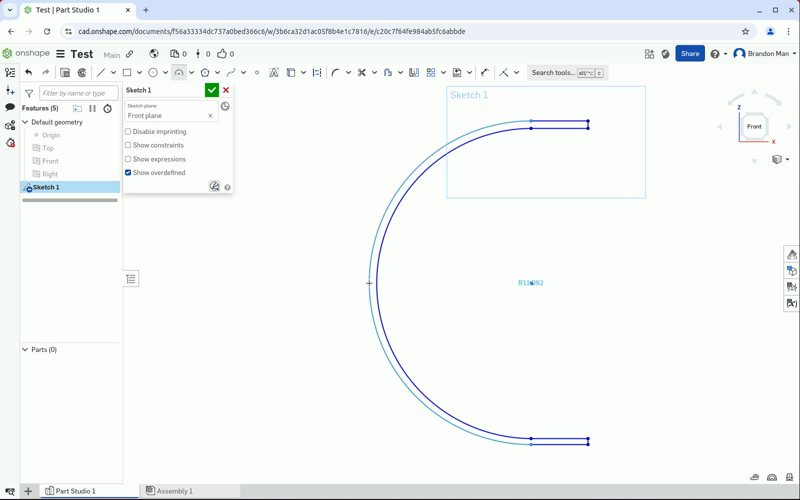
scroll(6)
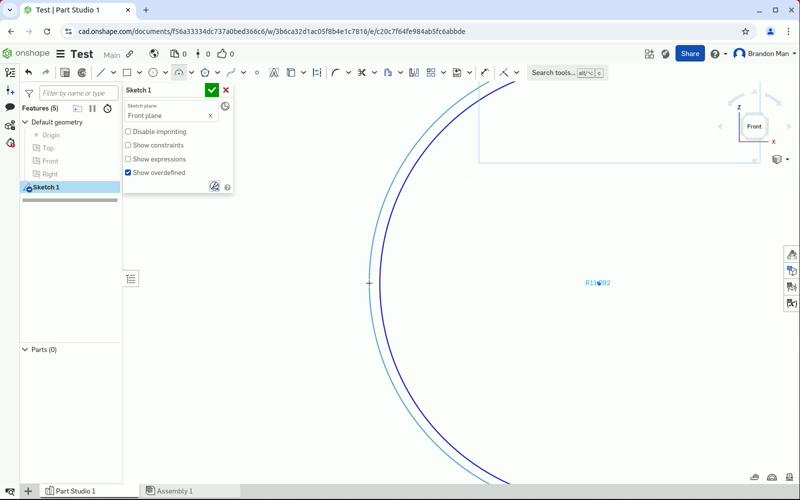
scroll(6)
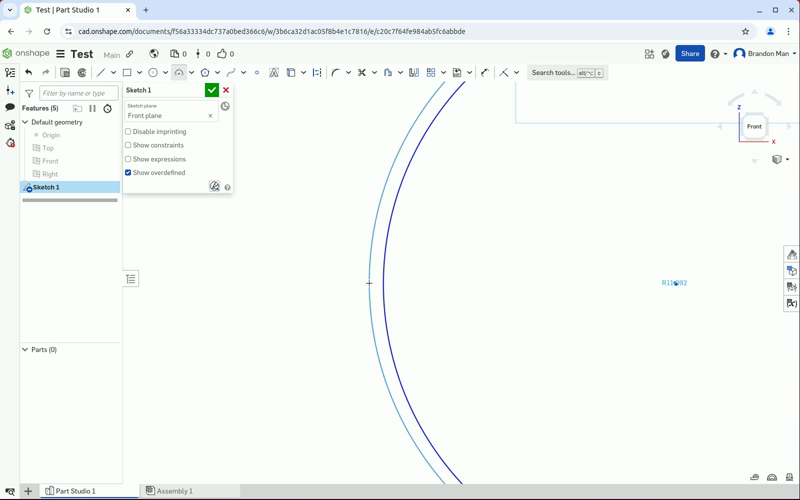
scroll(6)
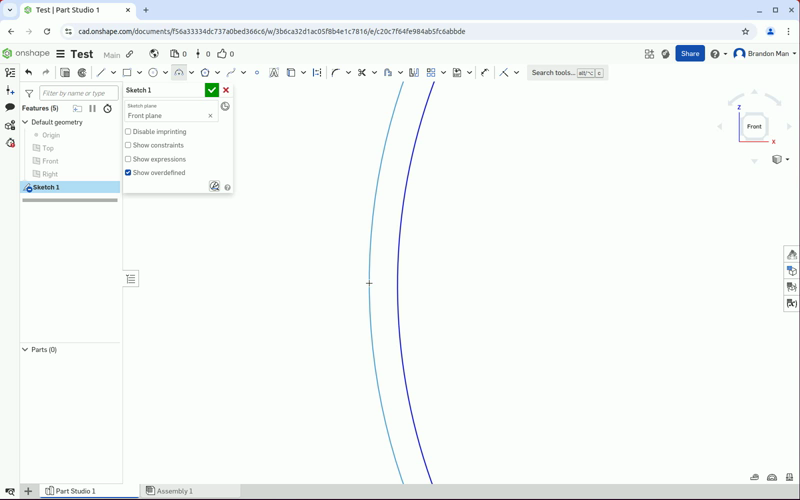
click(369, 282)
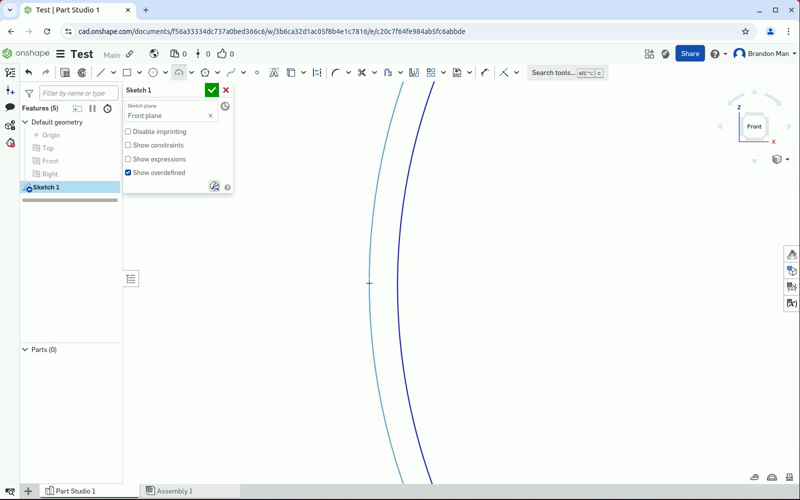
scroll(-6)
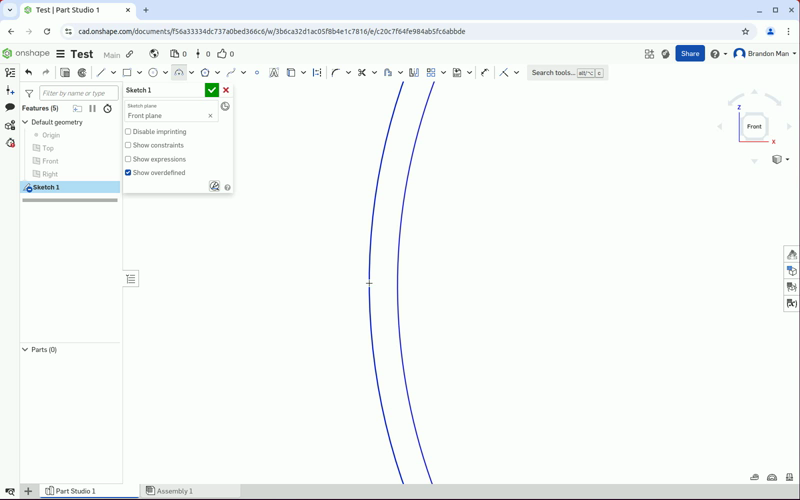
scroll(-6)
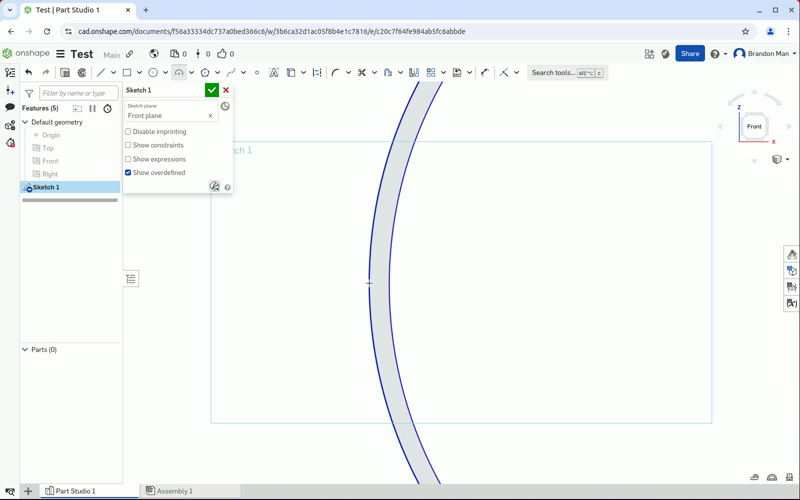
scroll(-6)
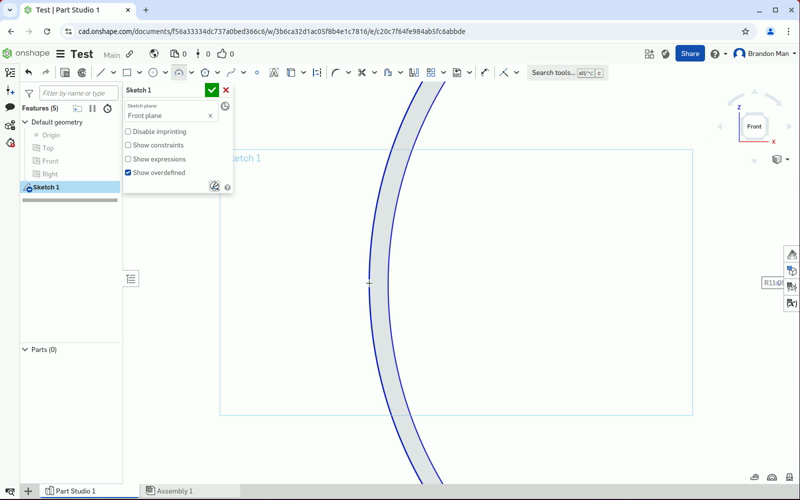
scroll(-6)
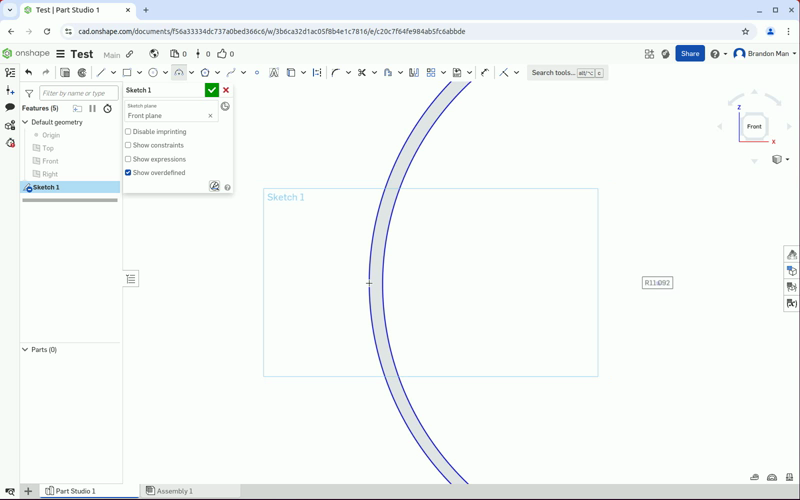
scroll(-6)
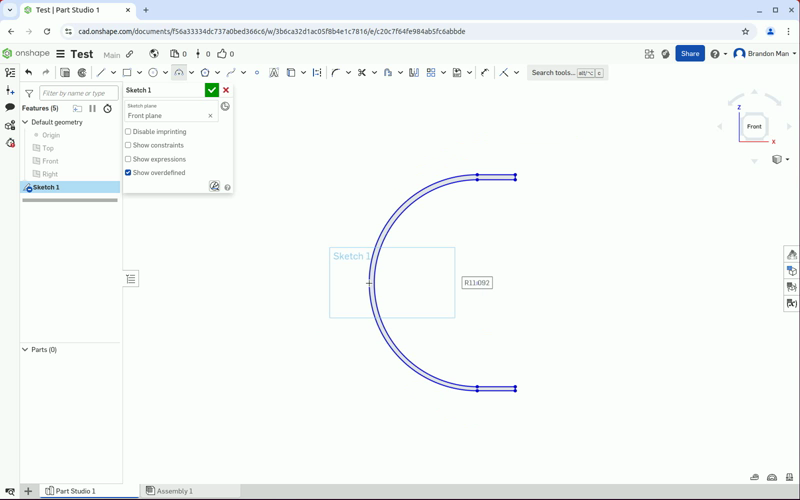
scroll(-6)
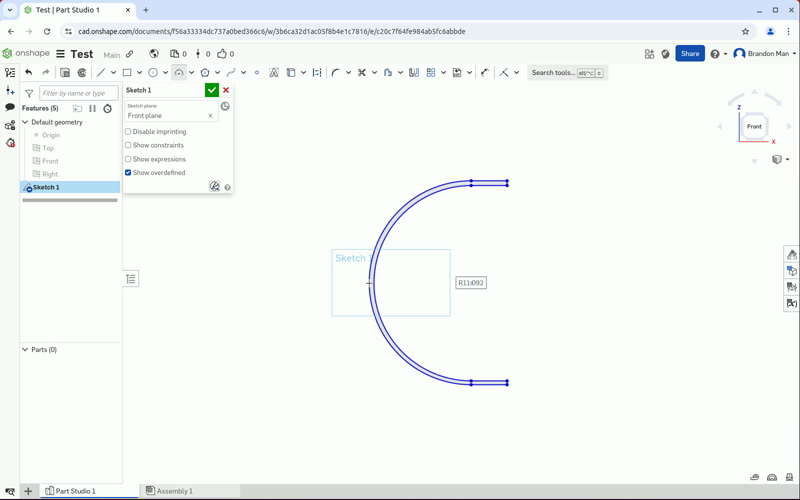
scroll(-6)
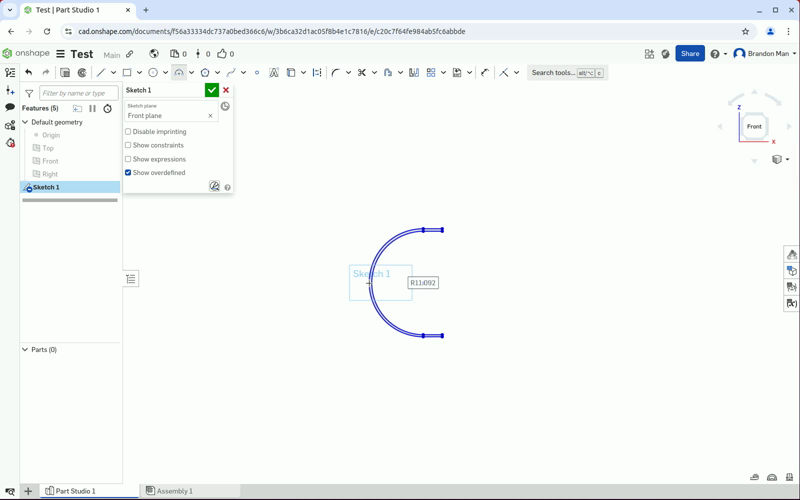
key_up(shift)
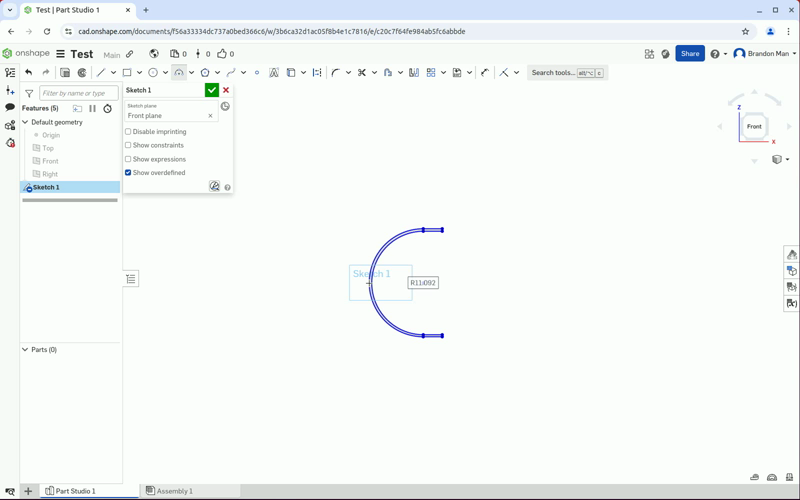
key(esc)
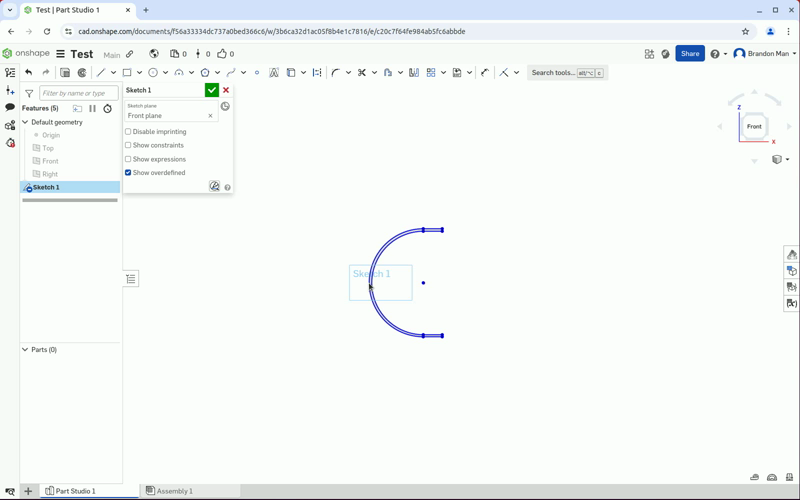
mouse_move(371, 287)
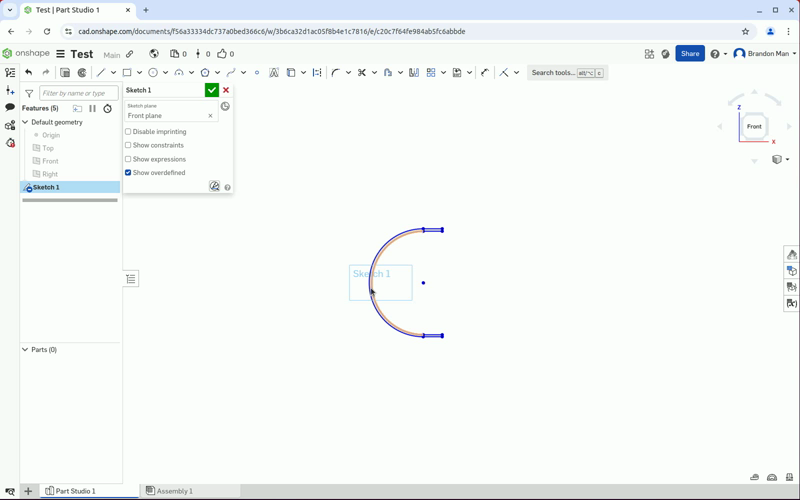
scroll(6)
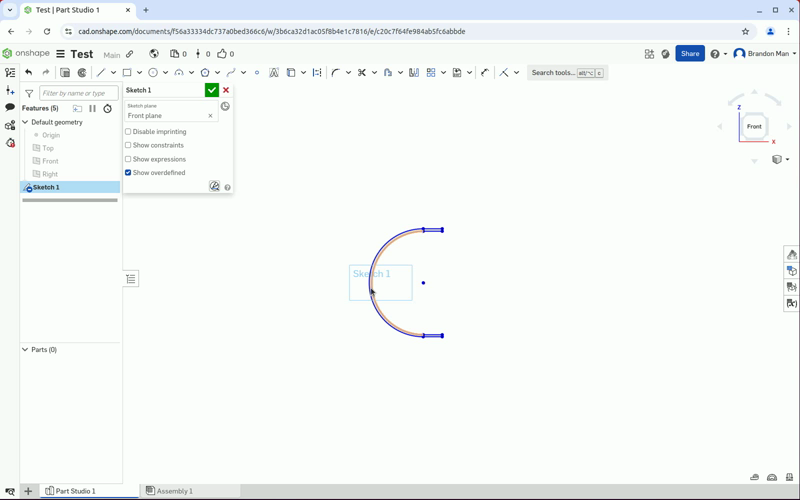
scroll(6)
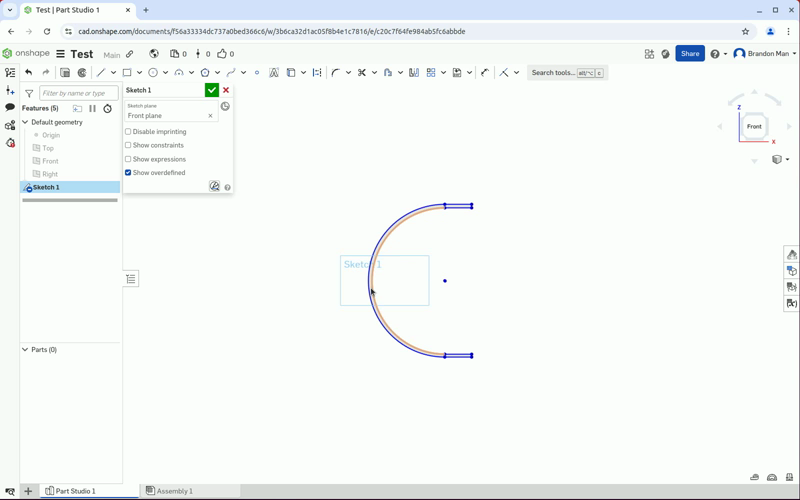
scroll(6)
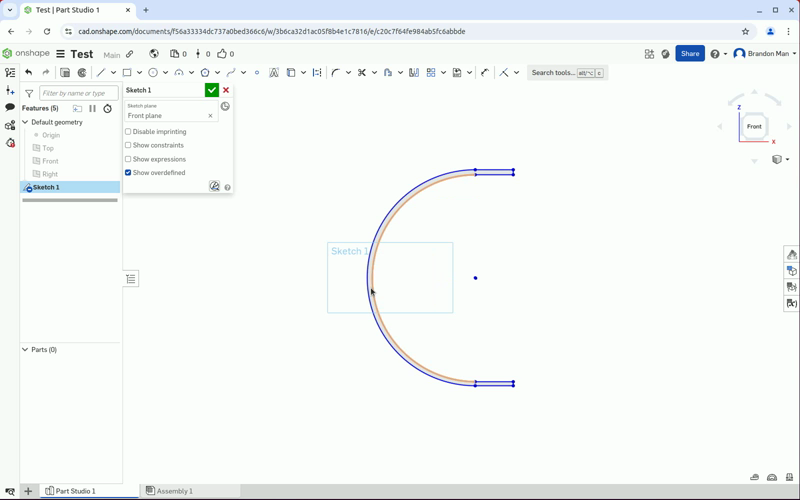
scroll(6)
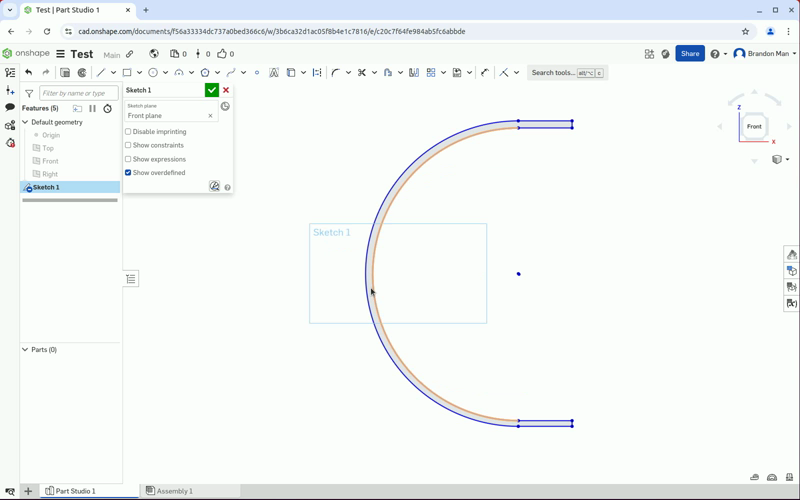
scroll(6)
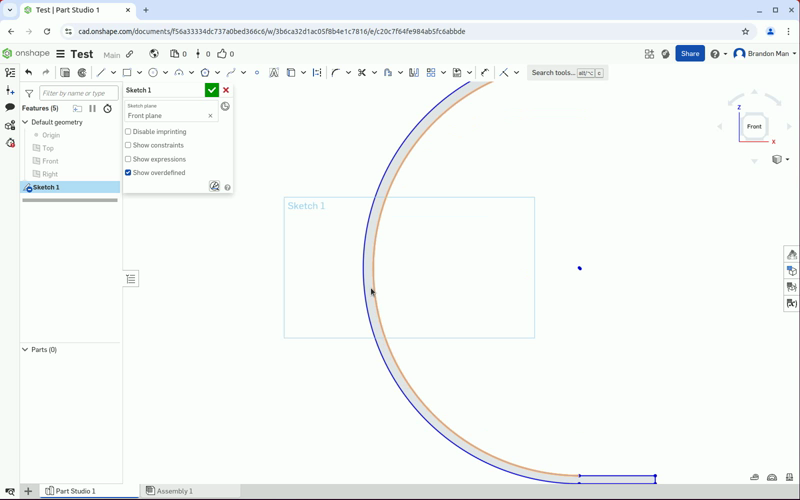
scroll(6)
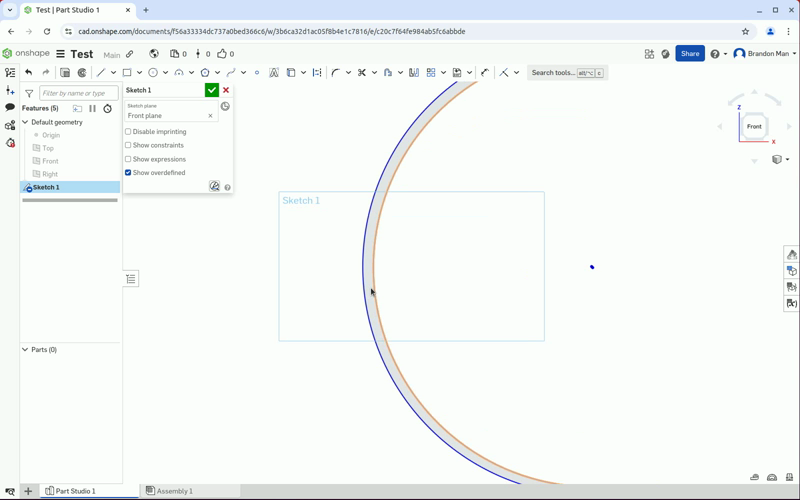
scroll(6)
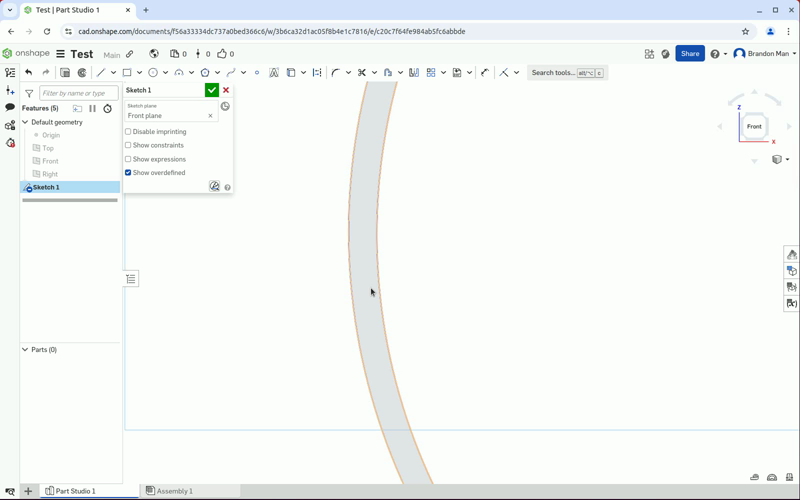
click(371, 287)
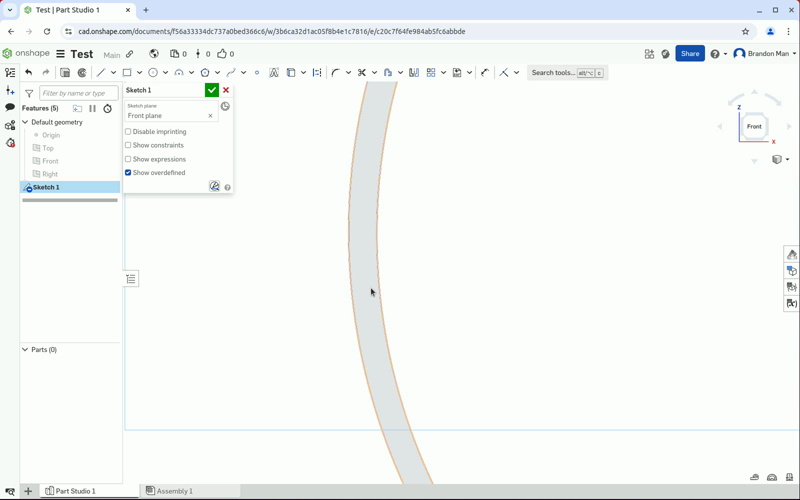
scroll(-6)
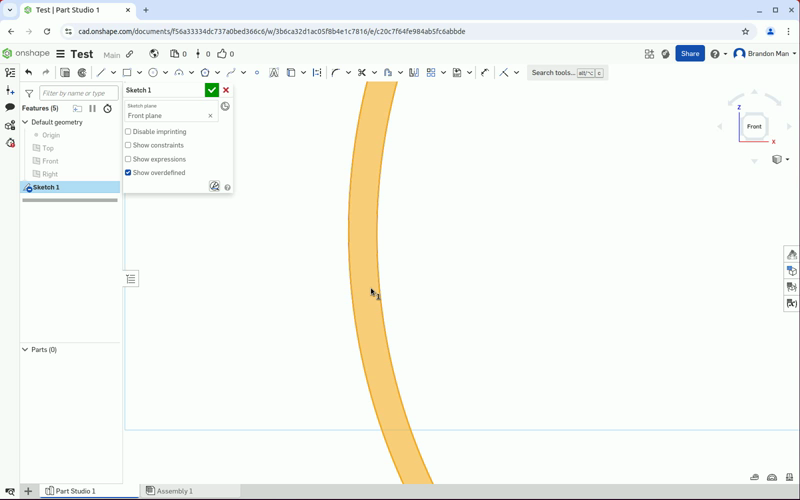
scroll(-6)
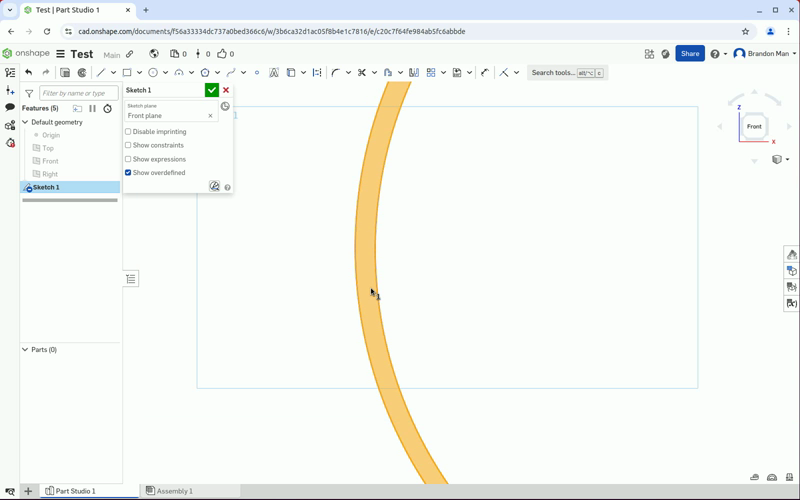
scroll(-6)
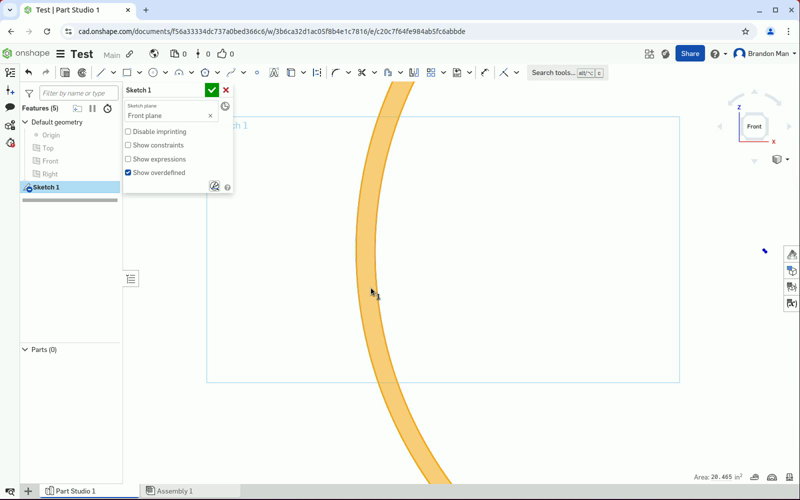
scroll(-6)
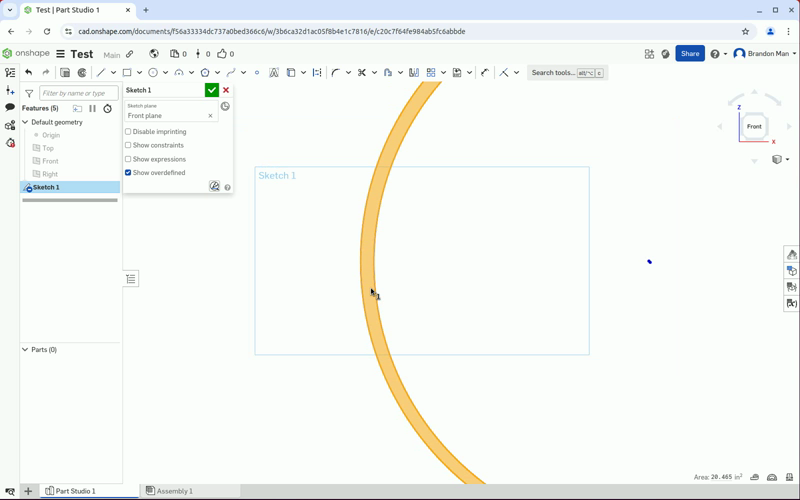
scroll(-6)
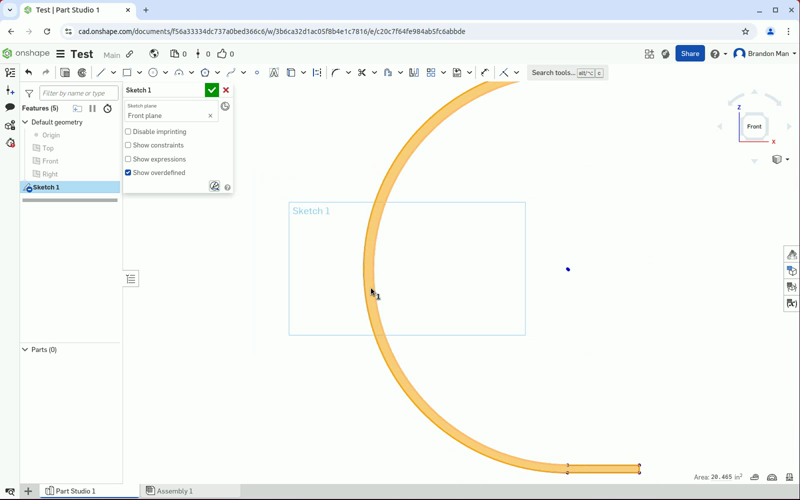
scroll(-6)
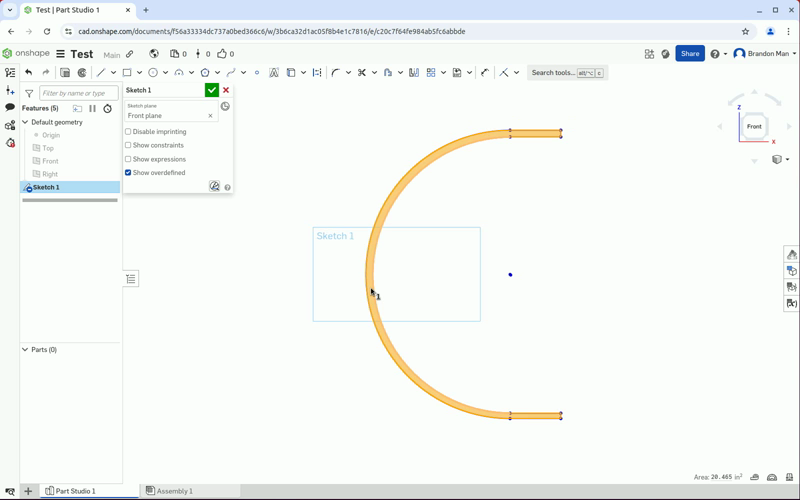
scroll(-6)
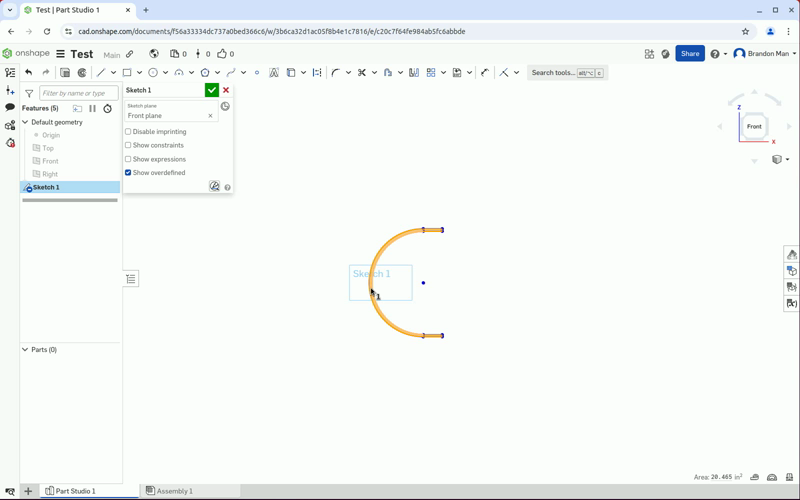
mouse_move(73, 352)
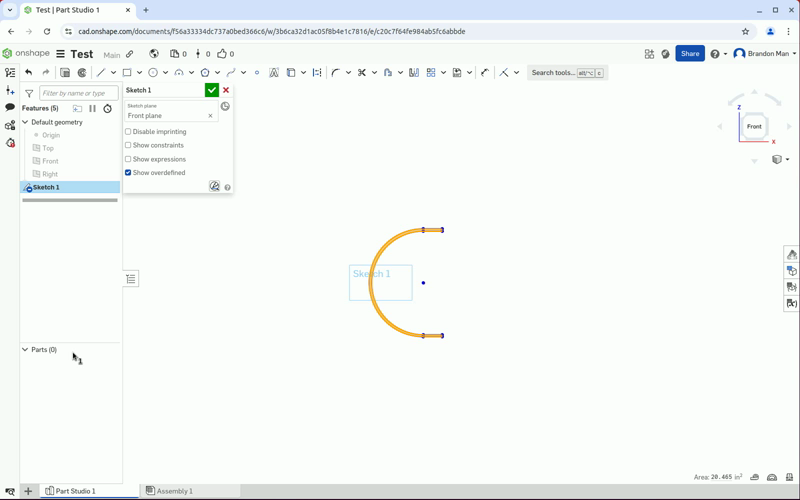
key(shift+y)
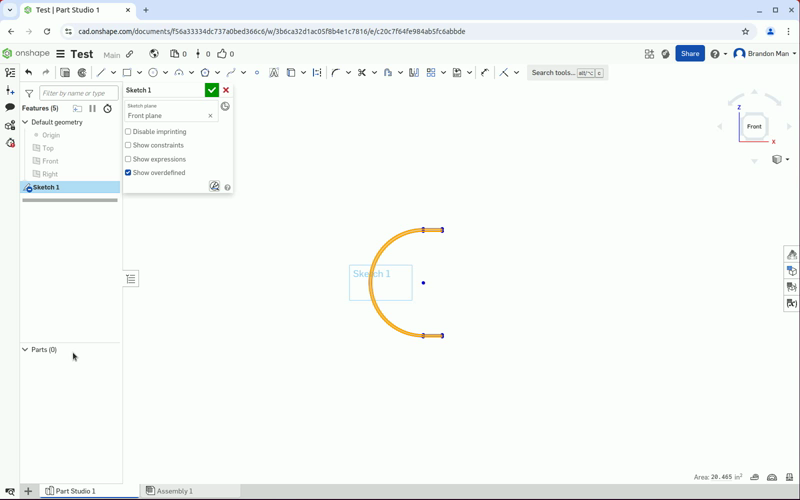
key(shift+e)
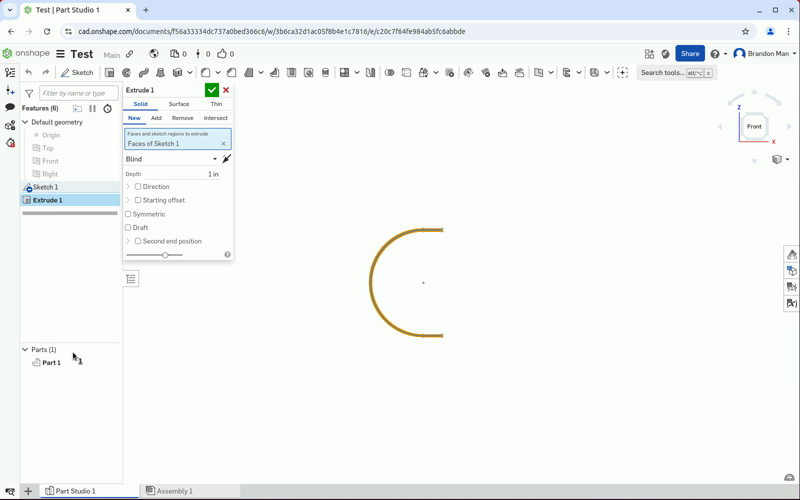
mouse_move(143, 106)
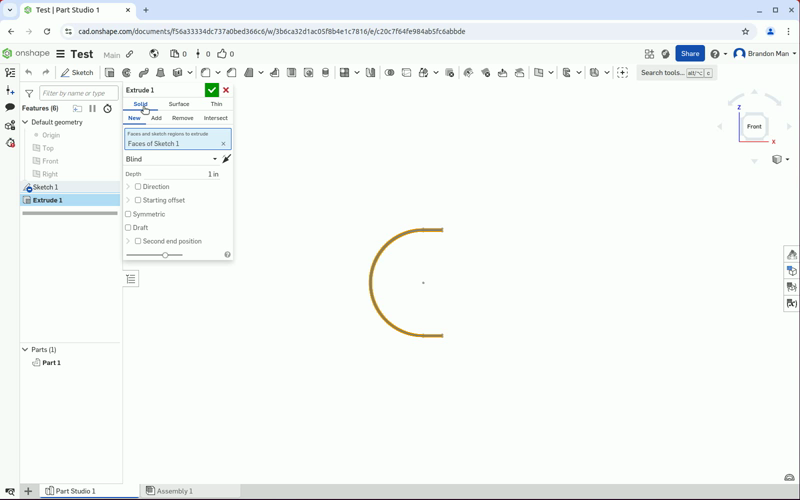
click(143, 106)
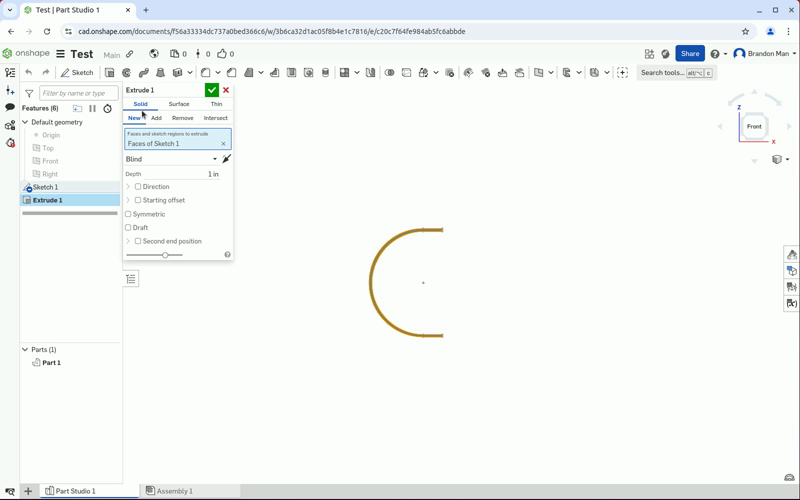
mouse_move(137, 120)
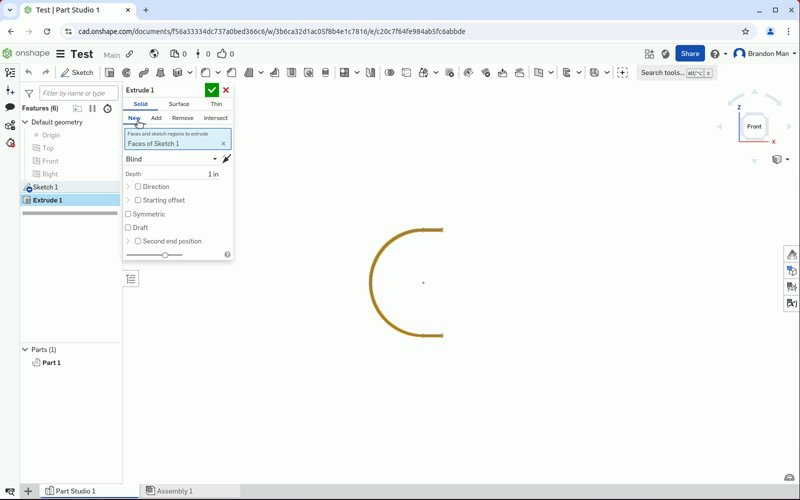
click(137, 120)
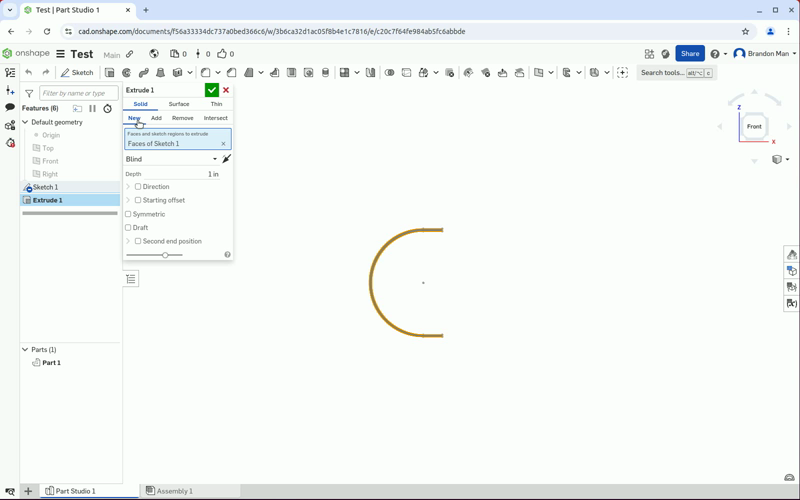
key(tab, 4)
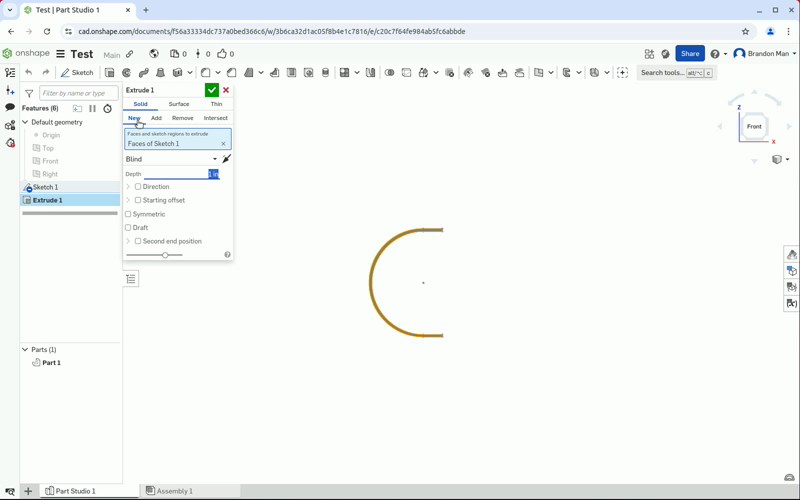
text(23.108)
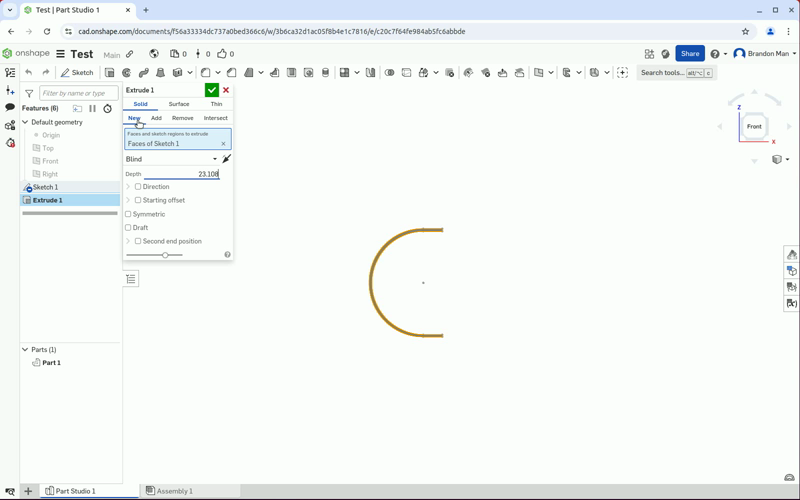
key(enter)
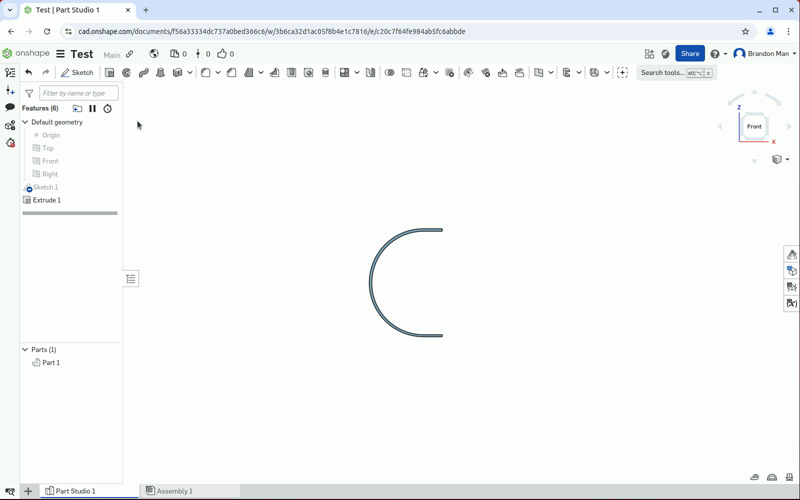
key(shift+h)
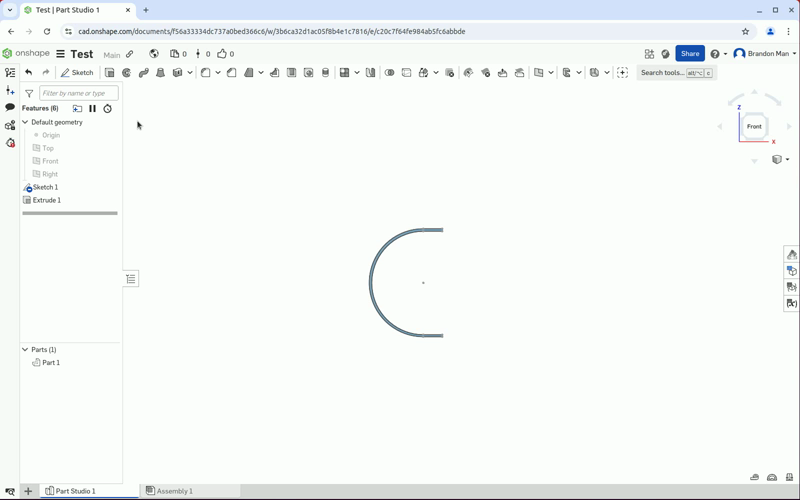
key(shift+h)
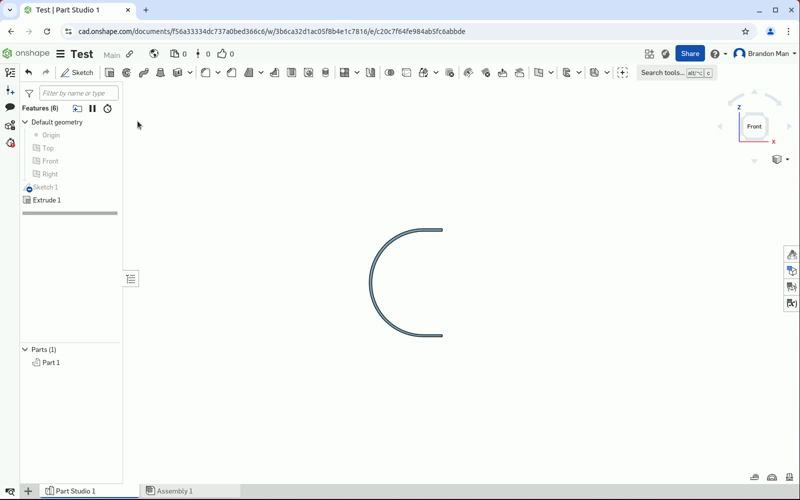
mouse_move(73, 189)
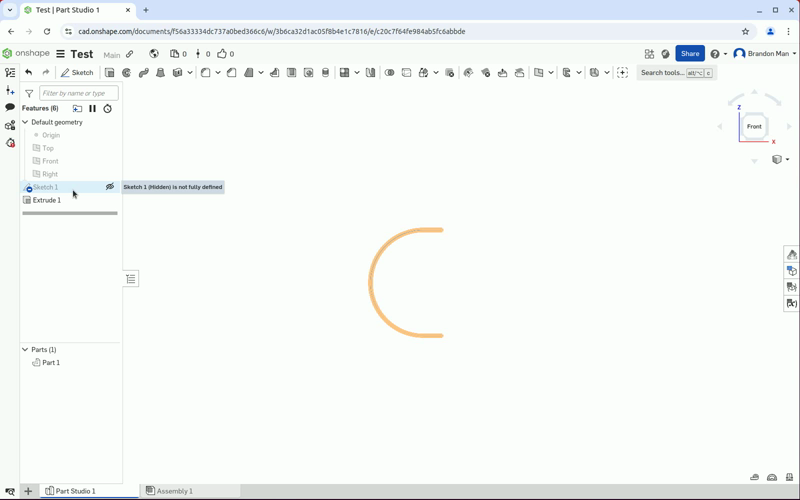
click(73, 189)
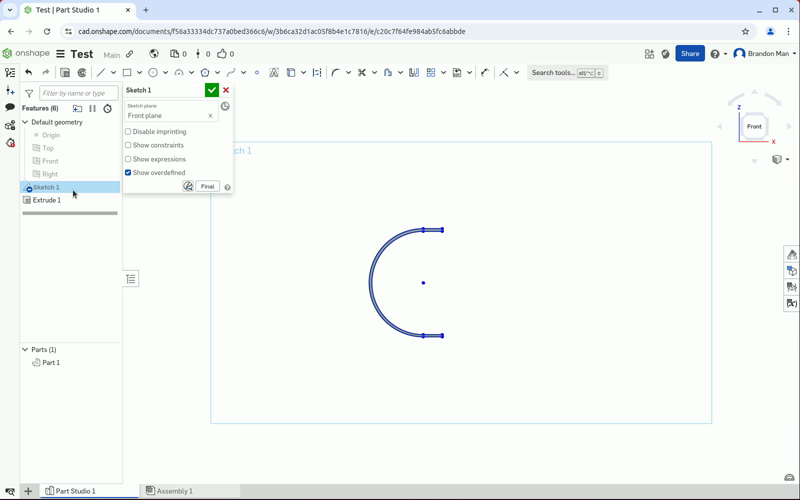
mouse_move(229, 92)
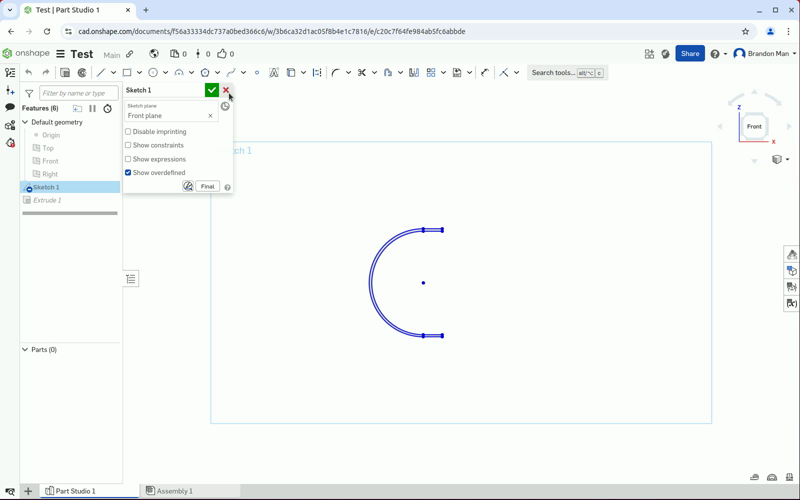
click(229, 92)
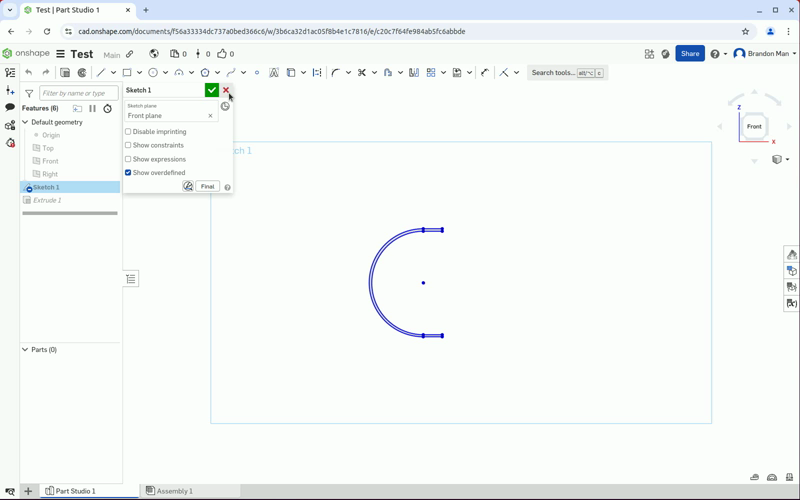
key(shift+s)
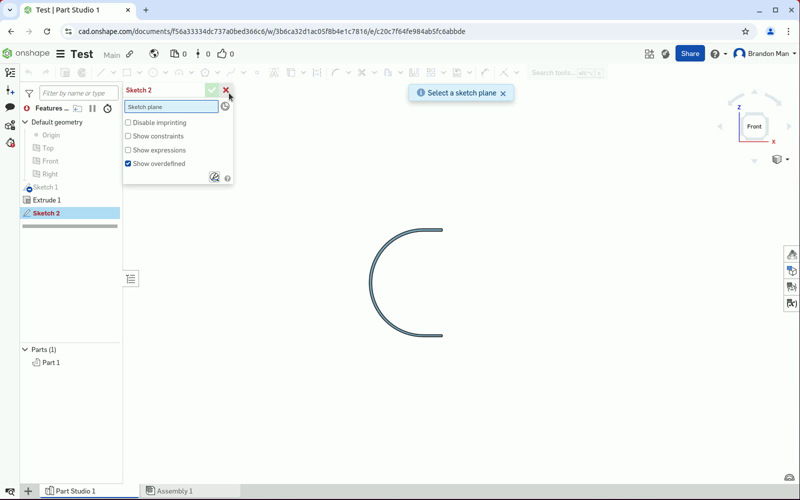
mouse_move(73, 163)
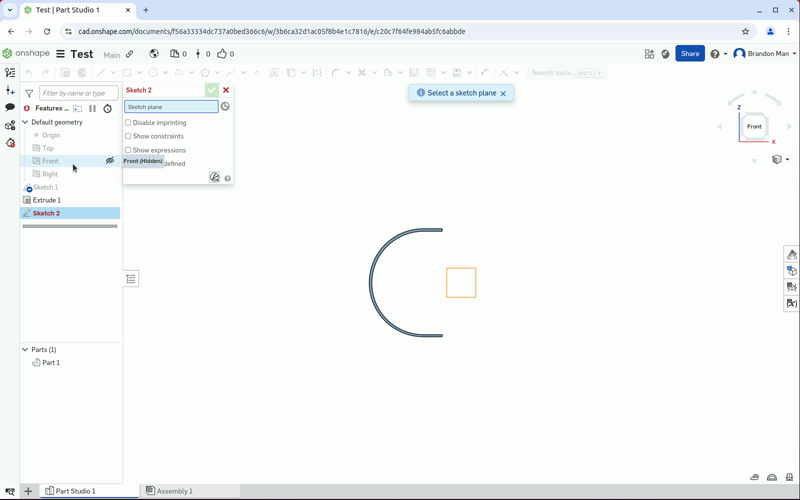
click(73, 163)
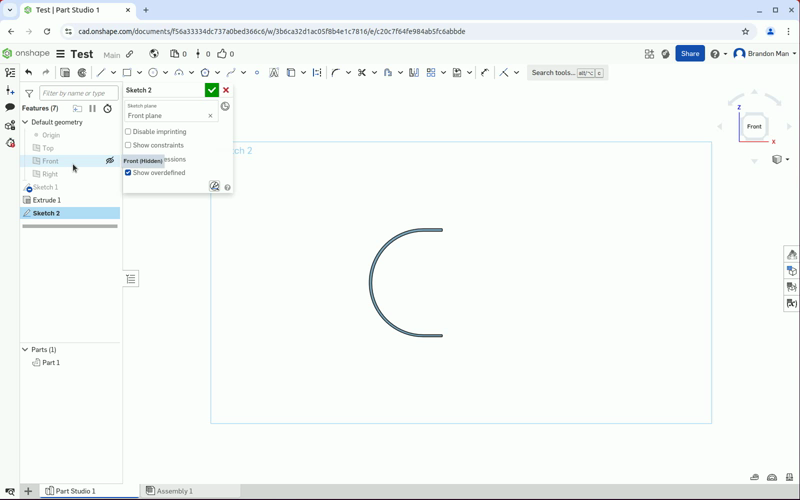
mouse_move(73, 352)
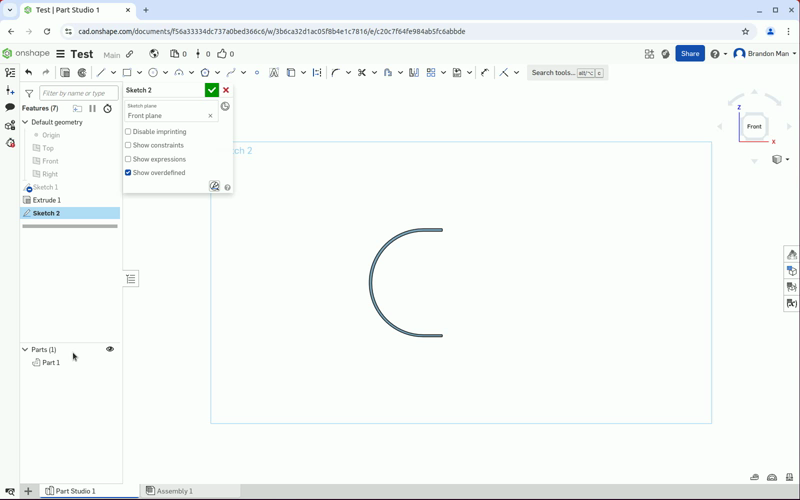
key(y)
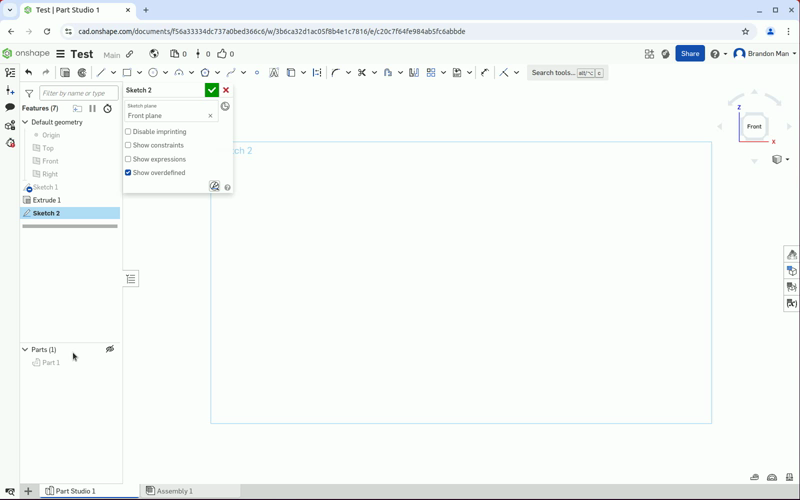
key(l)
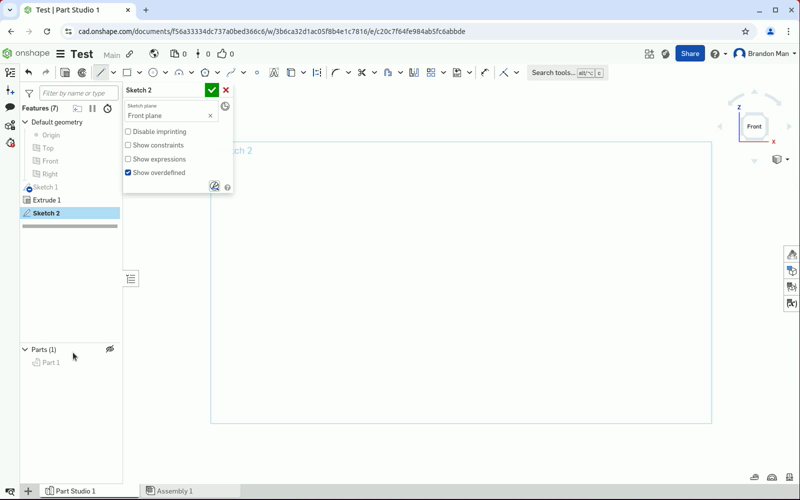
key_down(shift)
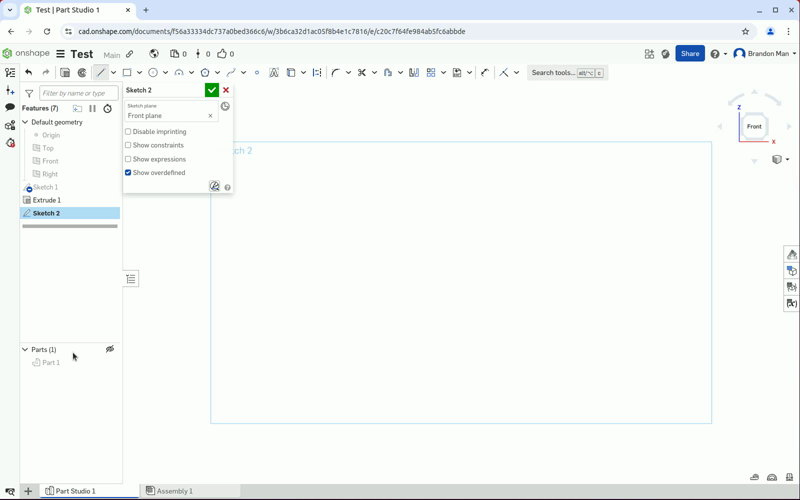
mouse_move(441, 336)
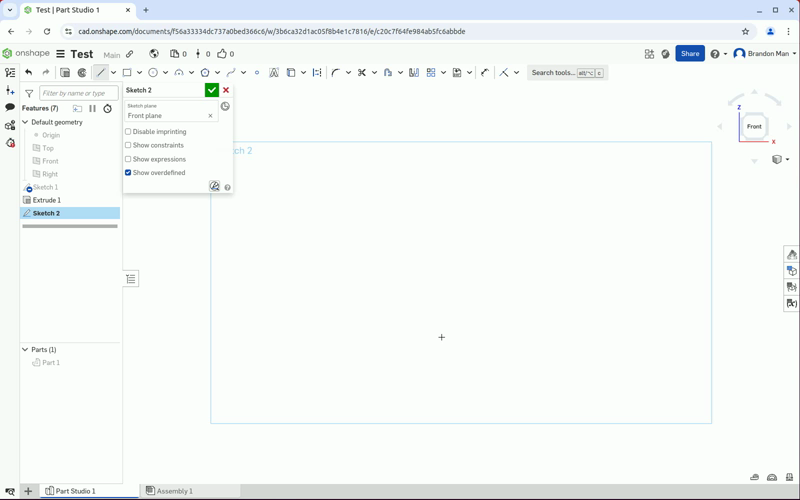
click(441, 336)
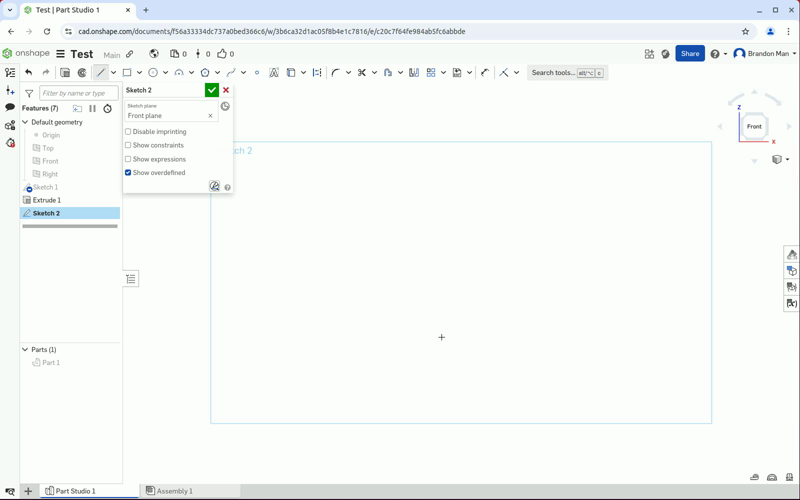
key_up(shift)
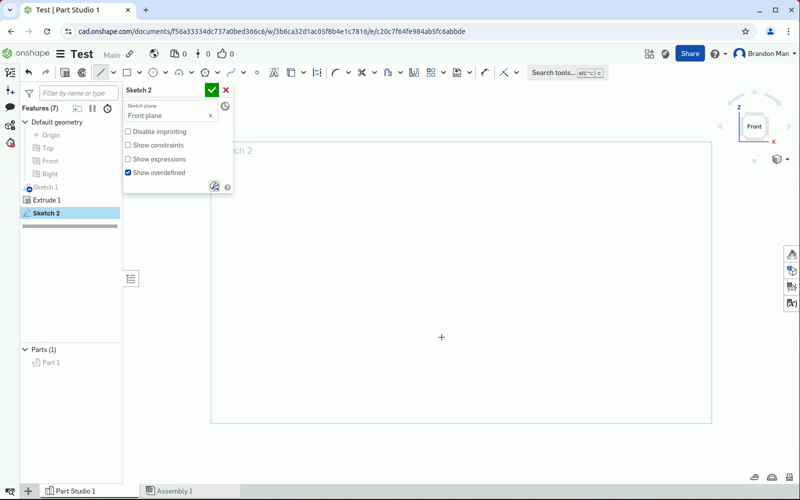
key_down(shift)
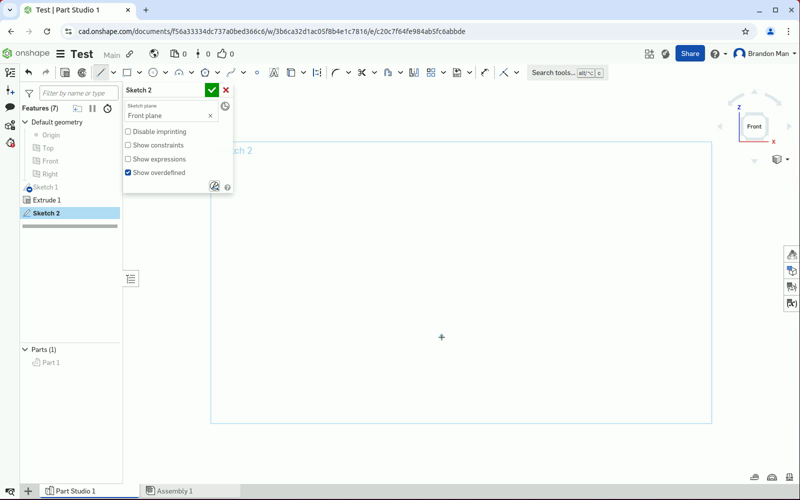
mouse_move(471, 336)
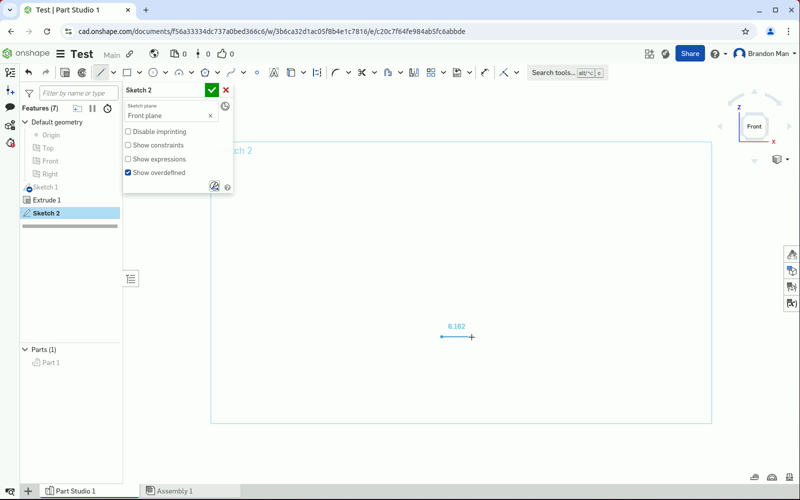
mouse_move(461, 336)
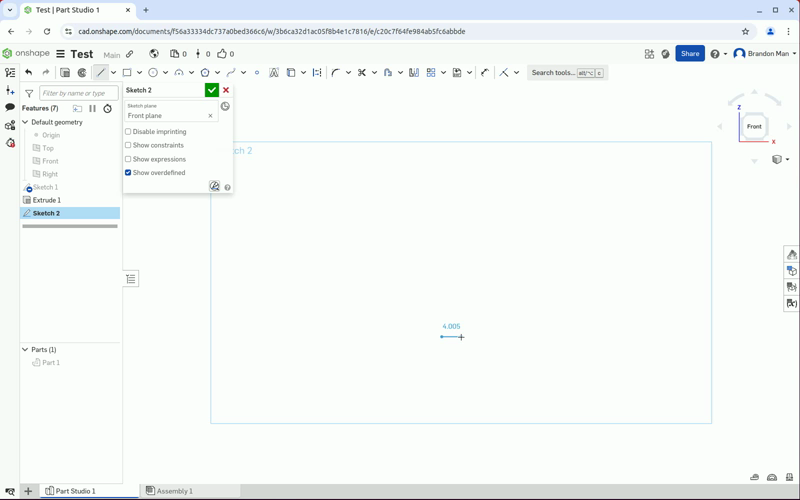
click(461, 336)
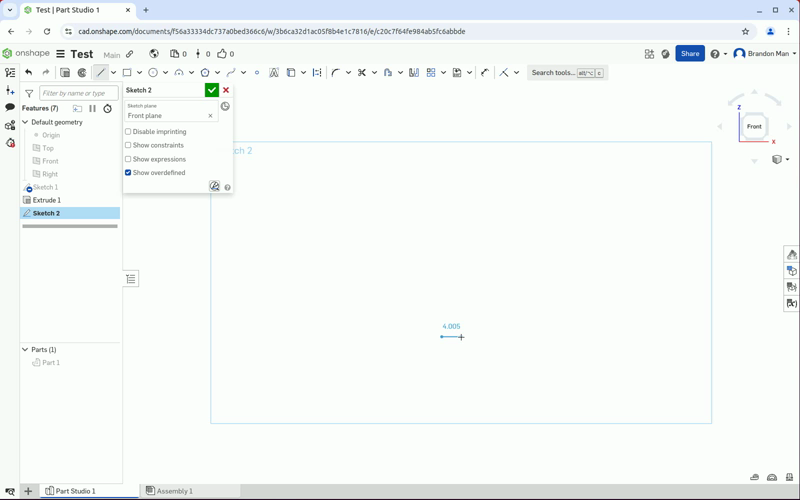
key_up(shift)
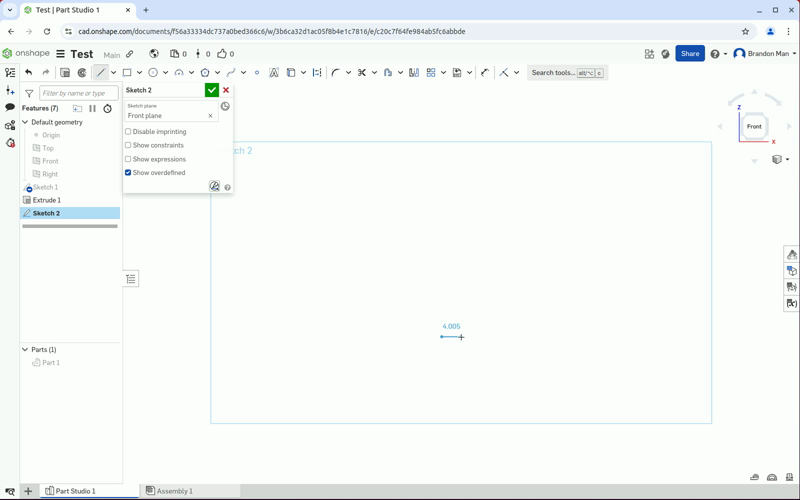
key(esc)
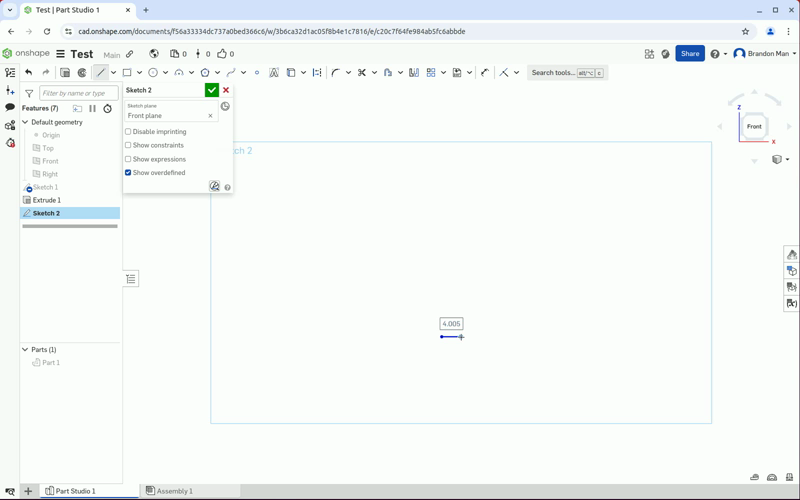
key(a)
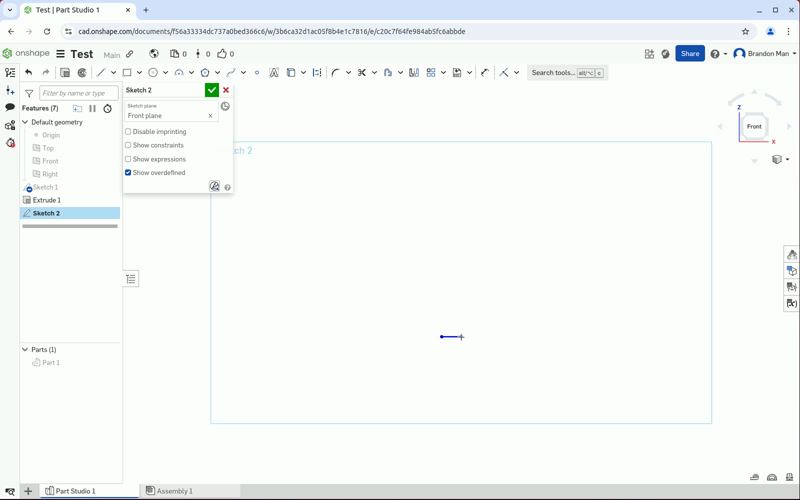
mouse_move(461, 336)
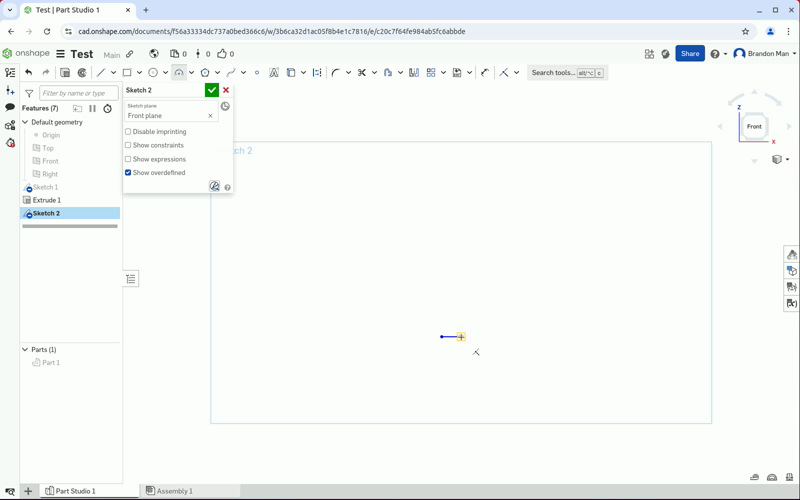
click(461, 336)
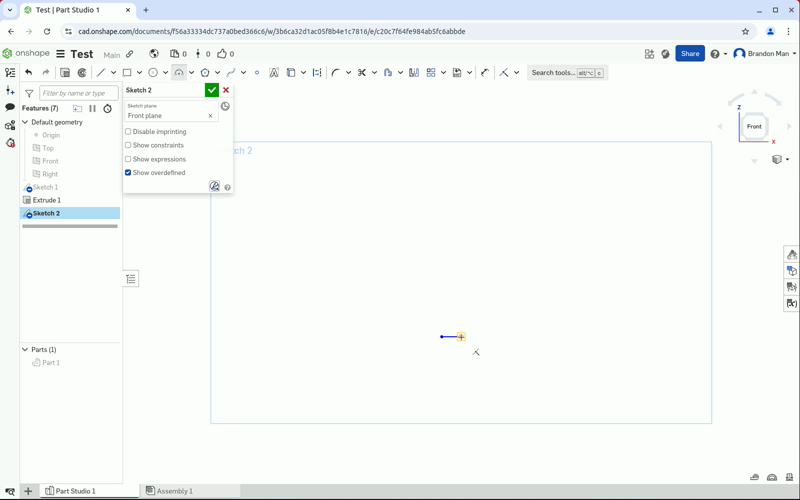
key_down(shift)
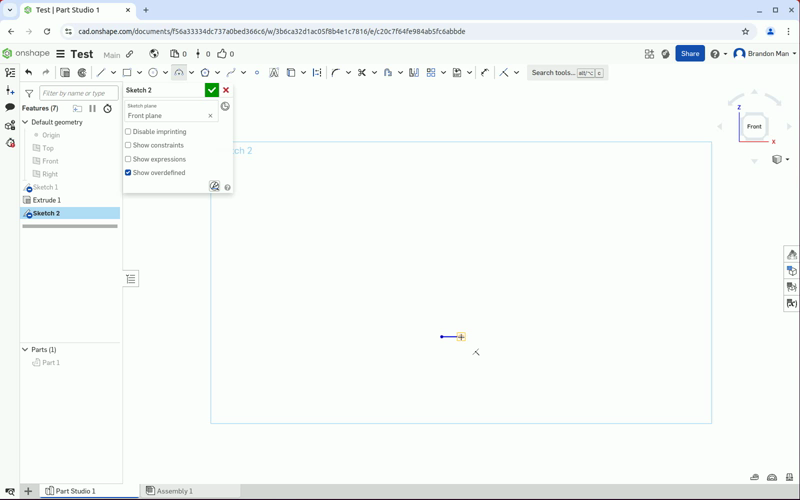
mouse_move(461, 228)
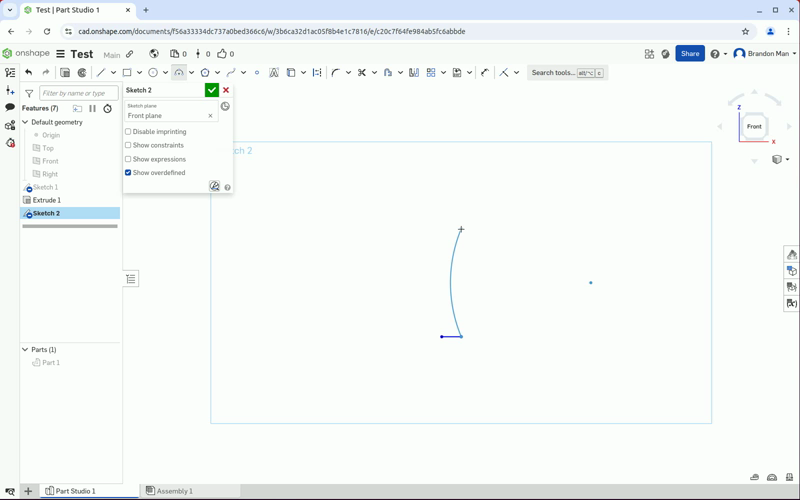
click(461, 228)
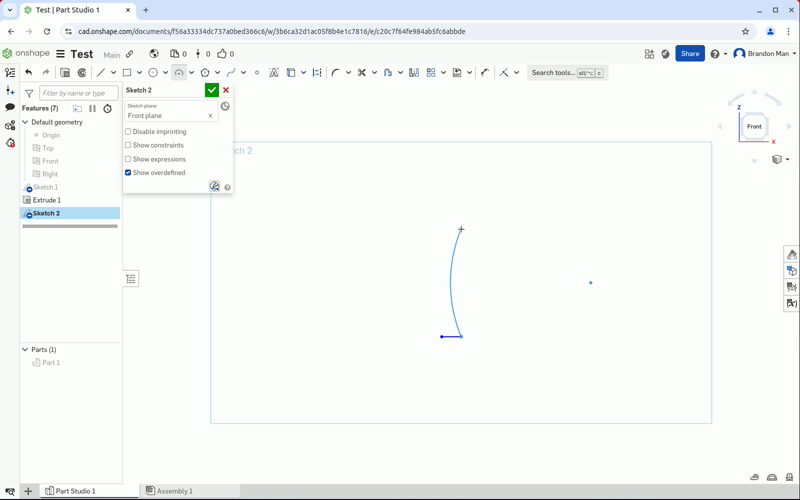
mouse_move(515, 282)
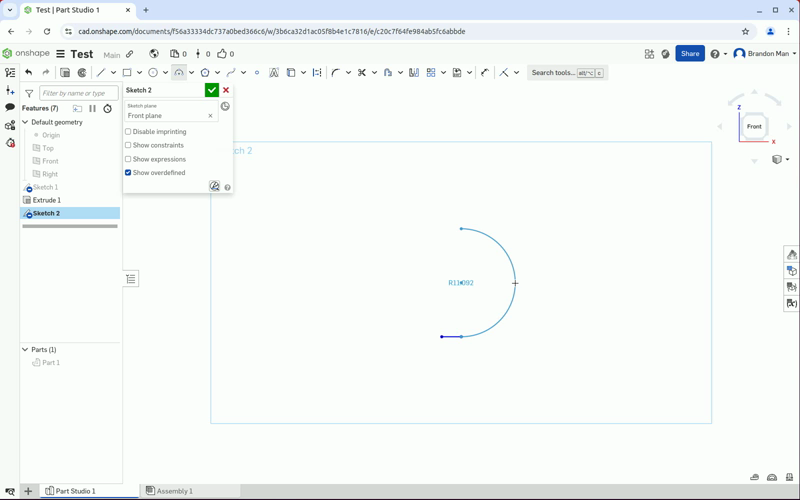
click(515, 282)
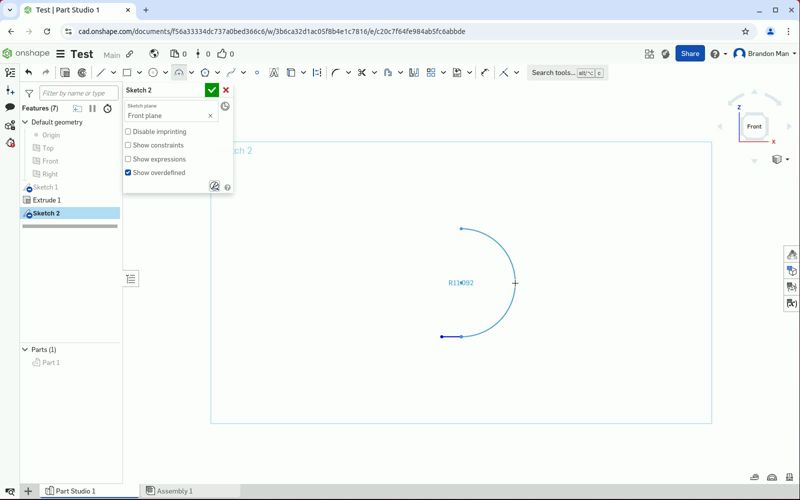
key_up(shift)
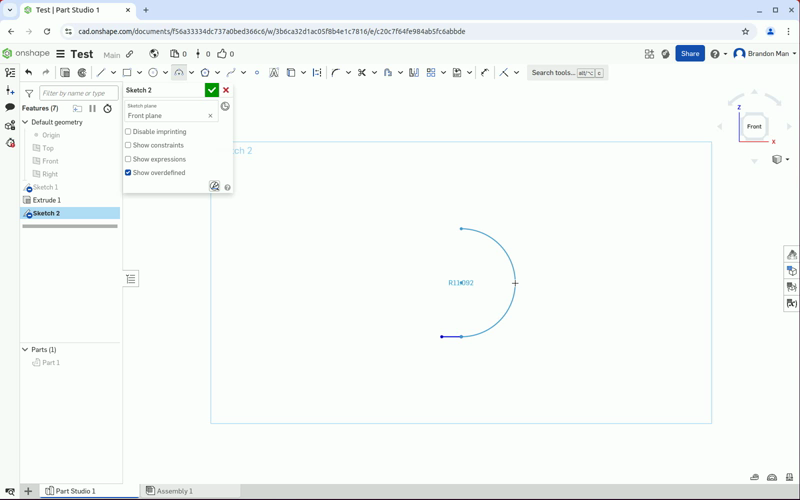
key(esc)
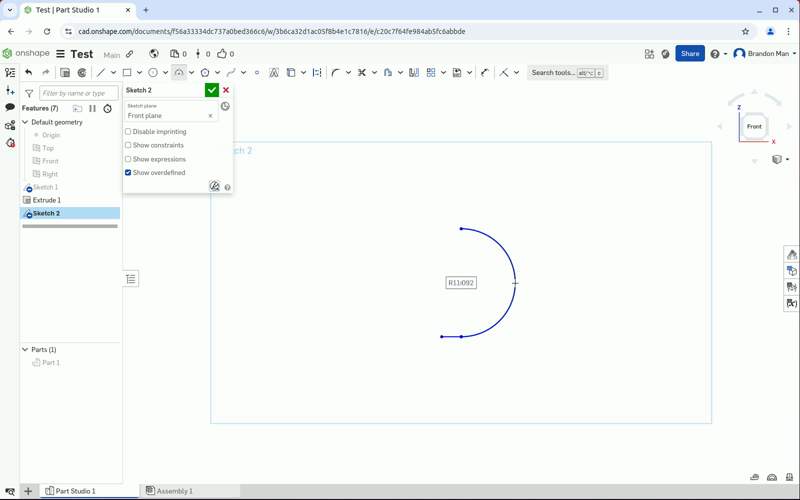
key(l)
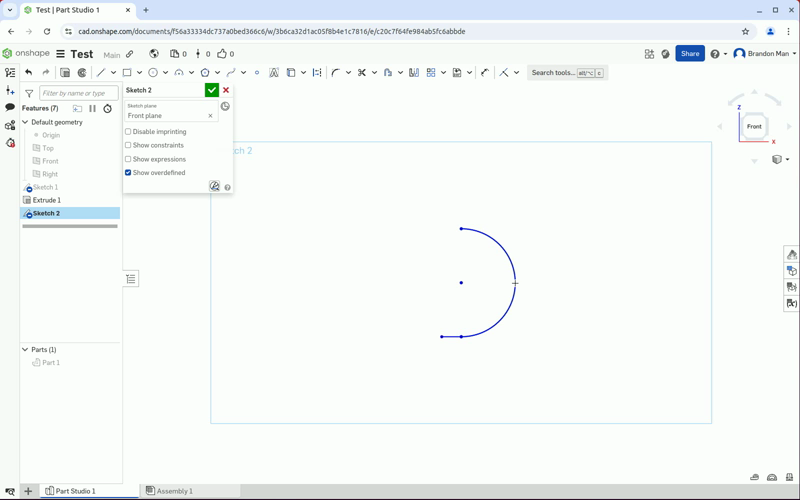
mouse_move(461, 228)
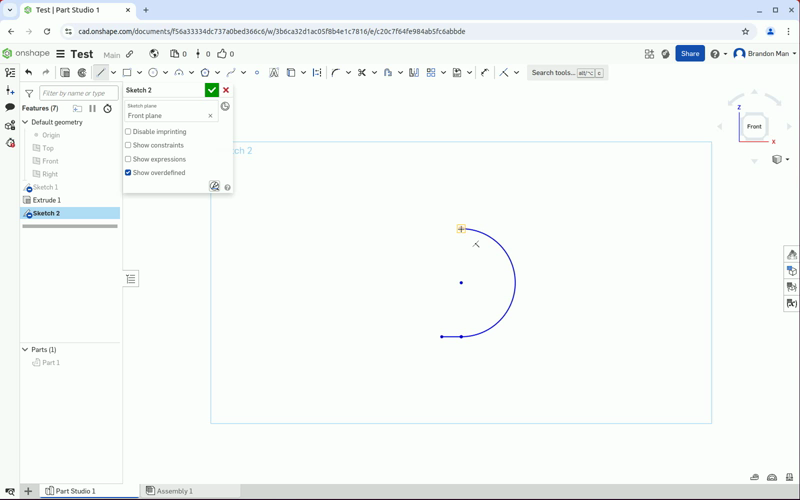
click(461, 228)
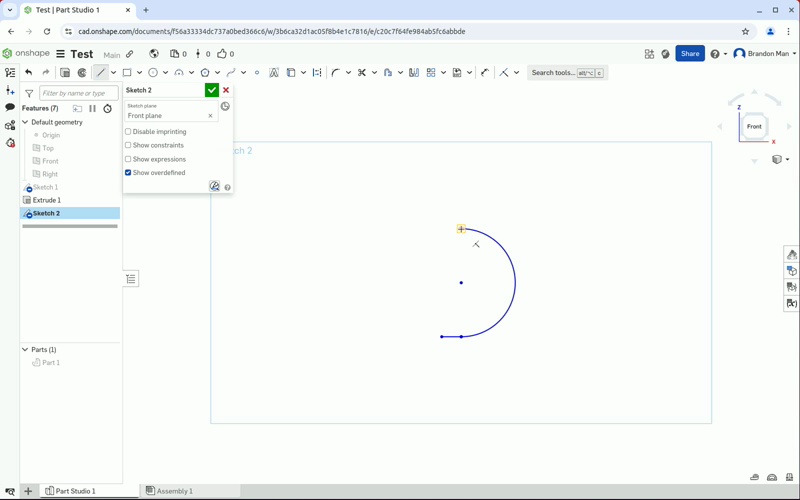
key_down(shift)
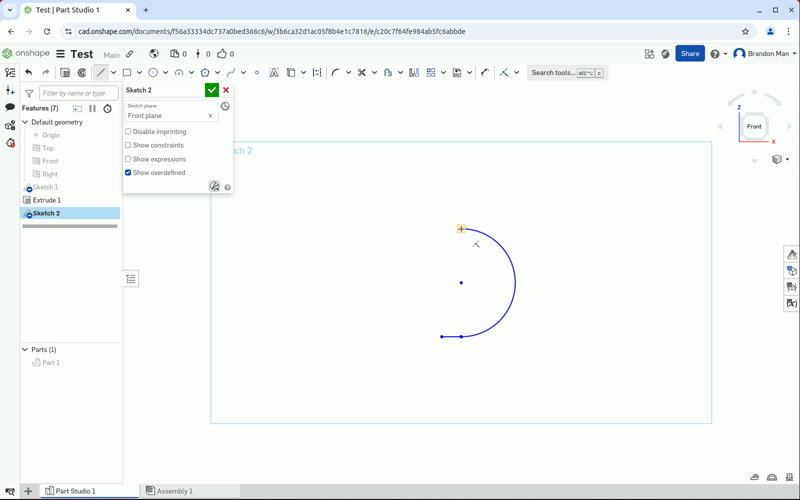
mouse_move(491, 228)
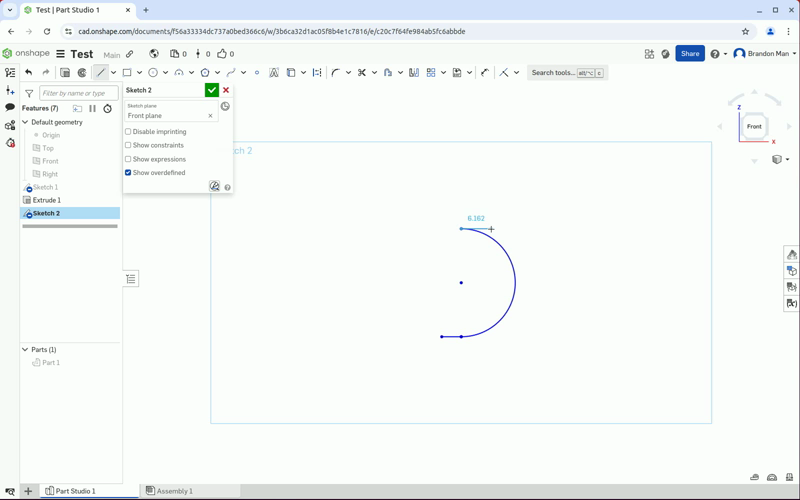
mouse_move(441, 228)
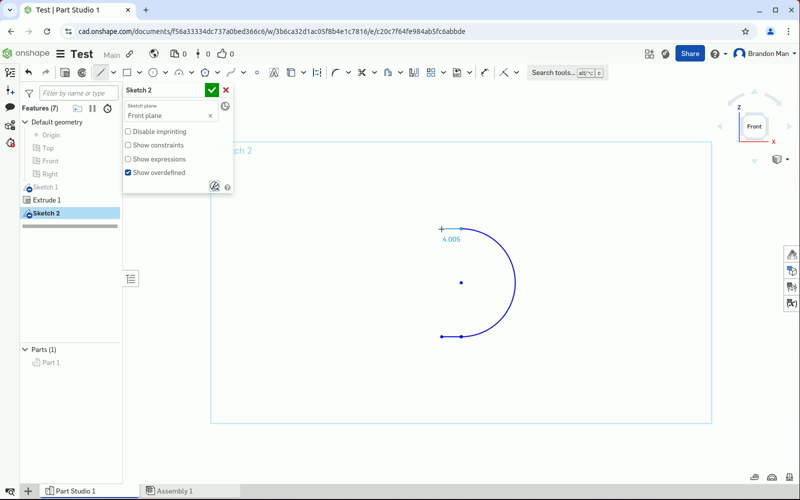
click(441, 228)
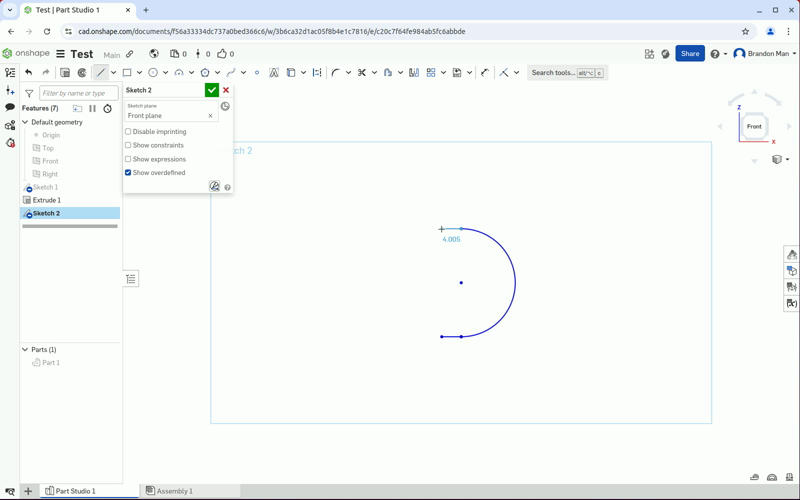
key_up(shift)
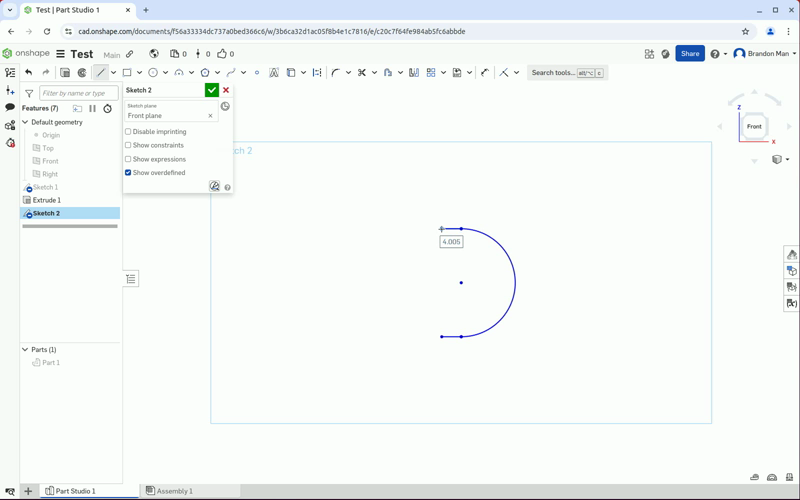
key_down(shift)
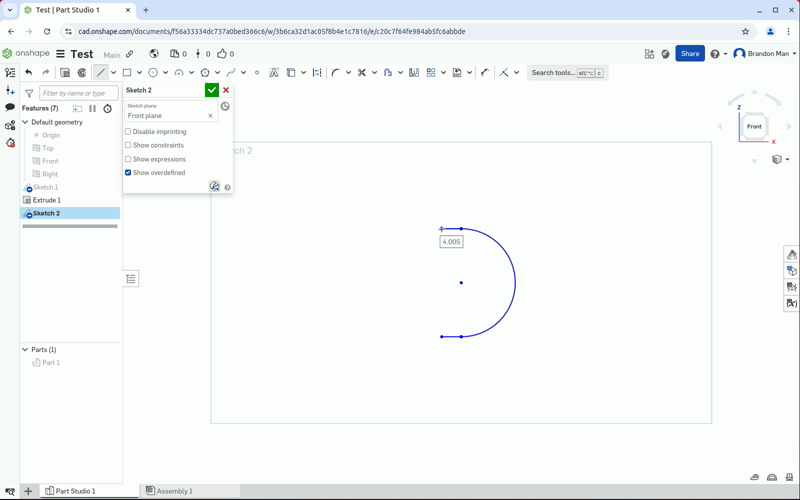
mouse_move(471, 228)
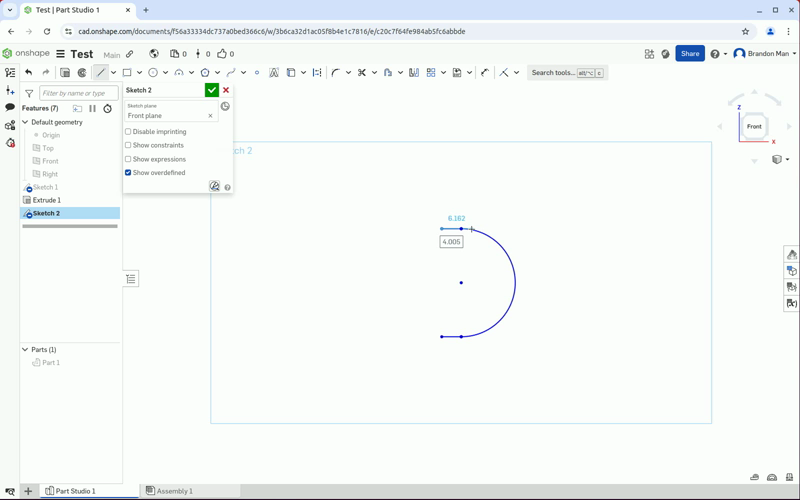
mouse_move(441, 231)
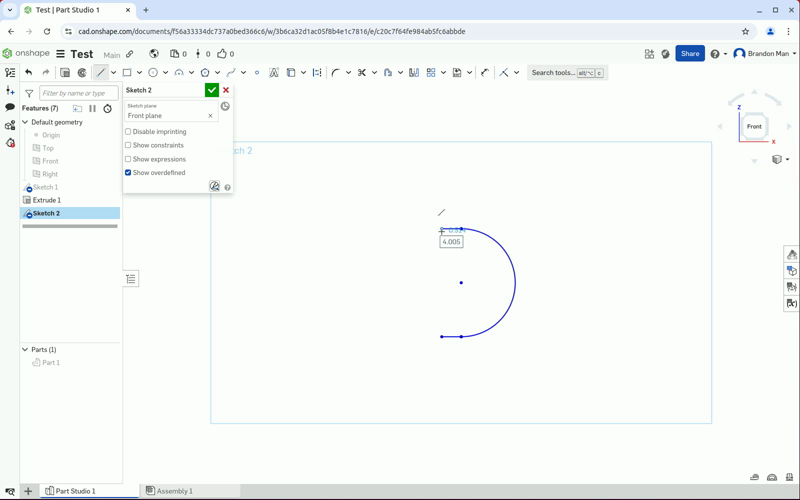
scroll(6)
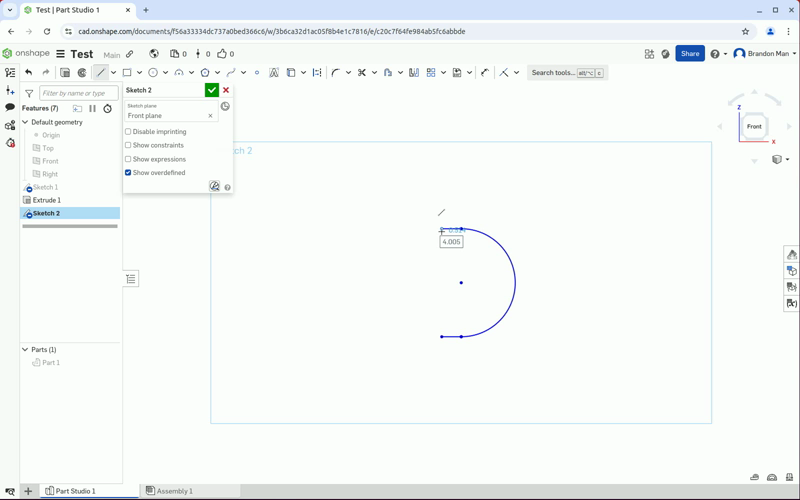
scroll(6)
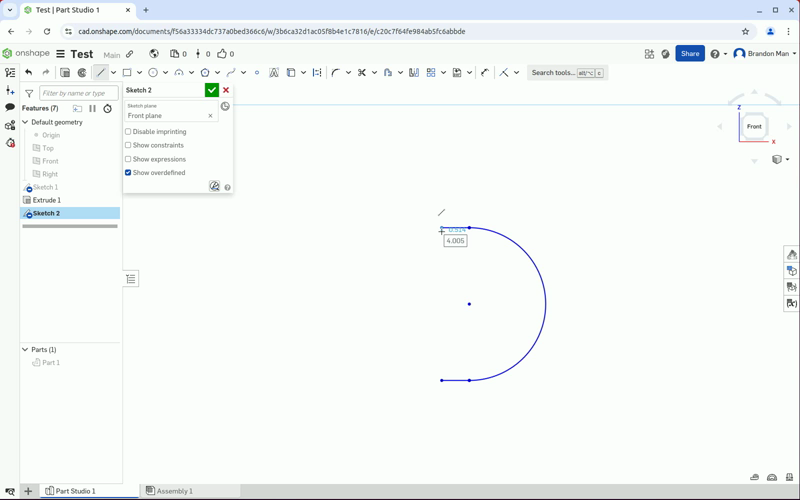
scroll(6)
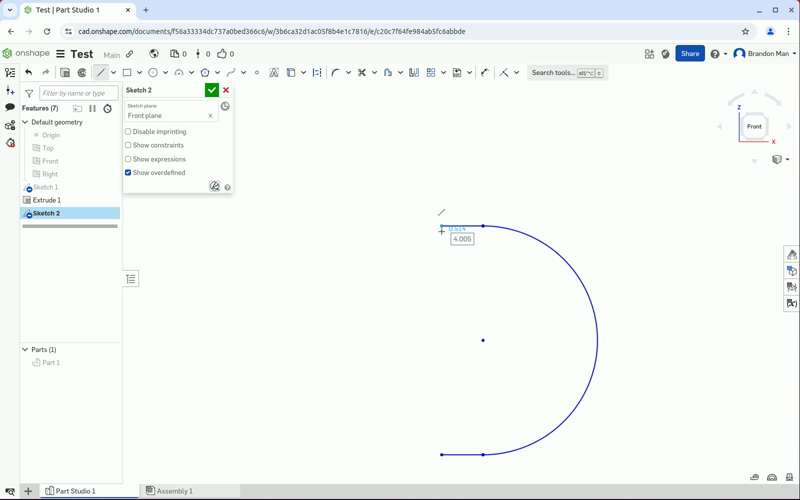
scroll(6)
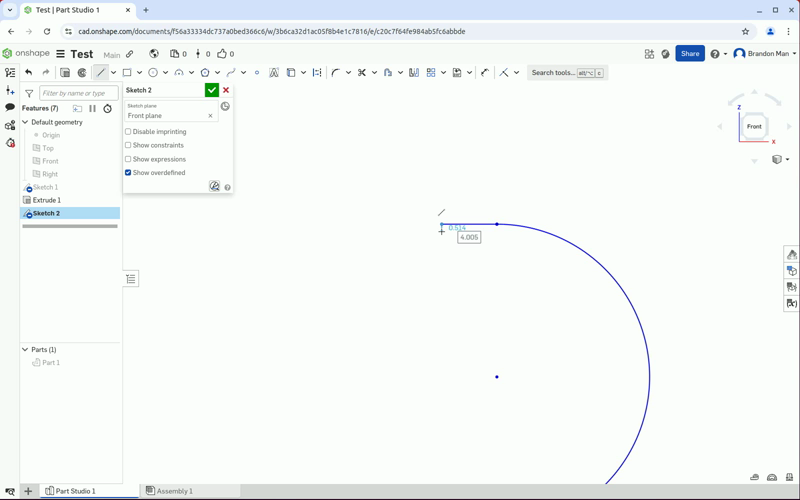
scroll(6)
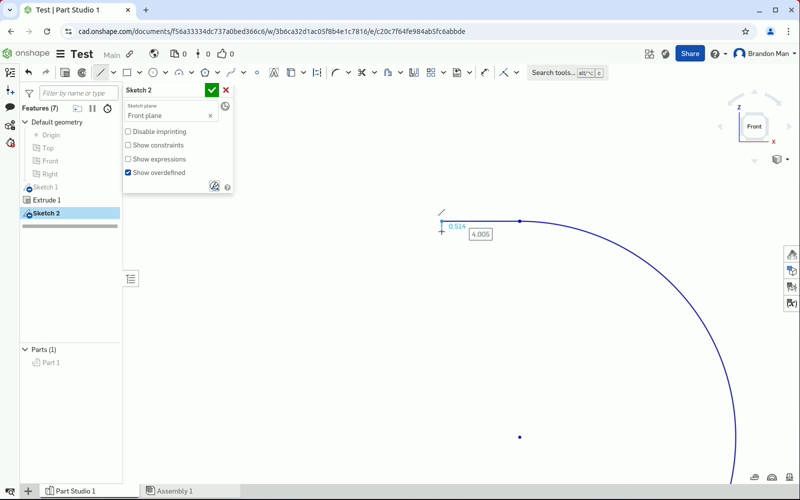
scroll(6)
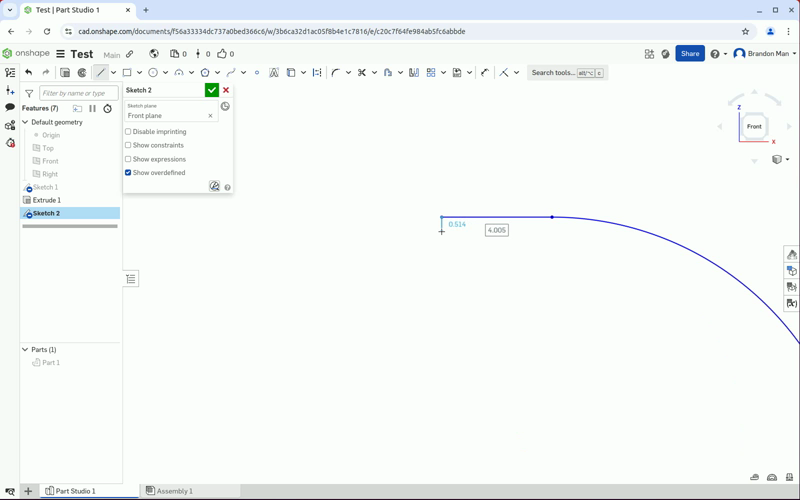
scroll(6)
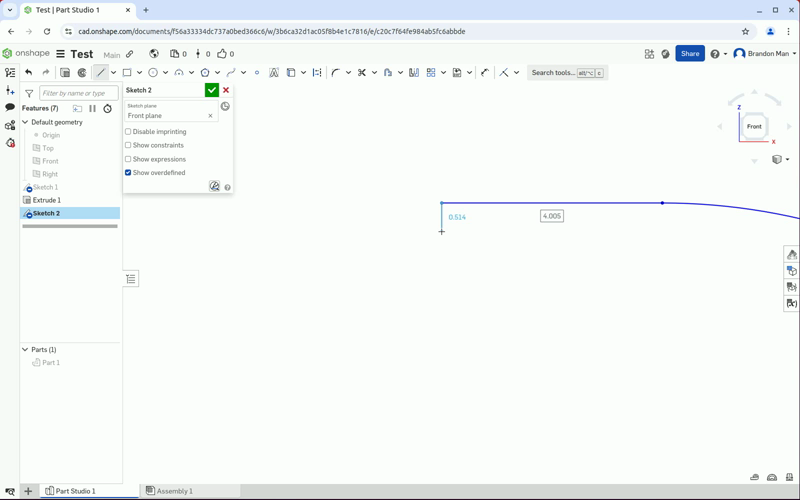
click(441, 231)
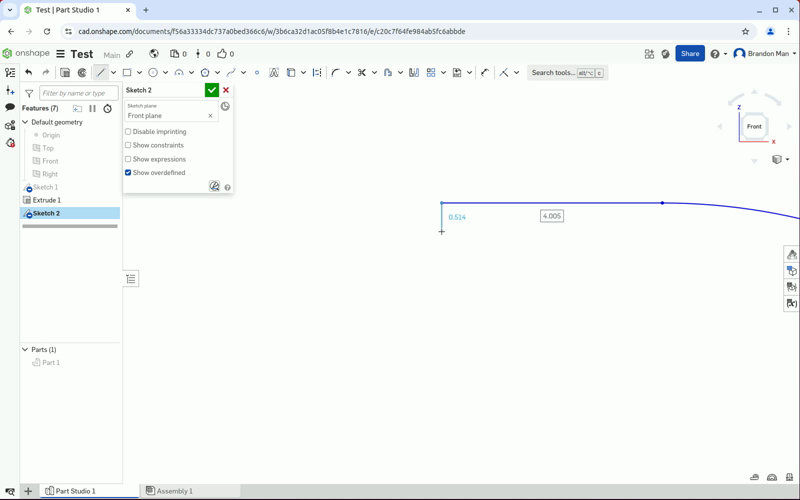
scroll(-6)
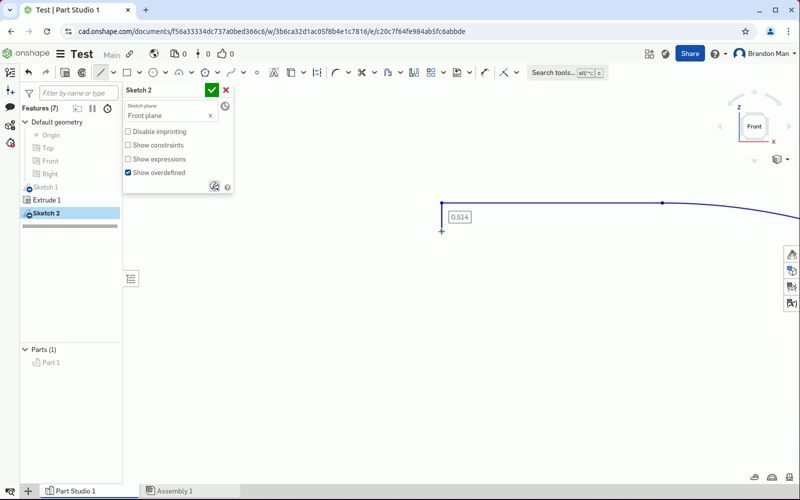
scroll(-6)
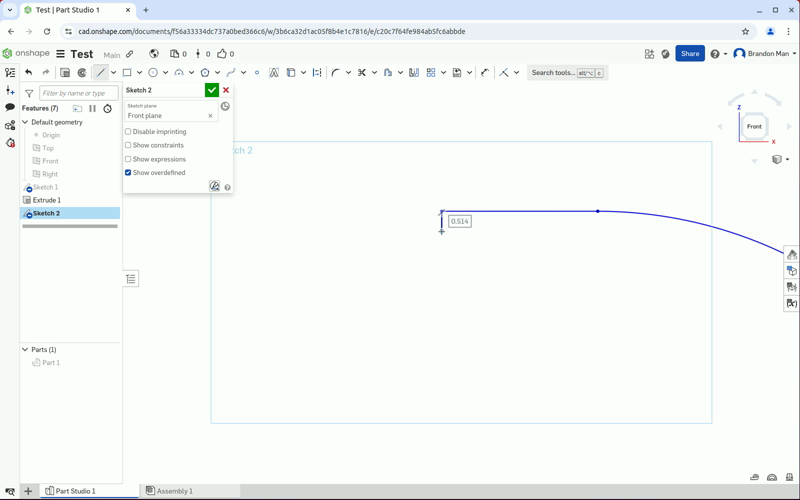
scroll(-6)
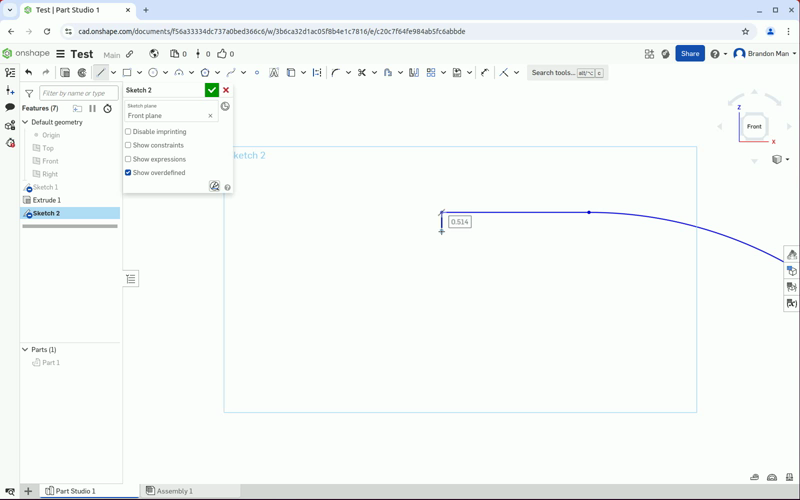
scroll(-6)
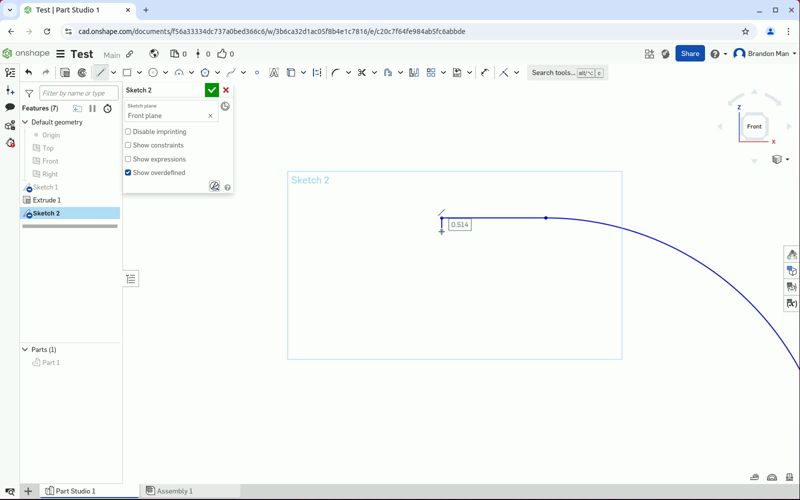
scroll(-6)
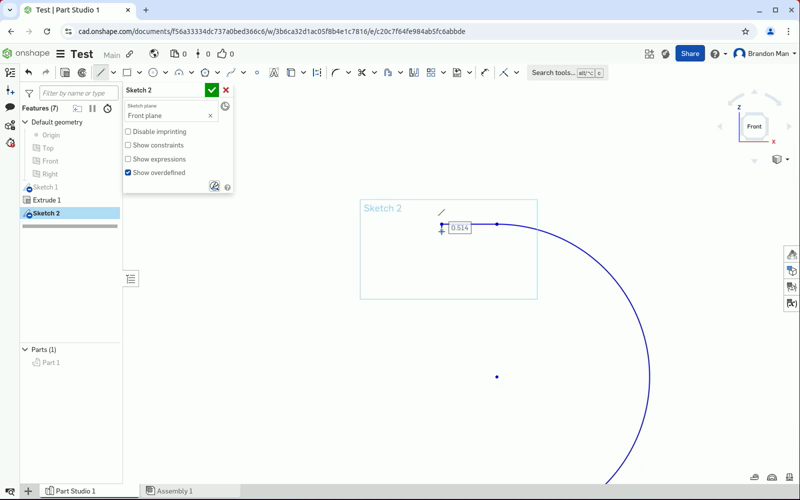
scroll(-6)
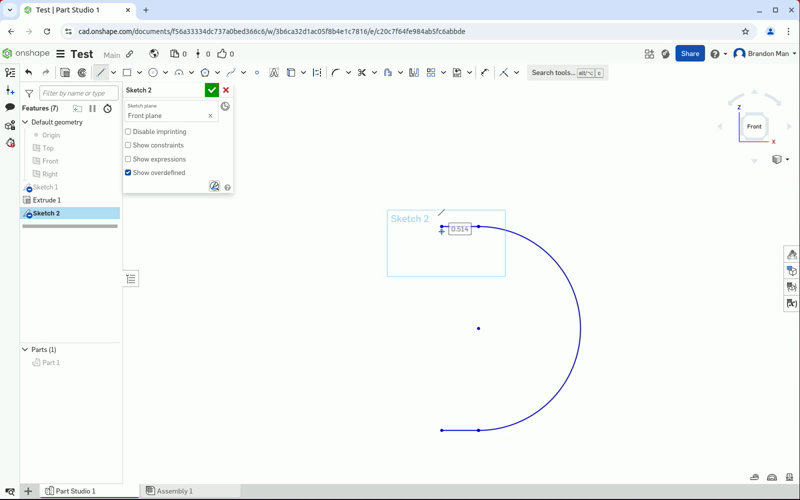
scroll(-6)
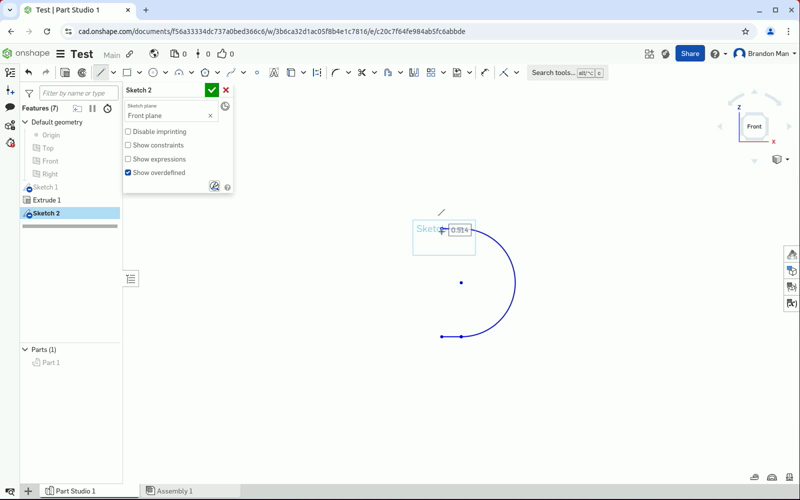
key_up(shift)
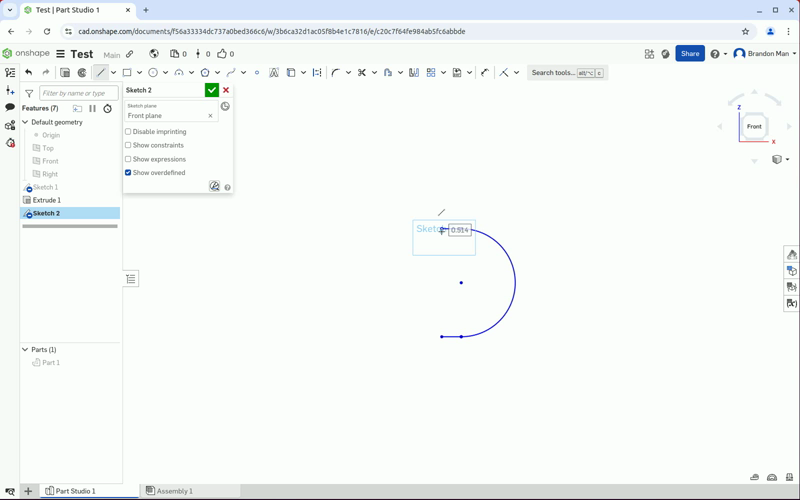
key_down(shift)
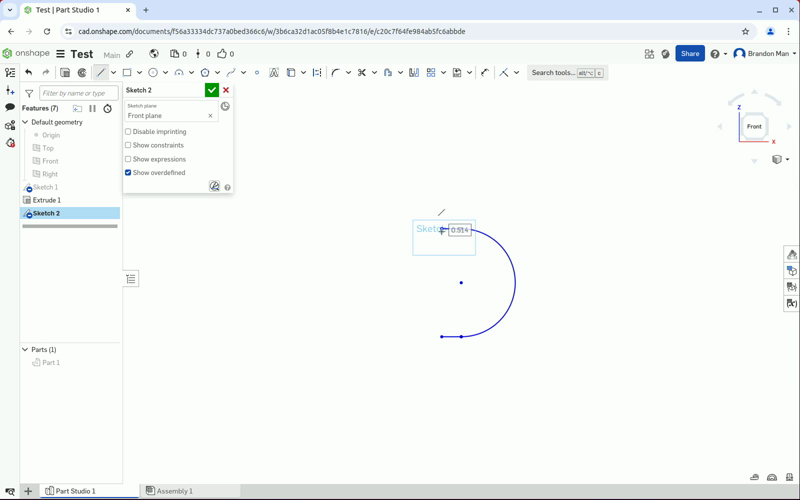
mouse_move(471, 231)
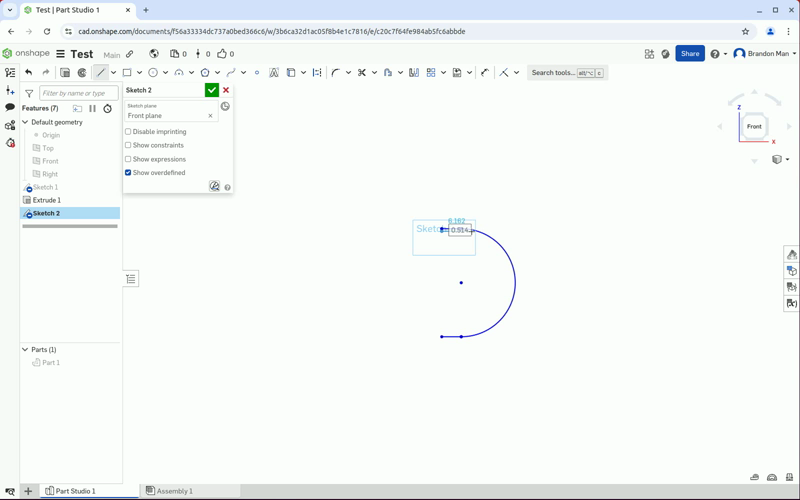
mouse_move(461, 231)
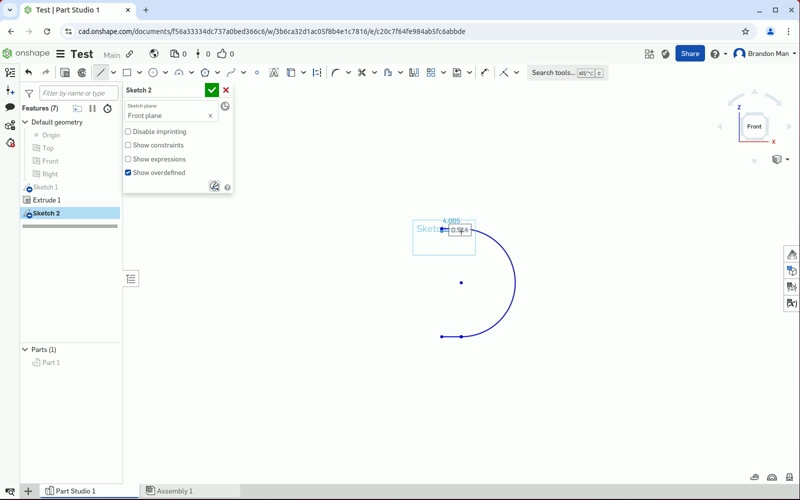
scroll(6)
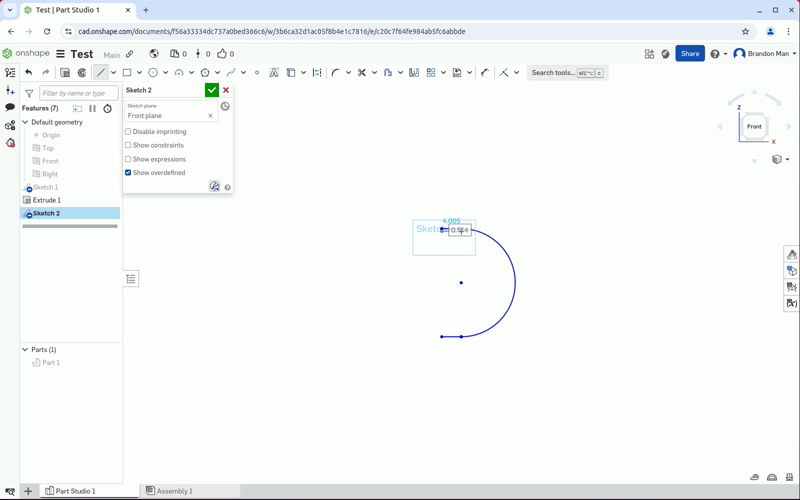
scroll(6)
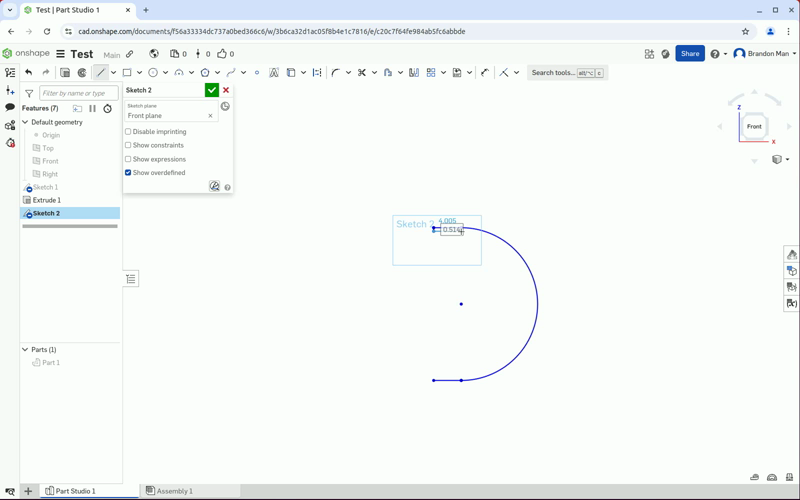
scroll(6)
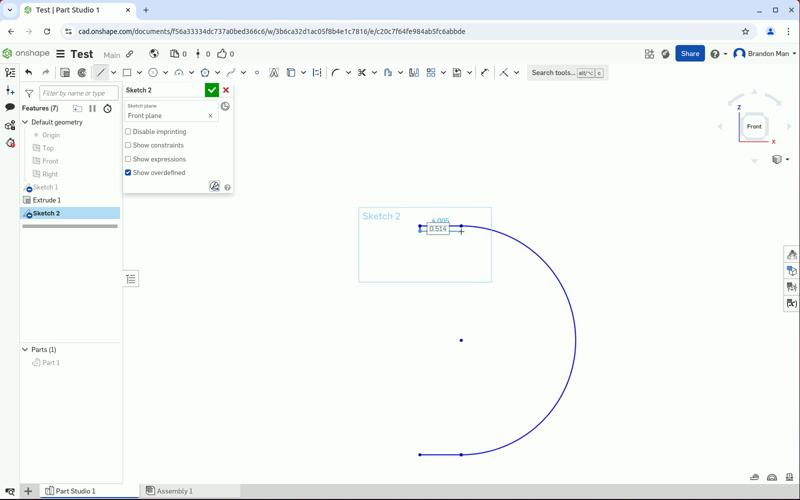
scroll(6)
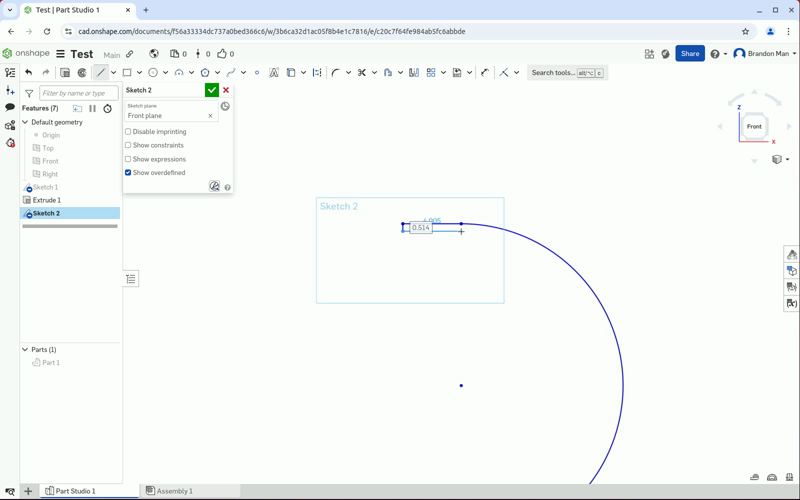
scroll(6)
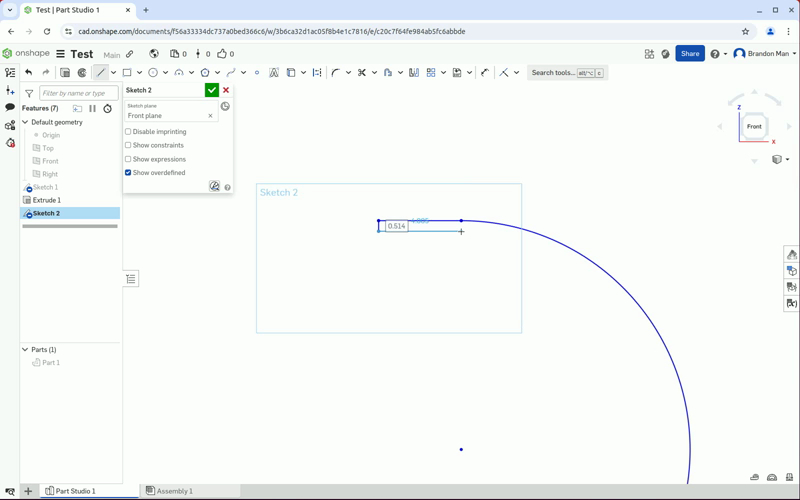
scroll(6)
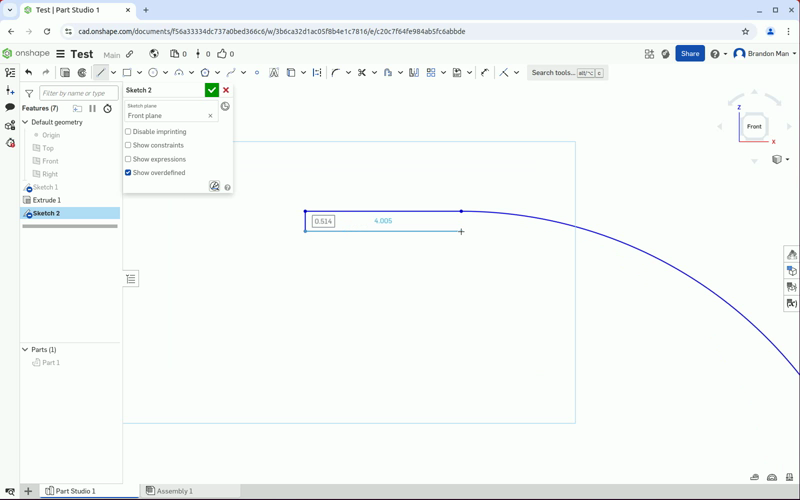
scroll(6)
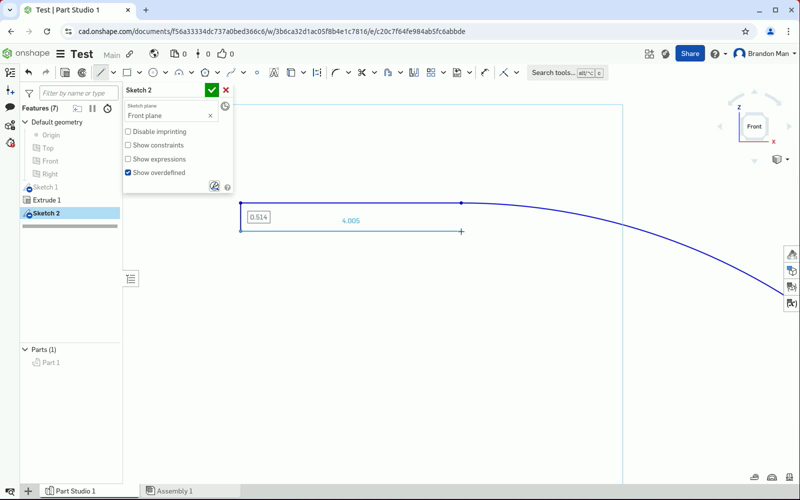
click(461, 231)
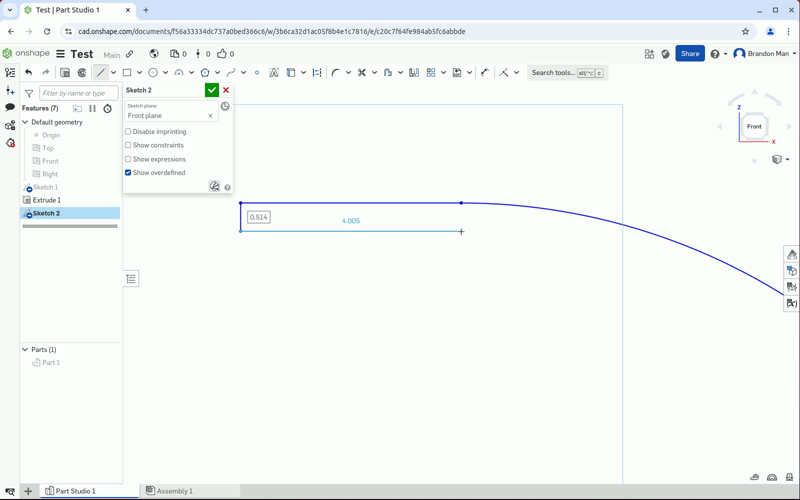
scroll(-6)
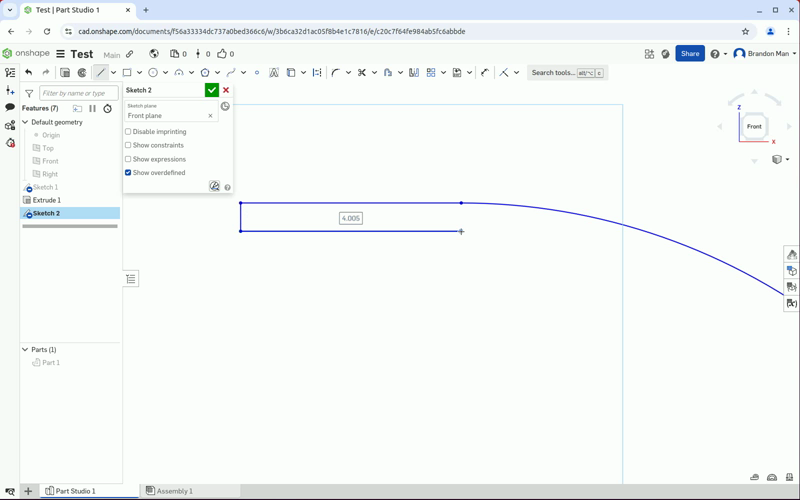
scroll(-6)
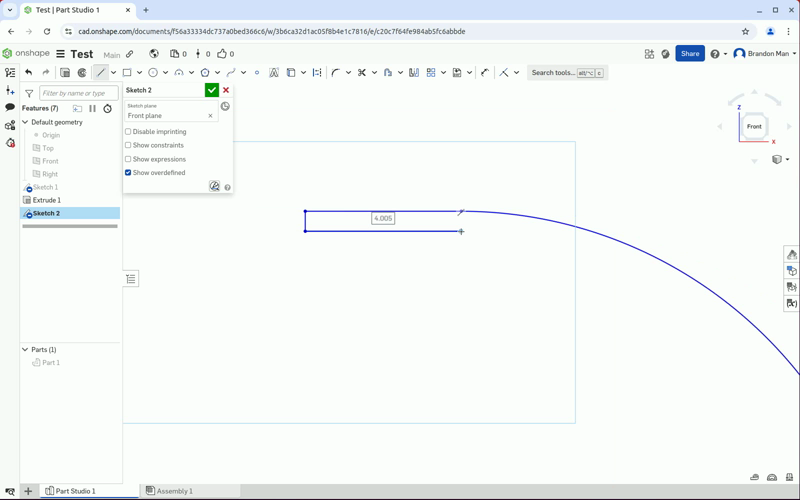
scroll(-6)
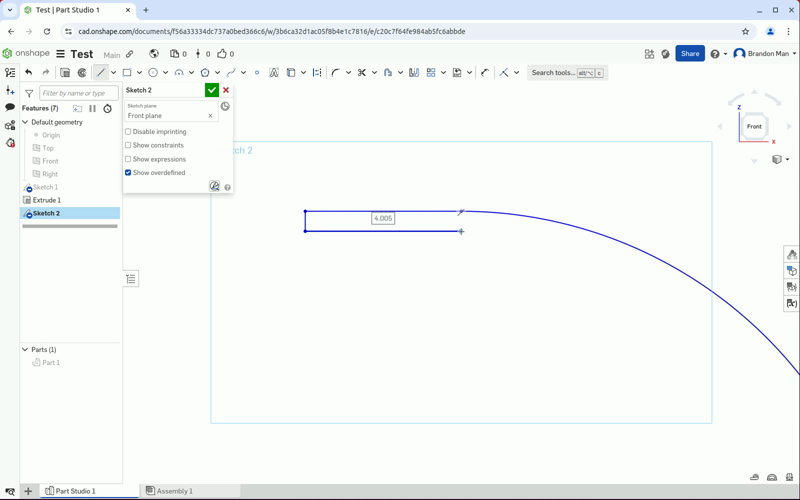
scroll(-6)
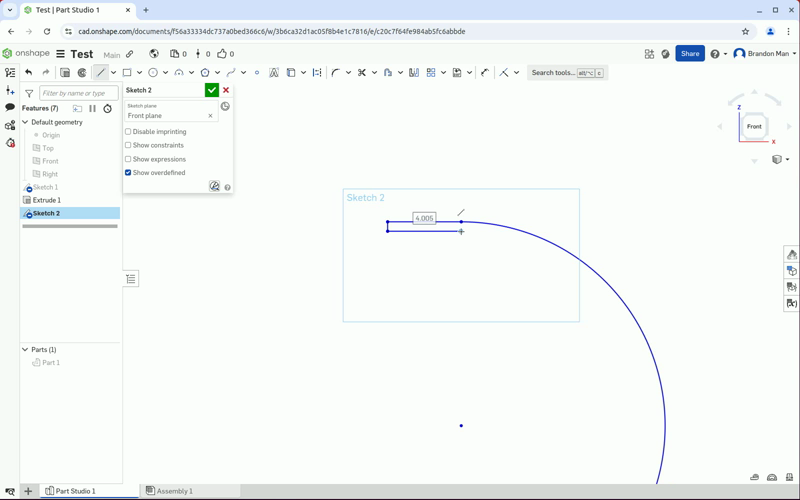
scroll(-6)
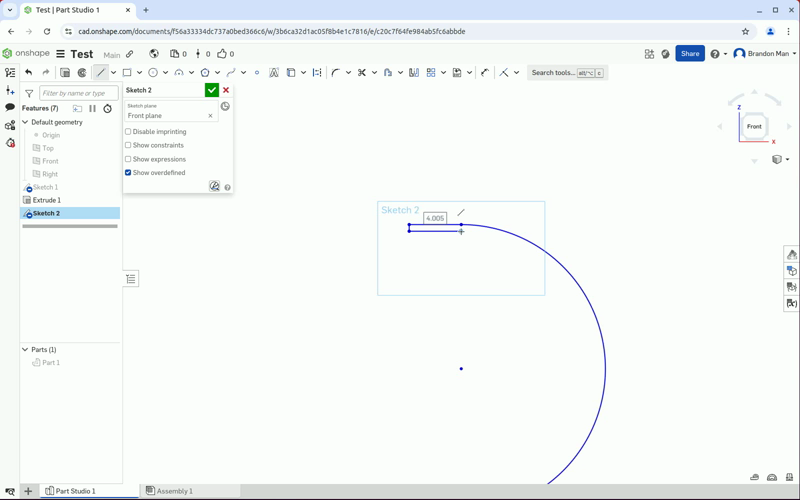
scroll(-6)
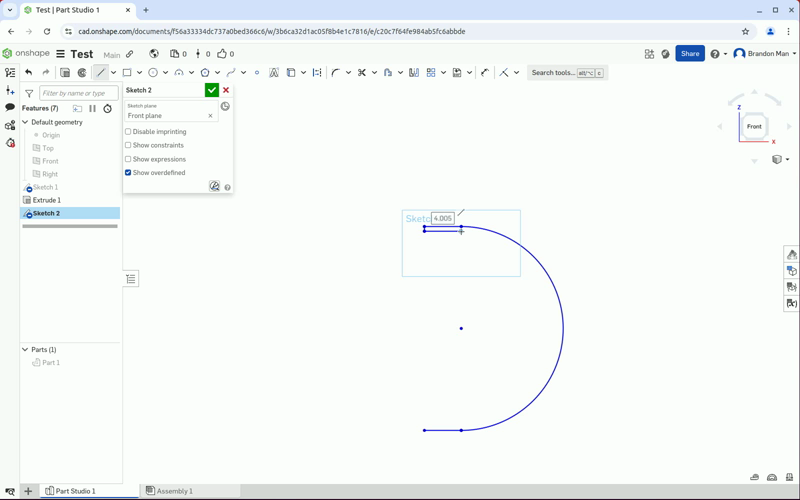
scroll(-6)
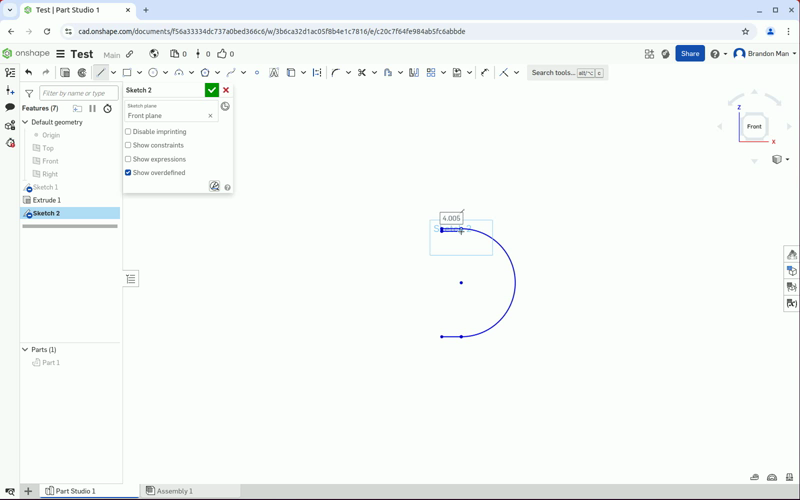
key_up(shift)
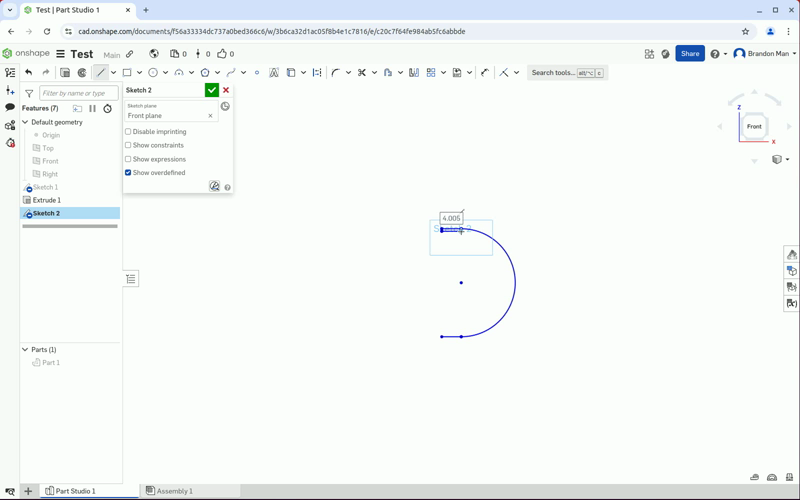
key(esc)
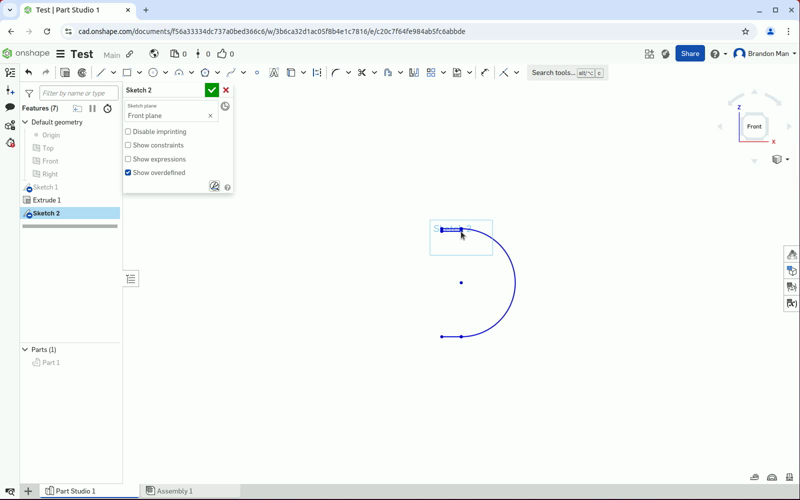
key(a)
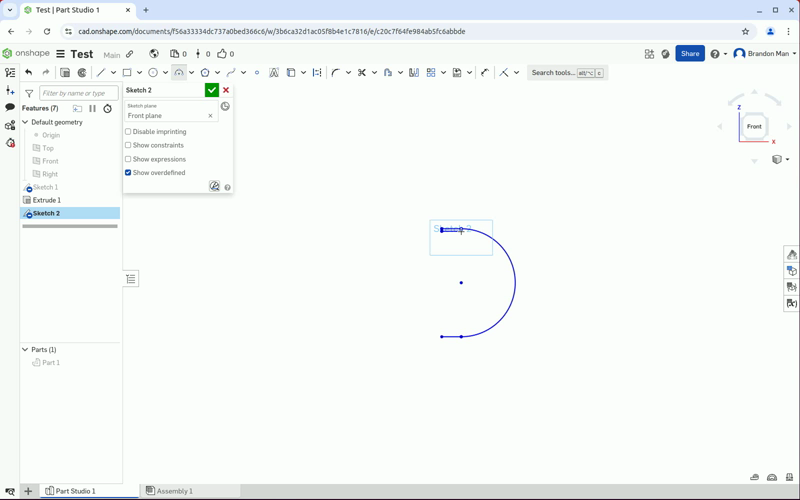
mouse_move(461, 231)
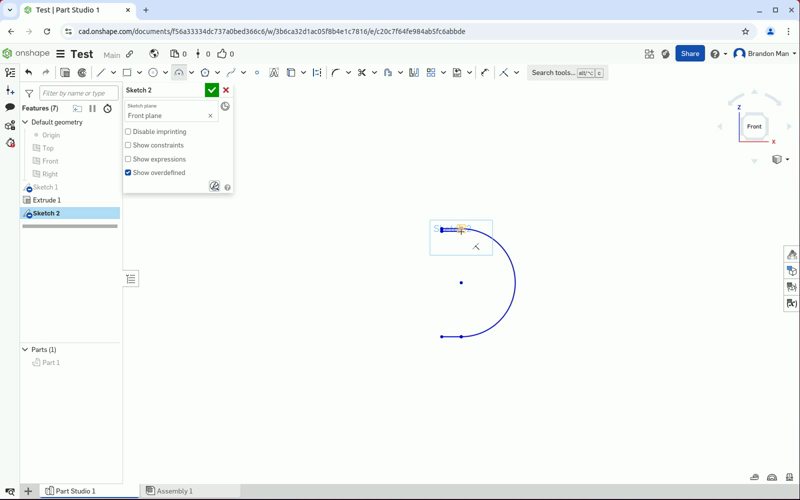
scroll(6)
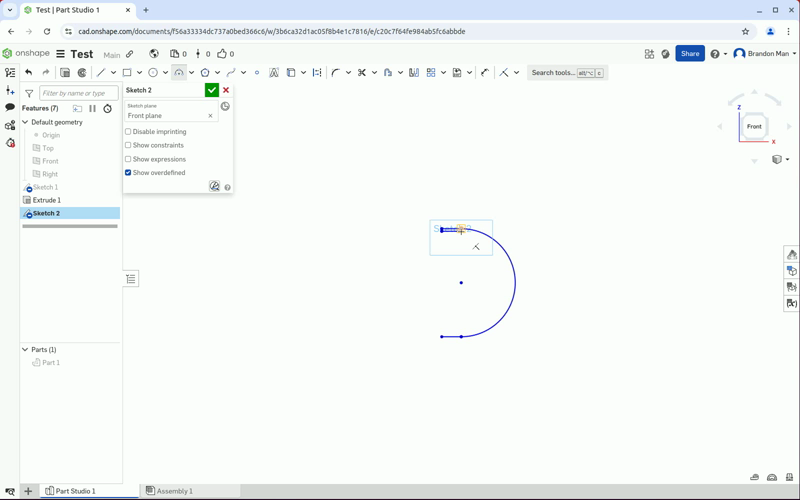
scroll(6)
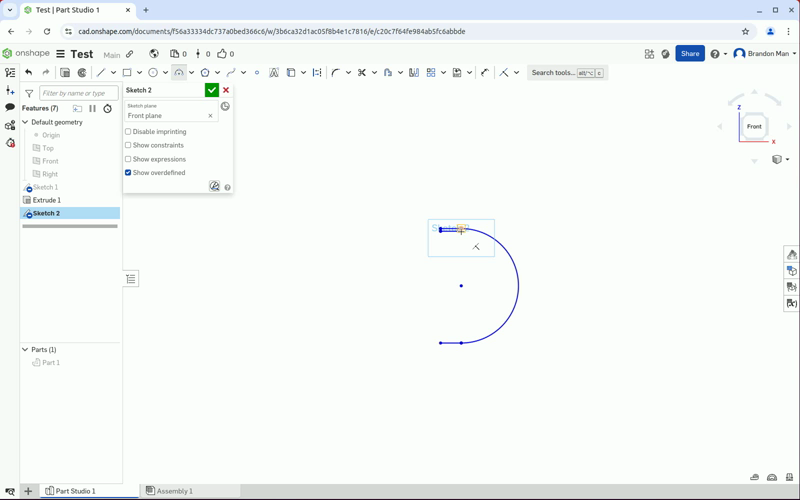
scroll(6)
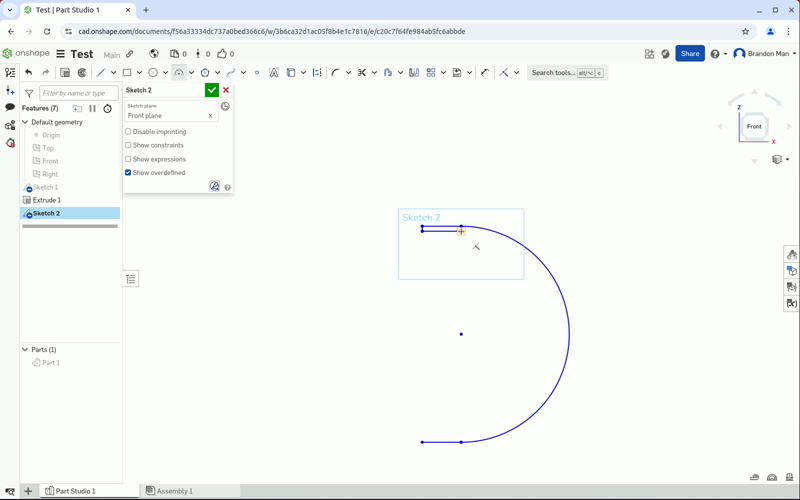
scroll(6)
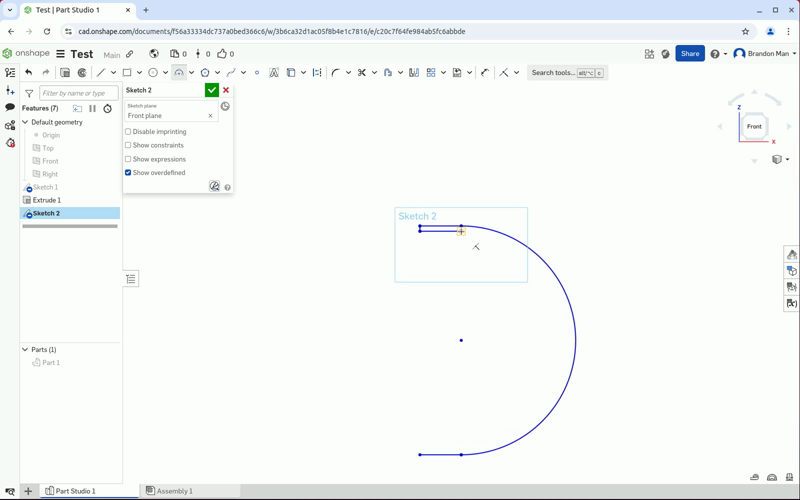
scroll(6)
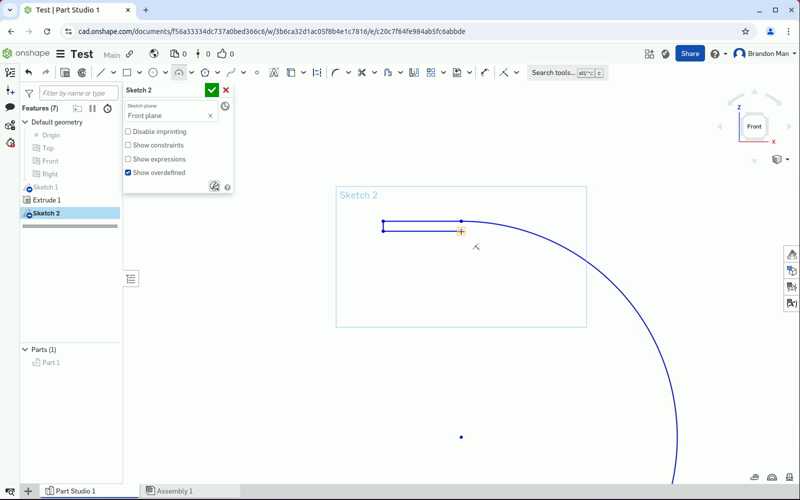
scroll(6)
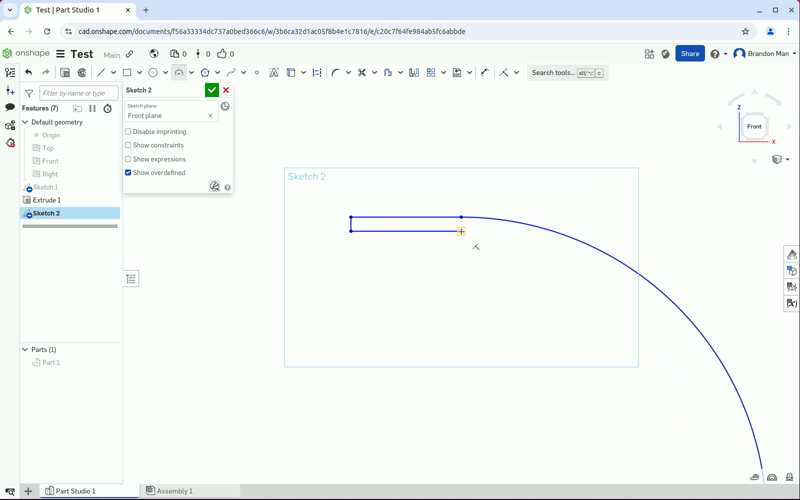
scroll(6)
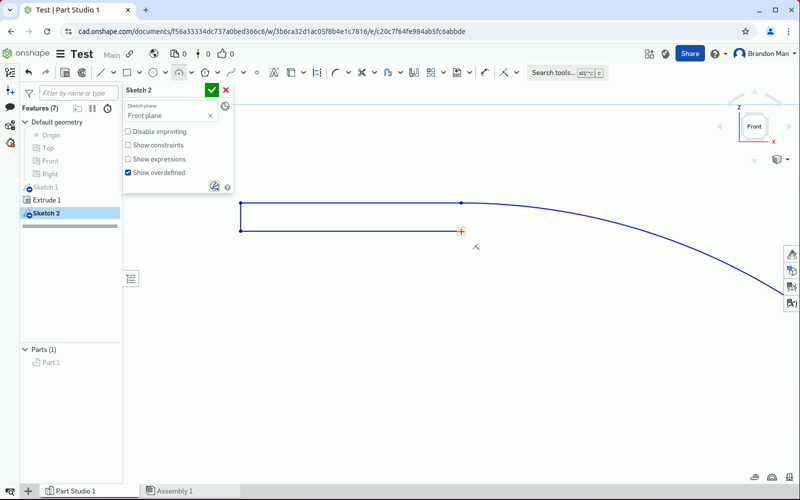
click(461, 231)
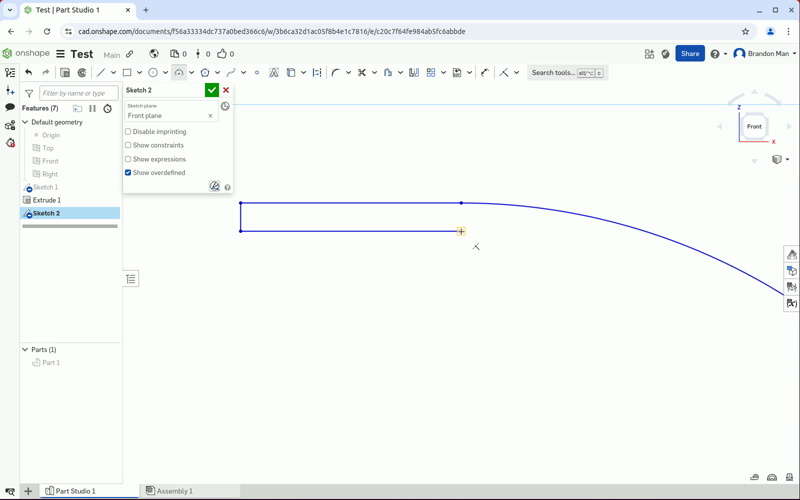
scroll(-6)
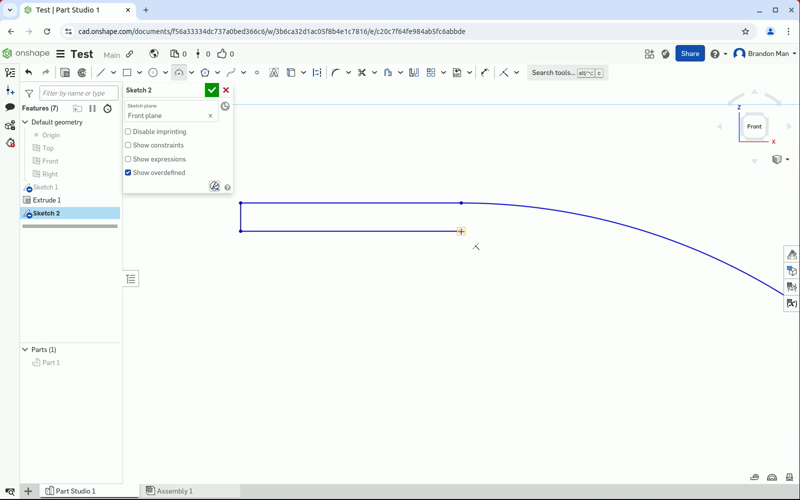
scroll(-6)
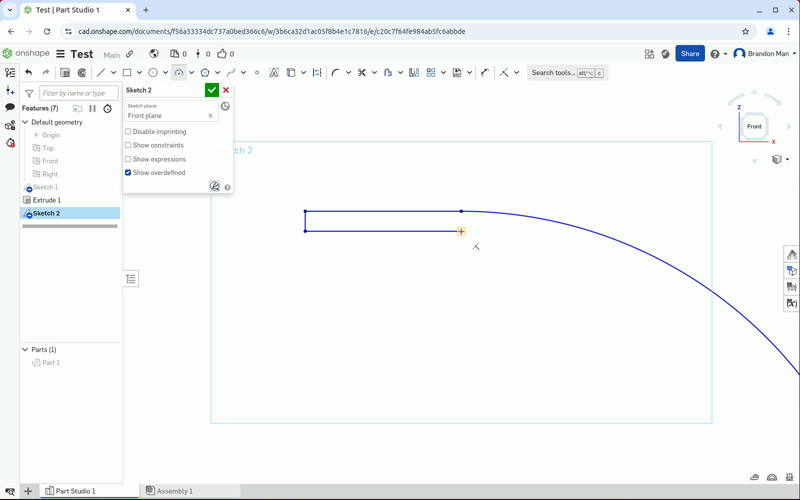
scroll(-6)
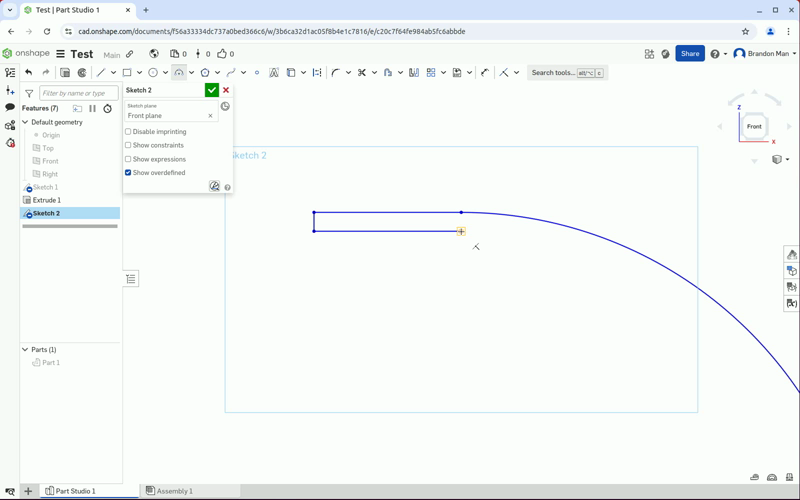
scroll(-6)
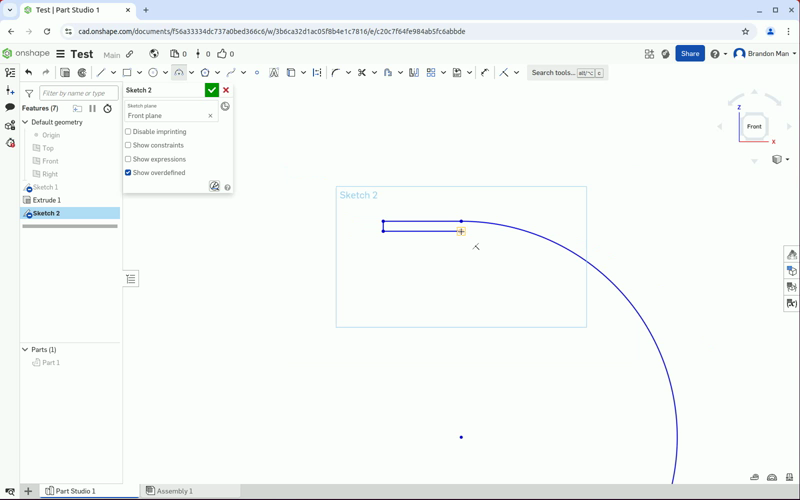
scroll(-6)
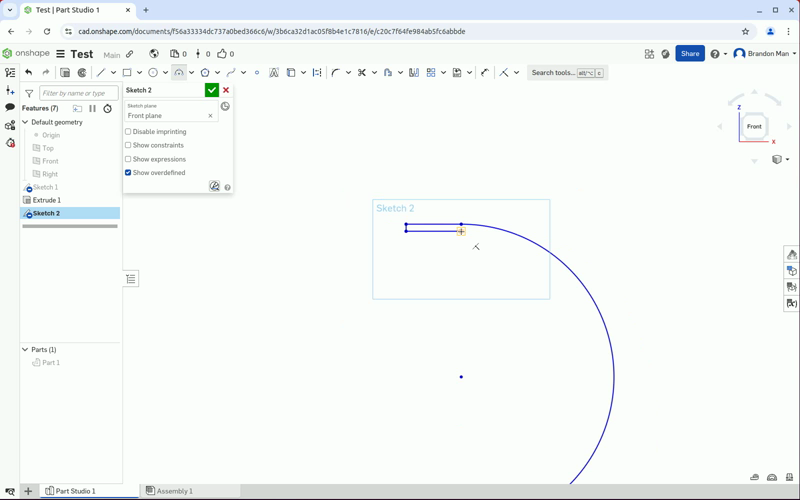
scroll(-6)
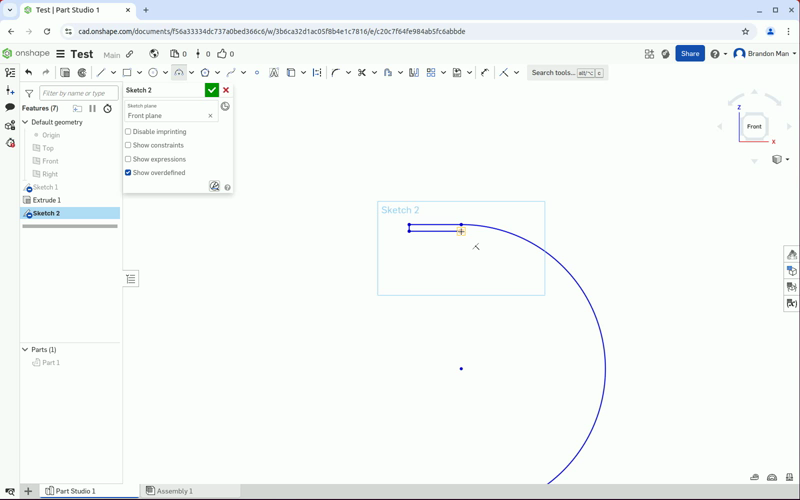
scroll(-6)
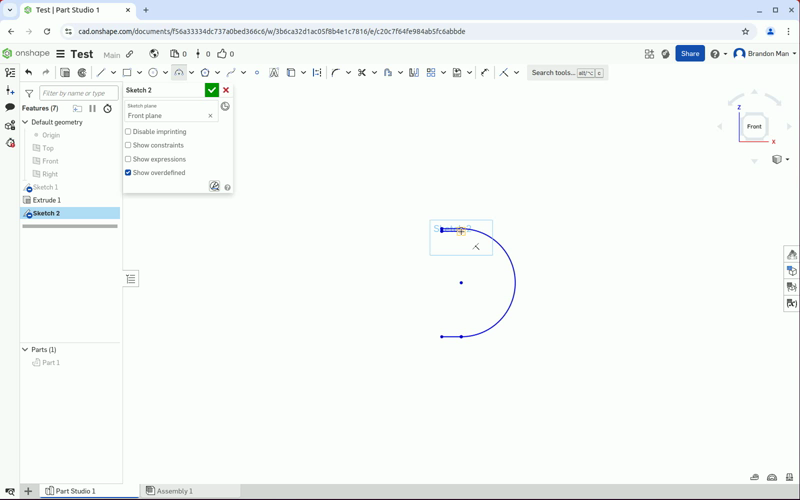
key_down(shift)
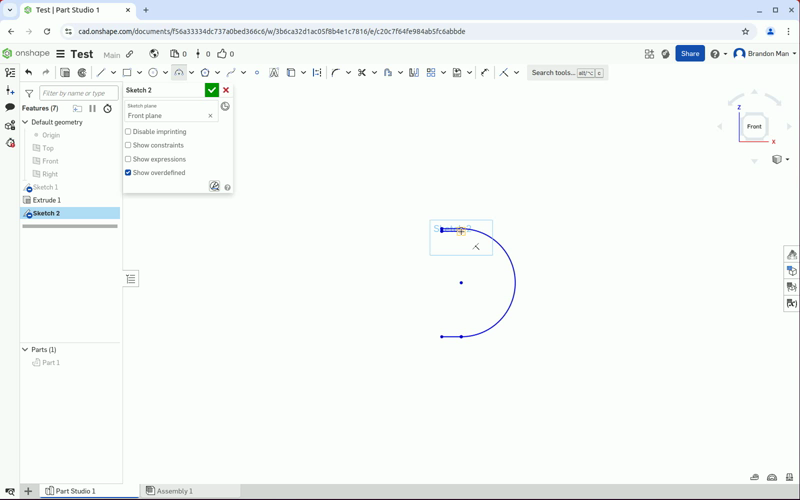
mouse_move(461, 334)
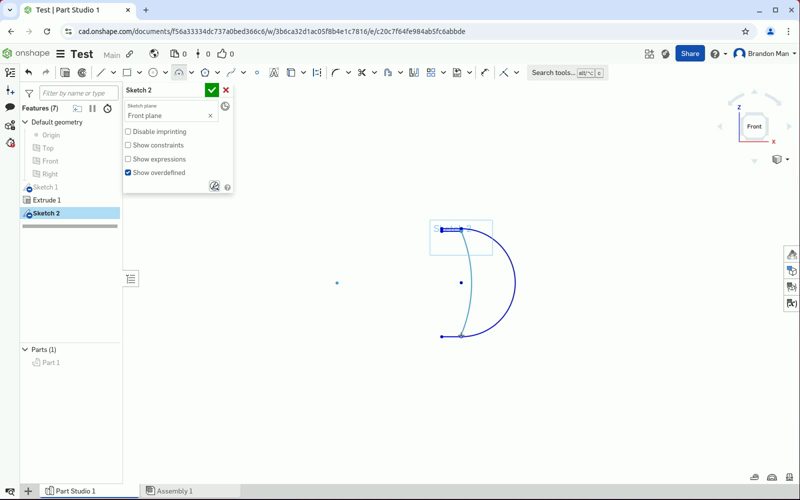
scroll(6)
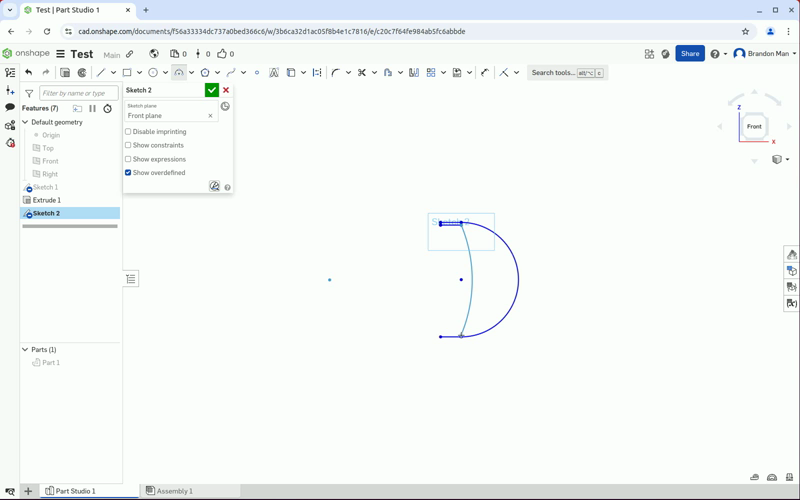
scroll(6)
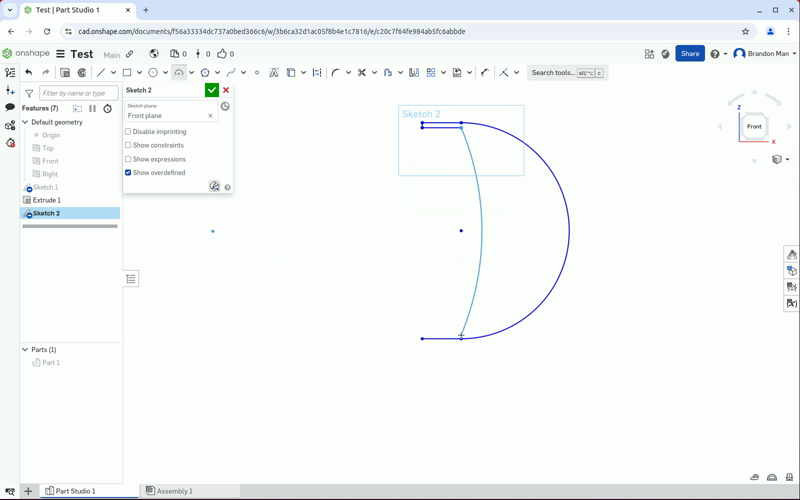
scroll(6)
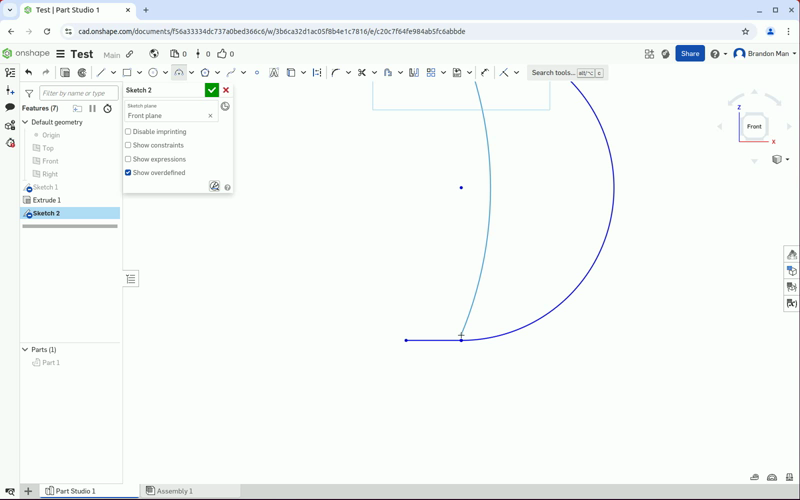
scroll(6)
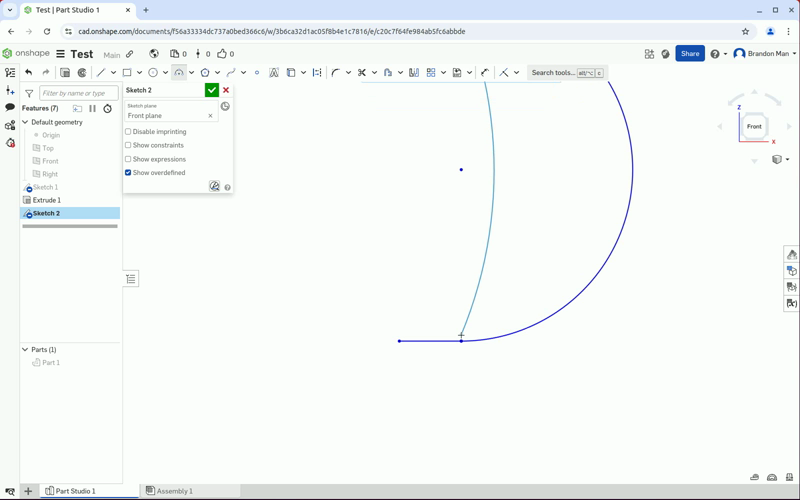
scroll(6)
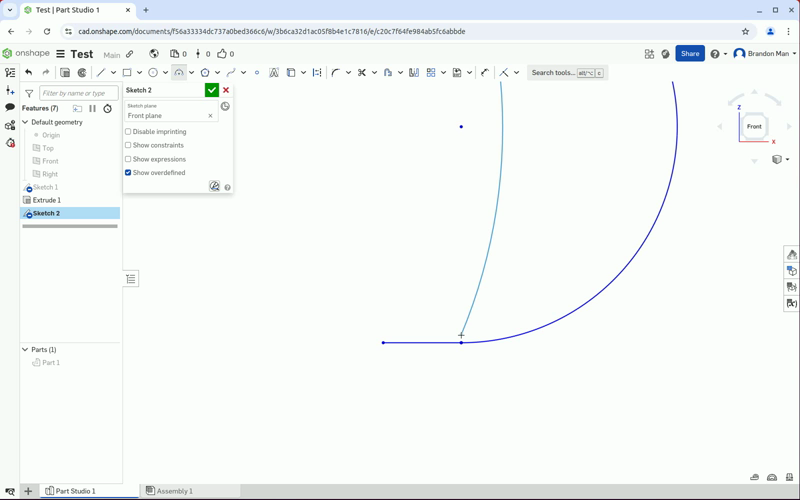
scroll(6)
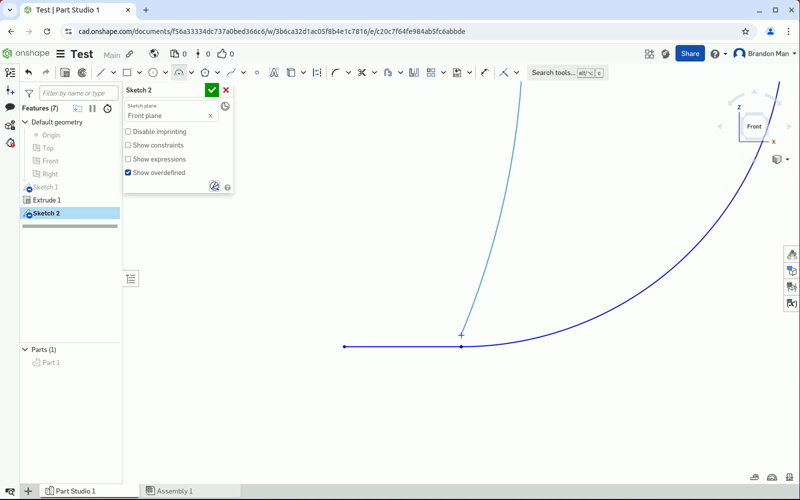
scroll(6)
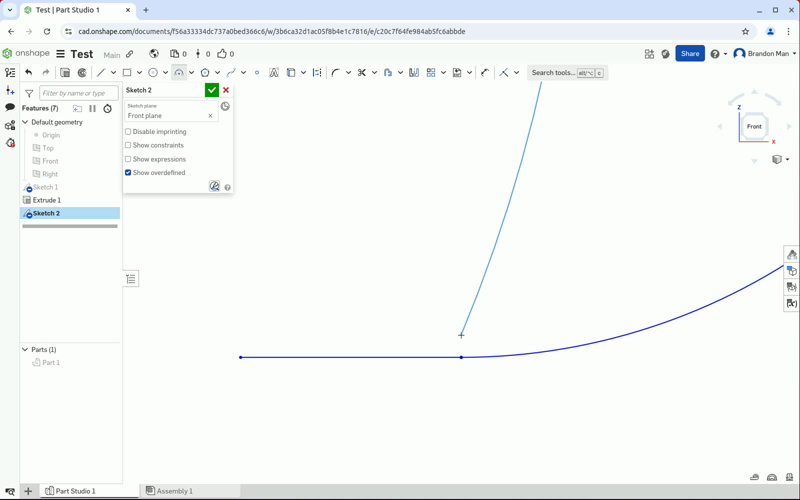
click(461, 334)
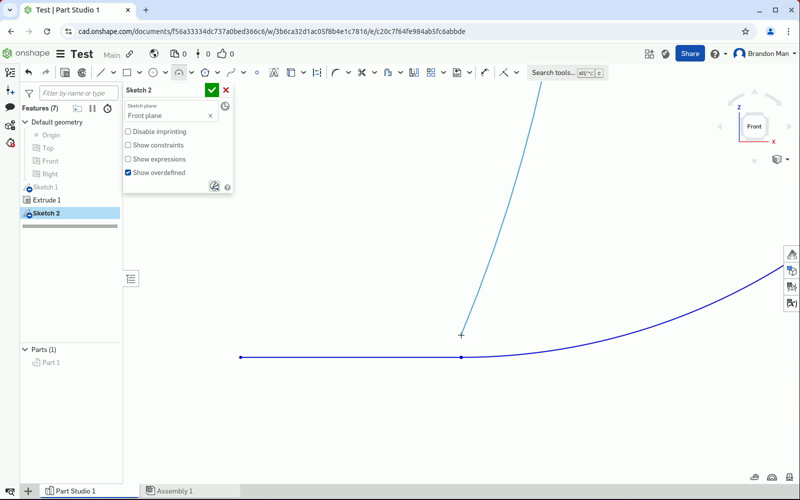
scroll(-6)
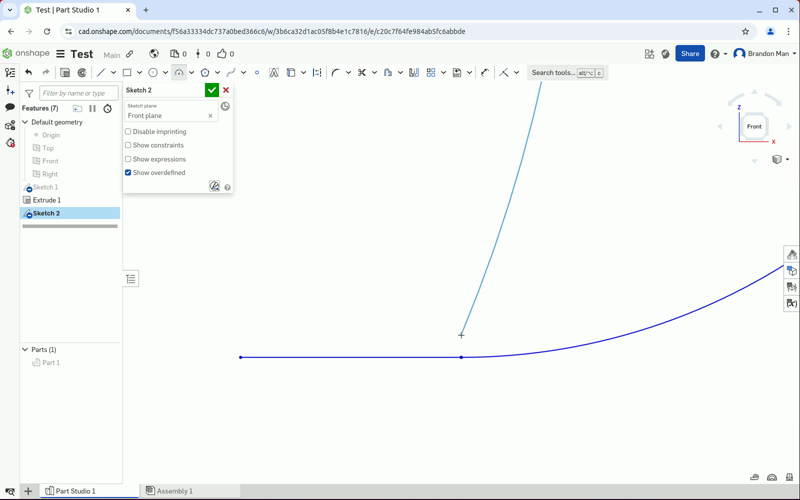
scroll(-6)
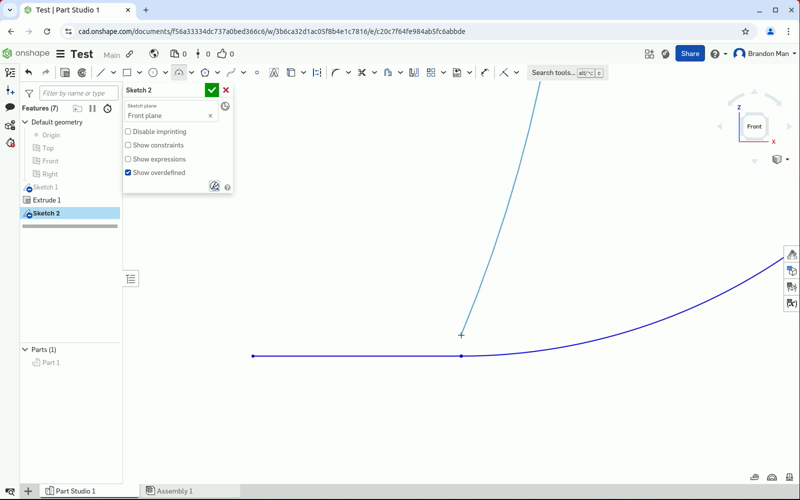
scroll(-6)
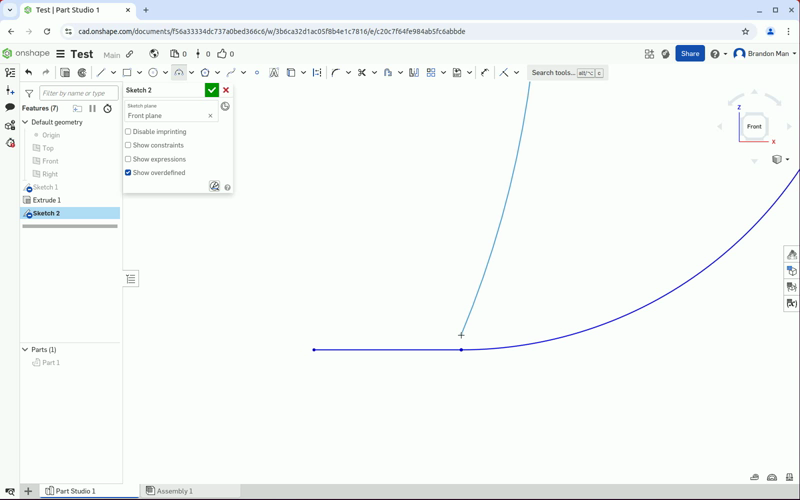
scroll(-6)
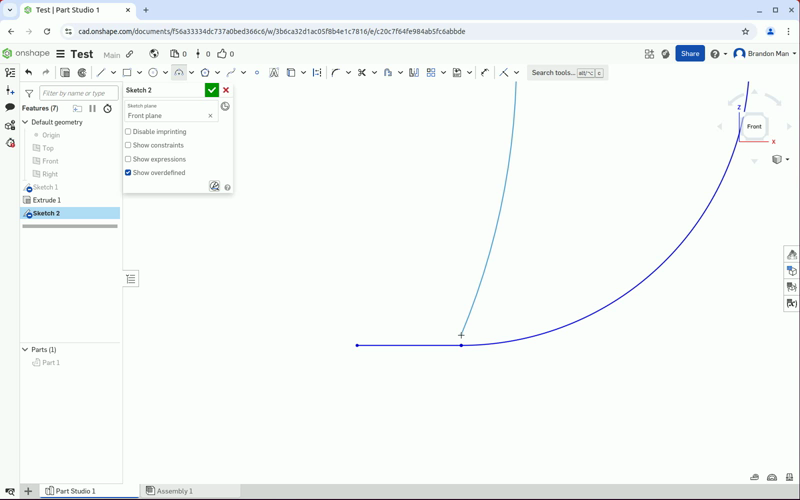
scroll(-6)
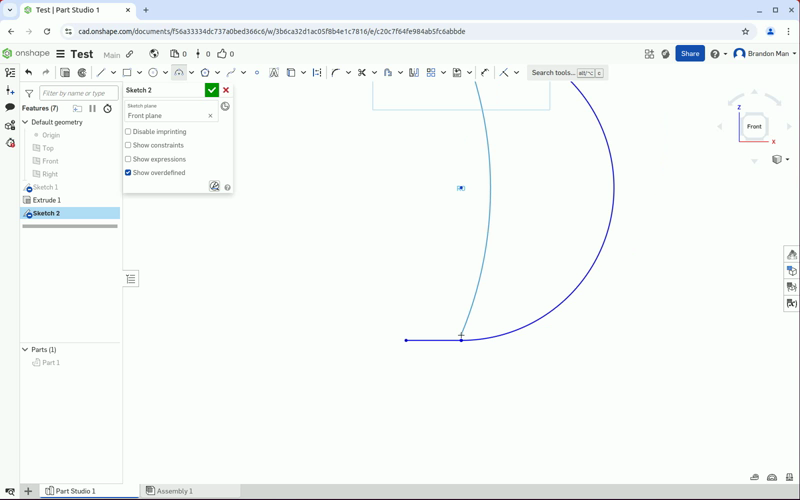
scroll(-6)
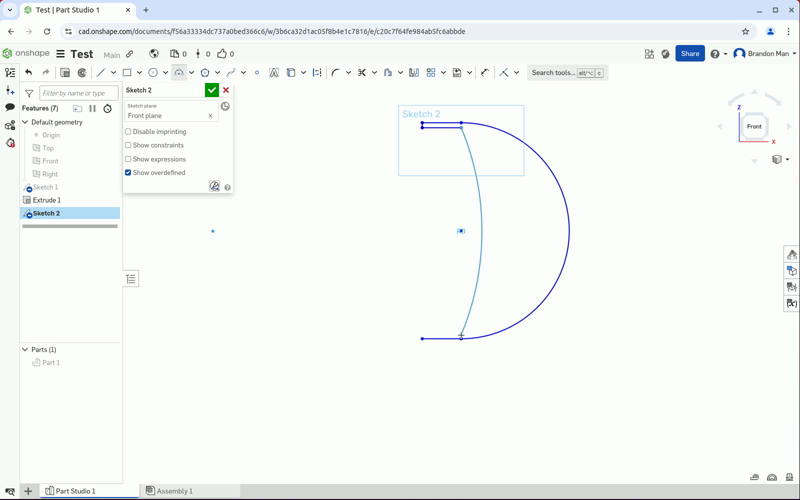
scroll(-6)
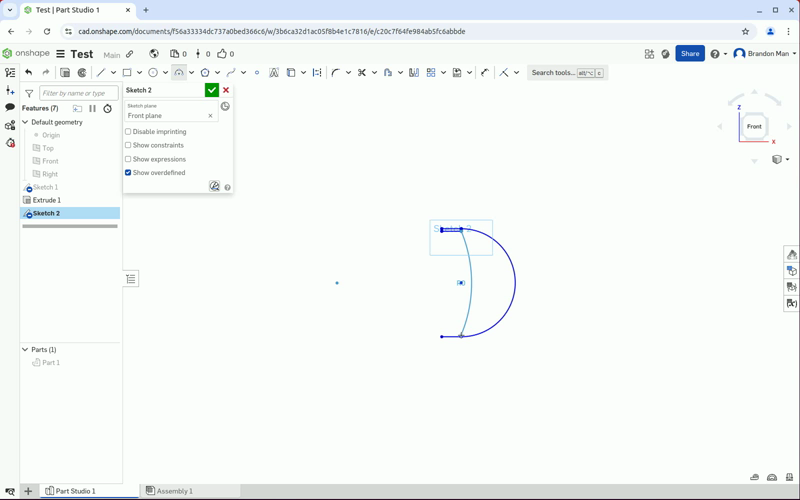
mouse_move(513, 282)
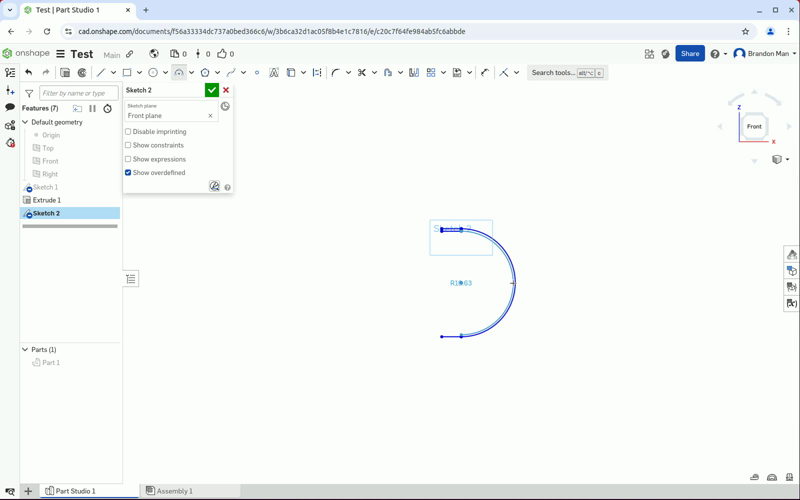
scroll(6)
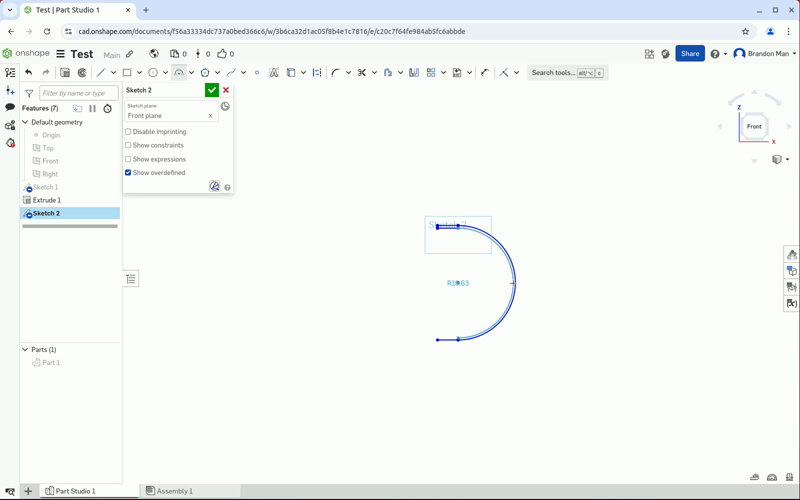
scroll(6)
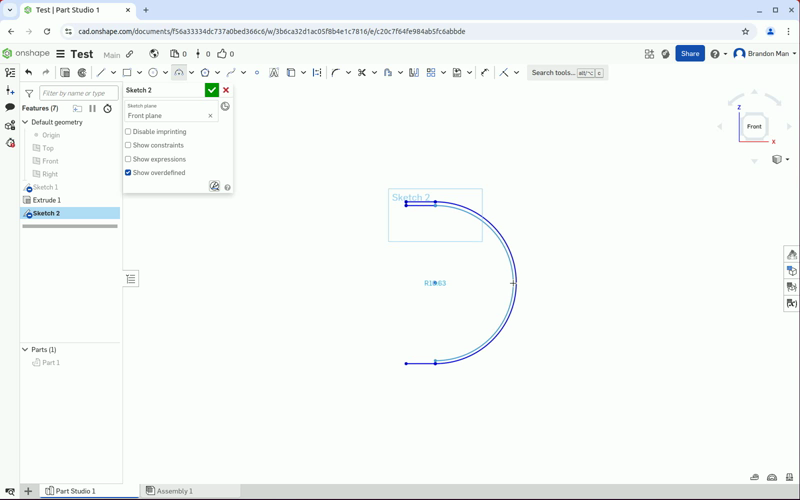
scroll(6)
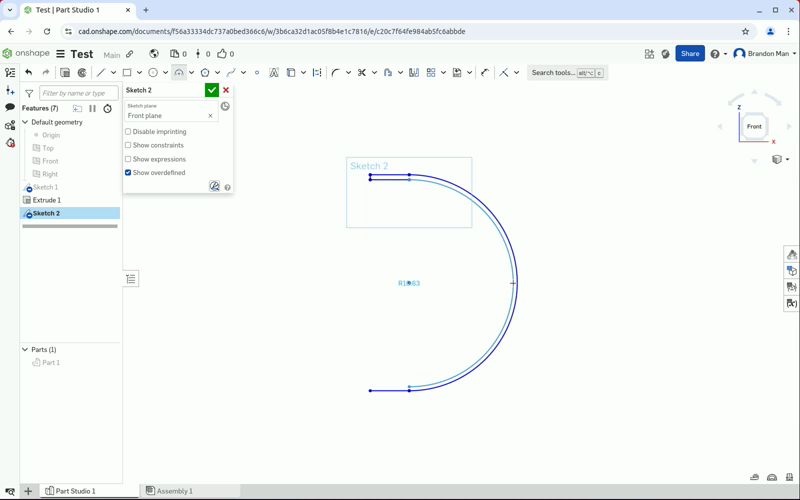
scroll(6)
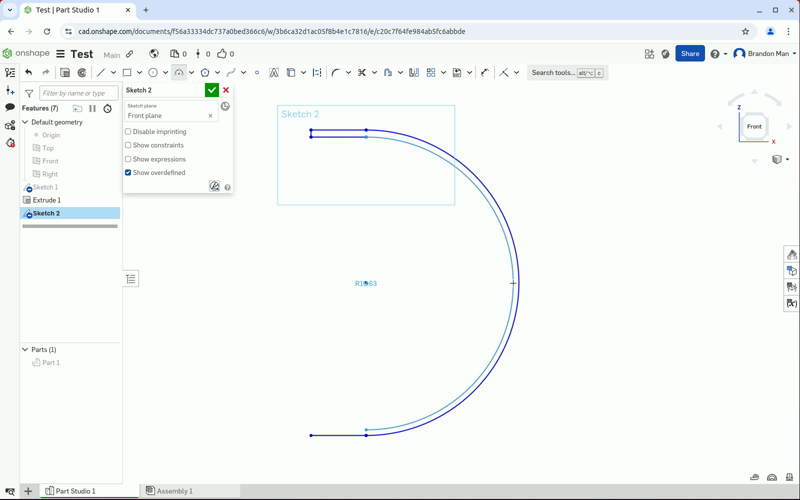
scroll(6)
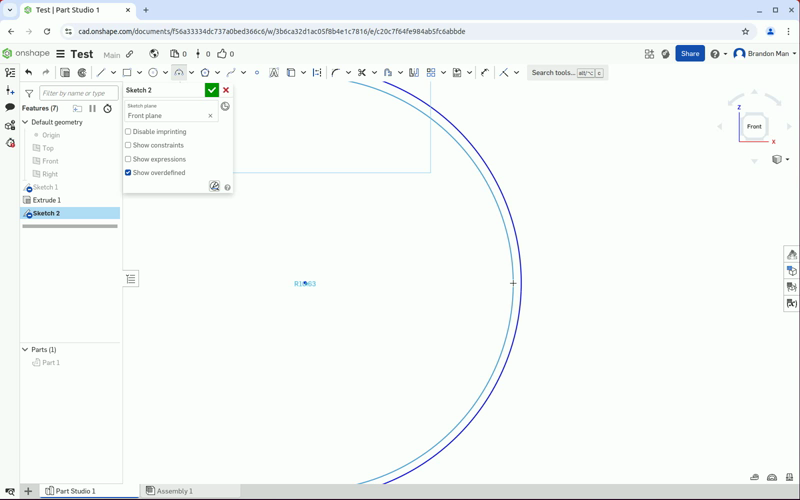
scroll(6)
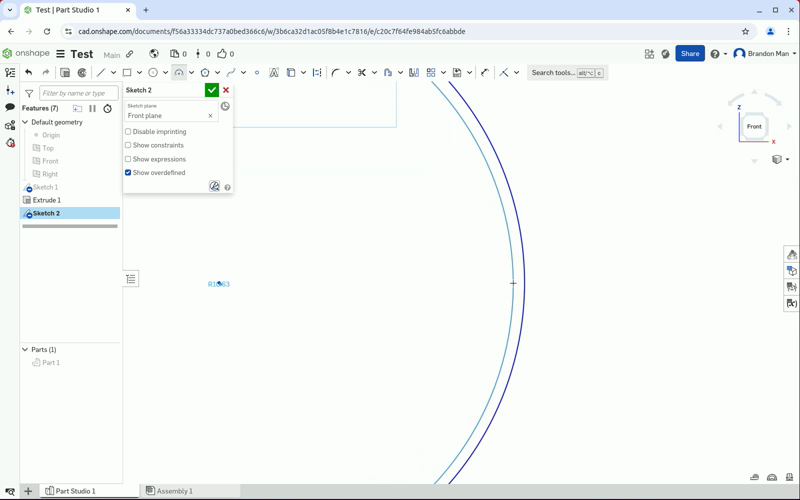
scroll(6)
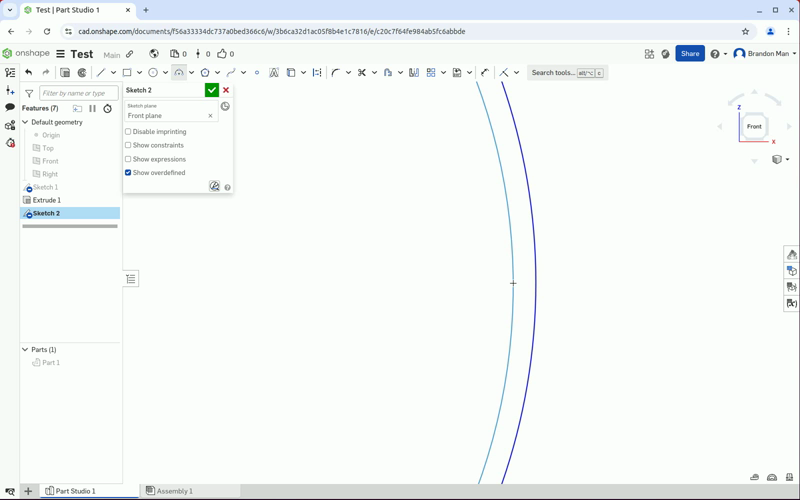
click(513, 282)
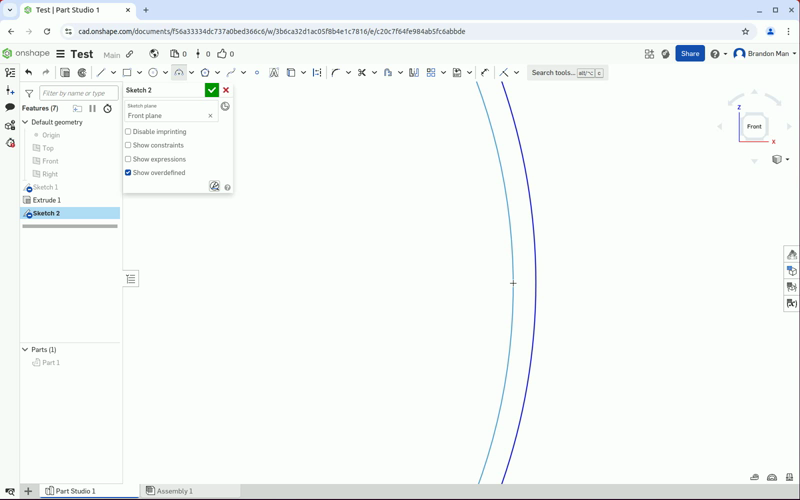
scroll(-6)
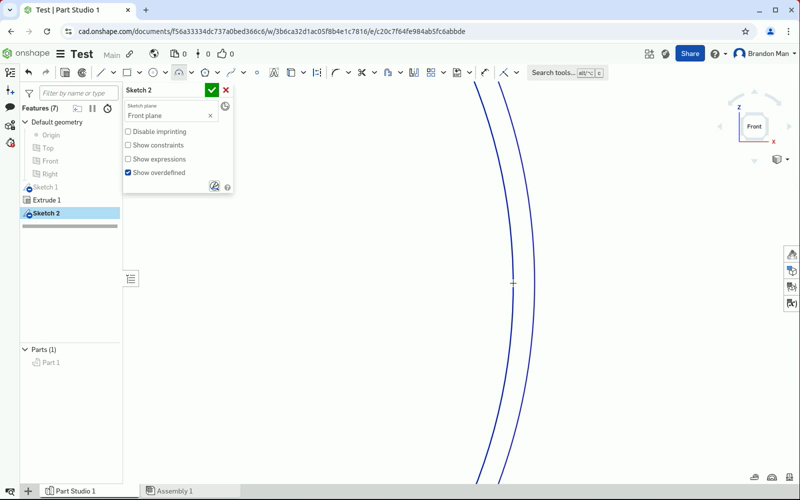
scroll(-6)
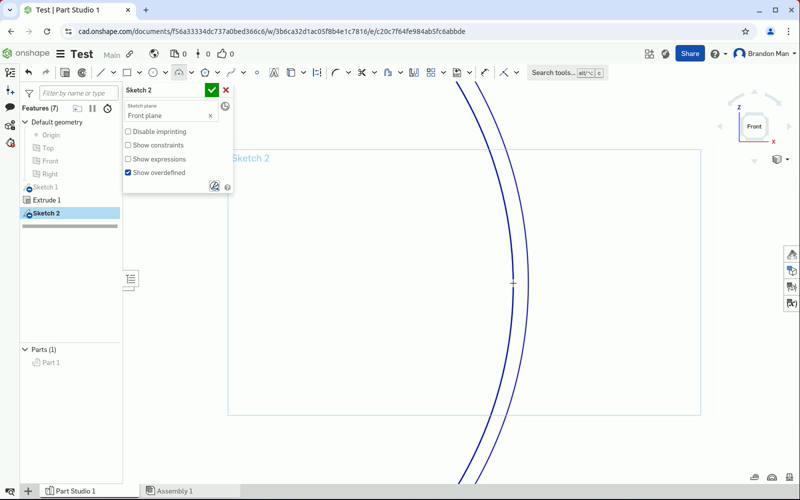
scroll(-6)
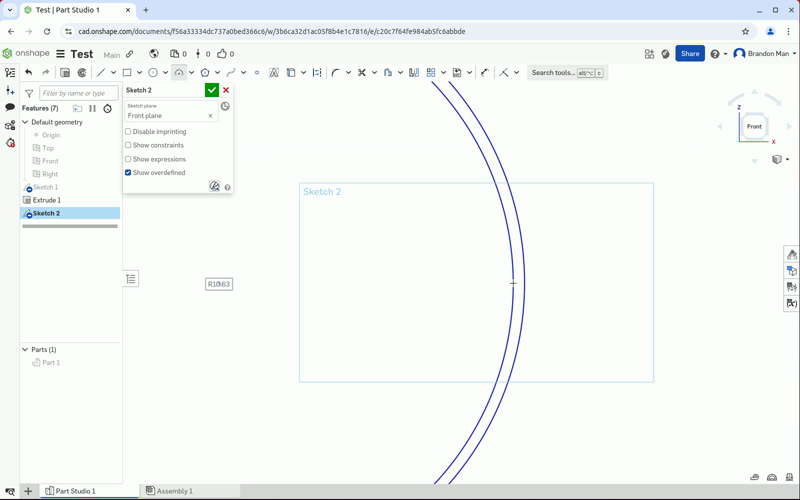
scroll(-6)
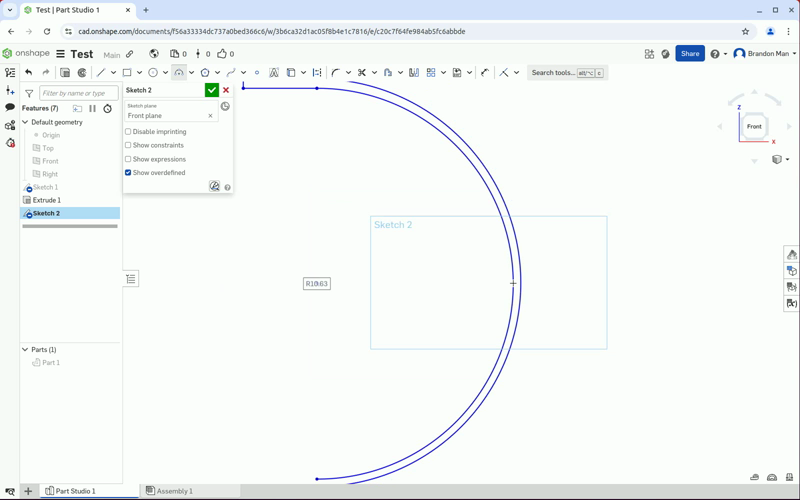
scroll(-6)
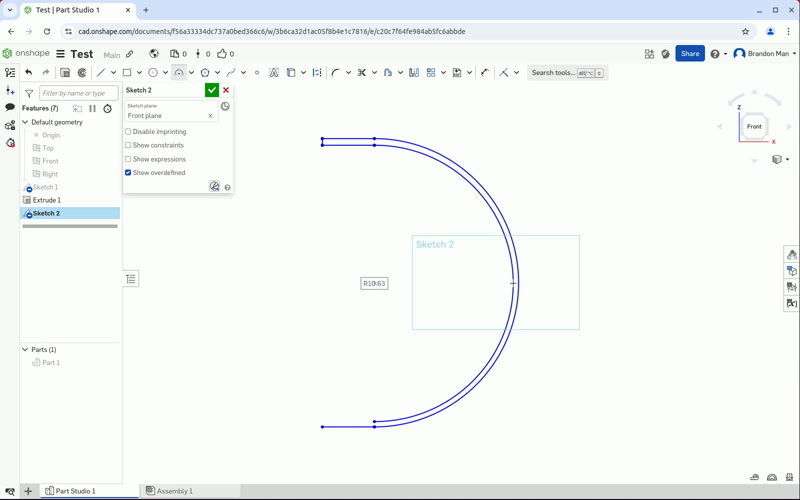
scroll(-6)
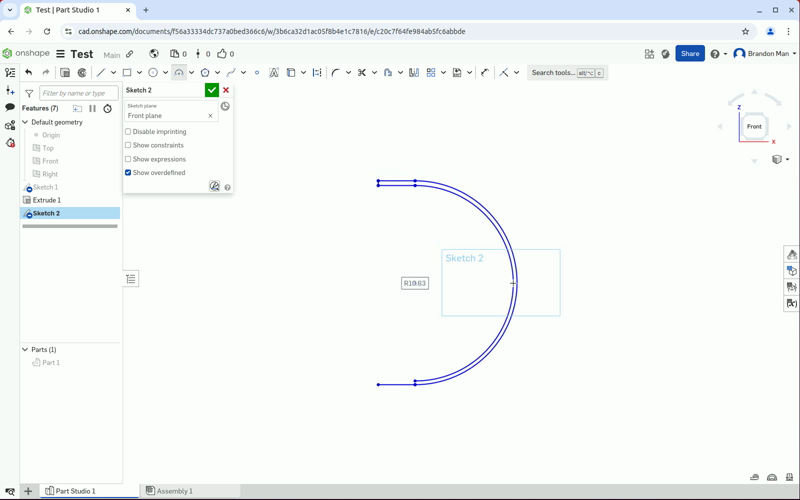
scroll(-6)
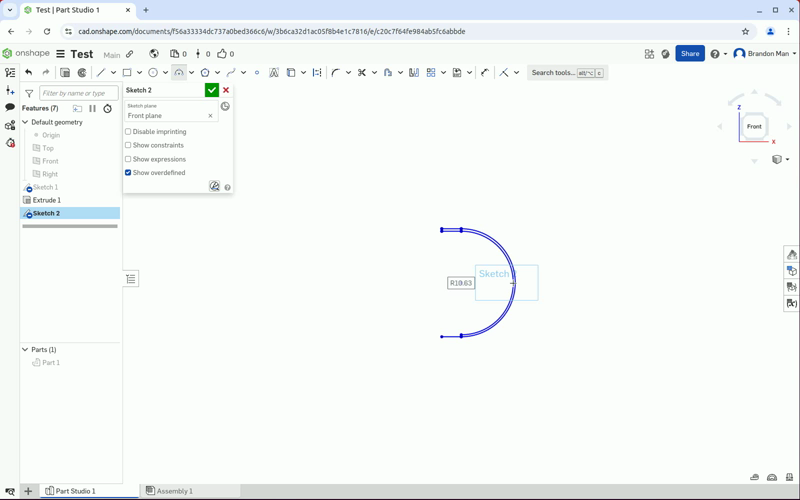
key_up(shift)
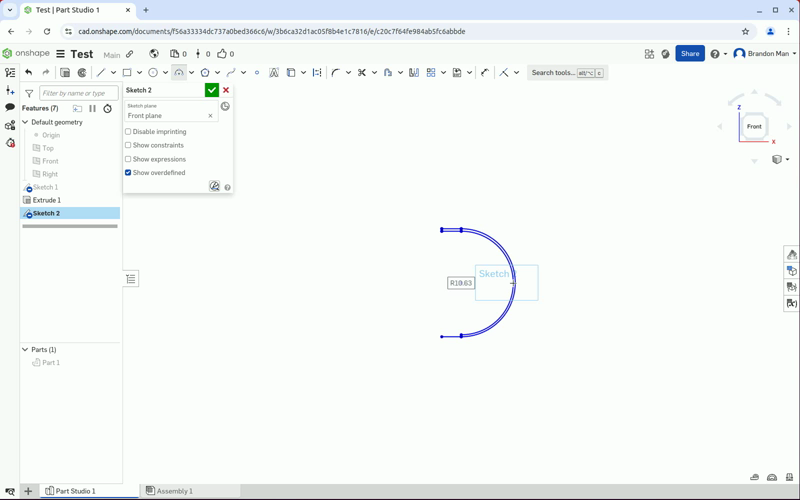
key(esc)
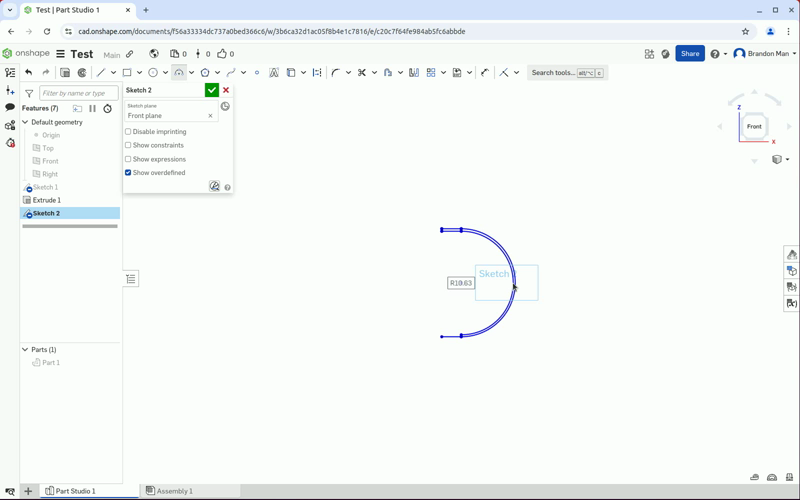
key(l)
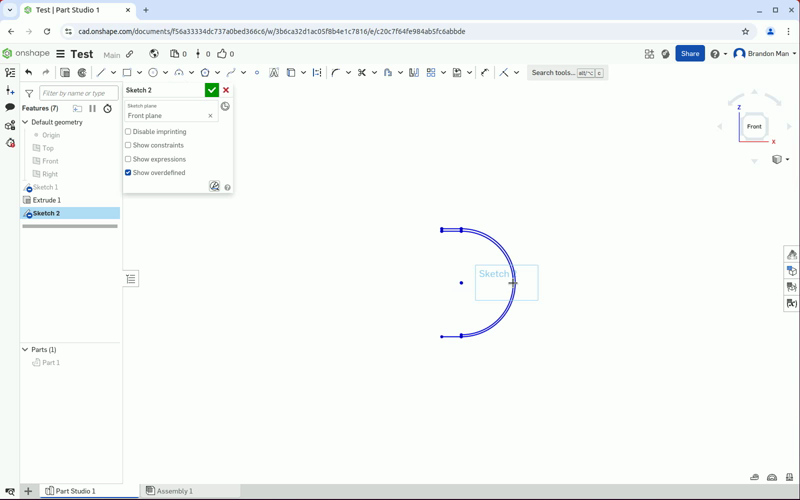
mouse_move(461, 334)
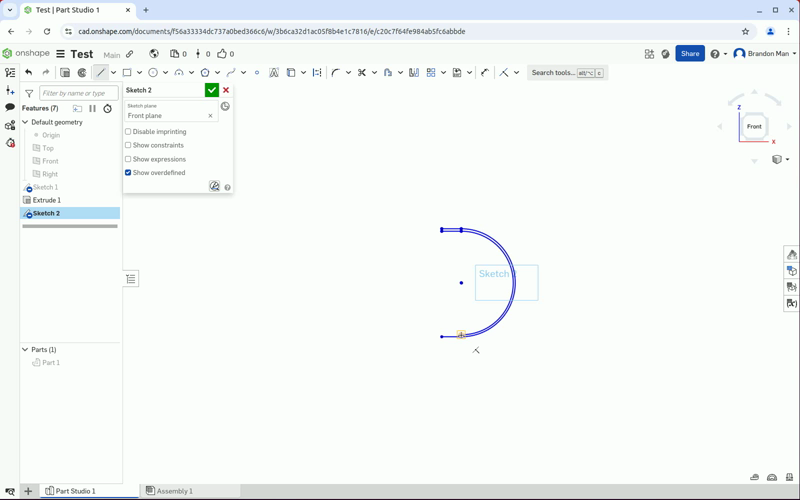
scroll(6)
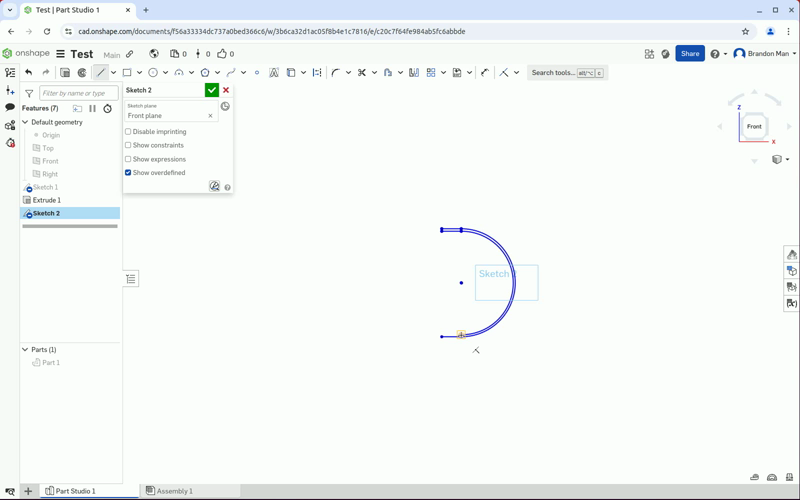
scroll(6)
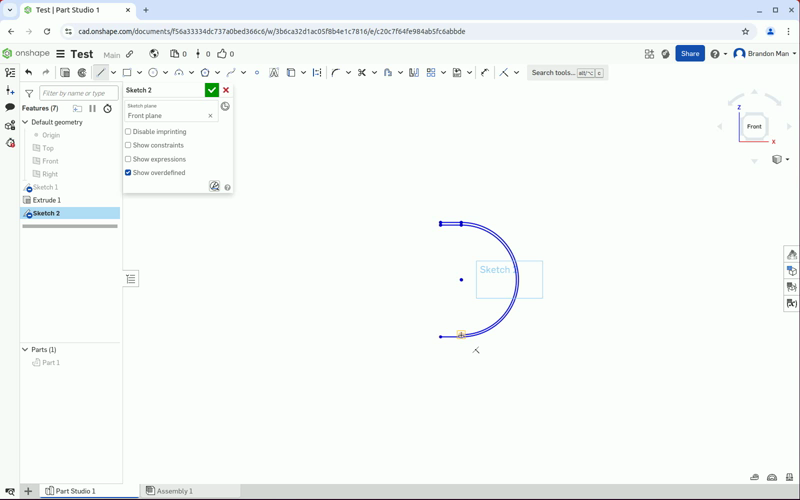
scroll(6)
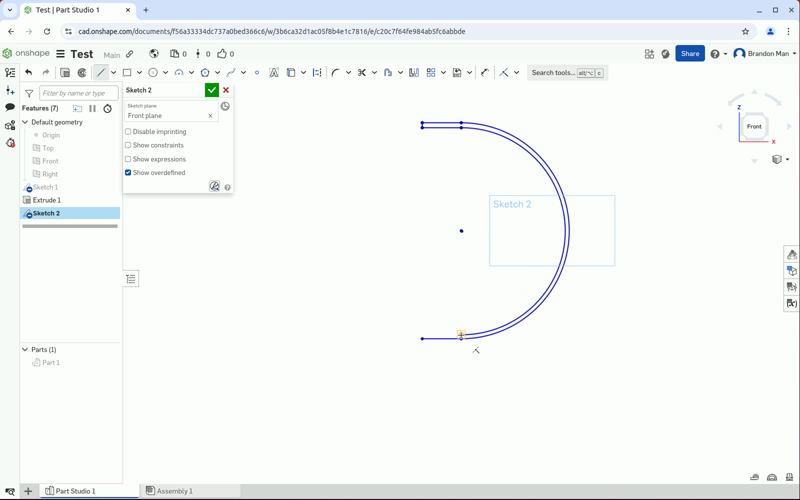
scroll(6)
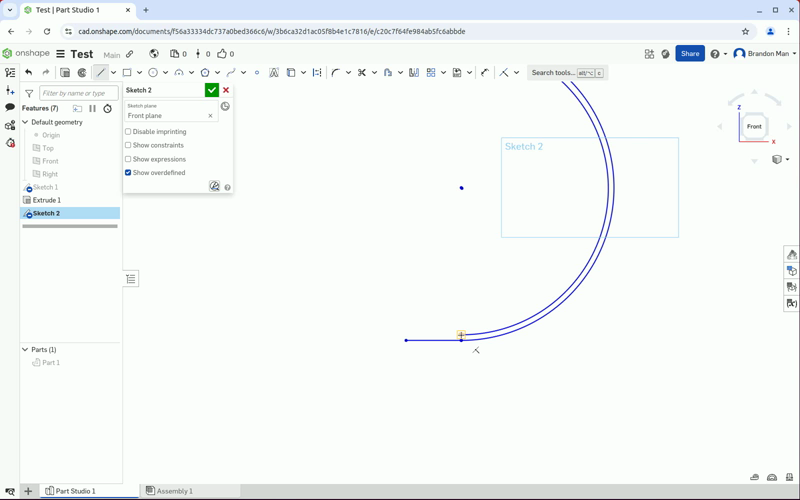
scroll(6)
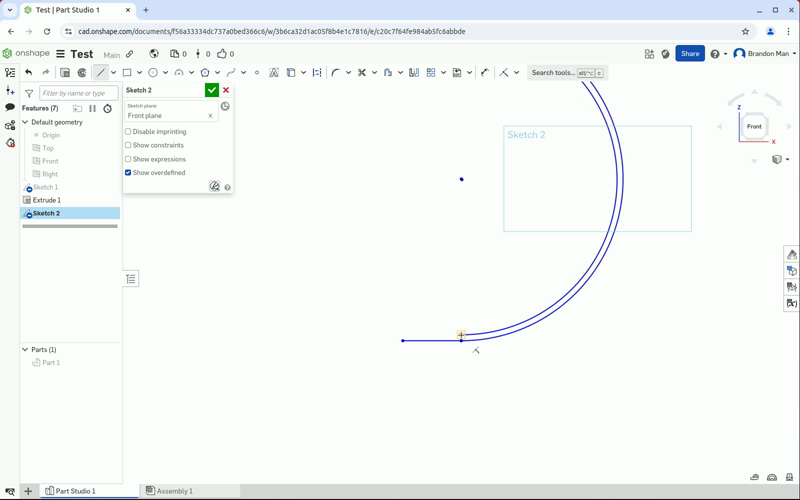
scroll(6)
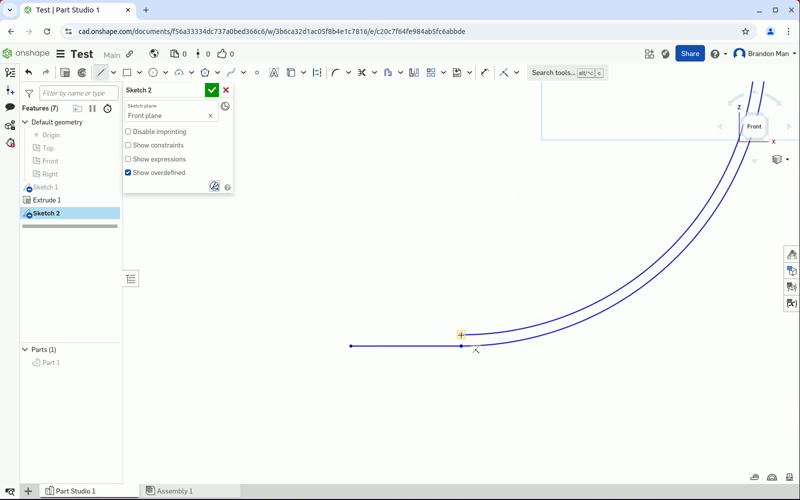
scroll(6)
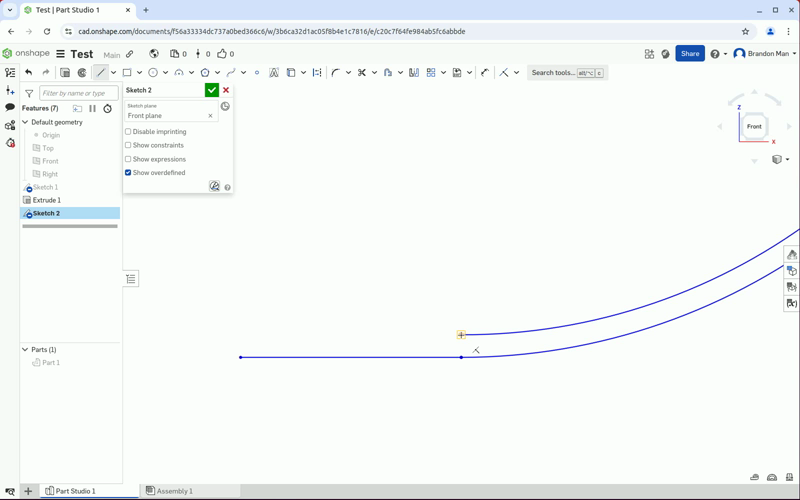
click(461, 334)
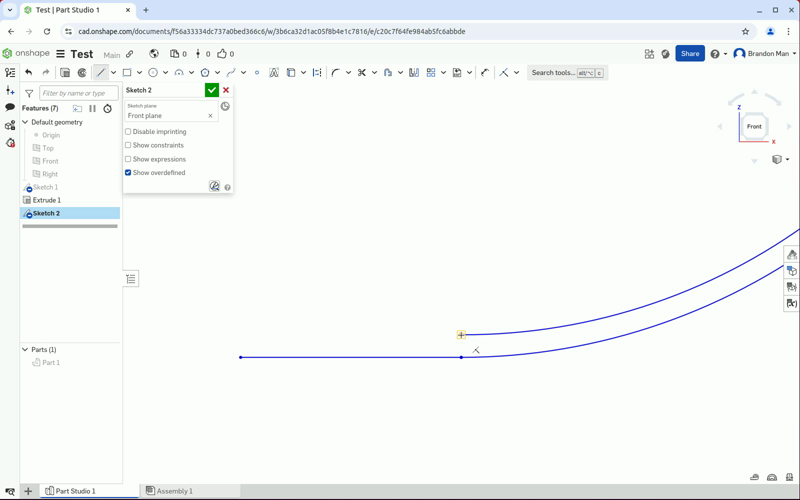
scroll(-6)
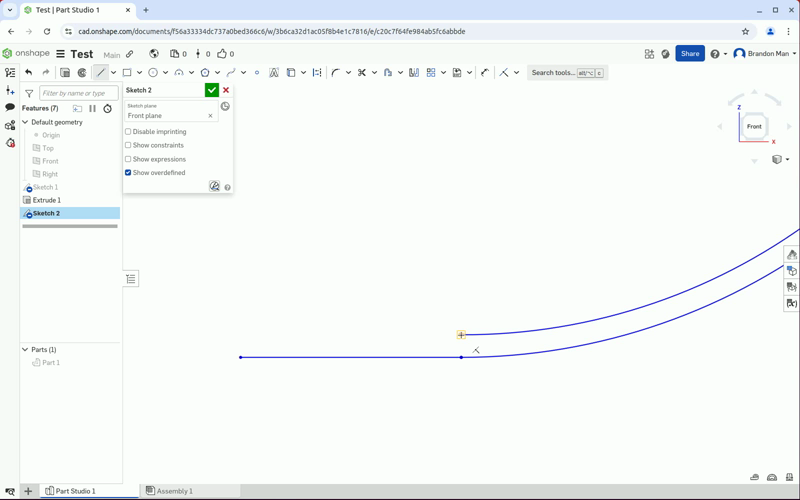
scroll(-6)
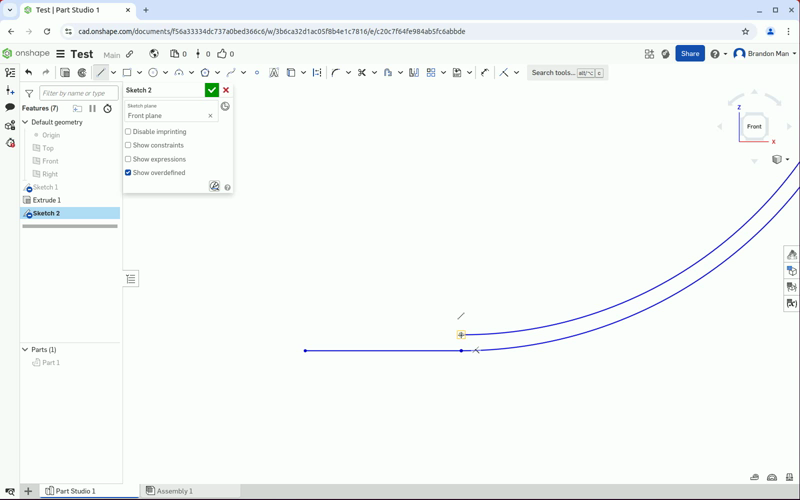
scroll(-6)
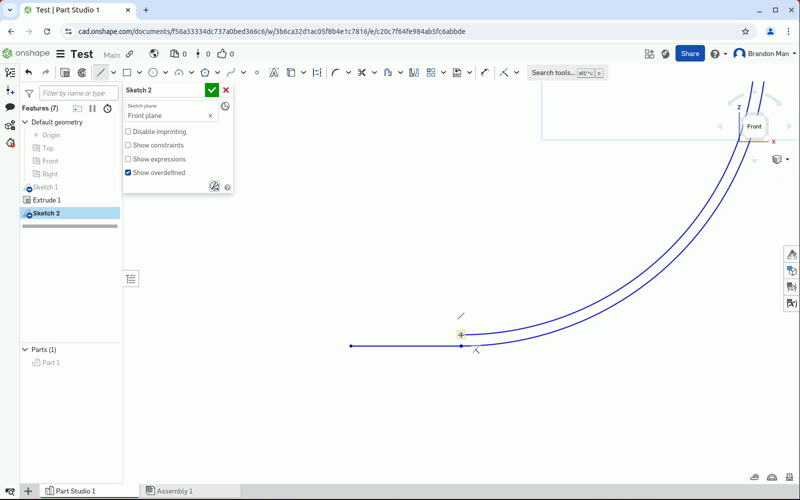
scroll(-6)
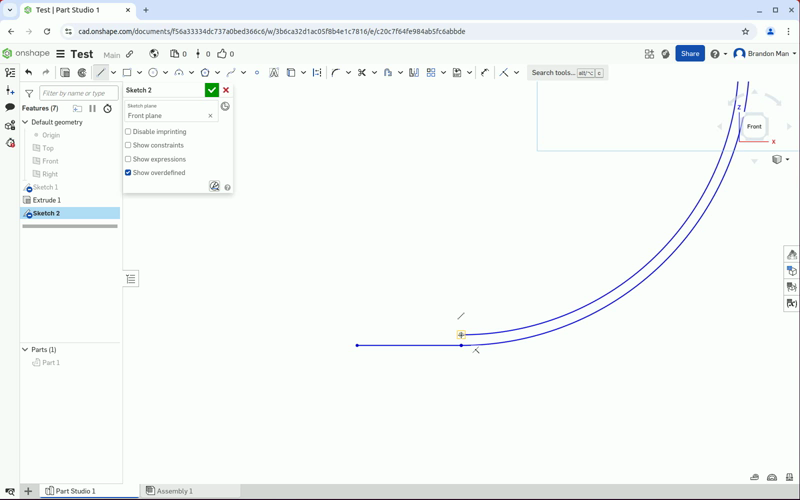
scroll(-6)
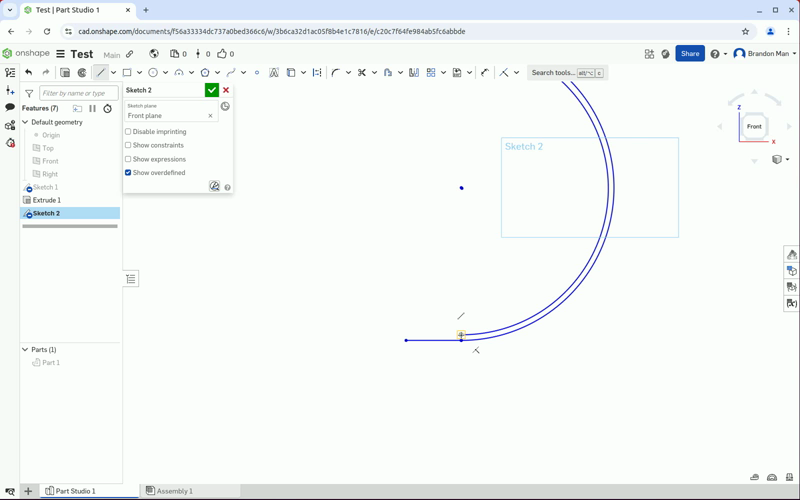
scroll(-6)
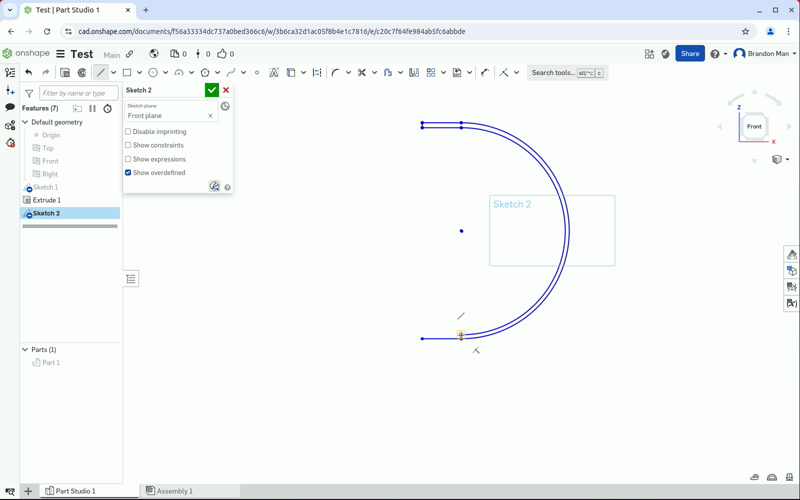
scroll(-6)
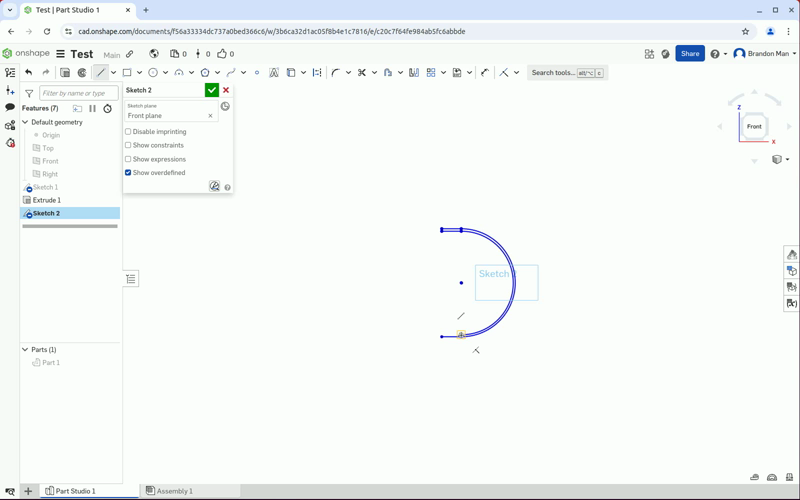
key_down(shift)
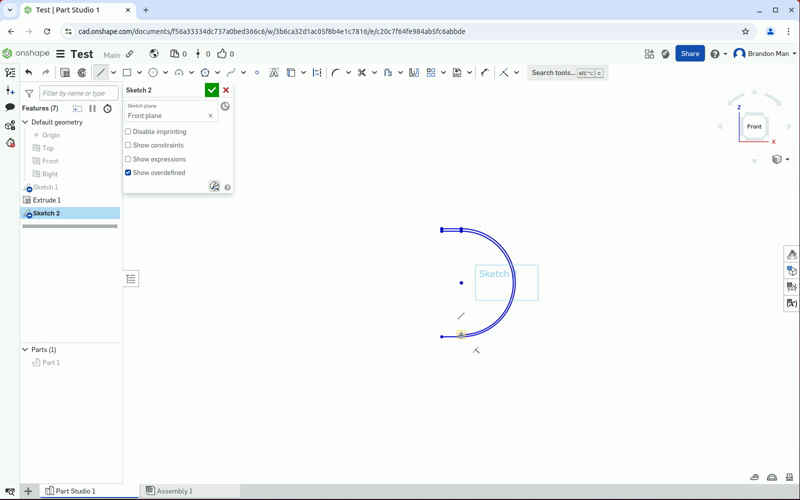
mouse_move(491, 334)
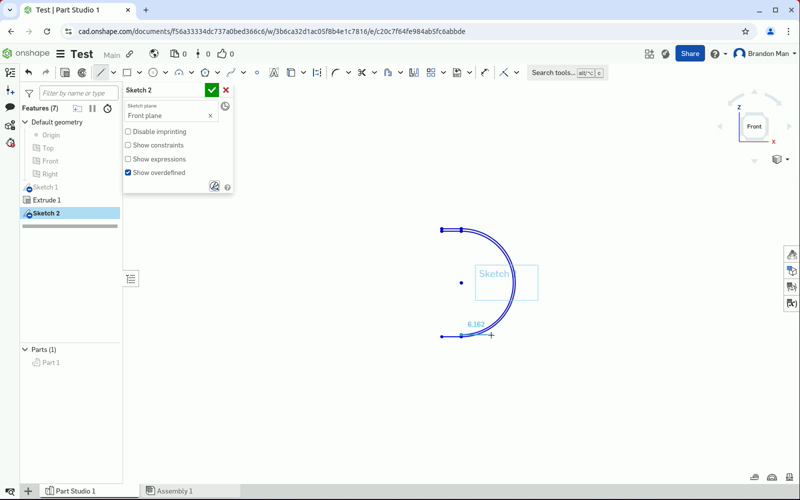
mouse_move(441, 334)
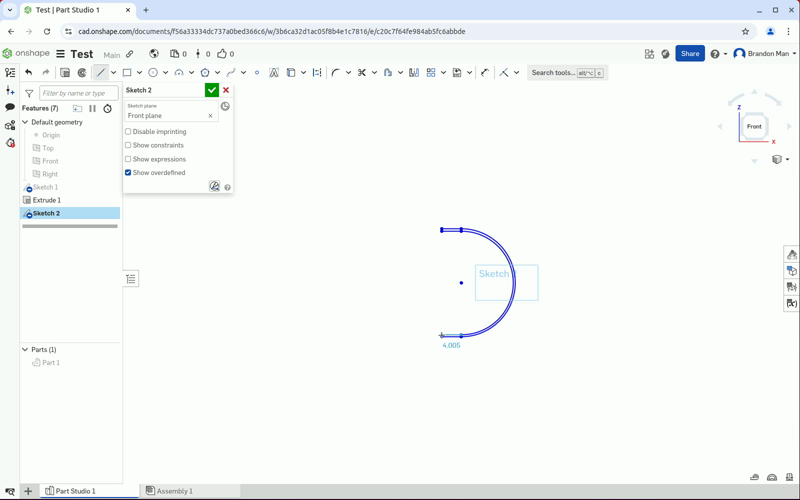
scroll(6)
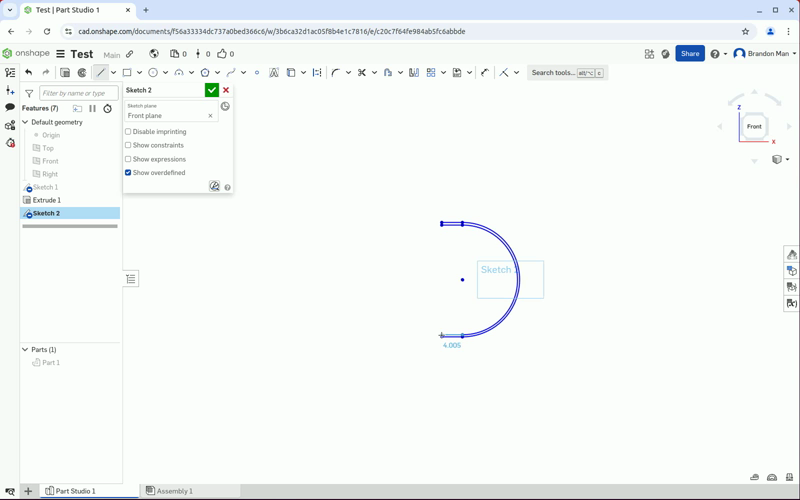
scroll(6)
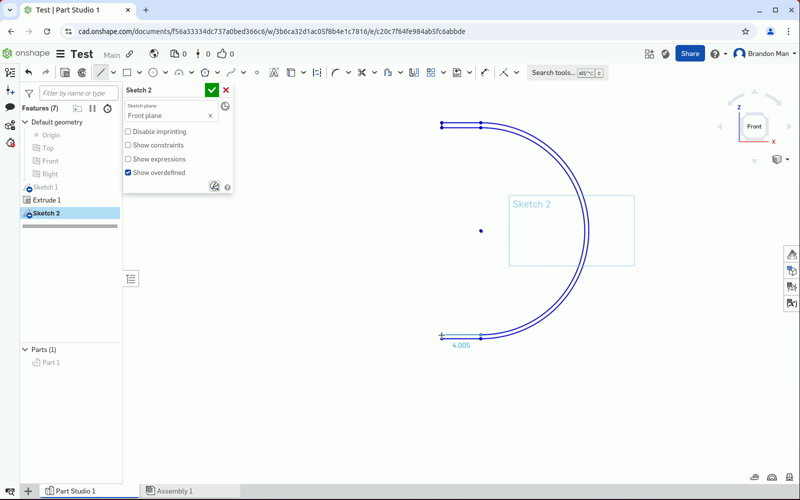
scroll(6)
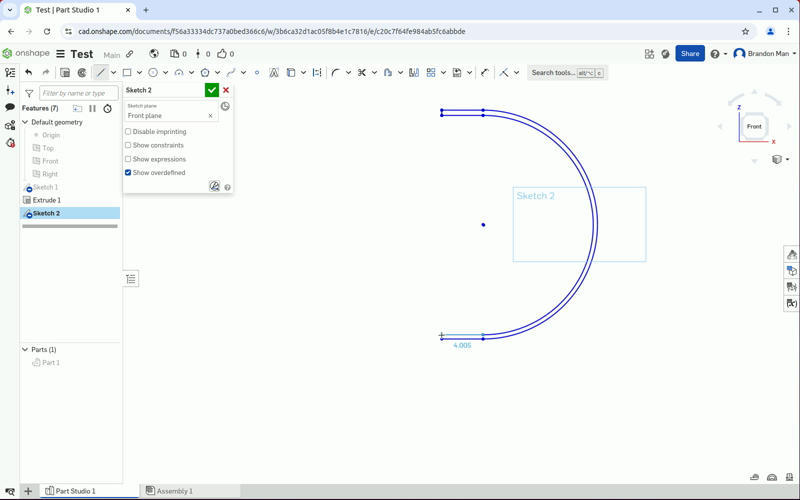
scroll(6)
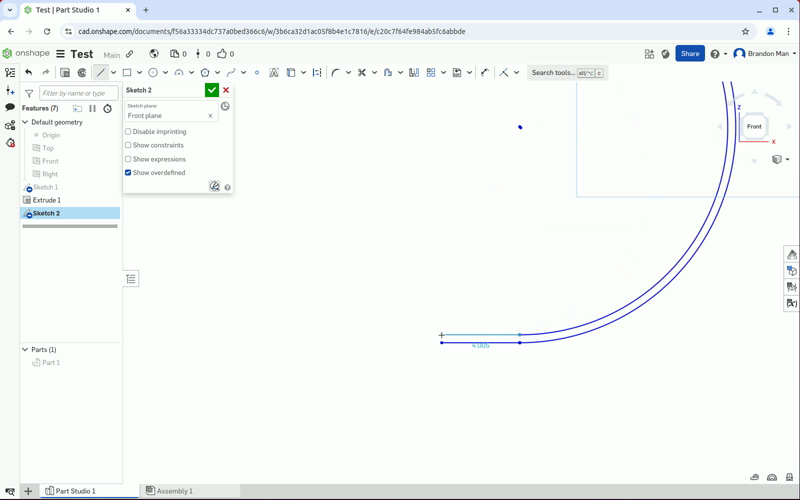
scroll(6)
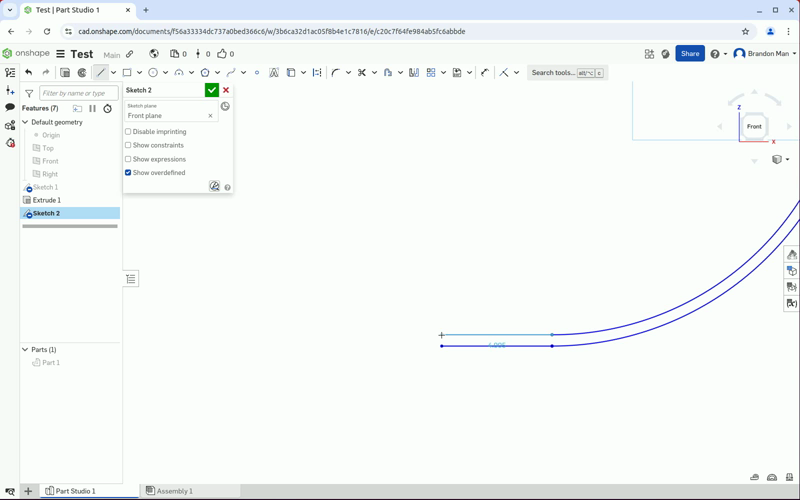
scroll(6)
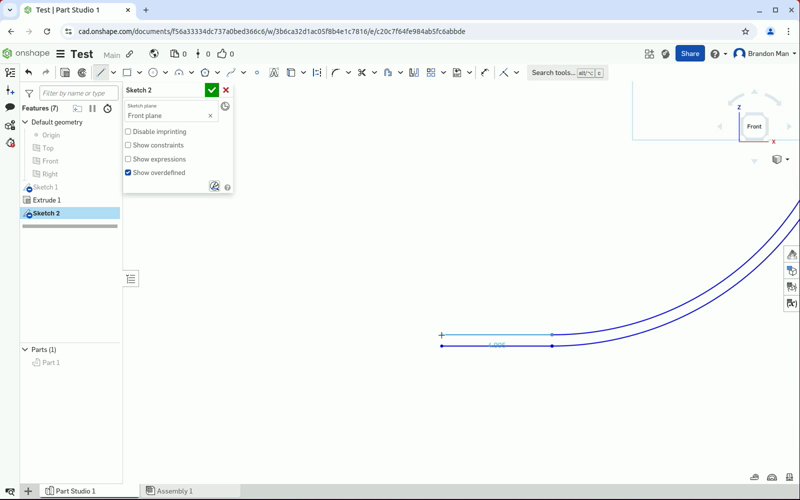
scroll(6)
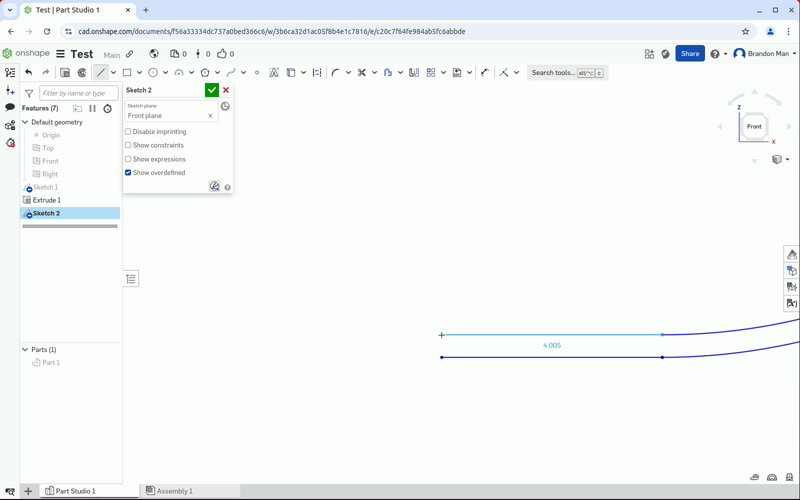
click(441, 334)
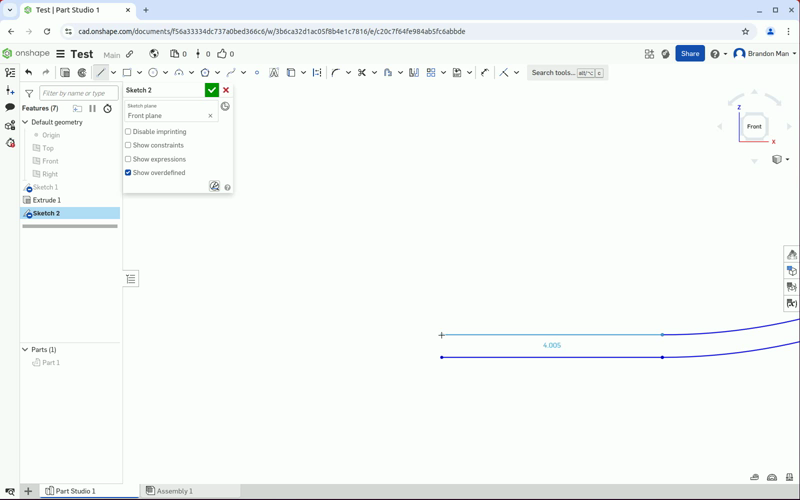
scroll(-6)
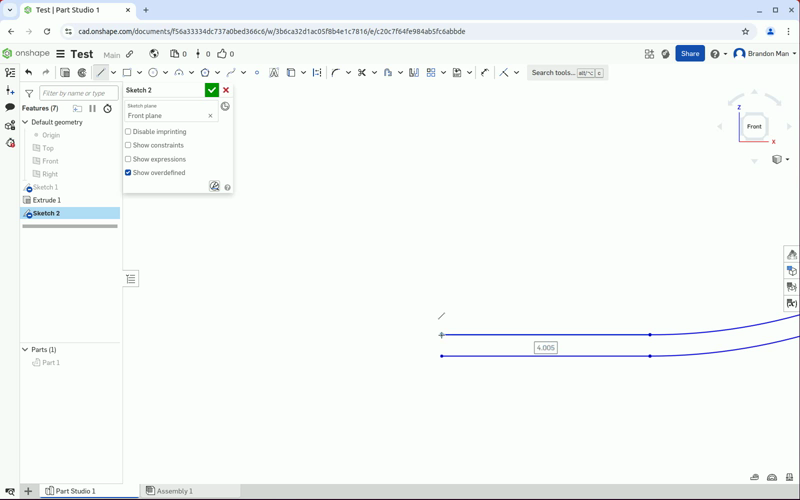
scroll(-6)
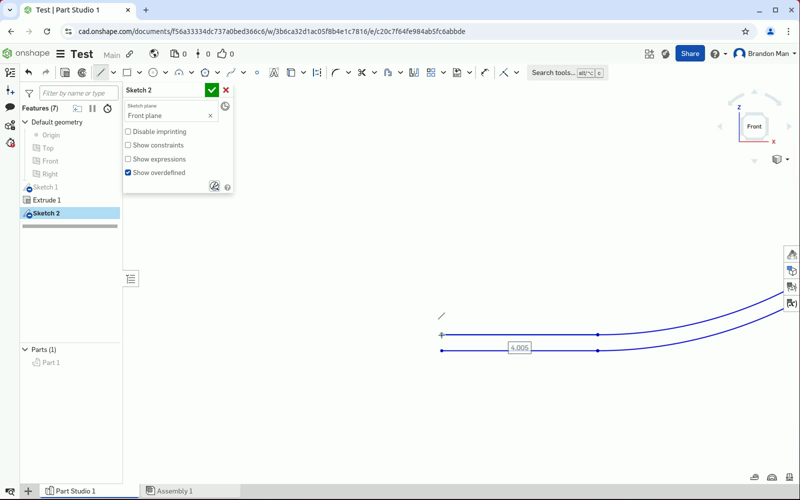
scroll(-6)
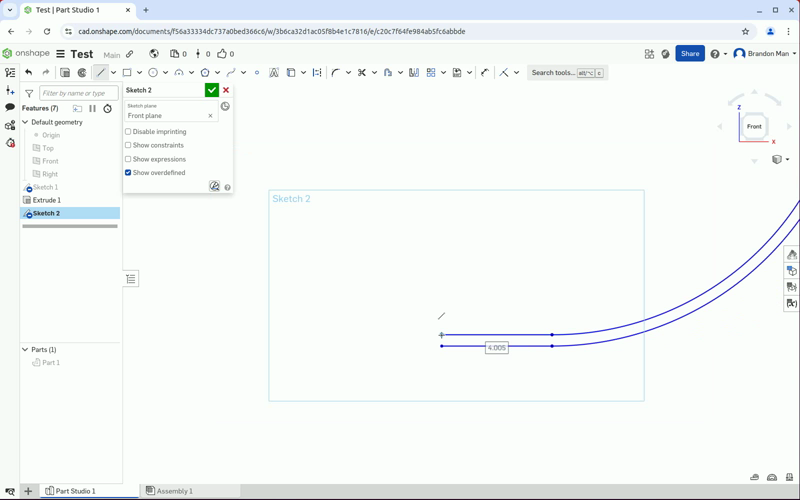
scroll(-6)
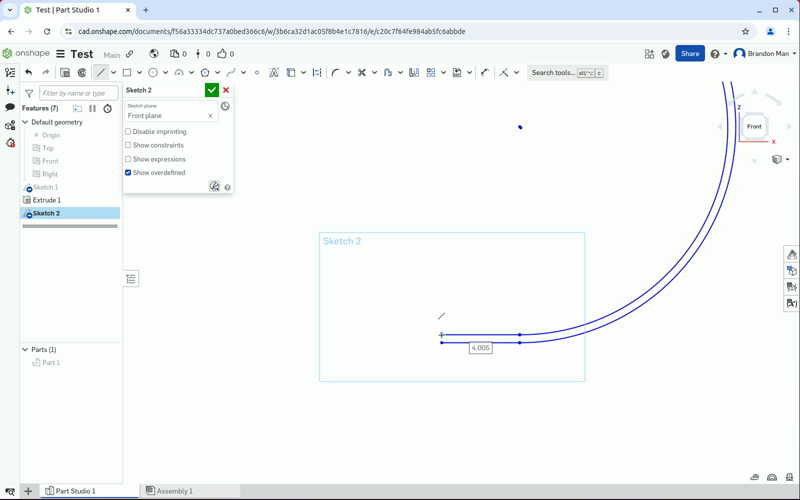
scroll(-6)
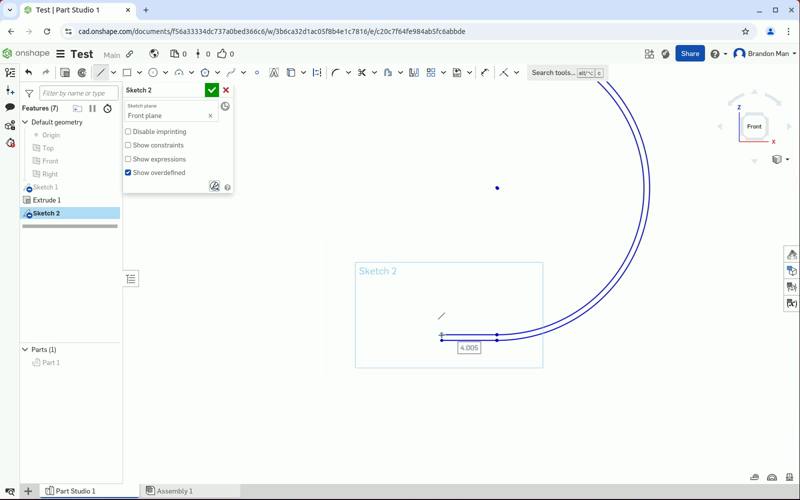
scroll(-6)
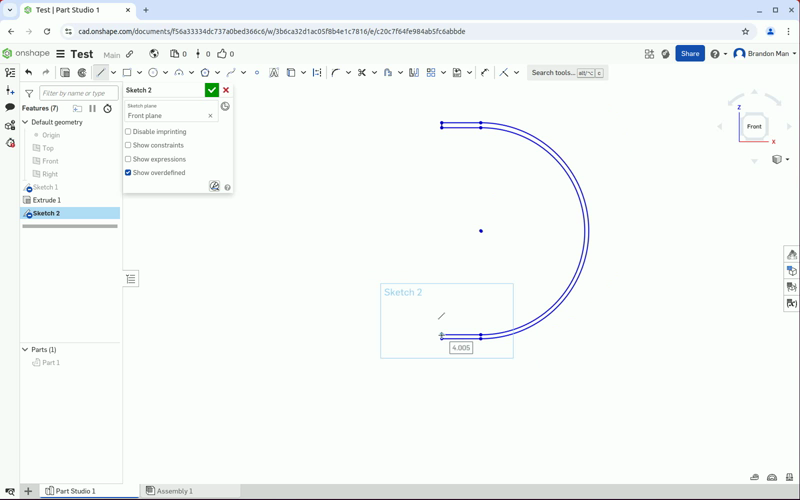
scroll(-6)
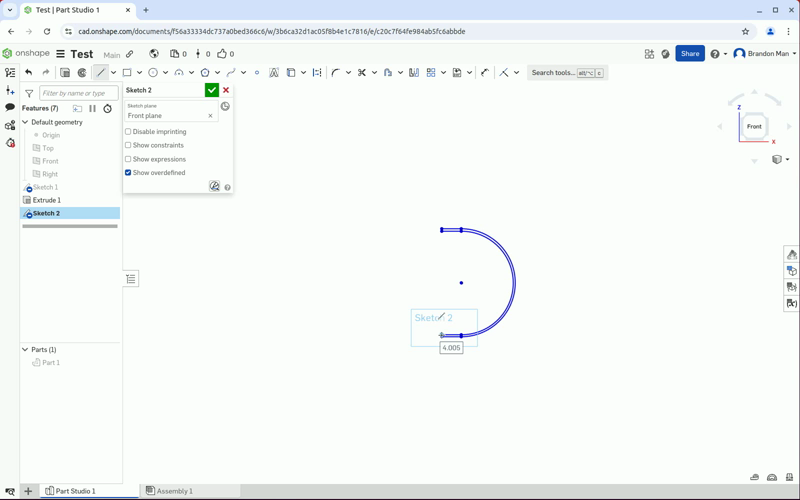
key_up(shift)
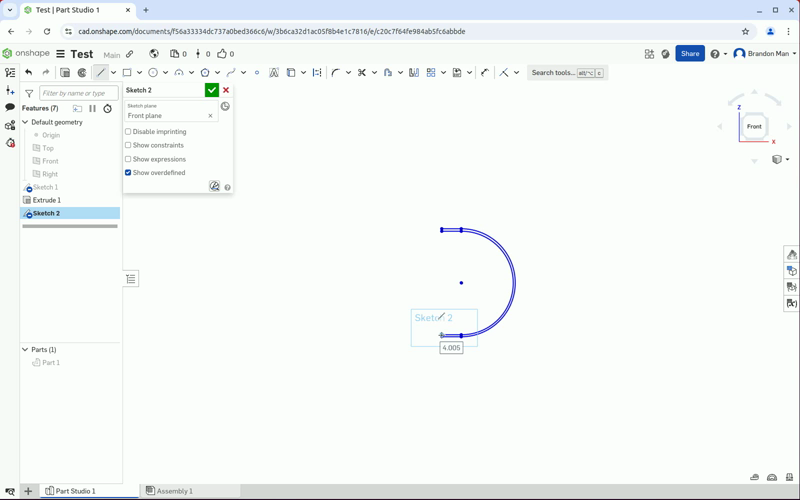
mouse_move(471, 334)
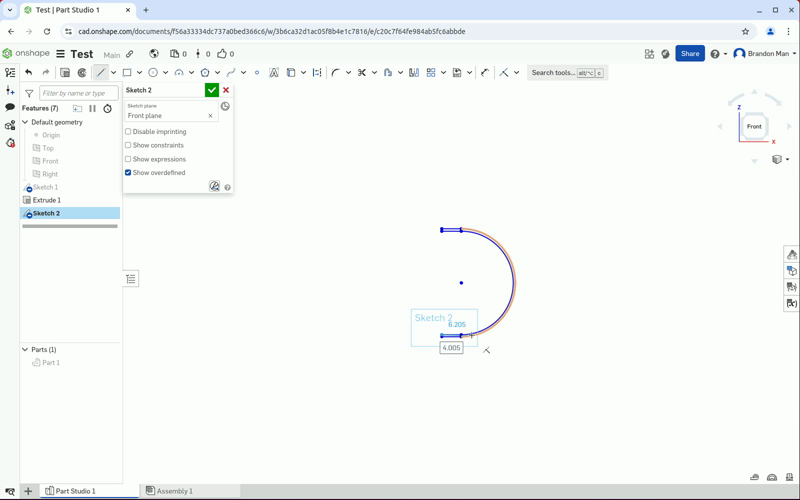
key_down(shift)
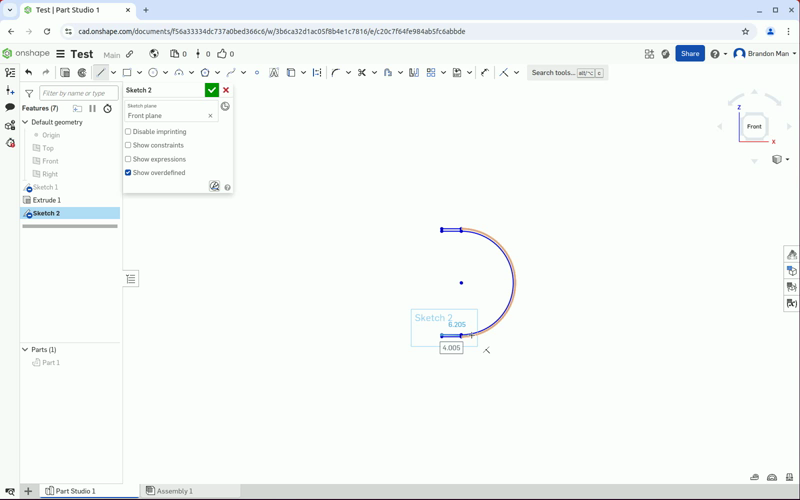
mouse_move(441, 336)
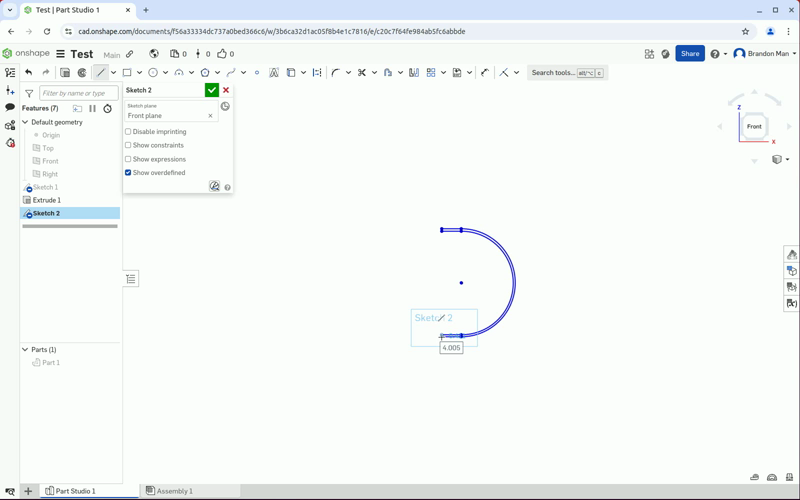
scroll(6)
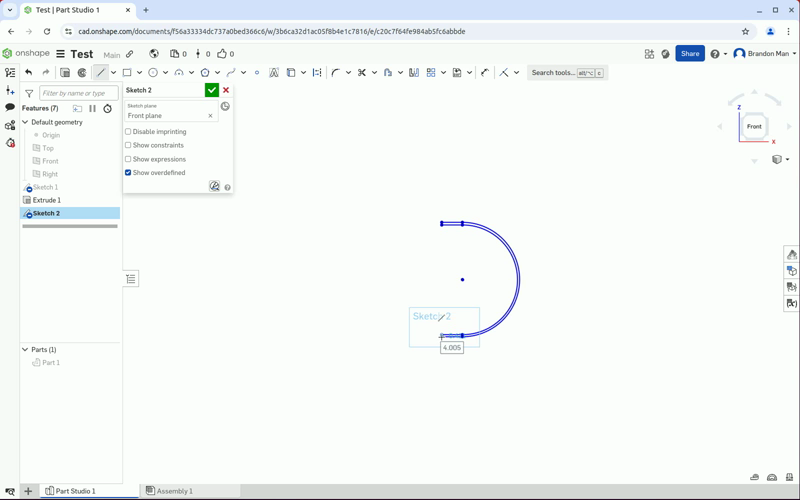
scroll(6)
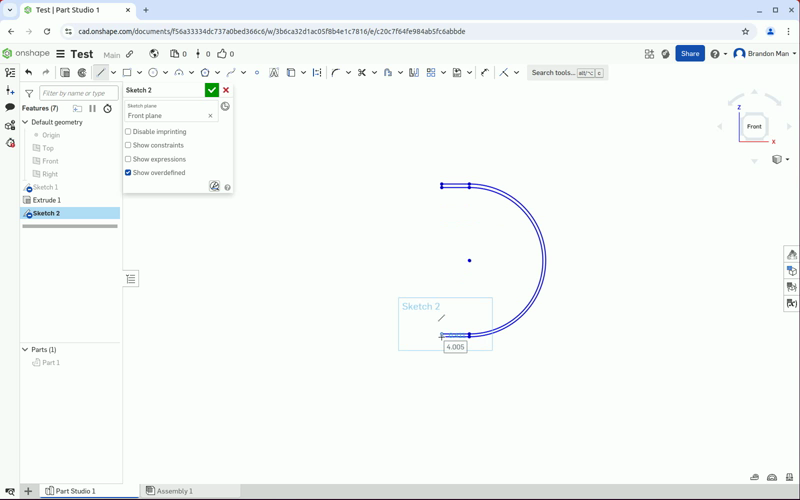
scroll(6)
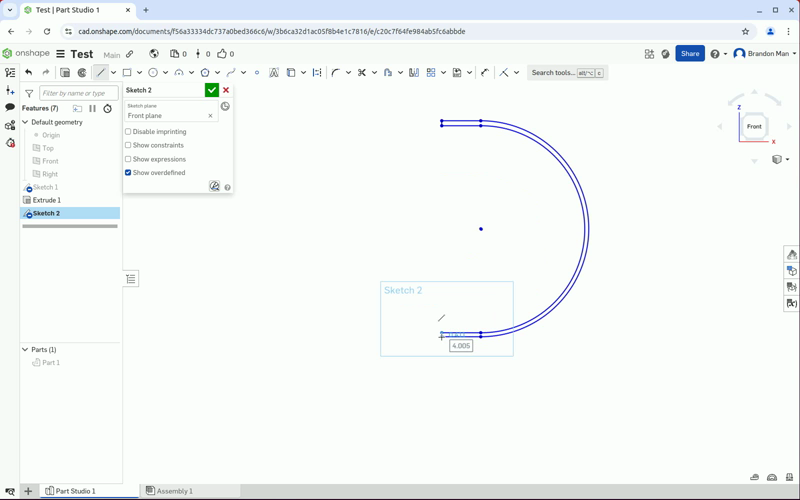
scroll(6)
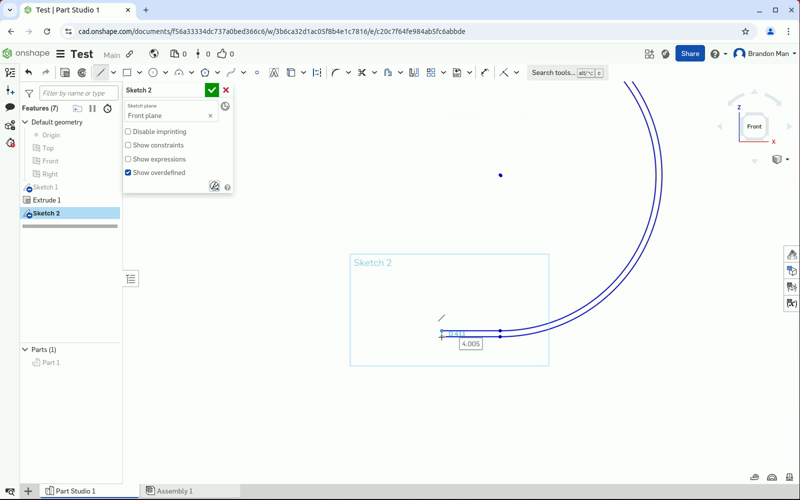
scroll(6)
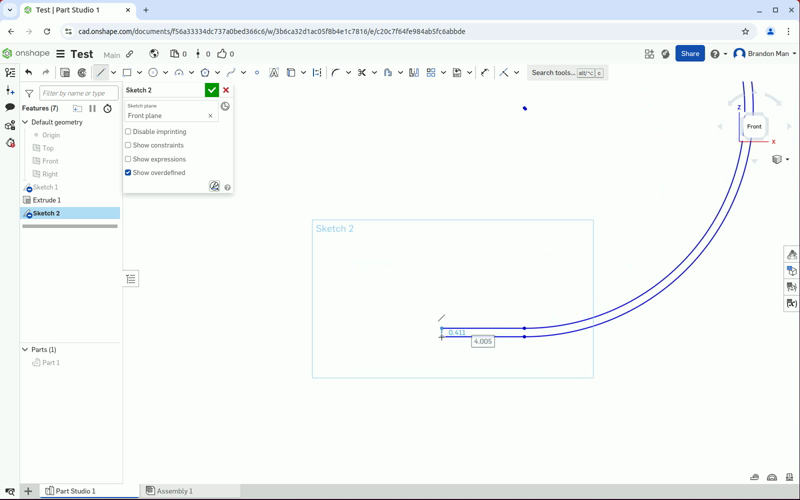
scroll(6)
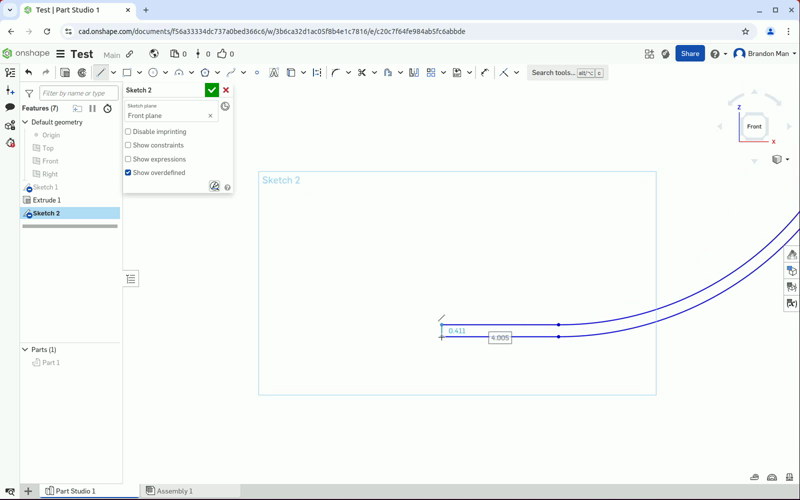
scroll(6)
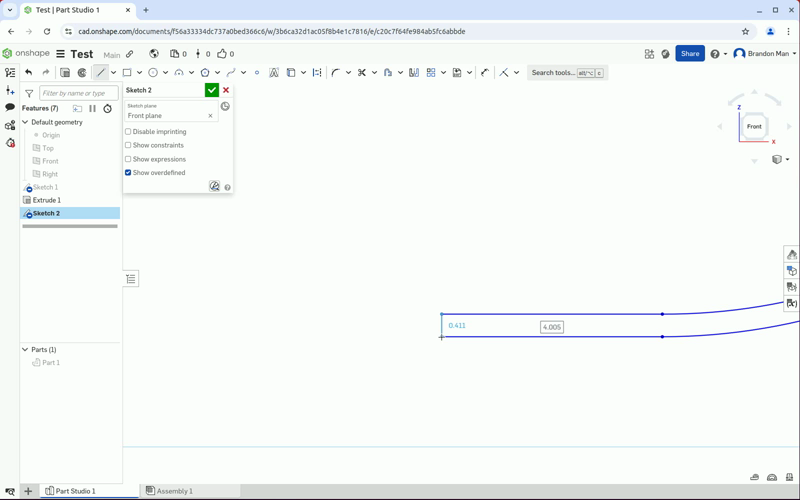
key_up(shift)
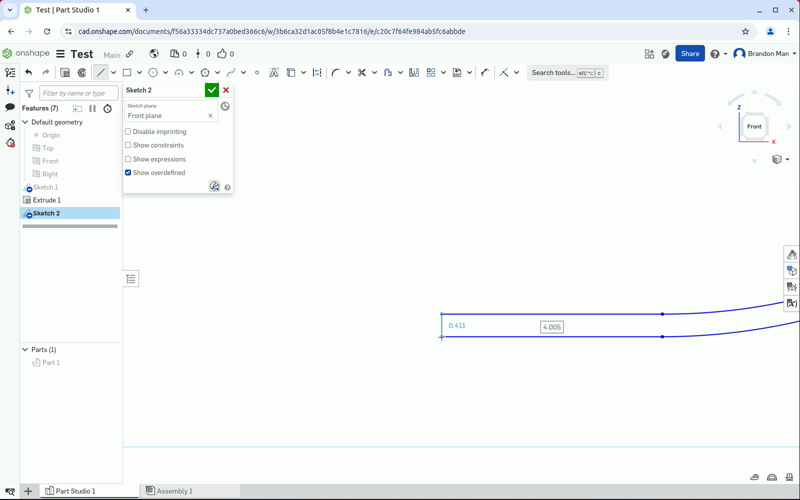
click(441, 336)
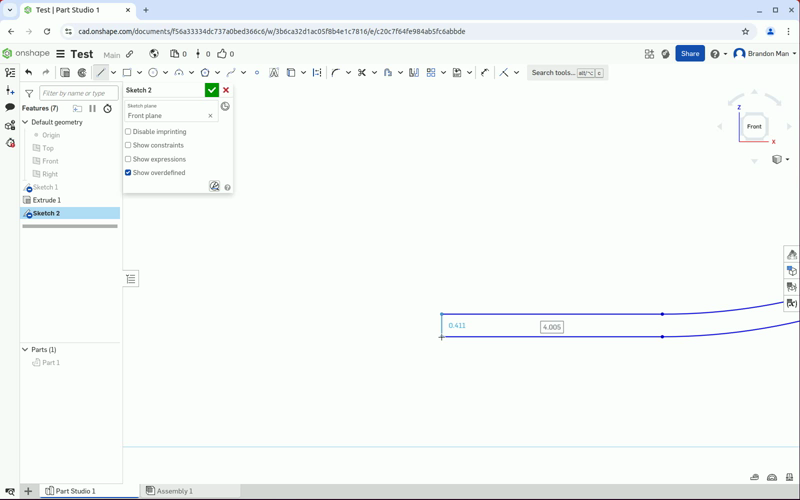
scroll(-6)
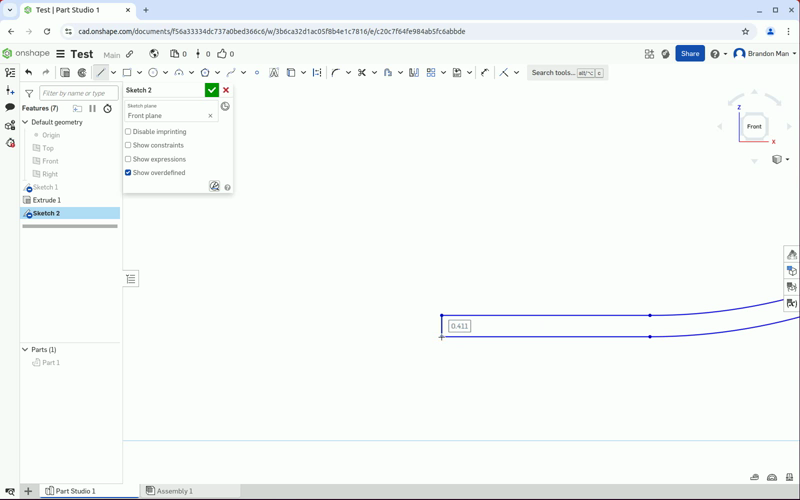
scroll(-6)
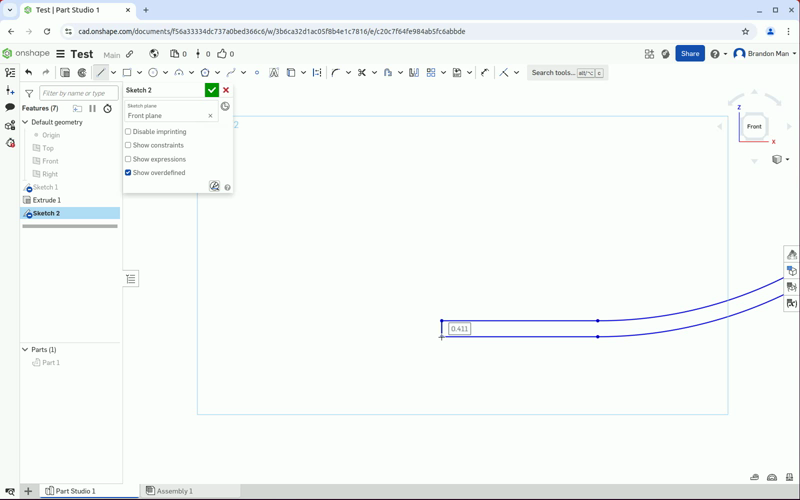
scroll(-6)
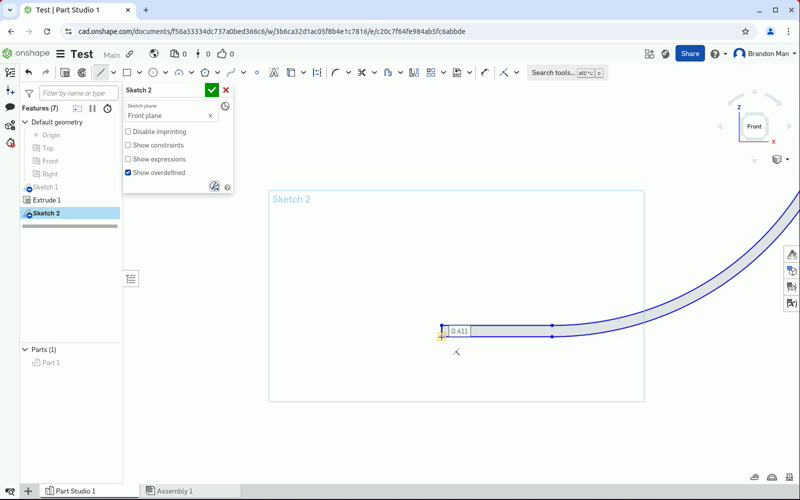
scroll(-6)
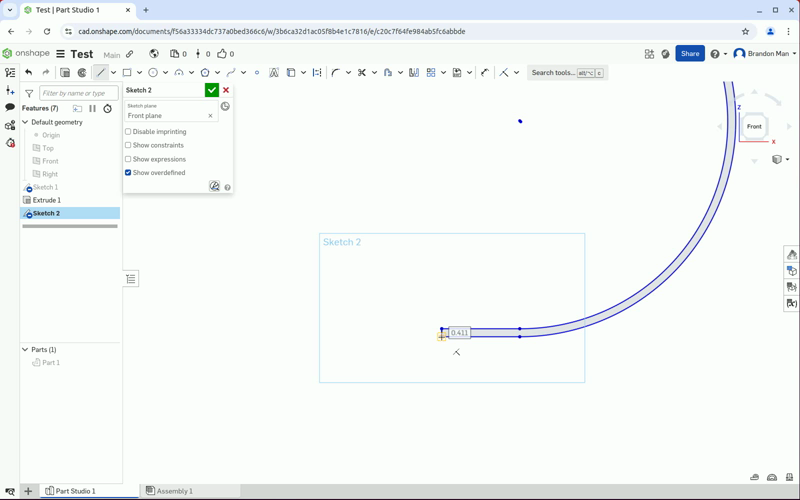
scroll(-6)
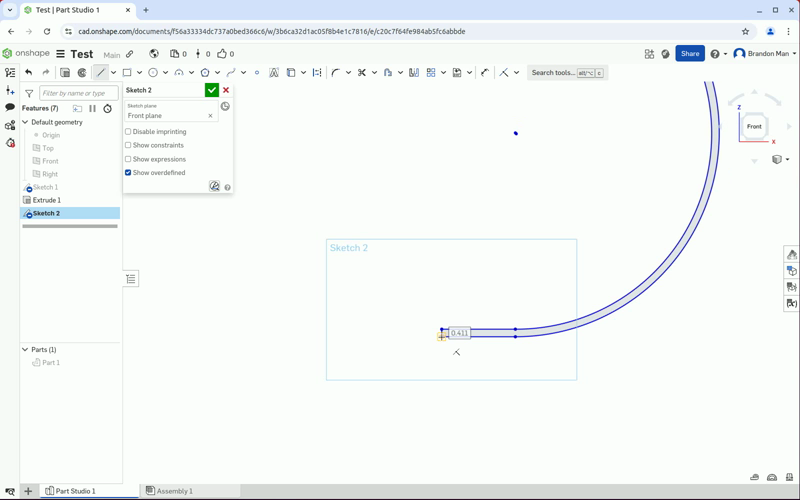
scroll(-6)
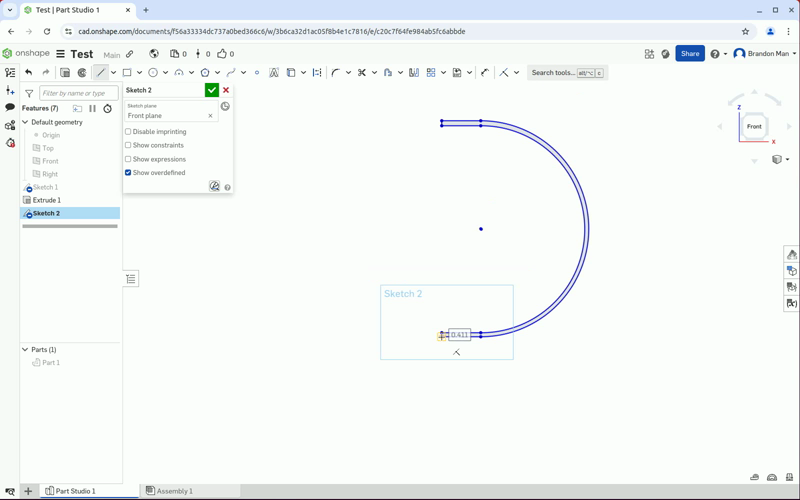
scroll(-6)
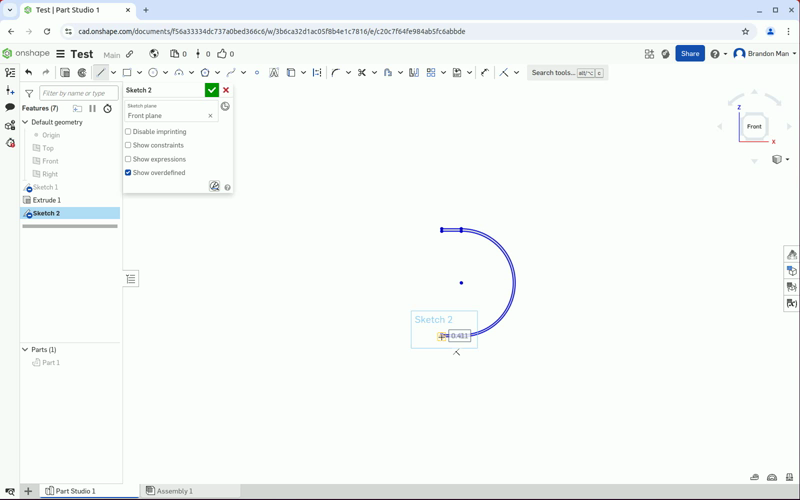
key(esc)
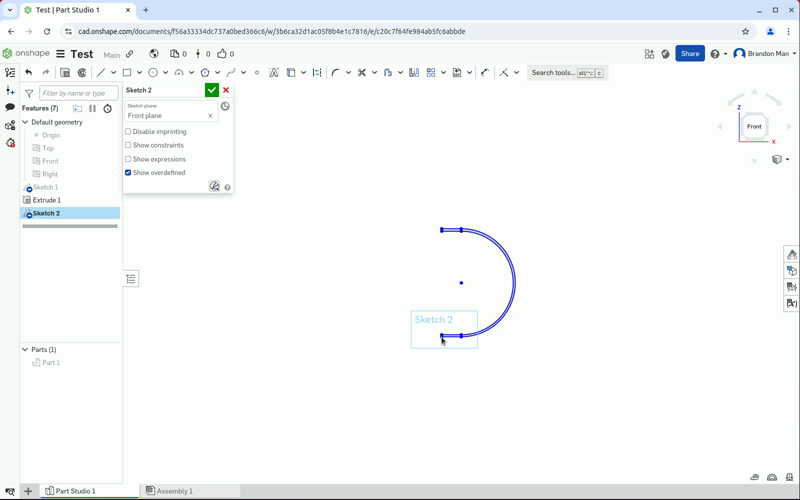
mouse_move(479, 237)
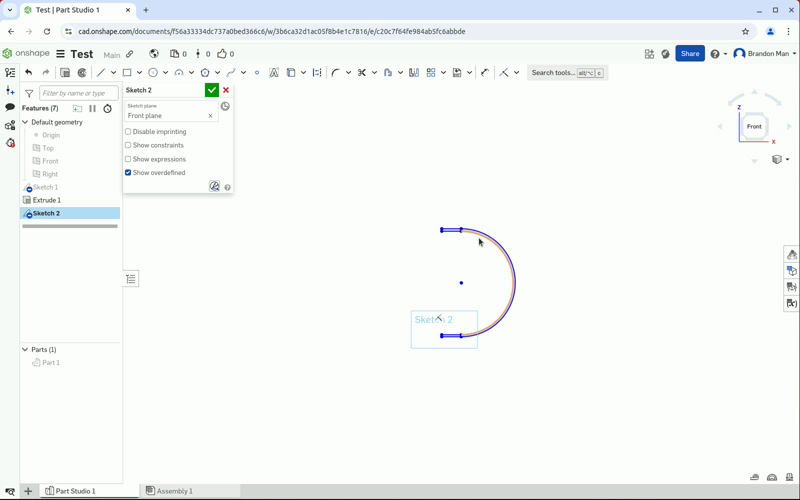
scroll(6)
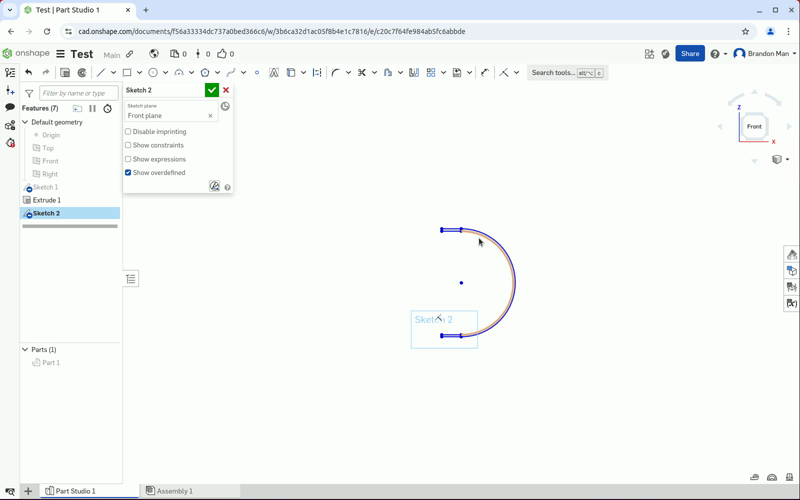
scroll(6)
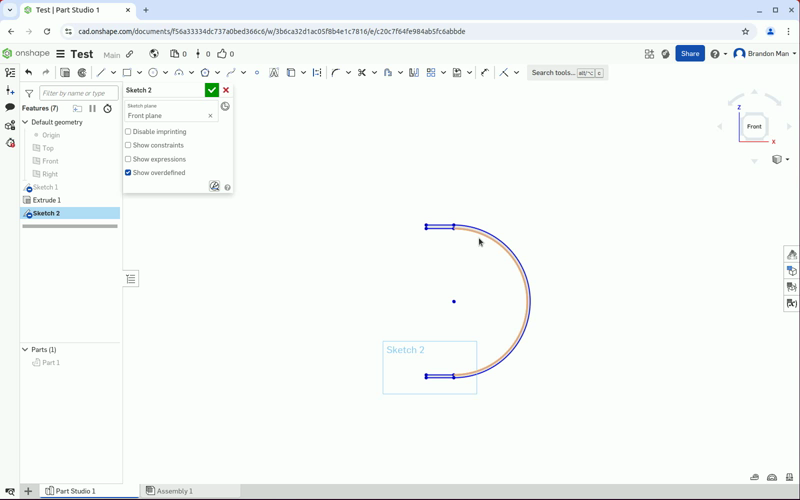
scroll(6)
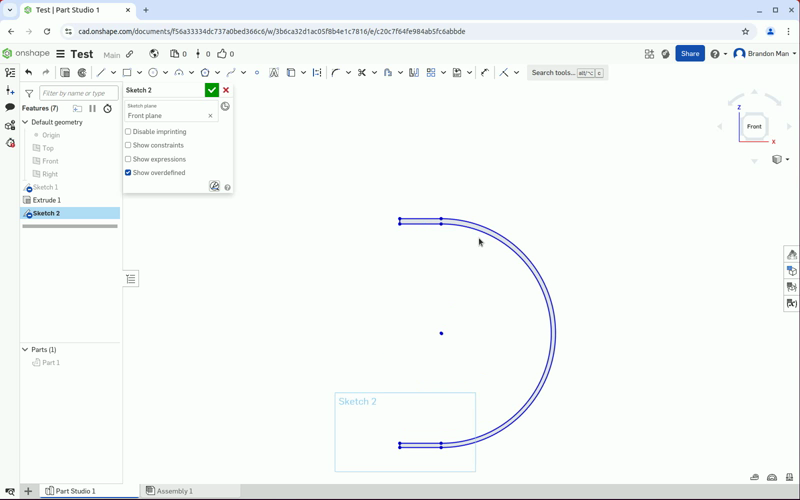
scroll(6)
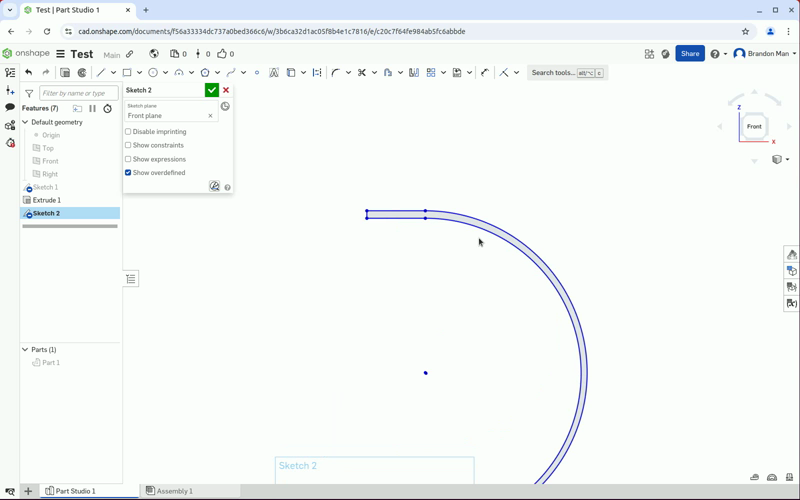
scroll(6)
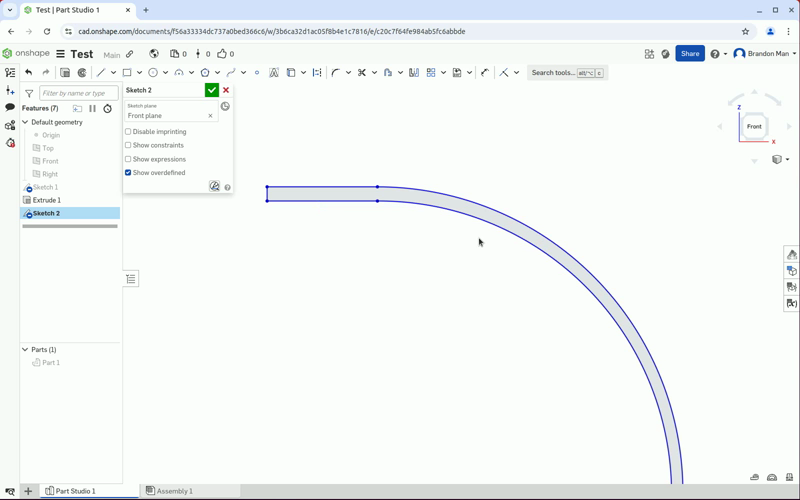
scroll(6)
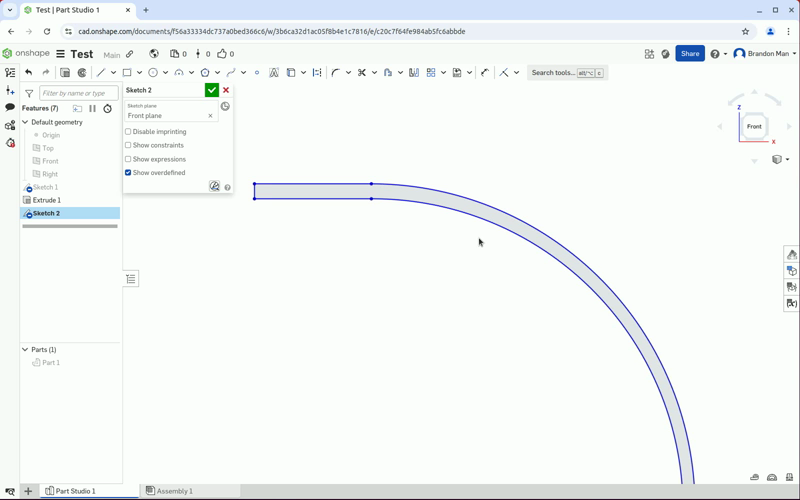
scroll(6)
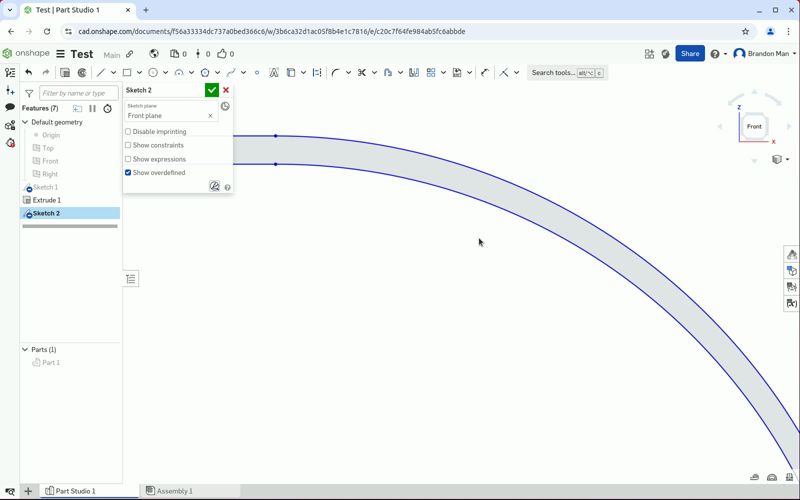
click(479, 237)
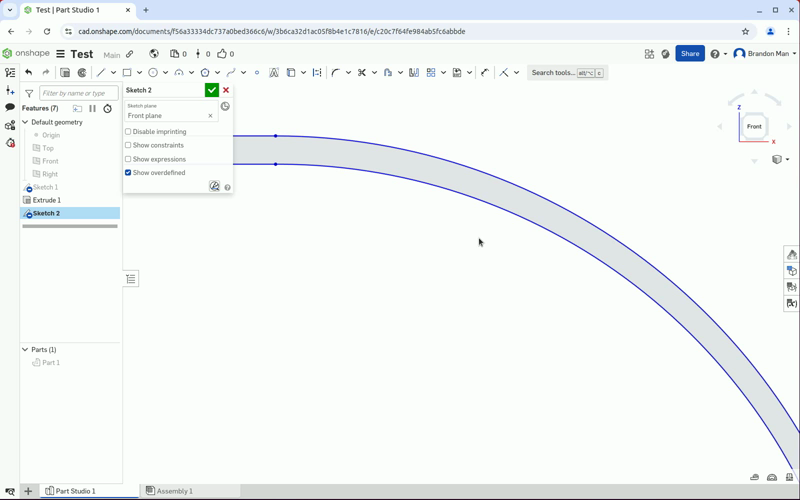
scroll(-6)
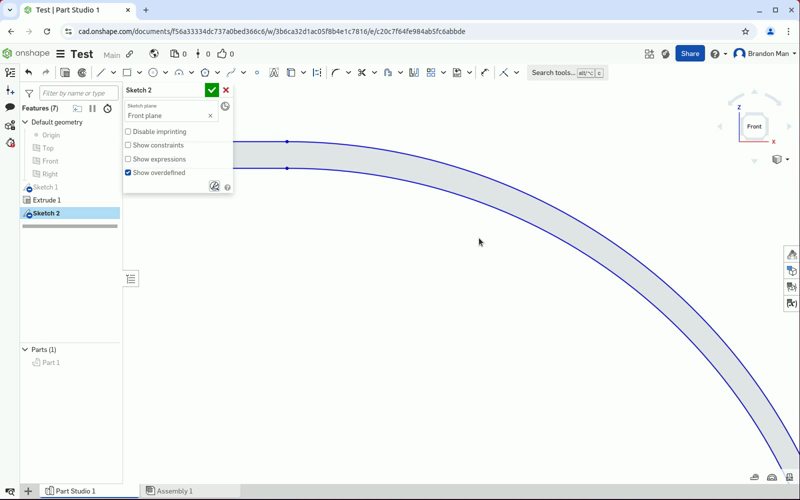
scroll(-6)
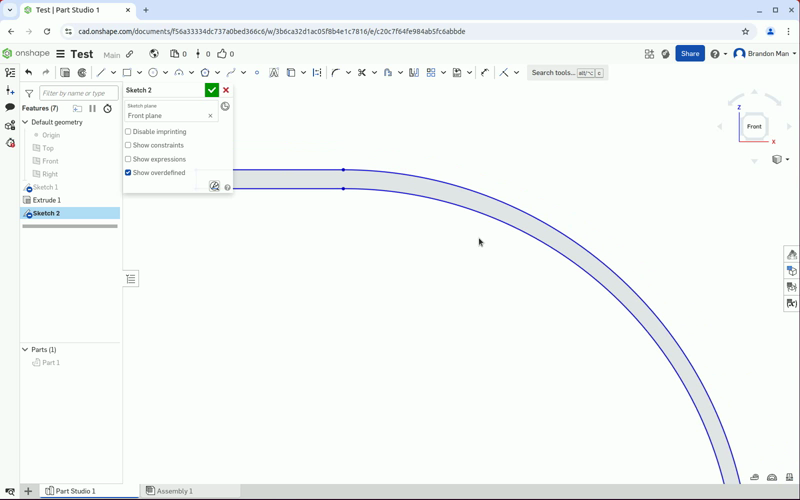
scroll(-6)
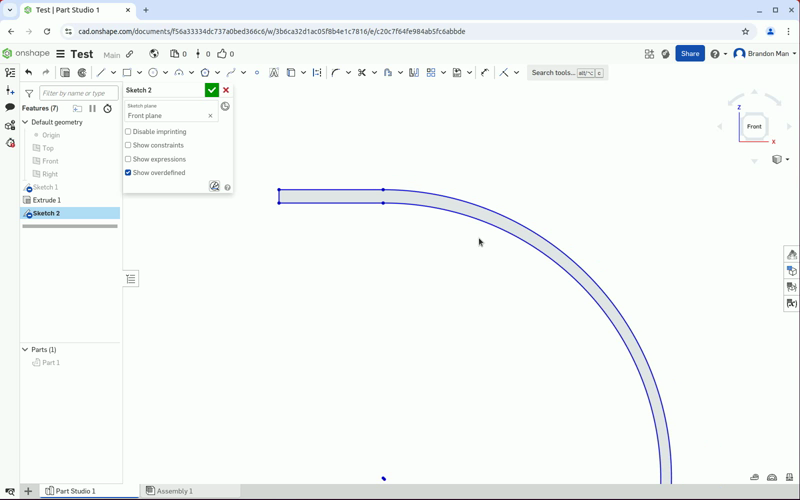
scroll(-6)
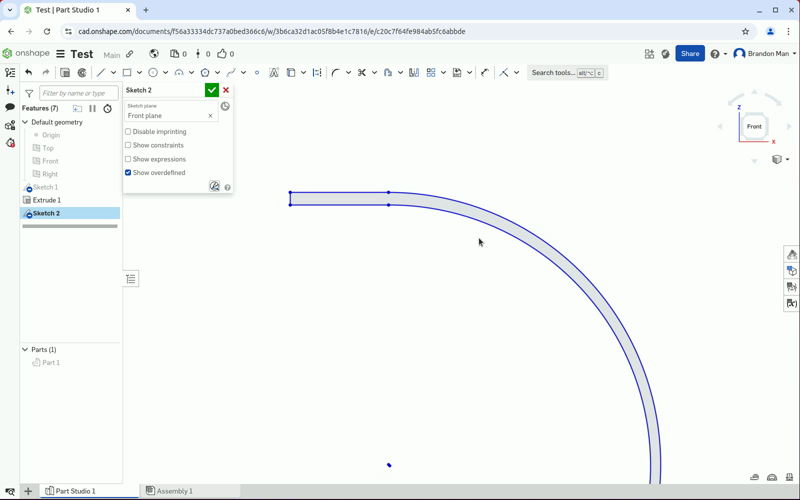
scroll(-6)
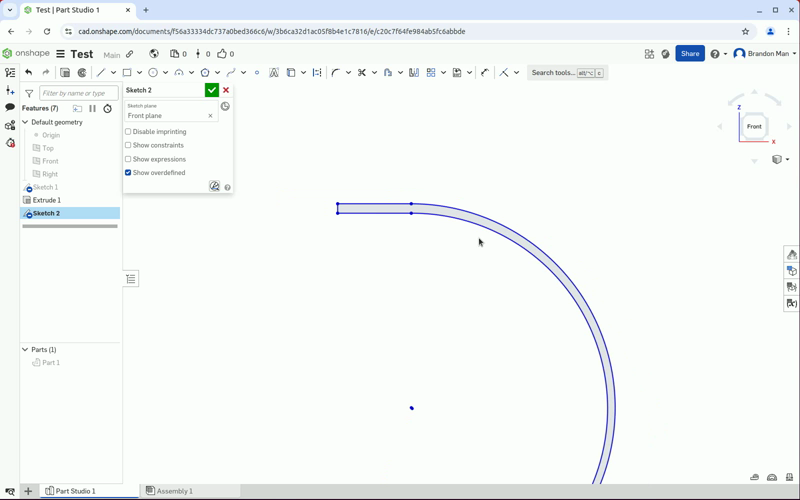
scroll(-6)
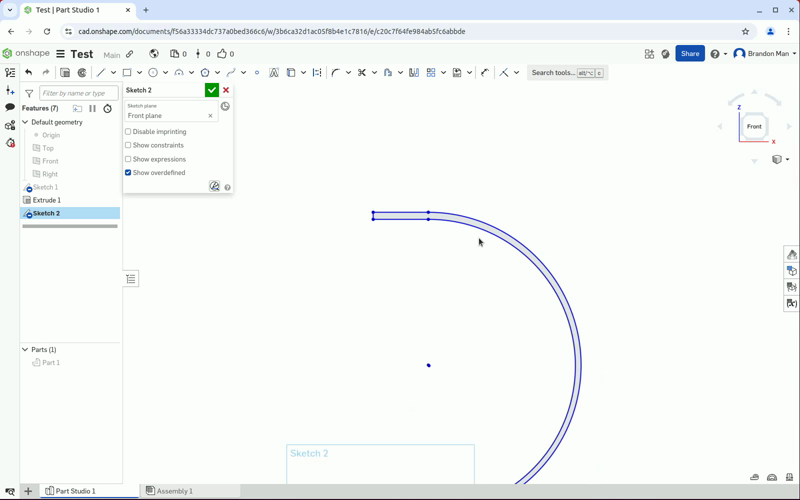
scroll(-6)
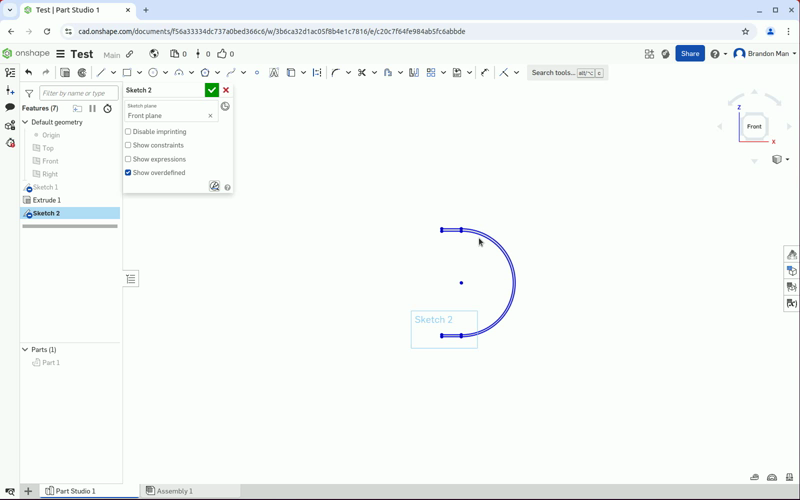
mouse_move(73, 352)
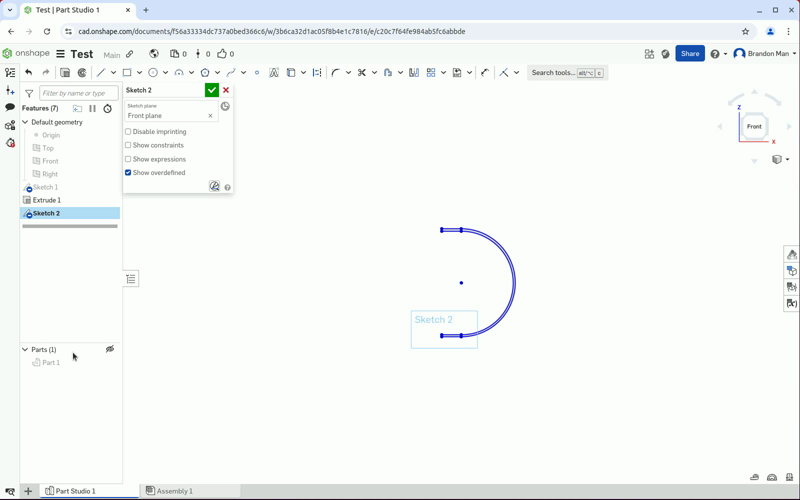
key(shift+y)
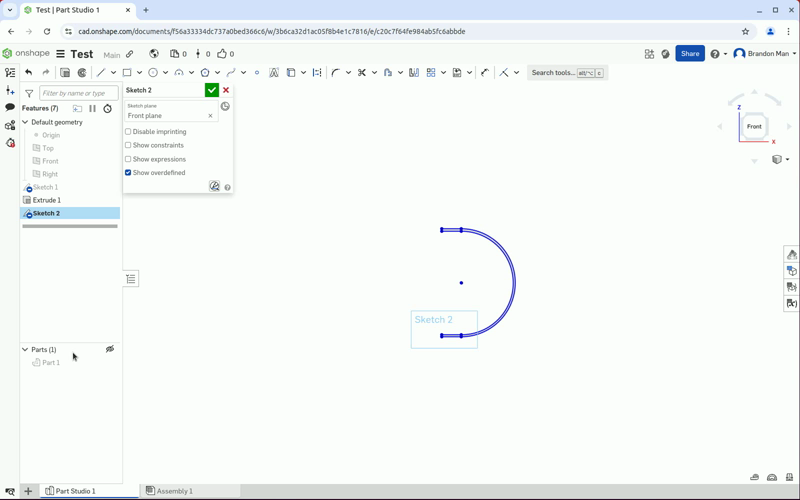
key(shift+e)
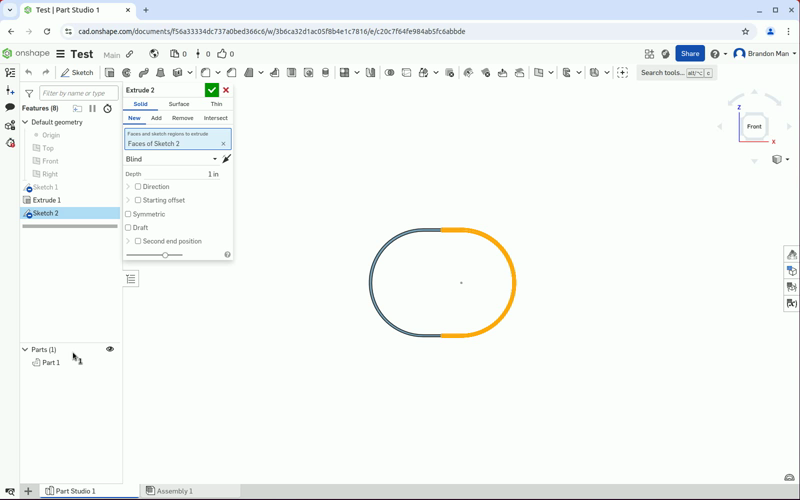
mouse_move(143, 106)
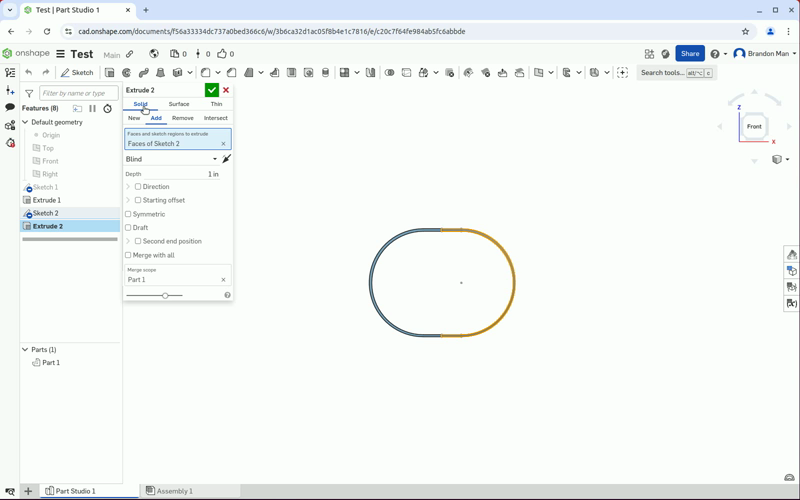
click(143, 106)
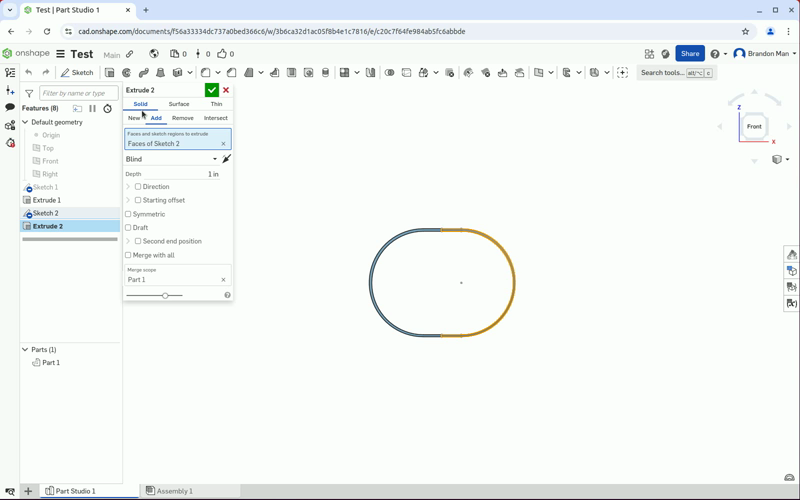
mouse_move(137, 120)
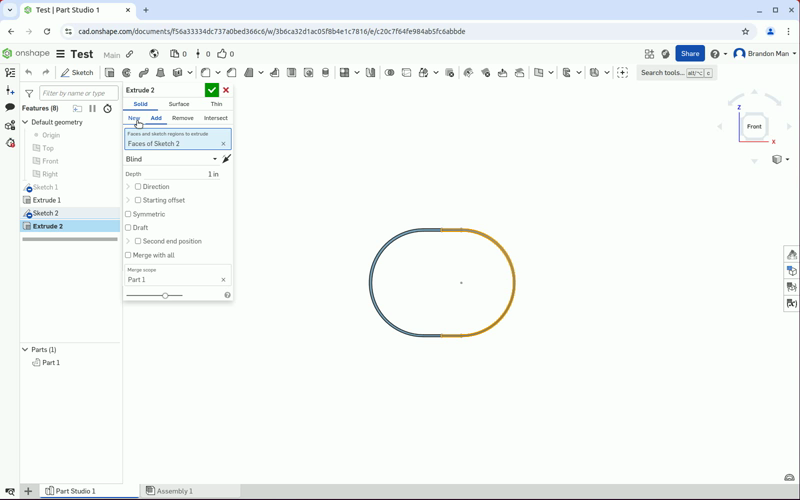
click(137, 120)
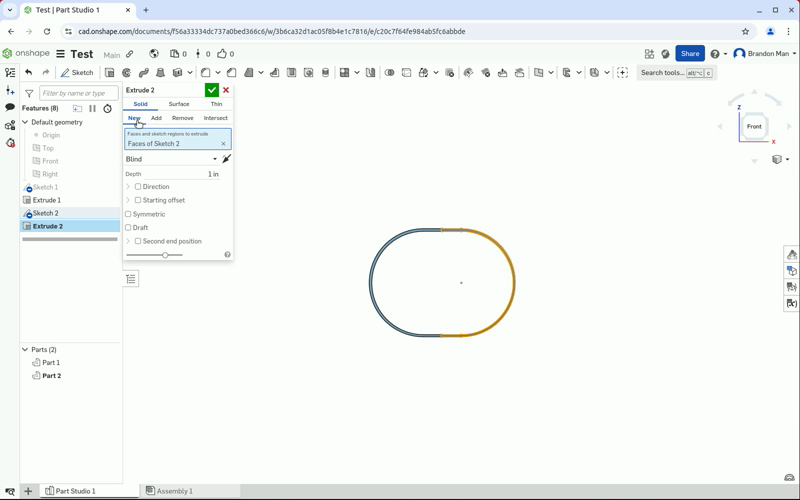
key(tab, 4)
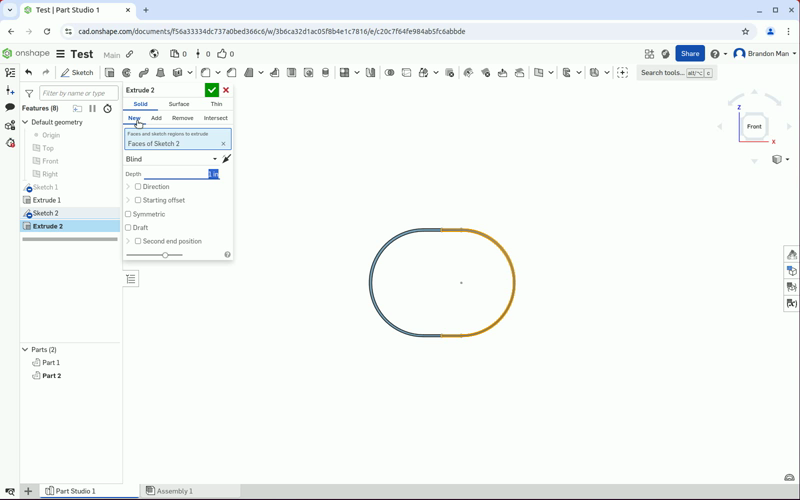
text(23.108)
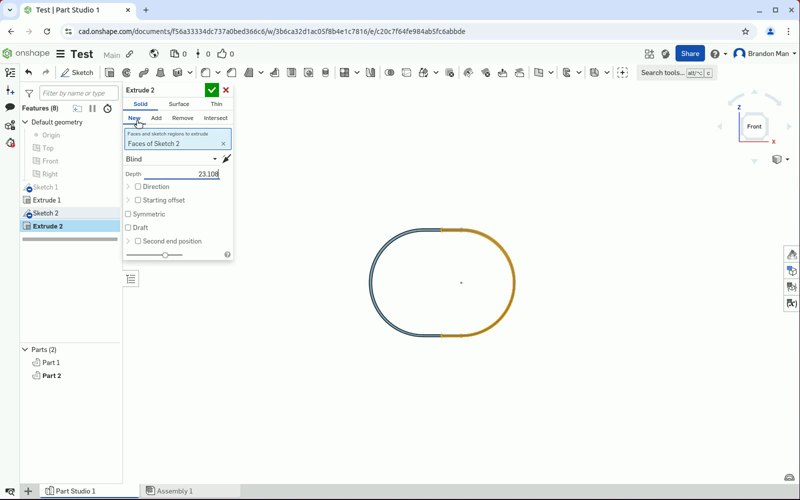
key(enter)
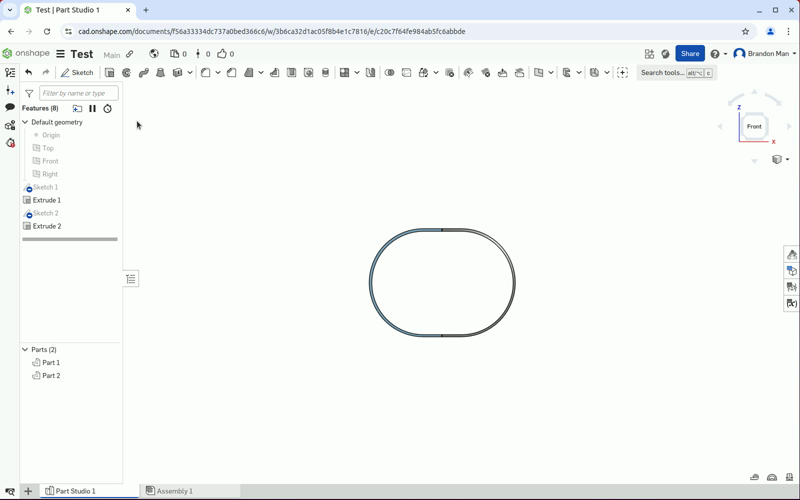
key(shift+h)
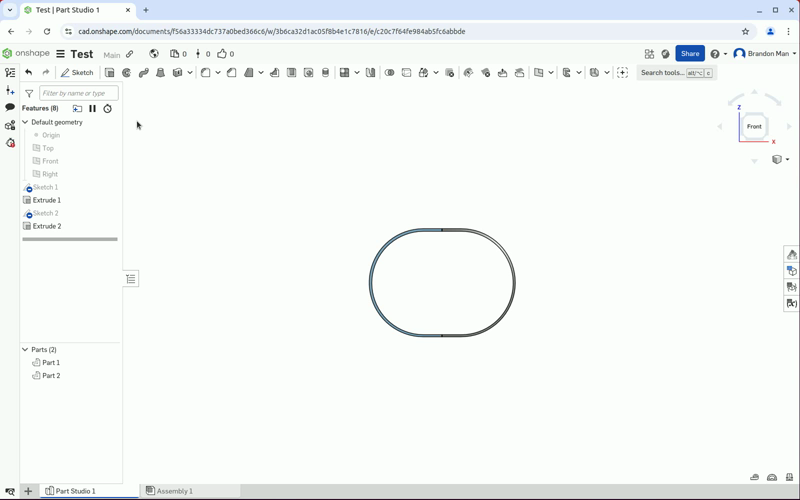
key(shift+h)
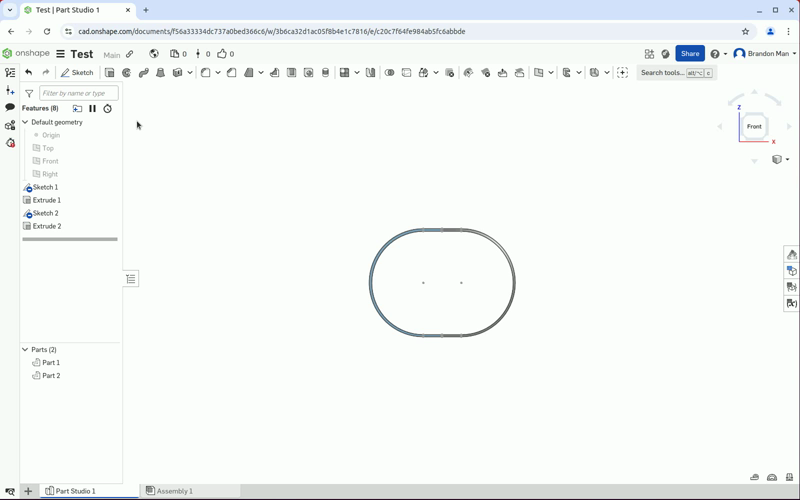
key(shift+7)
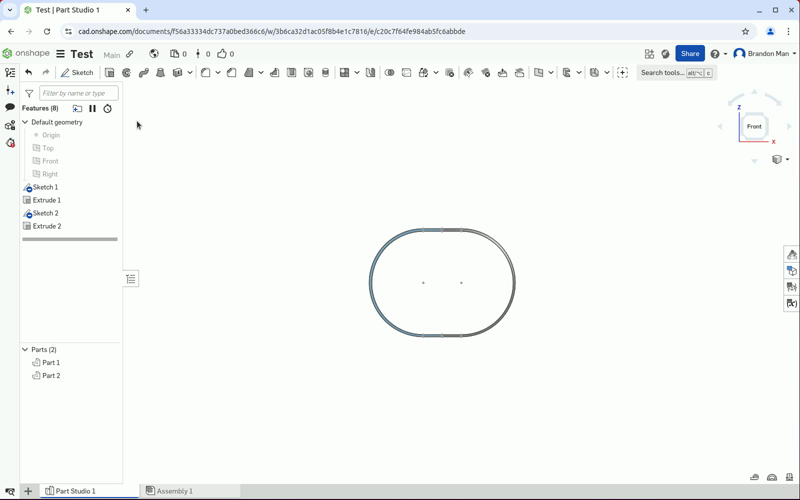
key(left, 2)
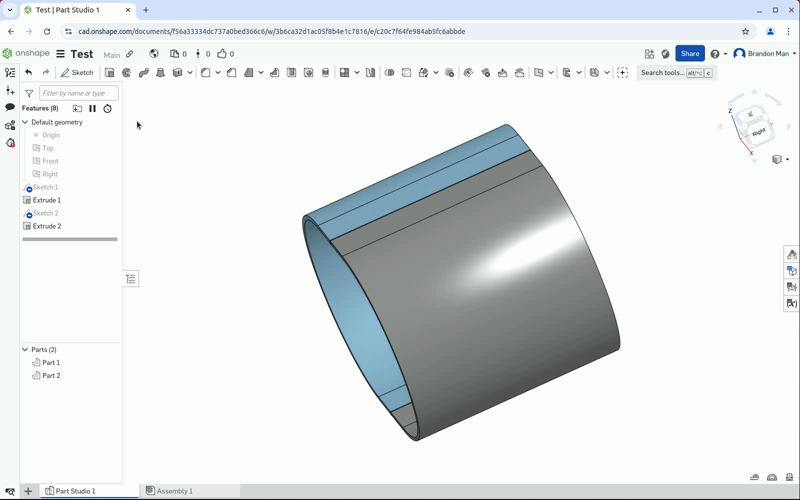
key(down, 2)
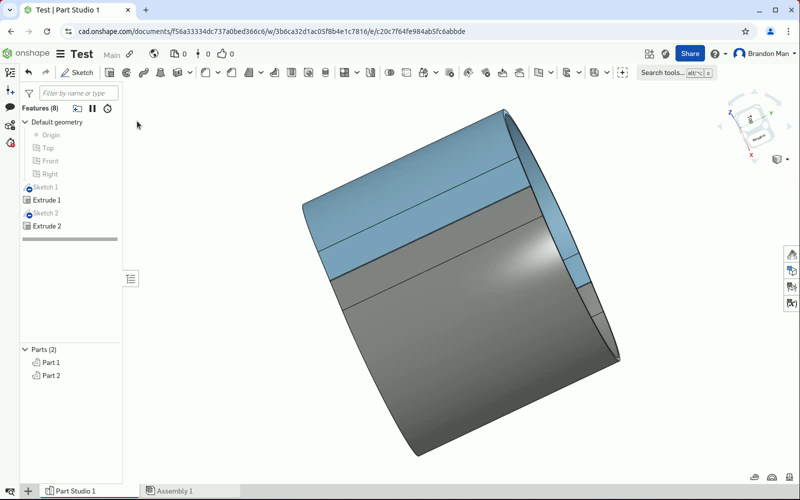
key(up, 2)
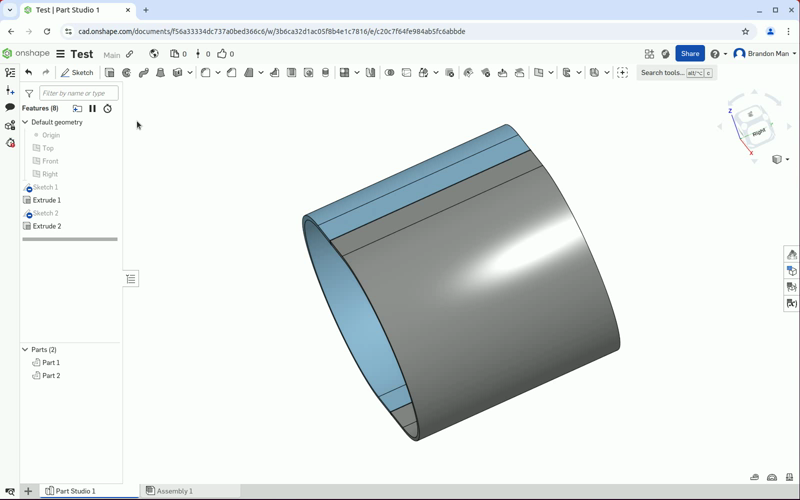
key(right, 2)
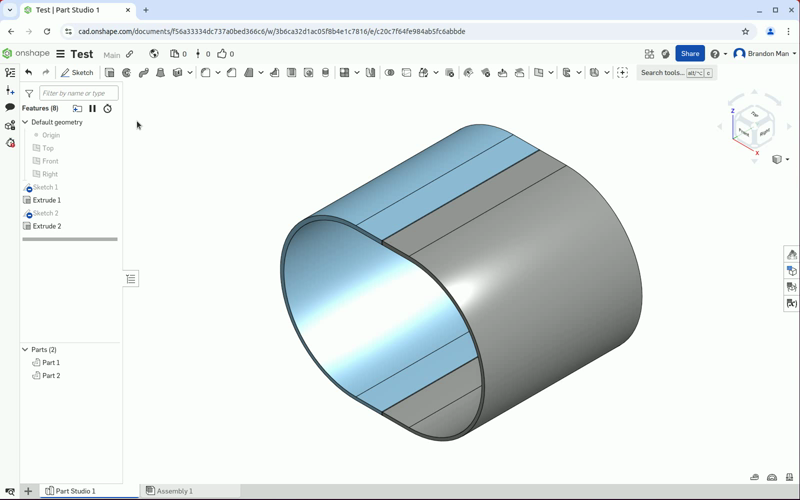
mouse_move(73, 189)
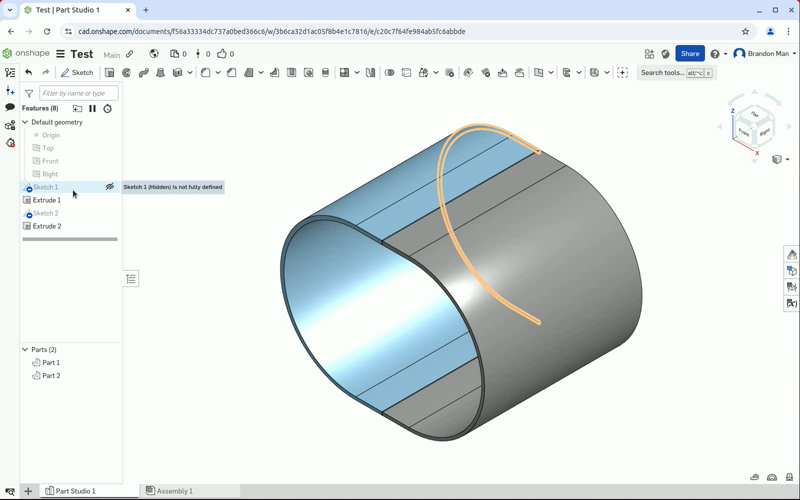
click(73, 189)